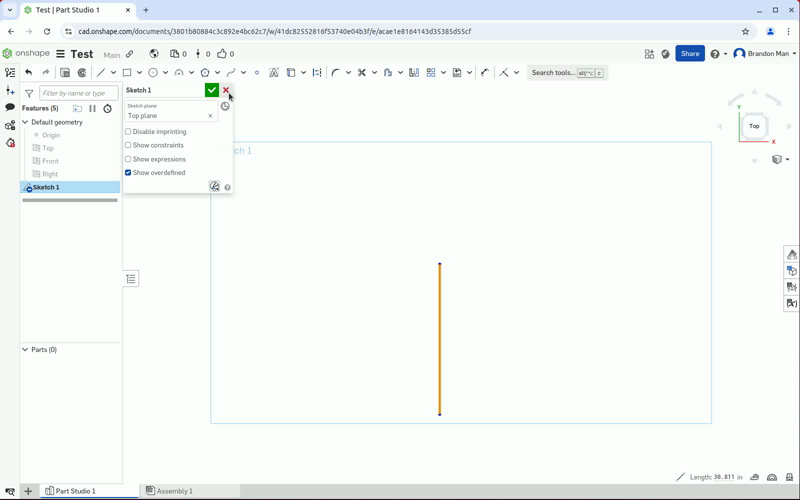
key(shift+h)
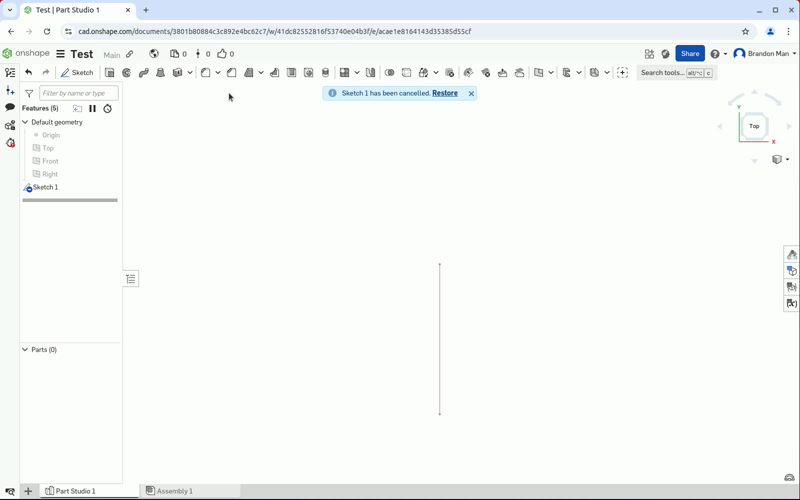
mouse_move(73, 352)
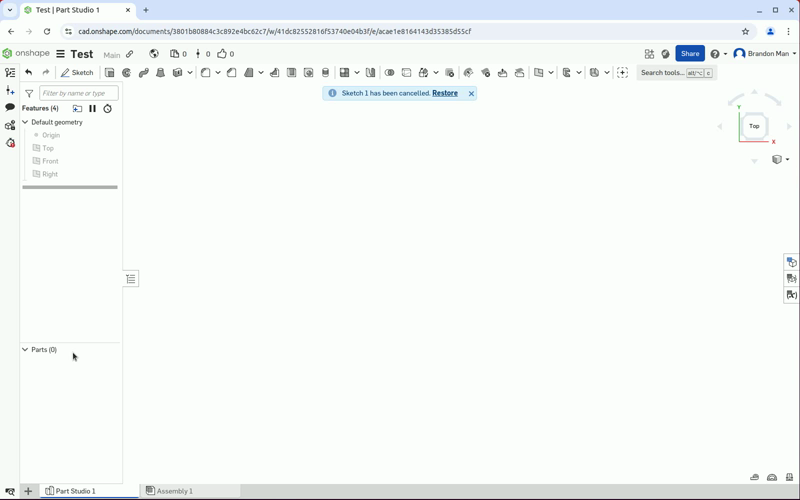
key(y)
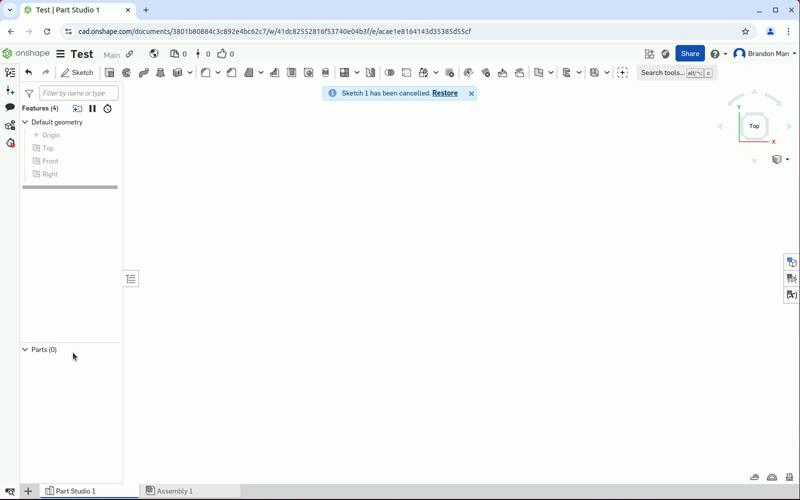
key(shift+p)
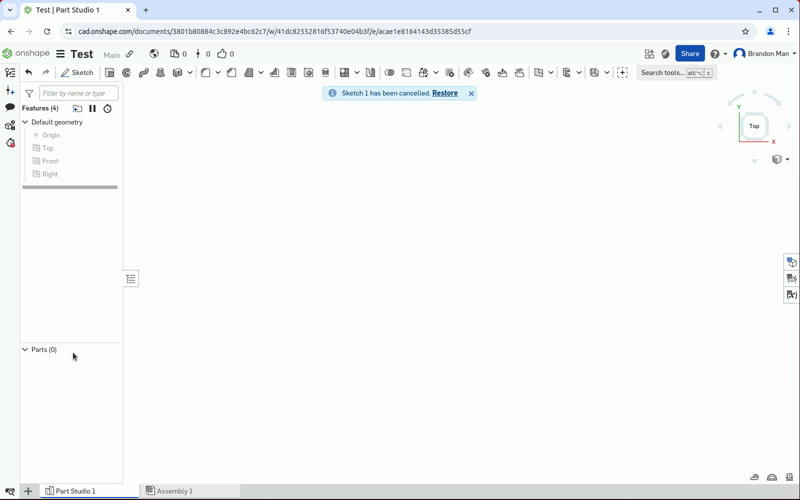
key(space)
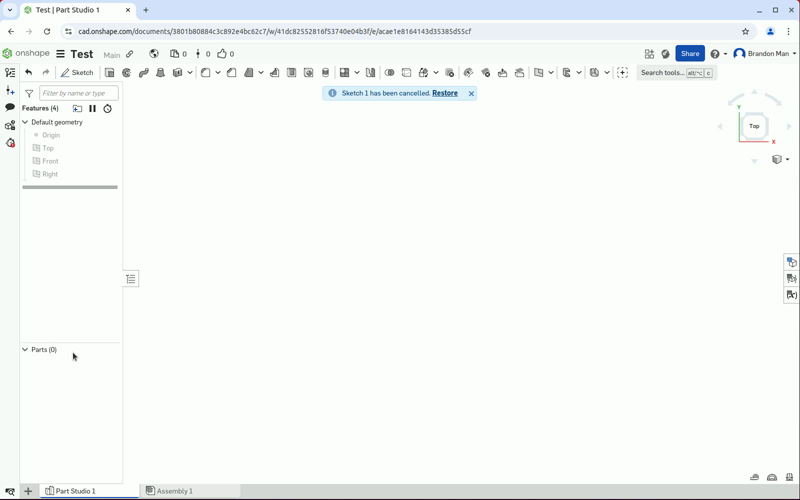
key_down(shift)
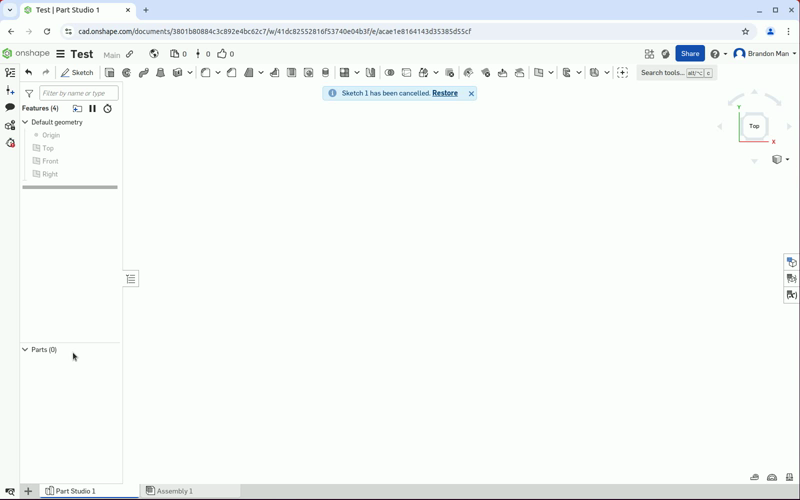
key(up)
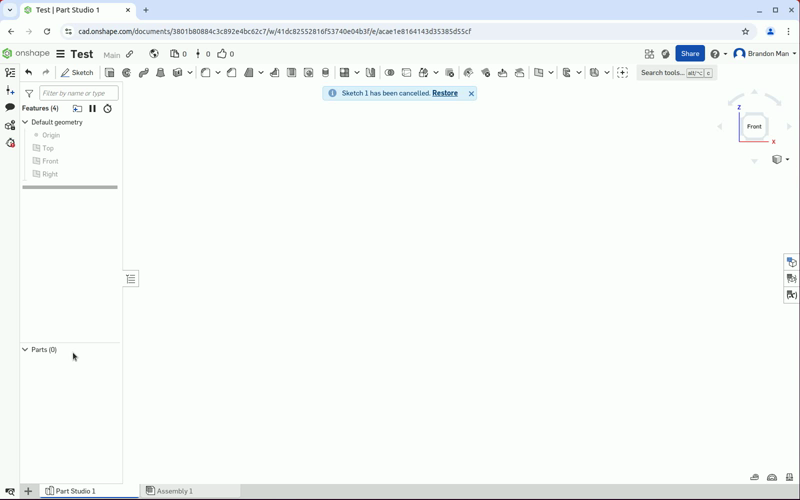
key_up(shift)
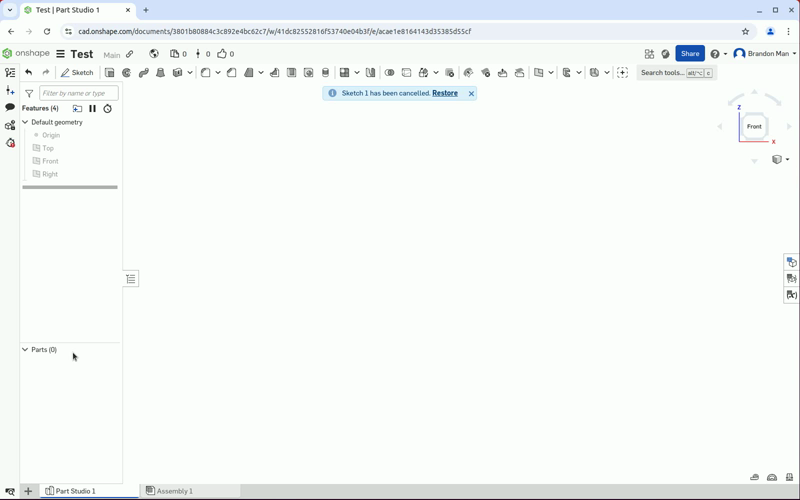
mouse_move(73, 352)
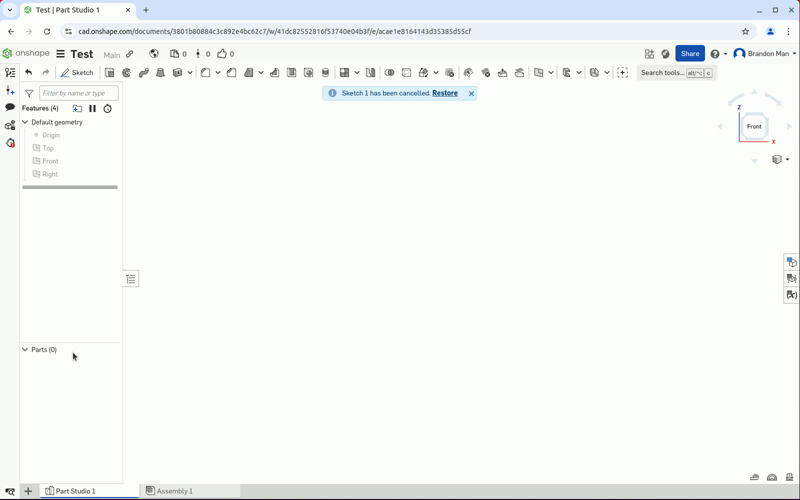
key(shift+y)
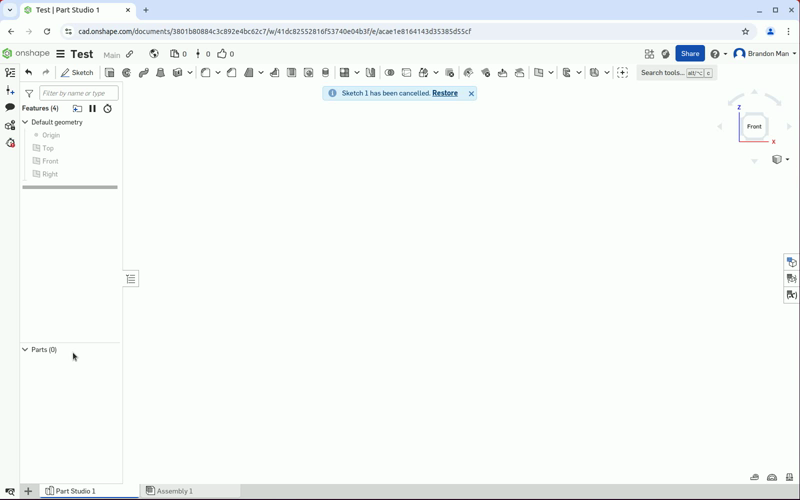
key(shift+s)
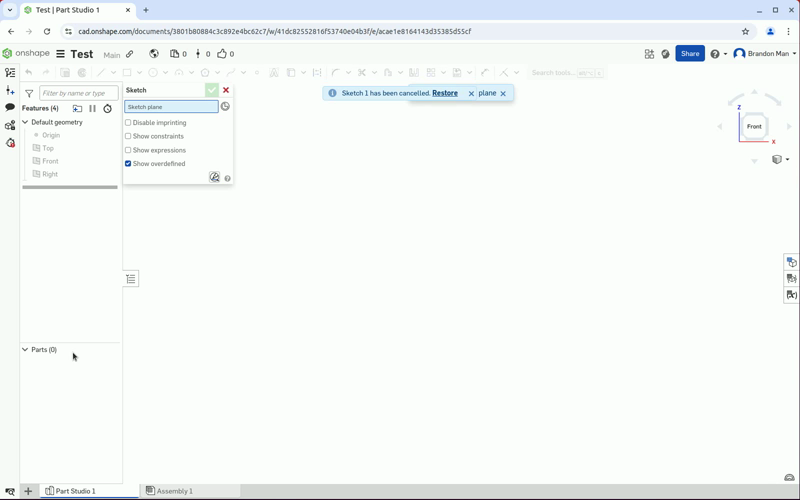
mouse_move(73, 163)
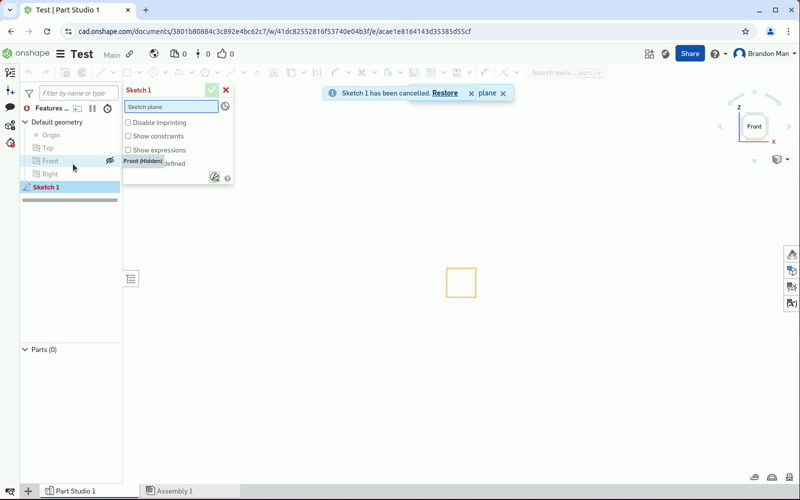
click(73, 163)
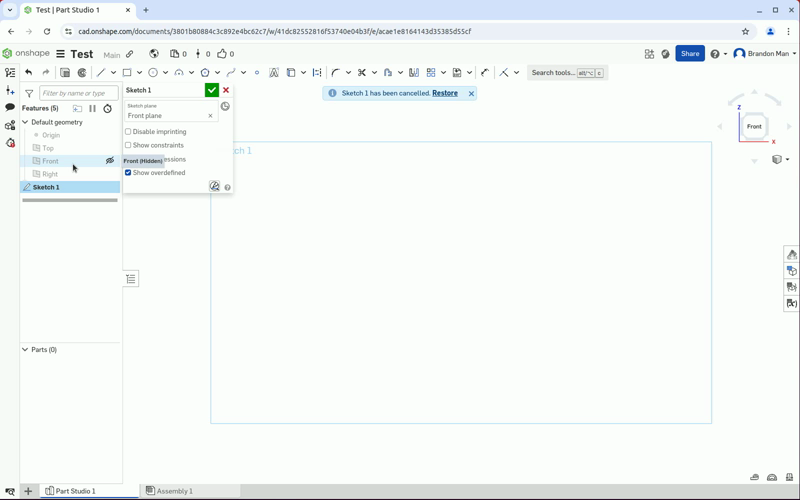
mouse_move(73, 352)
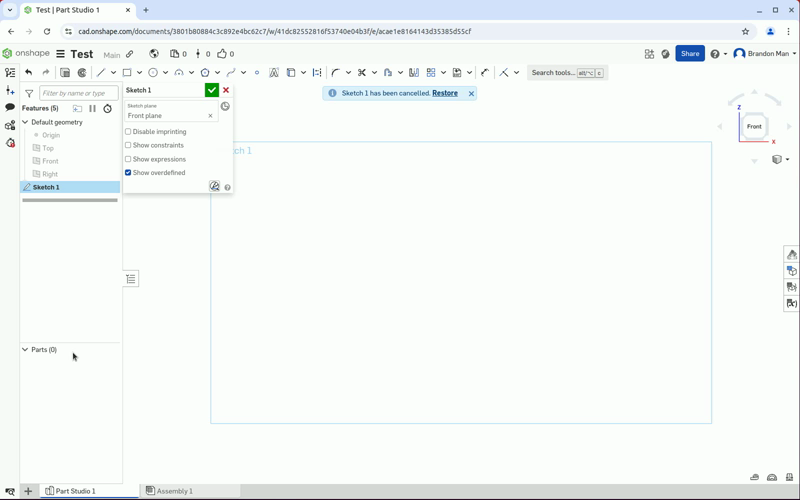
key(y)
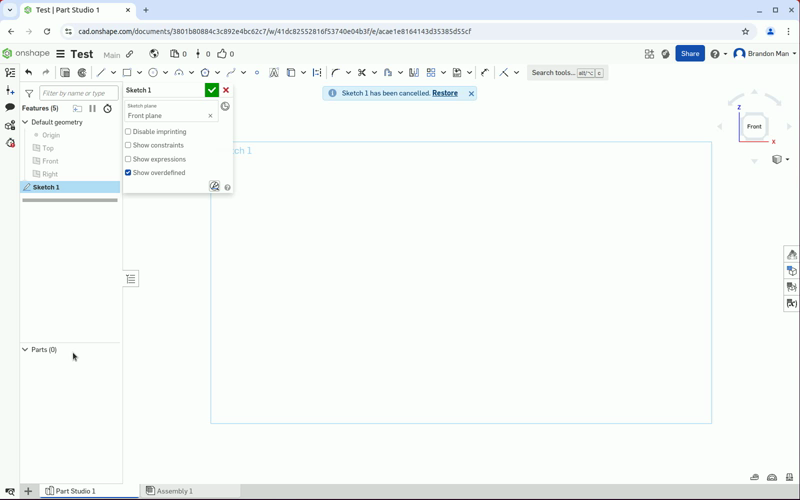
key(l)
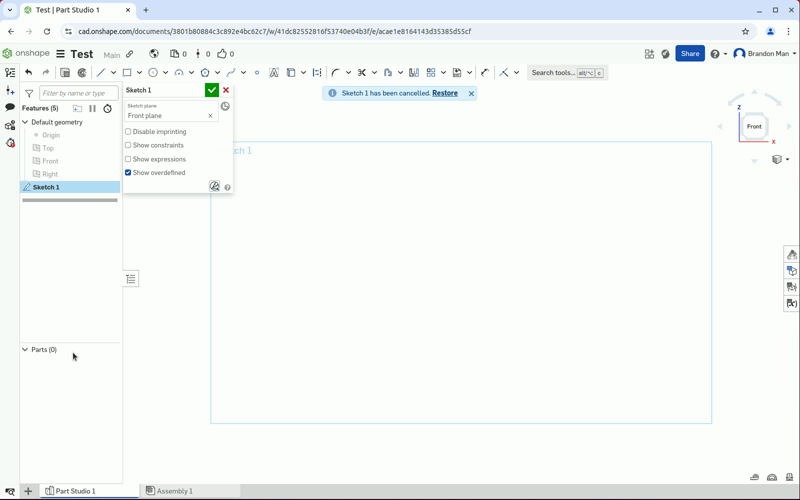
key_down(shift)
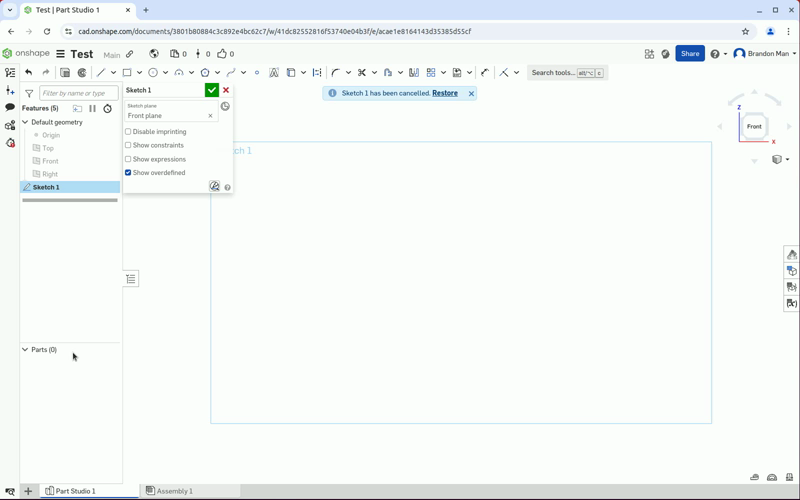
mouse_move(460, 282)
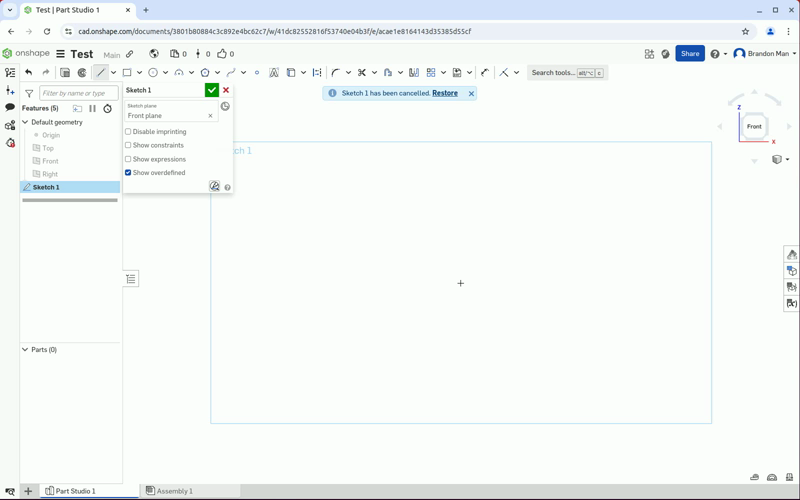
click(460, 282)
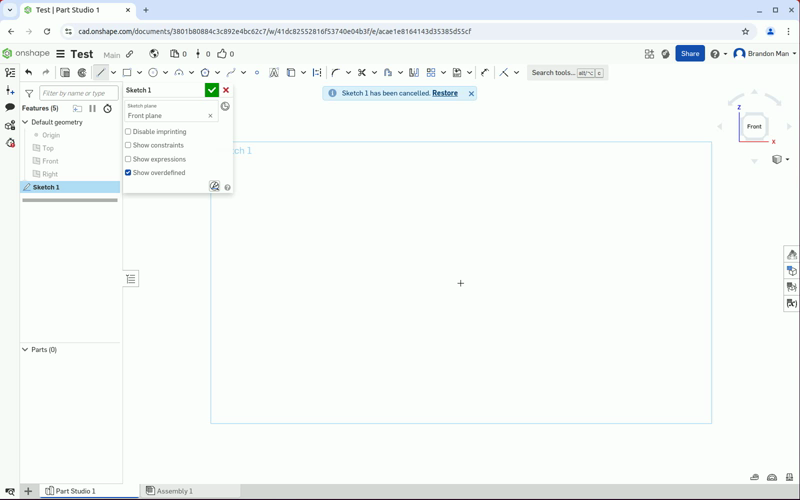
key_up(shift)
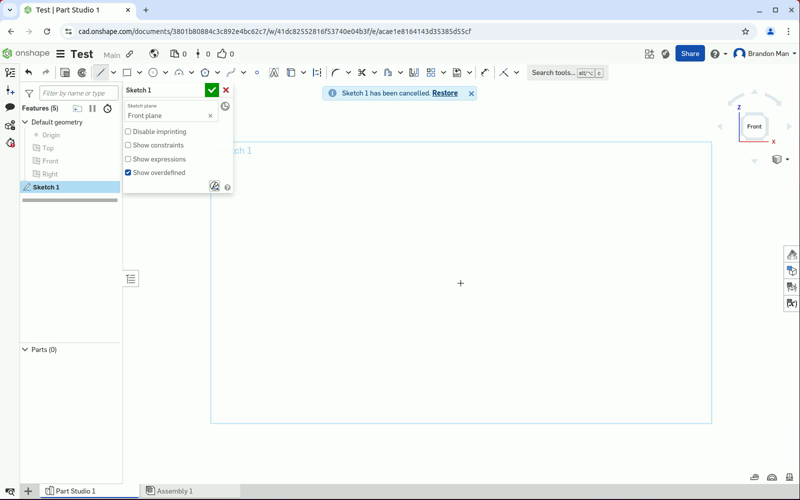
key_down(shift)
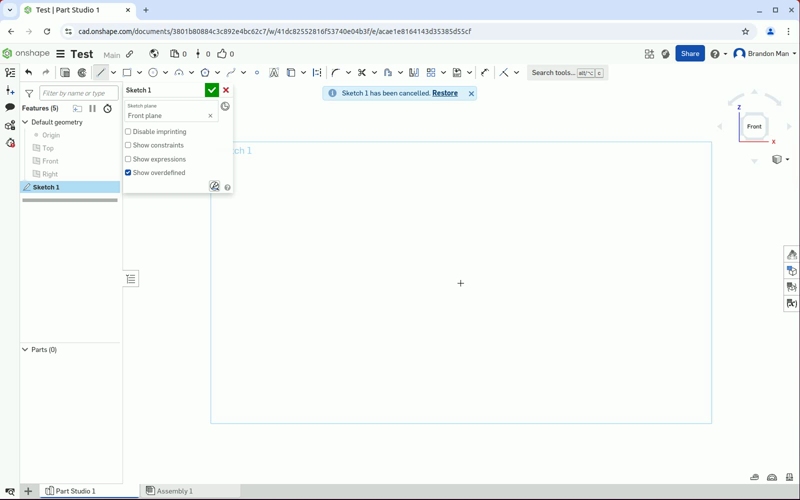
mouse_move(490, 282)
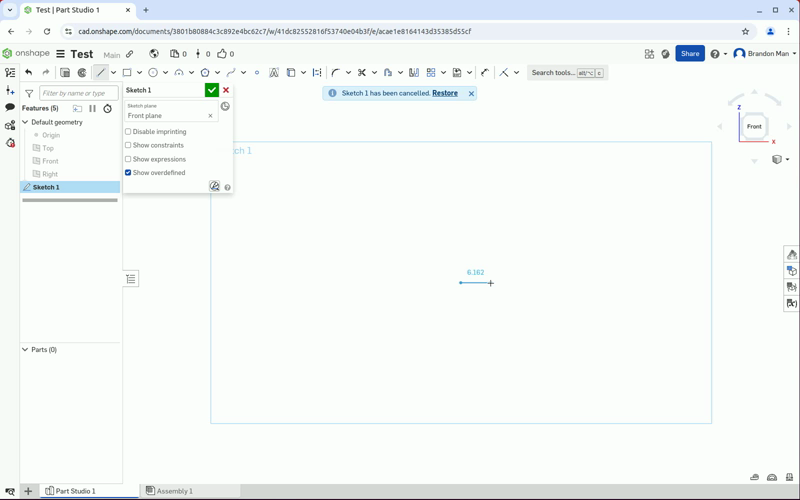
mouse_move(510, 282)
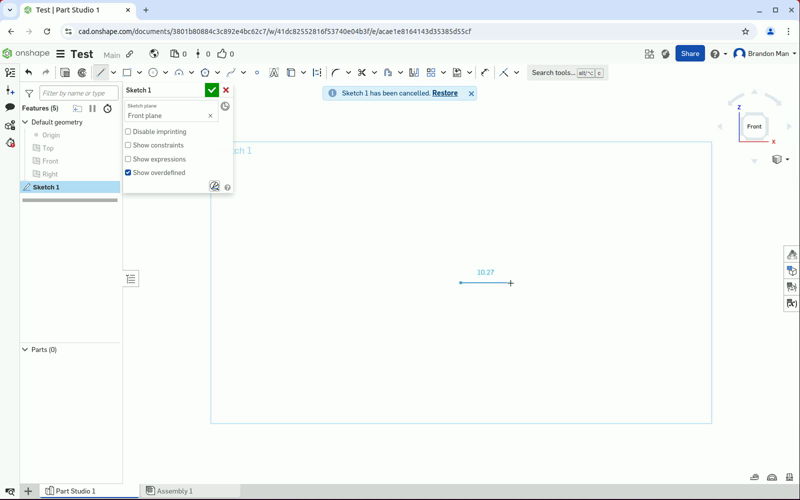
click(510, 282)
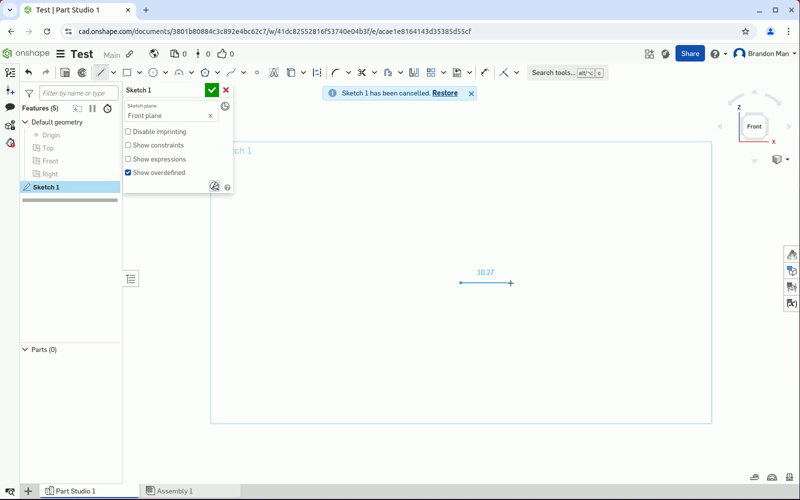
key_up(shift)
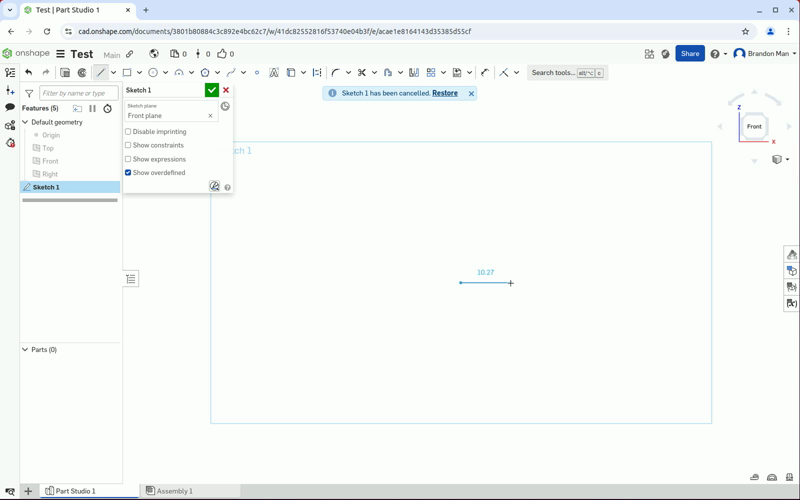
key_down(shift)
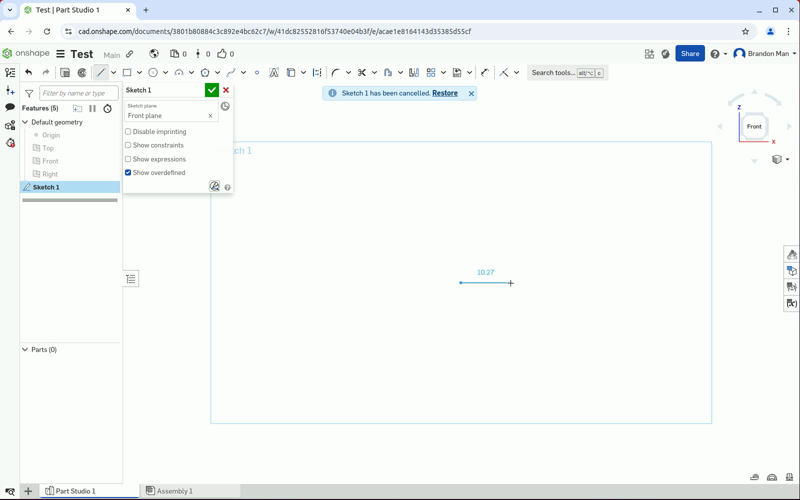
mouse_move(510, 188)
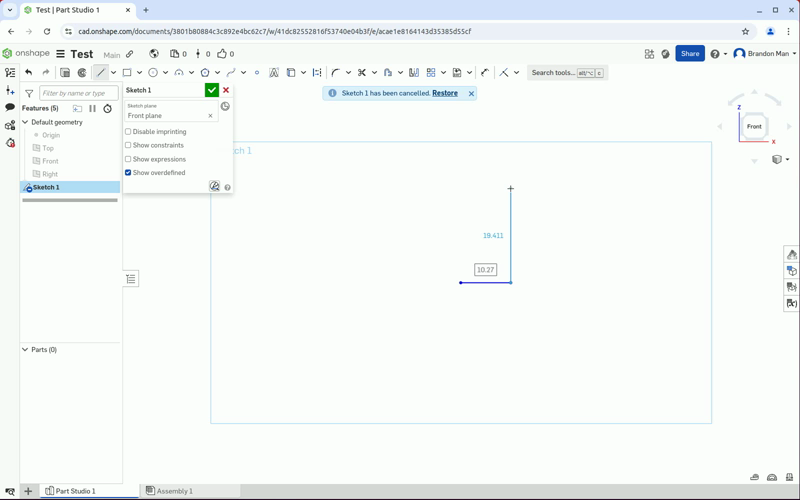
click(510, 188)
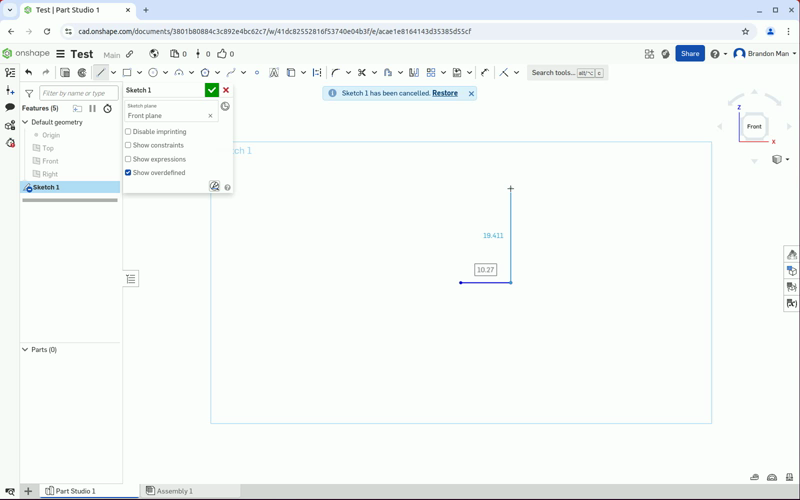
key_up(shift)
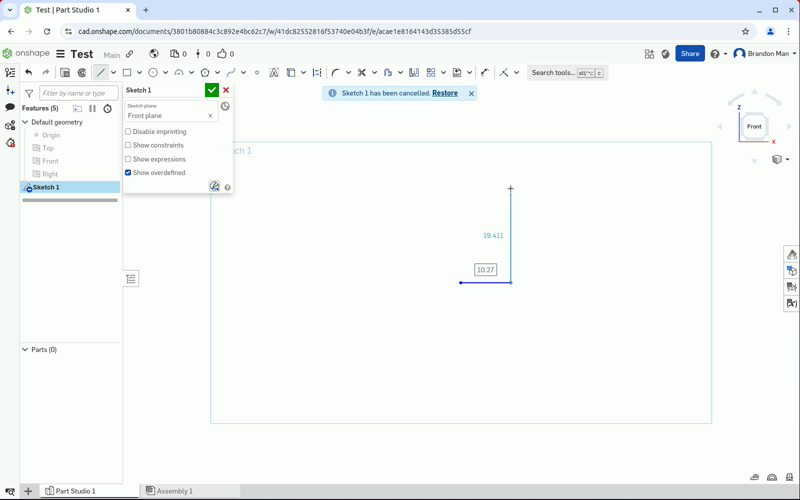
key_down(shift)
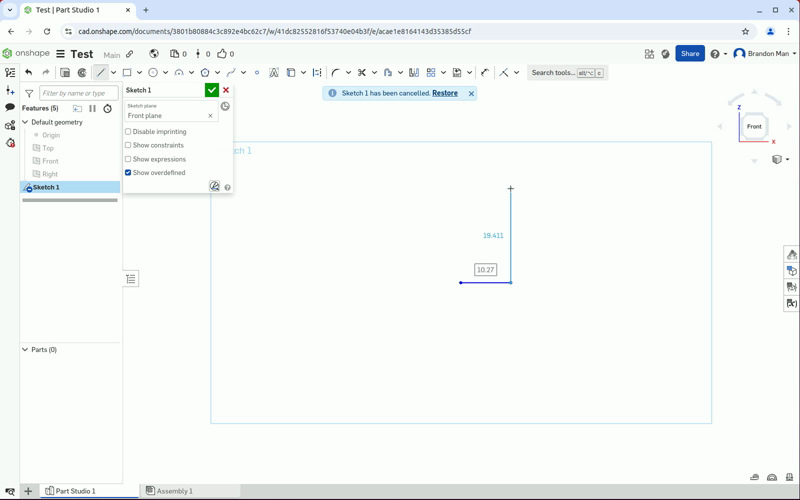
mouse_move(540, 188)
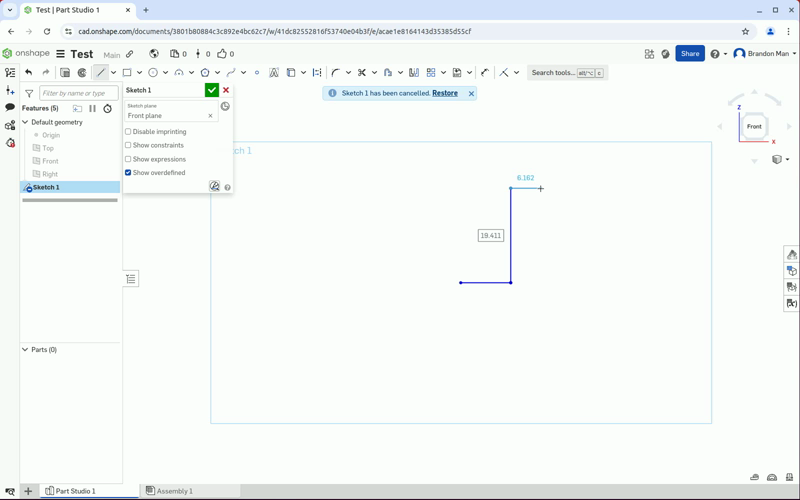
mouse_move(494, 188)
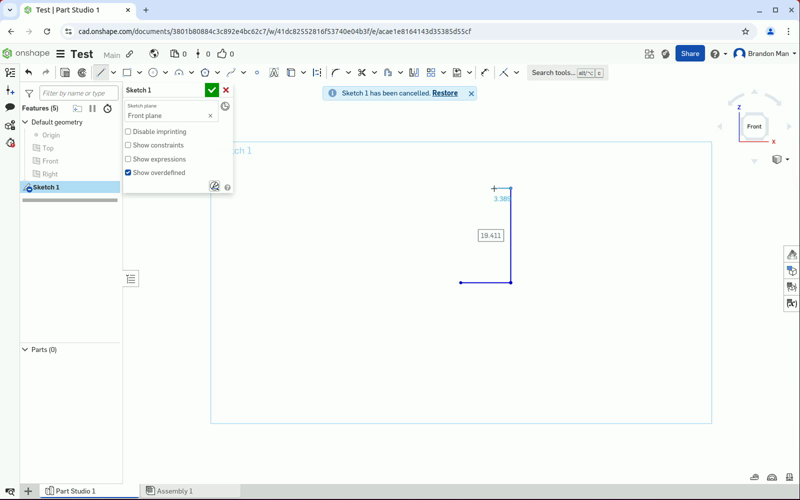
click(494, 188)
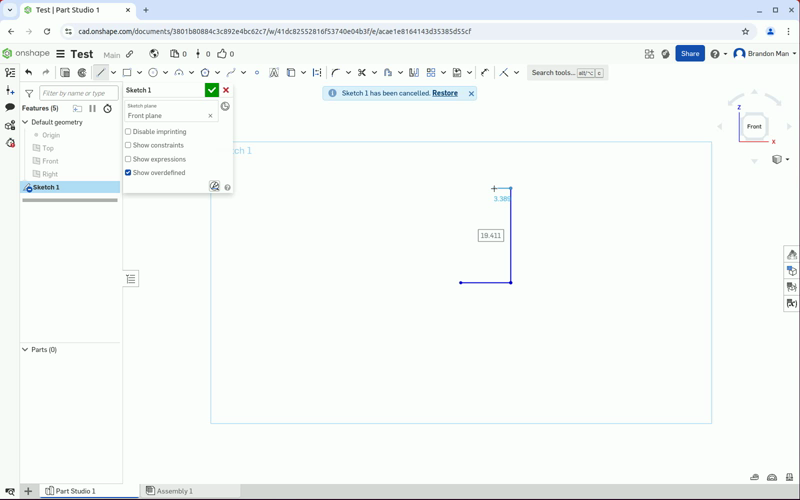
key_up(shift)
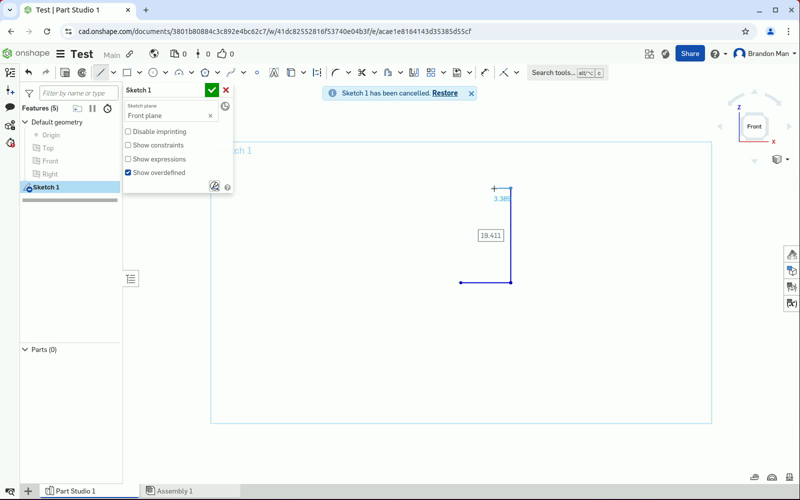
key(esc)
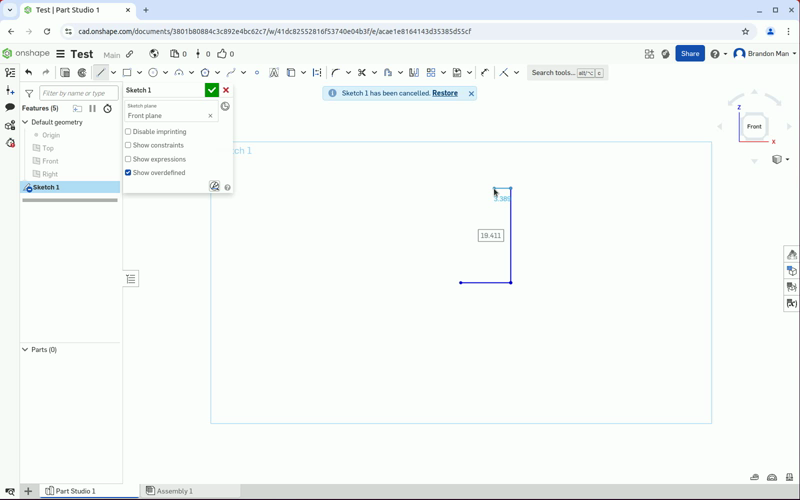
key(a)
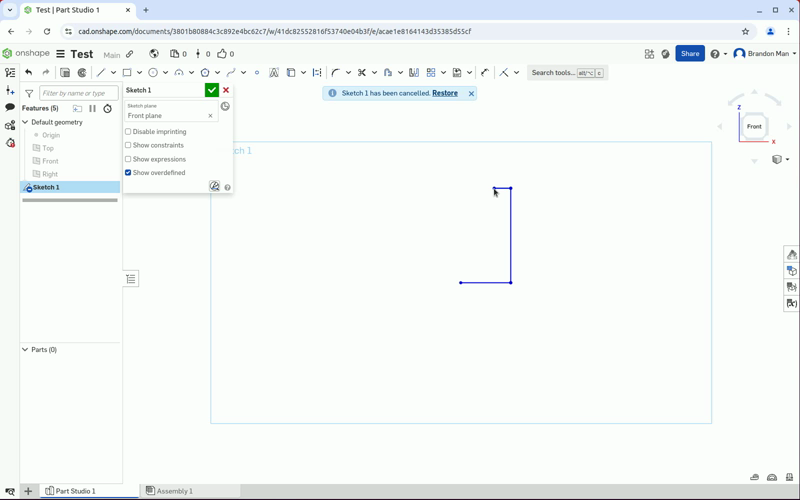
mouse_move(494, 188)
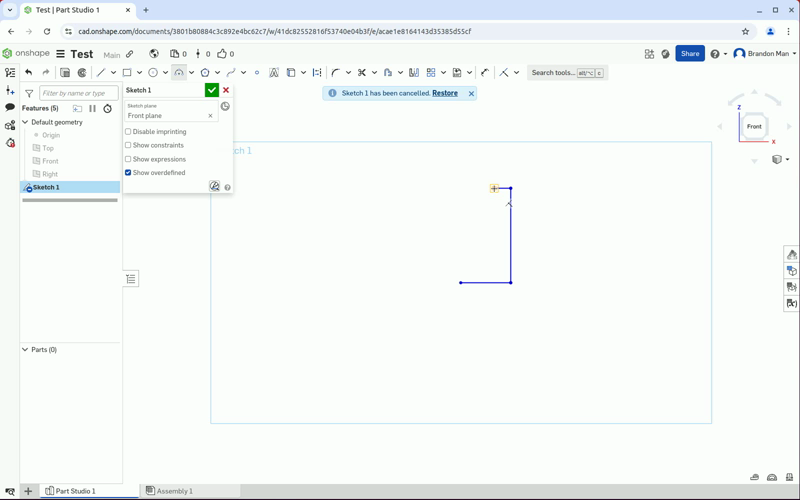
click(494, 188)
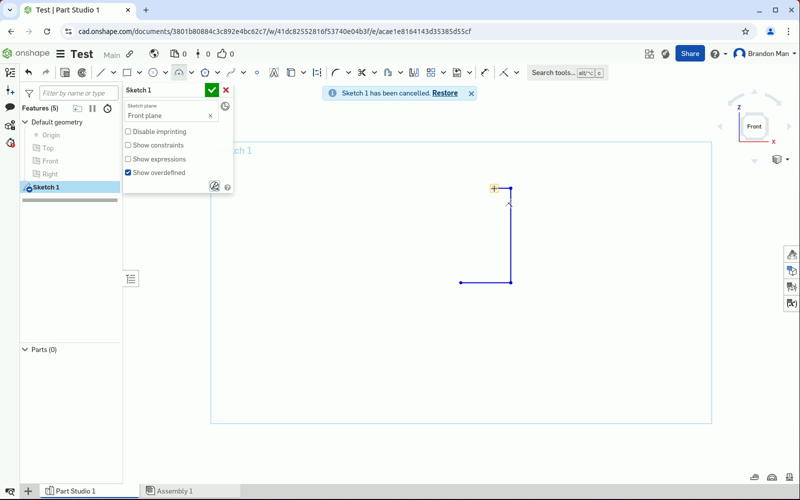
key_down(shift)
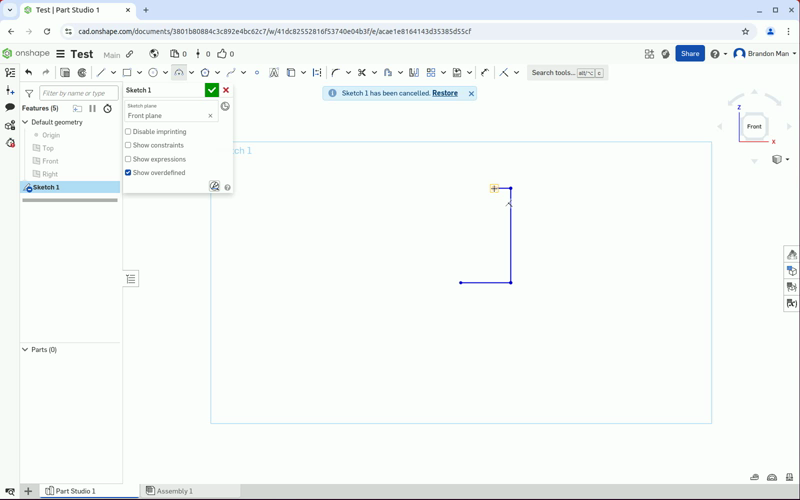
mouse_move(484, 170)
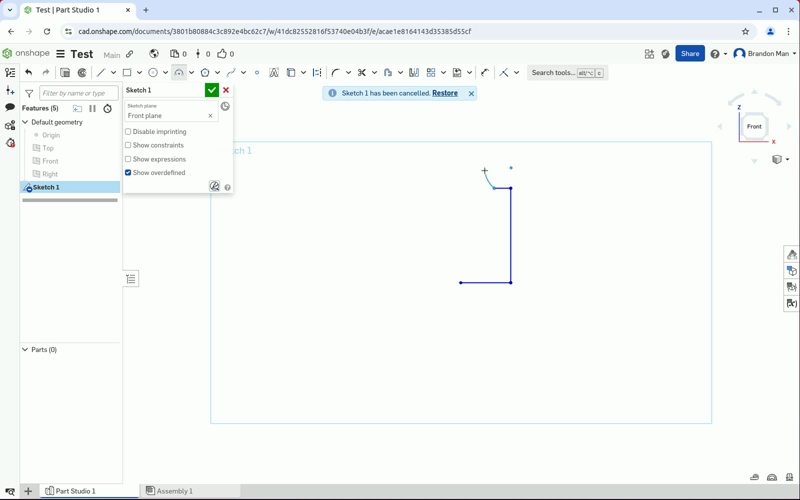
click(484, 170)
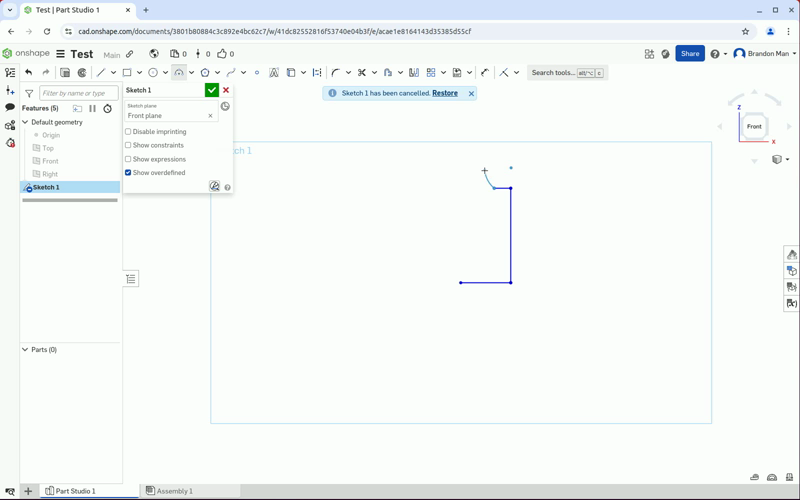
mouse_move(488, 180)
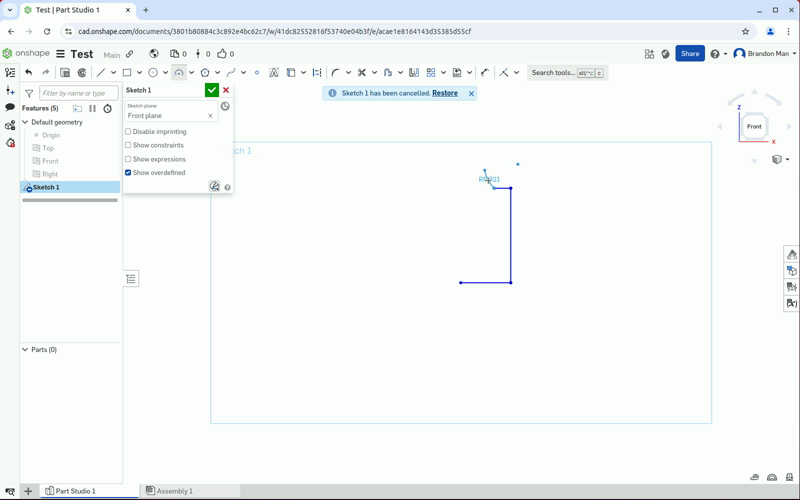
click(488, 180)
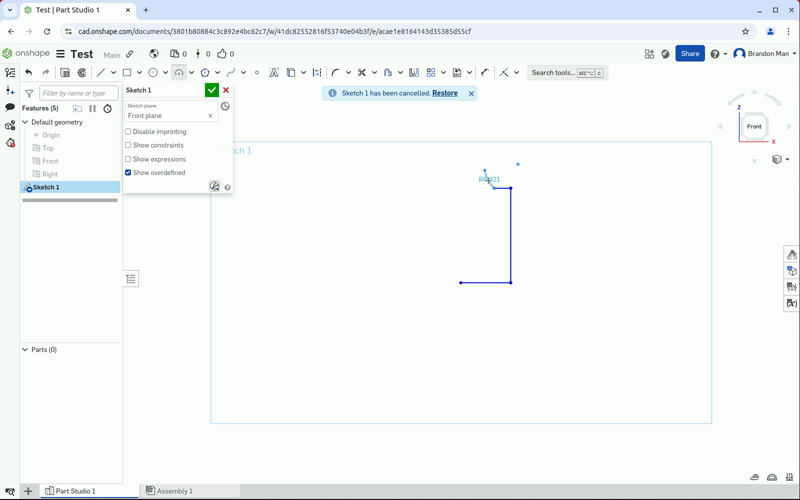
key_up(shift)
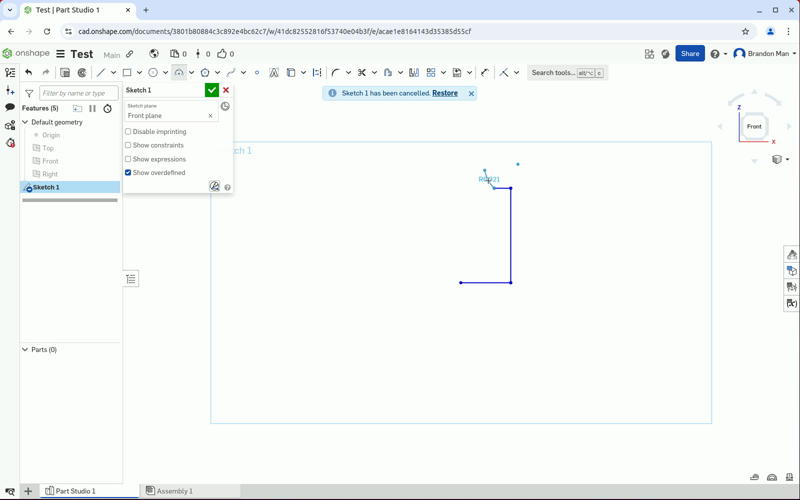
key(esc)
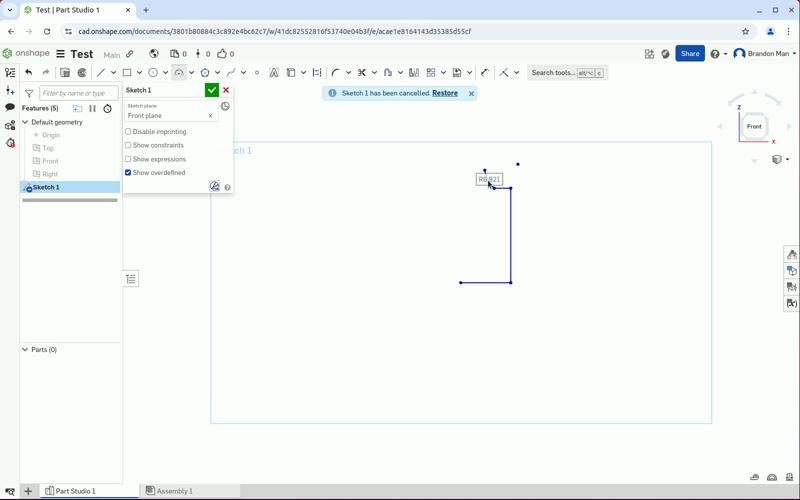
key(l)
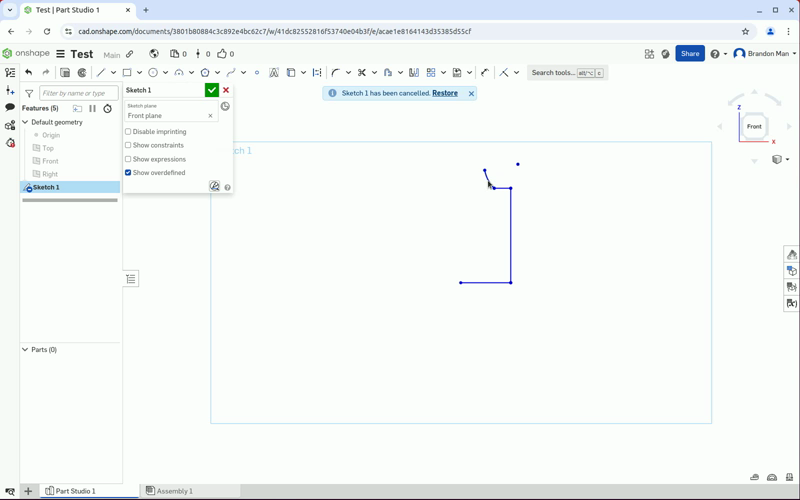
mouse_move(484, 170)
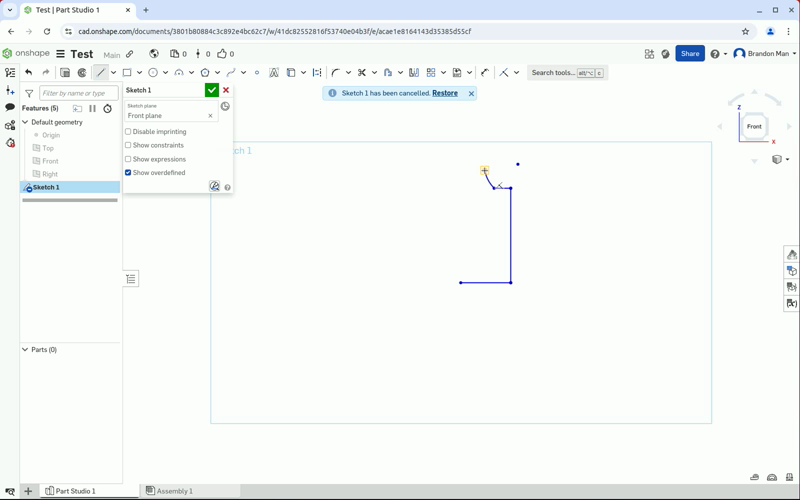
click(484, 170)
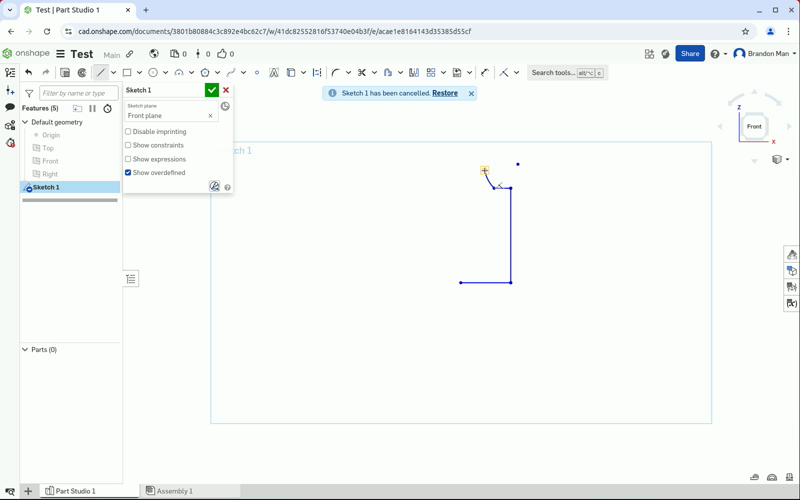
key_down(shift)
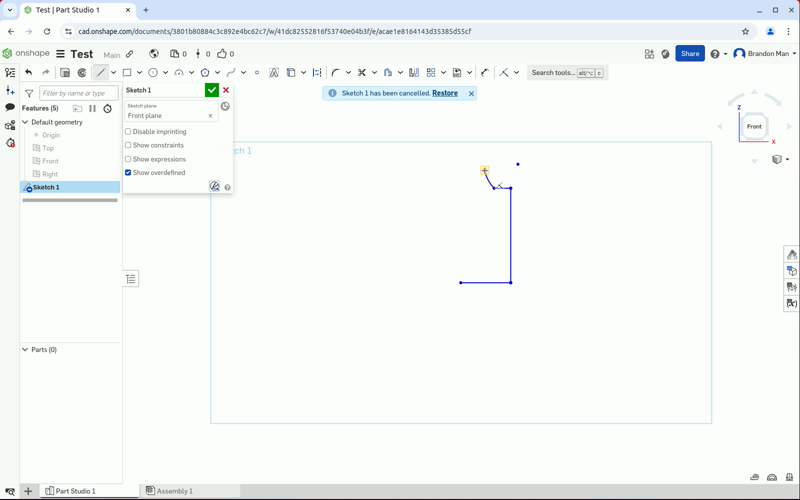
mouse_move(514, 170)
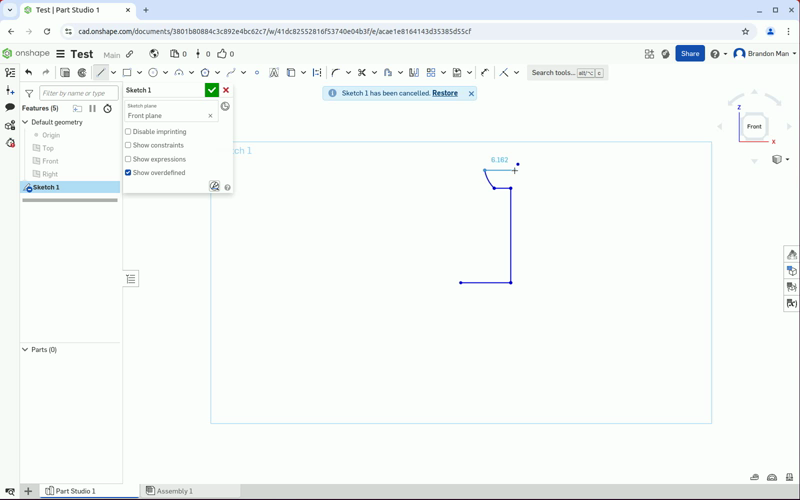
mouse_move(460, 176)
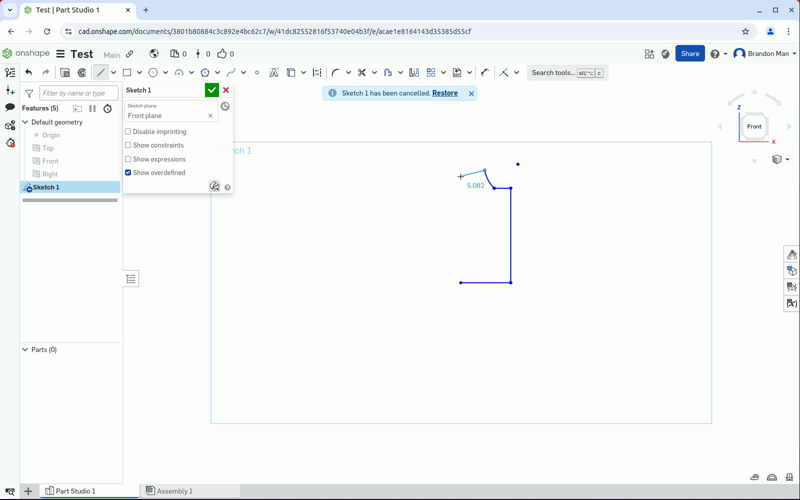
click(460, 176)
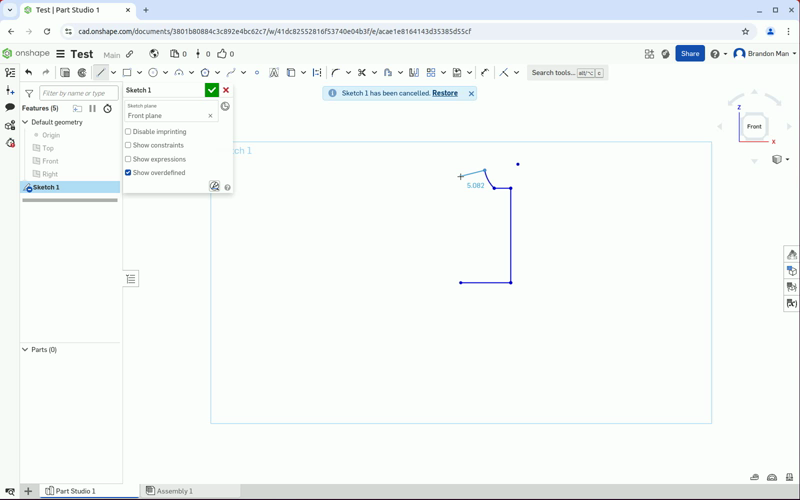
key_up(shift)
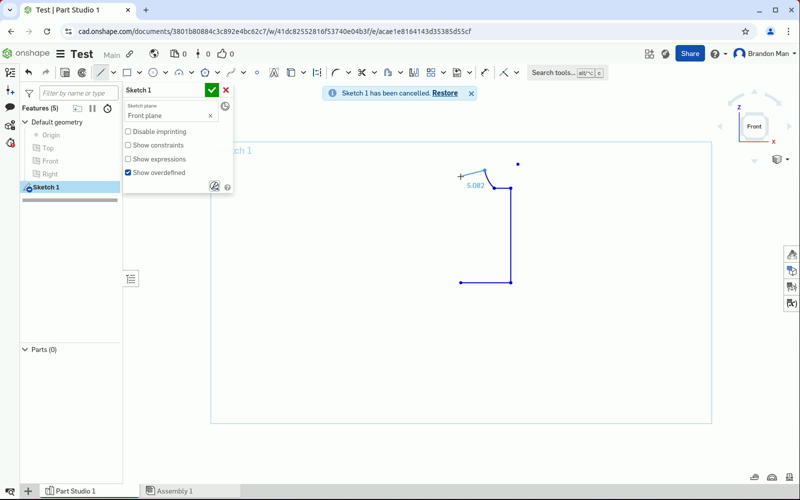
key(esc)
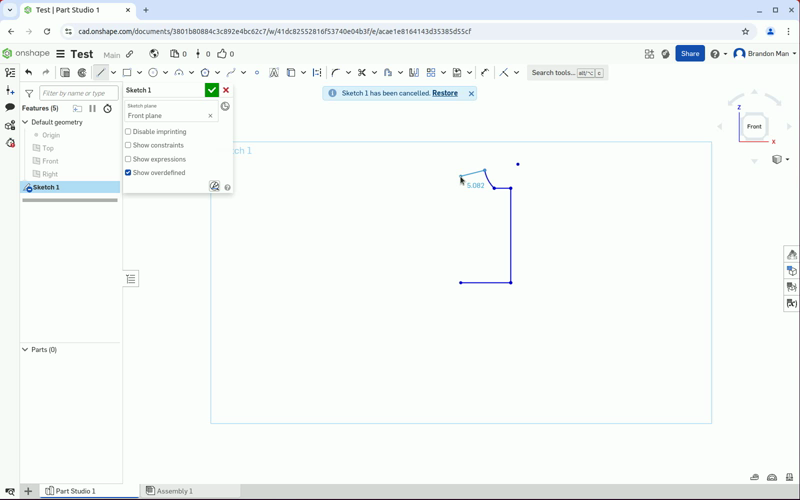
key(a)
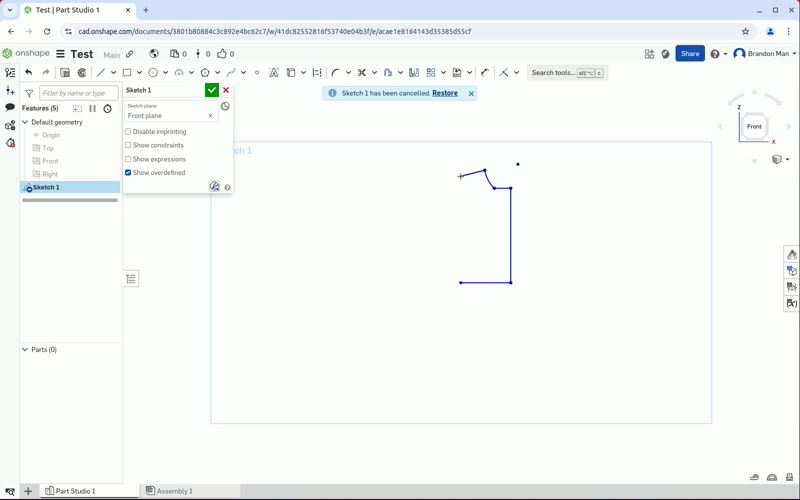
mouse_move(460, 176)
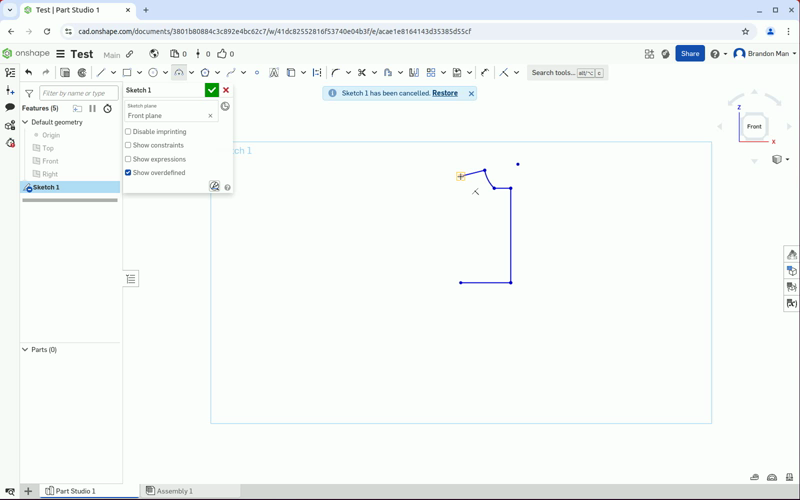
click(460, 176)
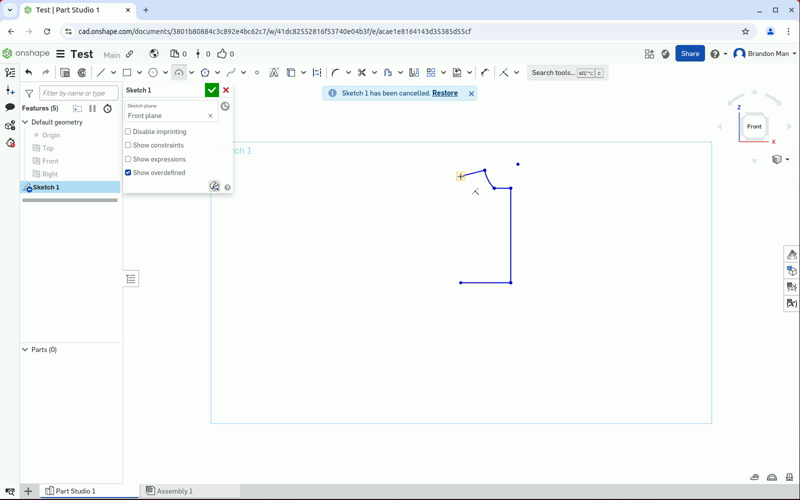
mouse_move(460, 282)
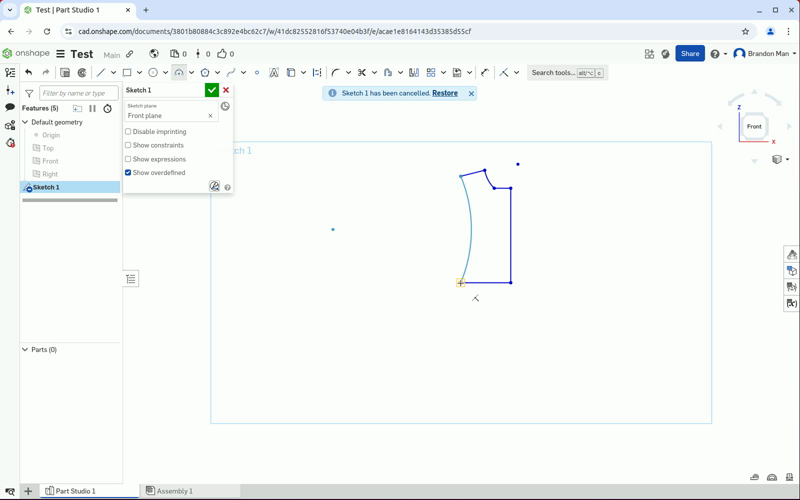
click(460, 282)
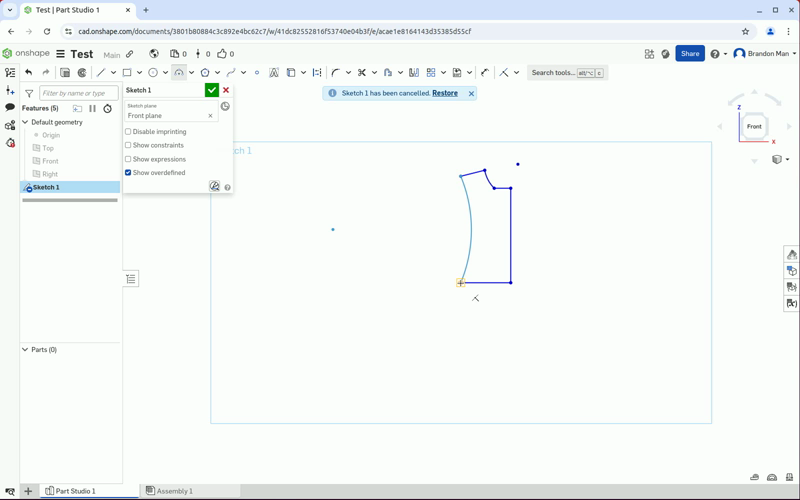
key_down(shift)
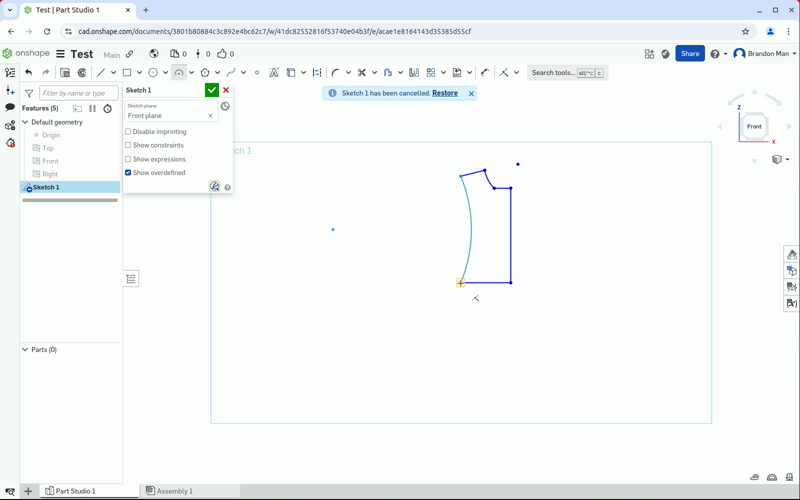
mouse_move(471, 229)
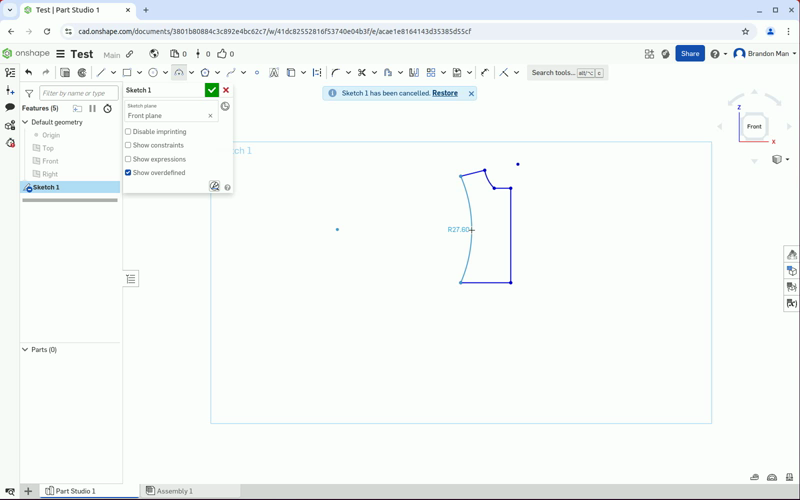
click(471, 229)
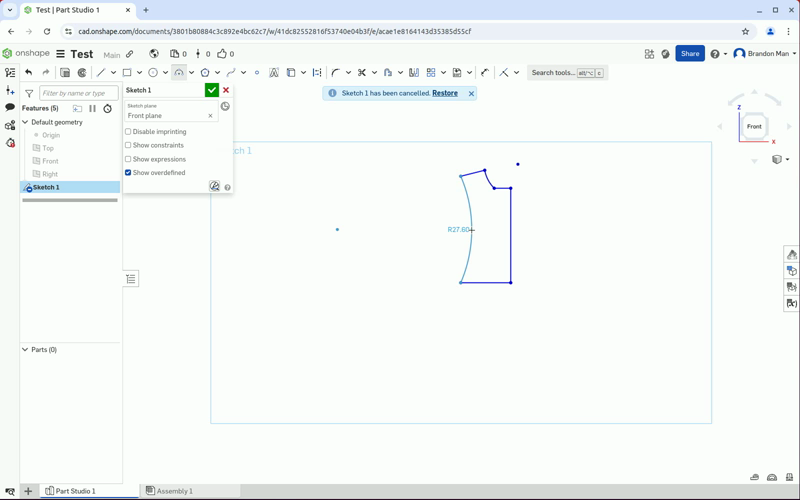
key_up(shift)
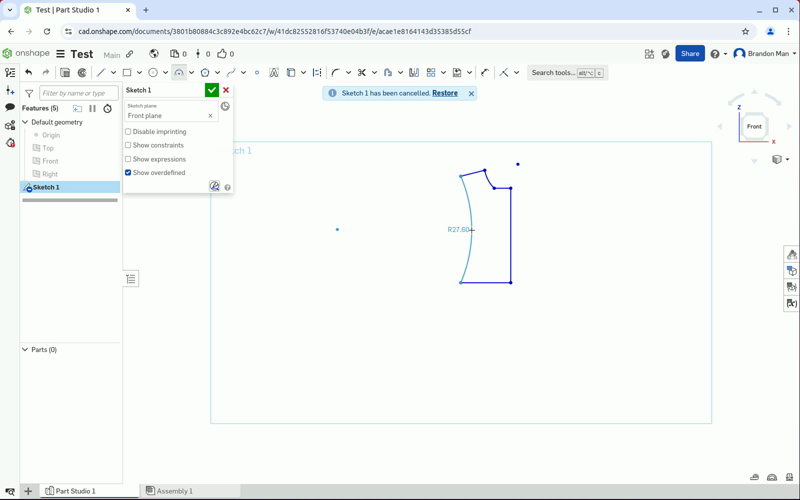
key(esc)
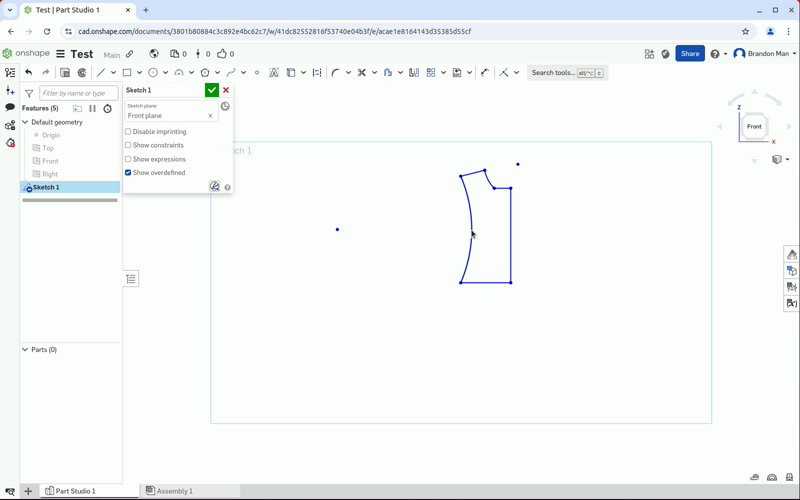
mouse_move(499, 230)
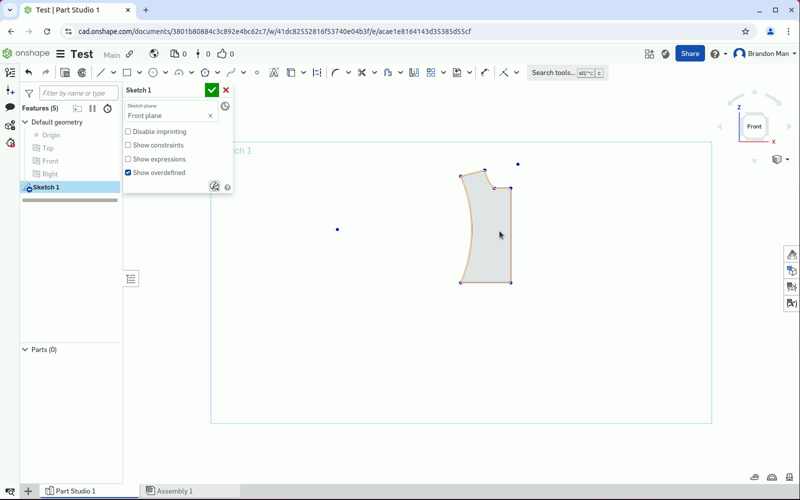
click(499, 230)
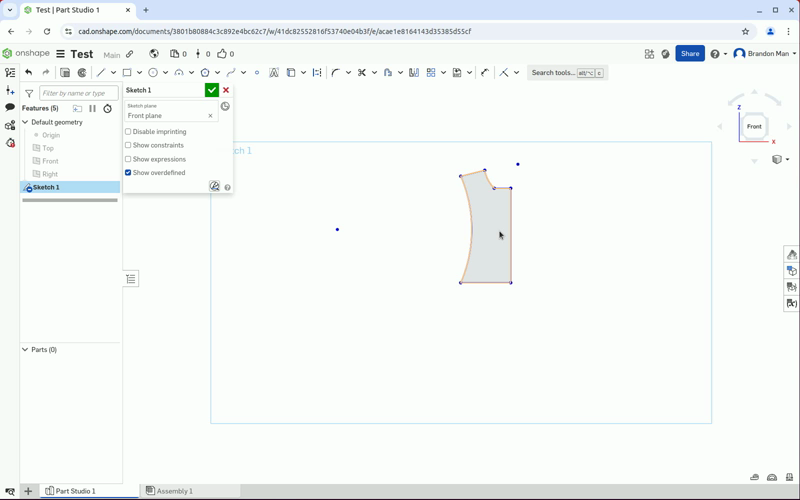
mouse_move(73, 352)
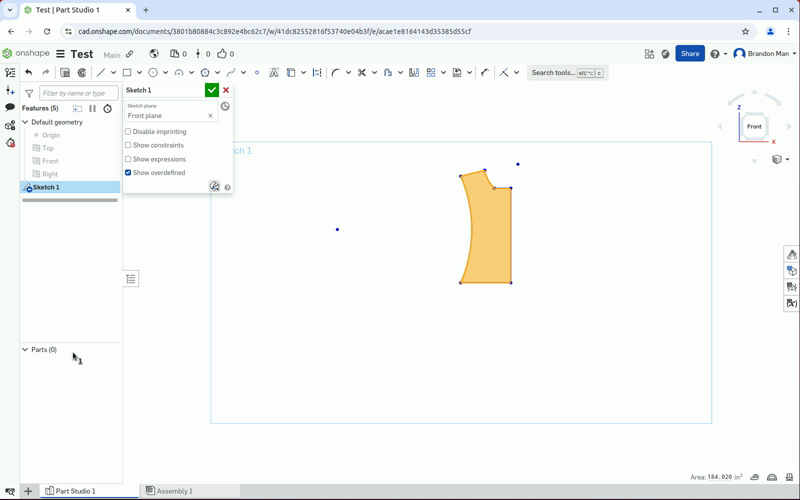
key(shift+y)
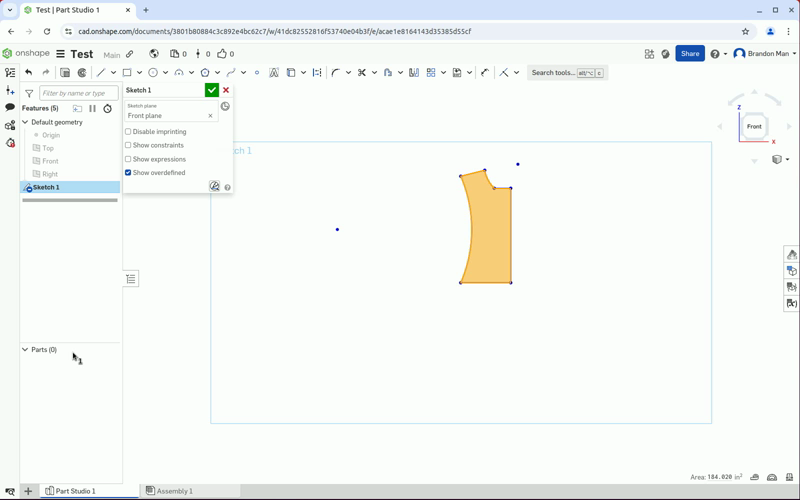
key(shift+e)
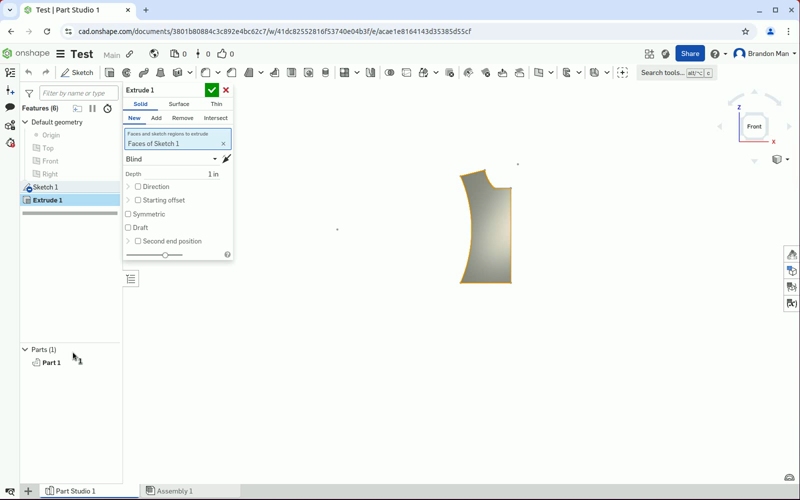
mouse_move(143, 106)
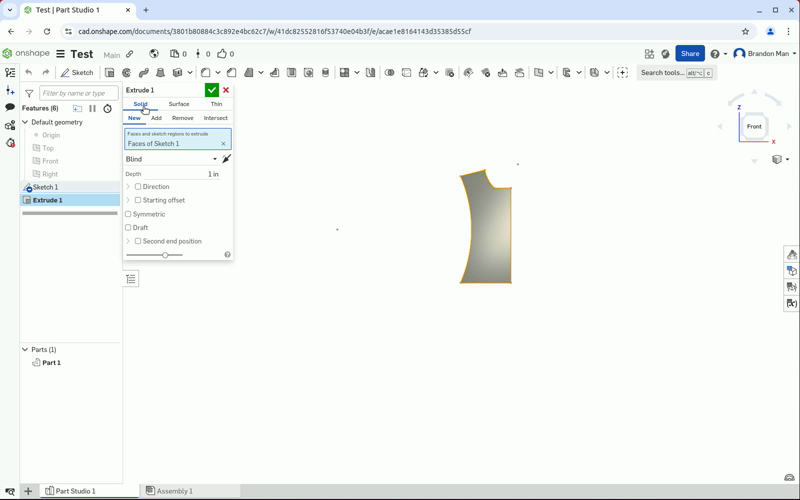
click(143, 106)
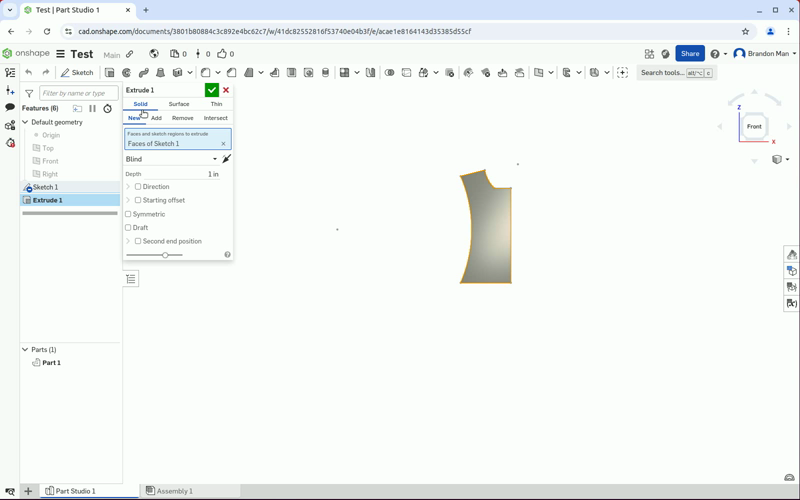
mouse_move(137, 120)
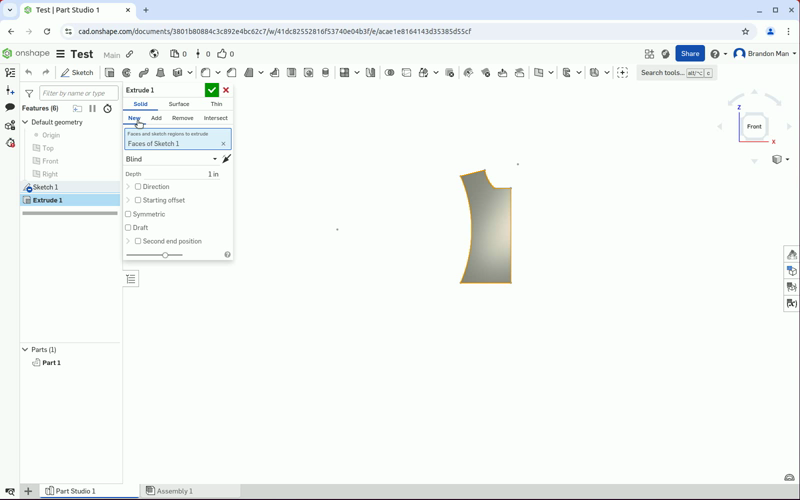
click(137, 120)
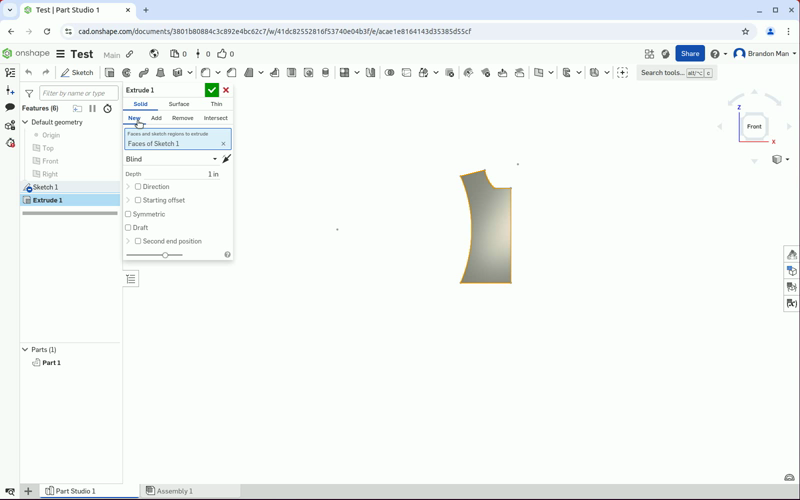
key(tab, 4)
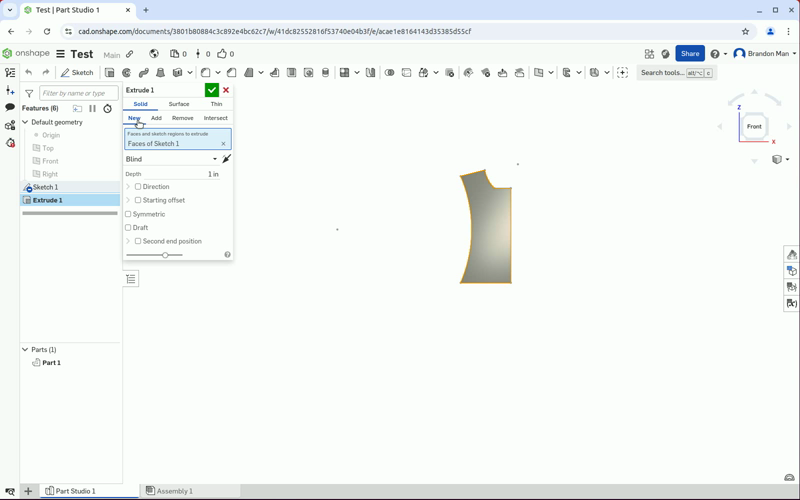
text(5.536)
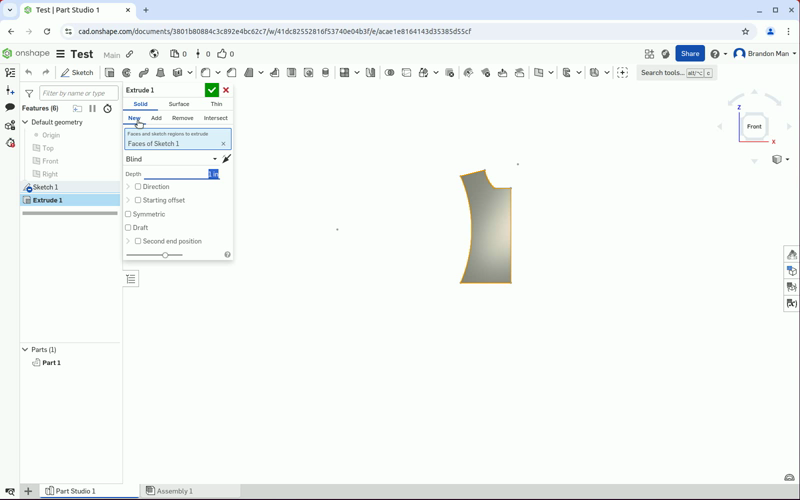
key(enter)
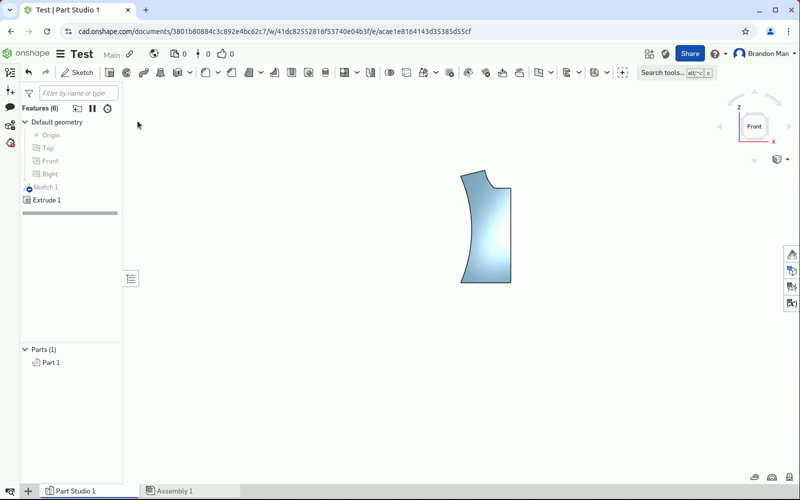
key(shift+h)
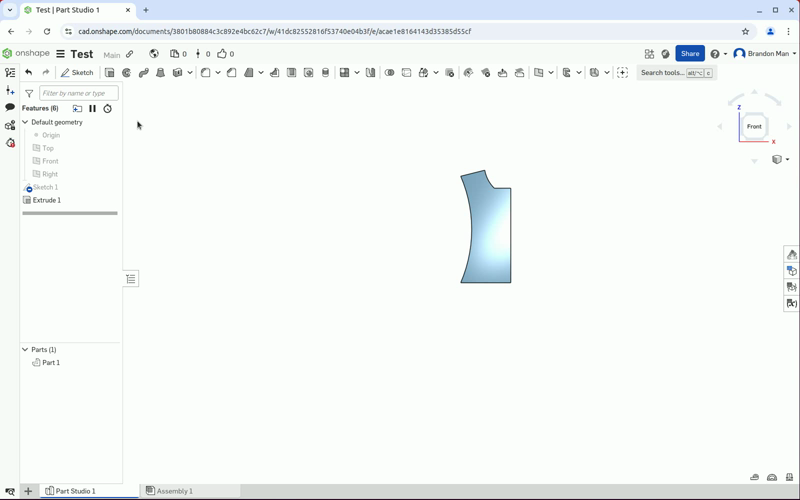
key(shift+h)
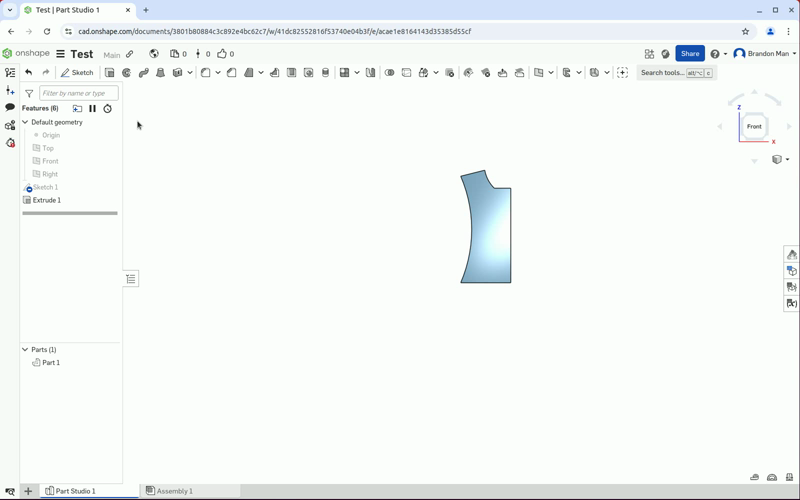
mouse_move(73, 189)
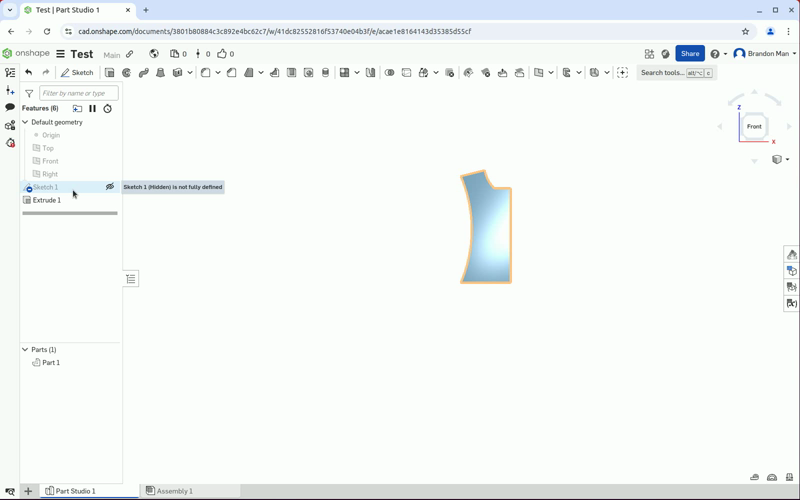
click(73, 189)
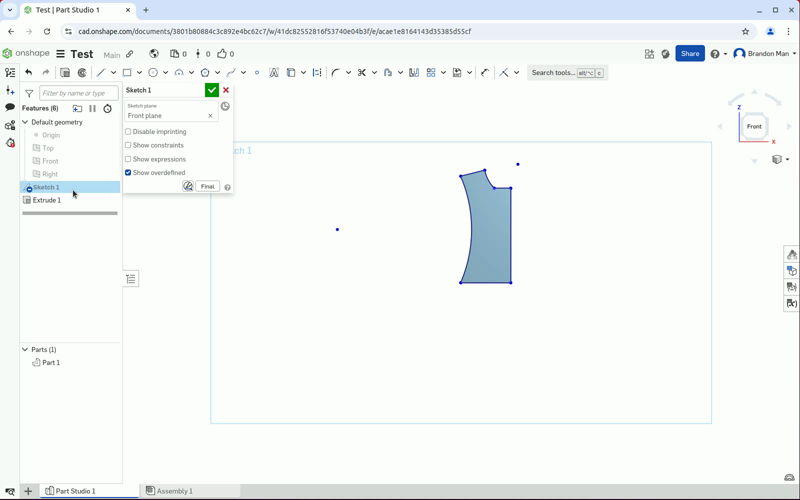
mouse_move(229, 92)
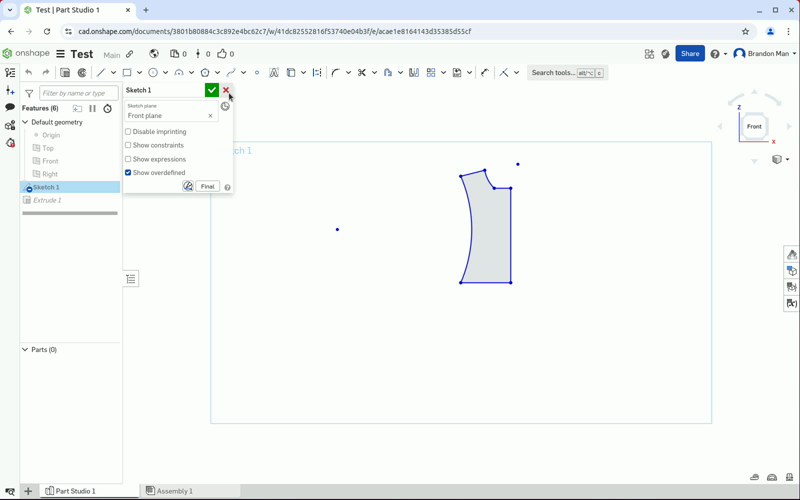
click(229, 92)
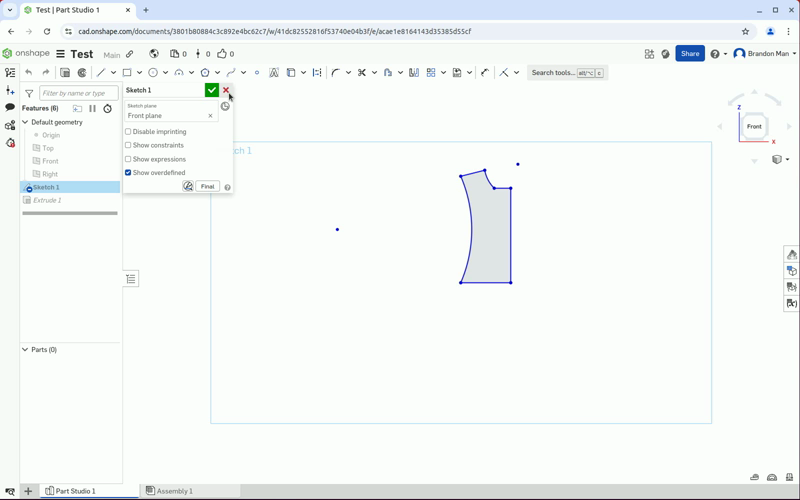
key(shift+s)
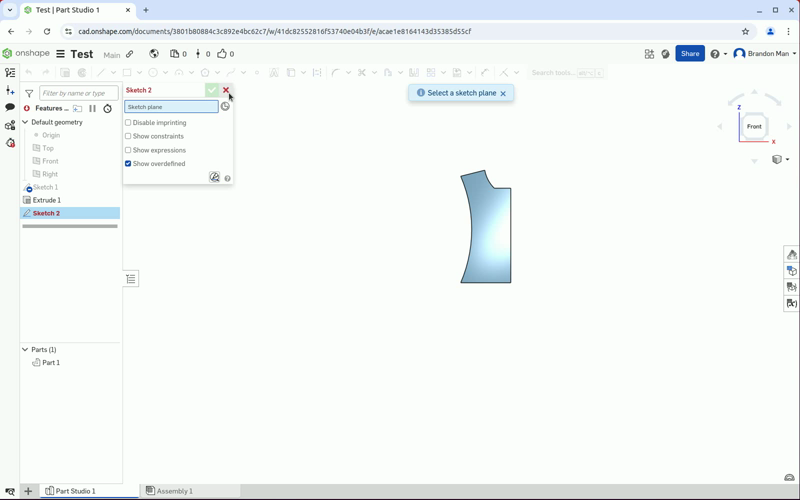
mouse_move(73, 163)
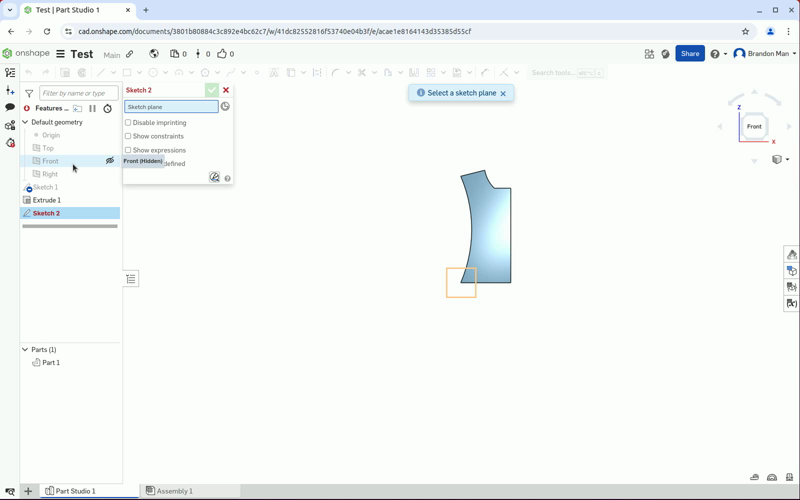
click(73, 163)
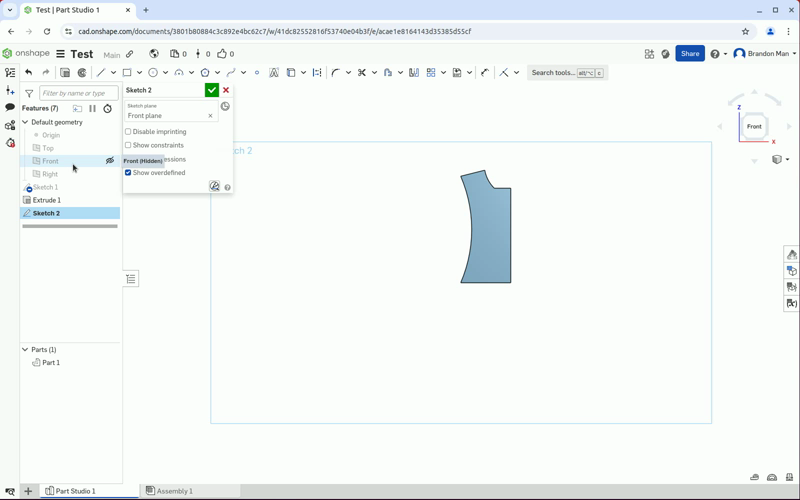
mouse_move(73, 352)
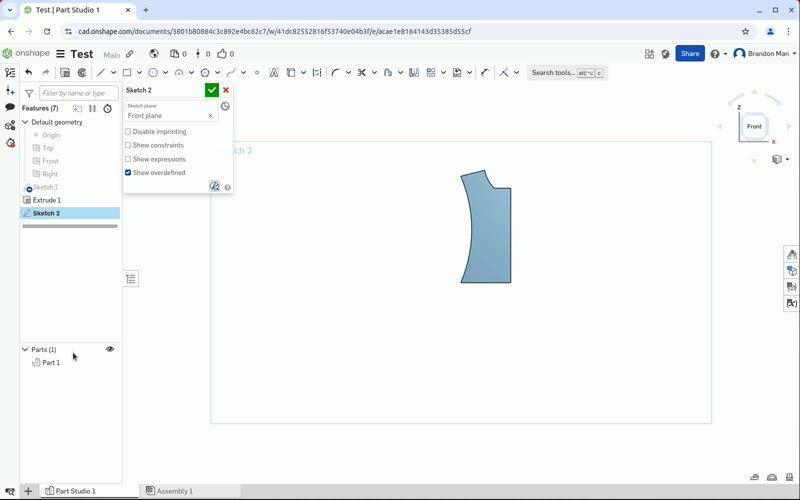
key(y)
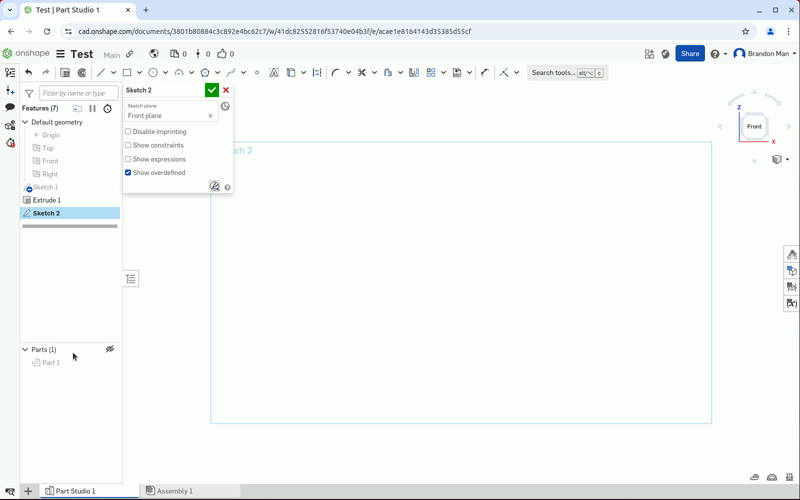
key(l)
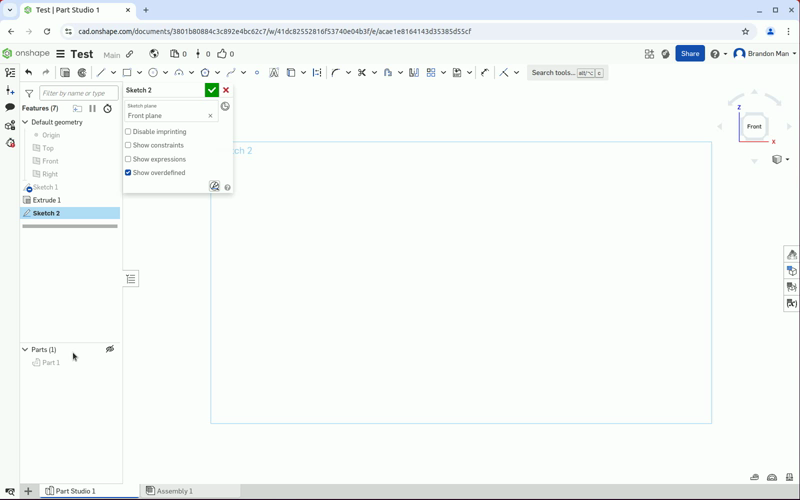
key_down(shift)
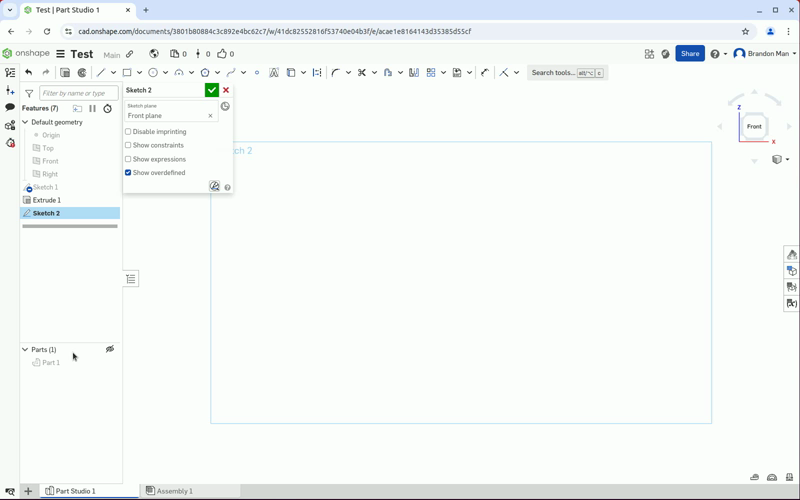
mouse_move(510, 282)
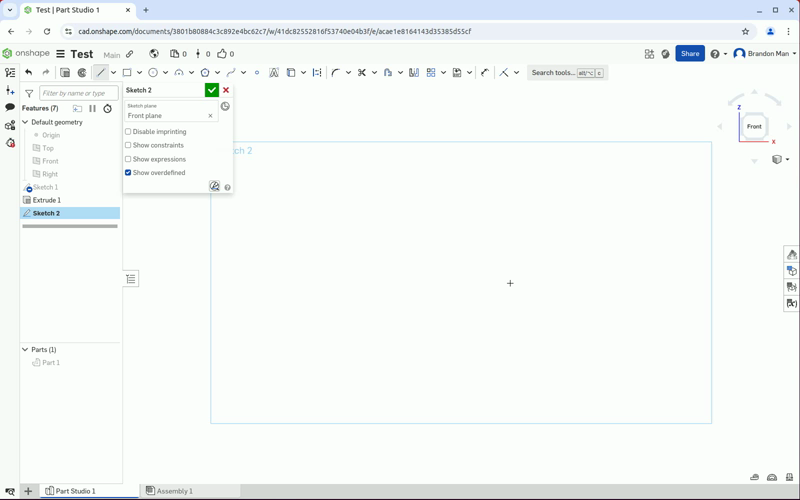
click(510, 282)
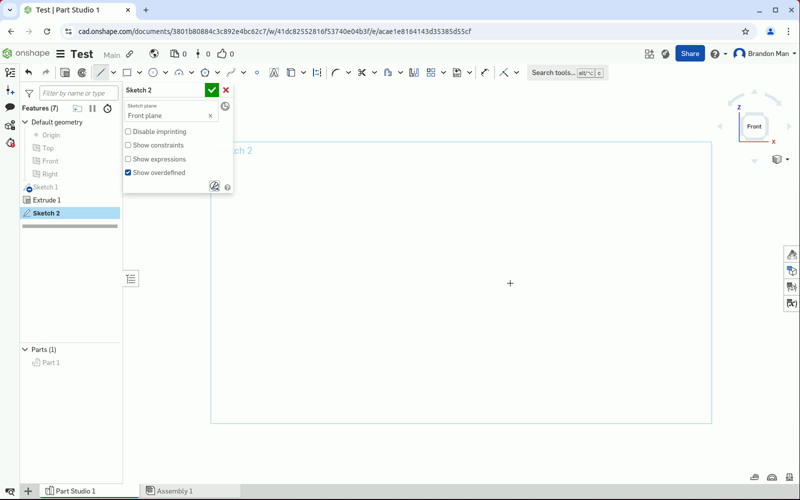
key_up(shift)
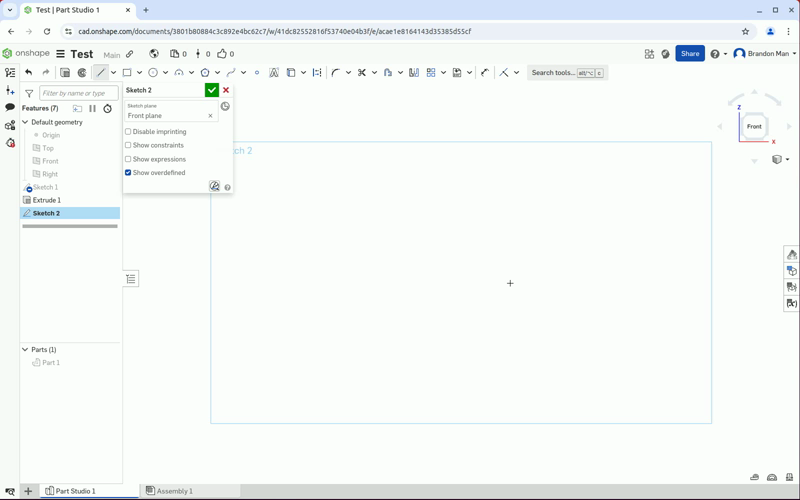
key_down(shift)
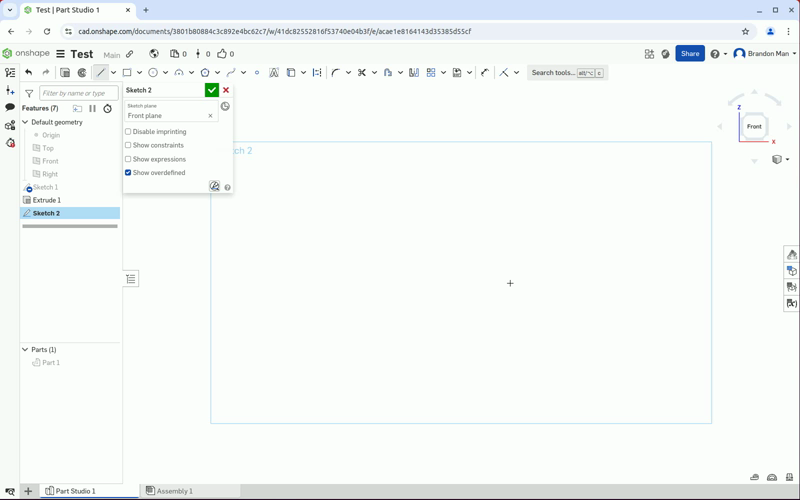
mouse_move(540, 282)
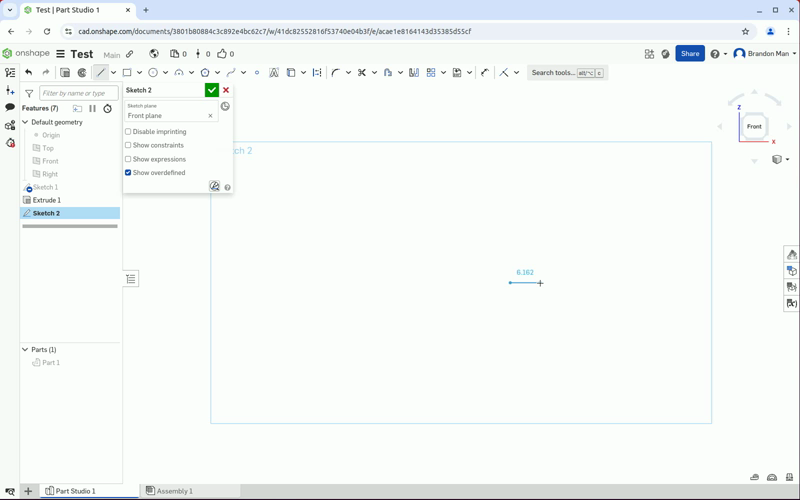
mouse_move(559, 282)
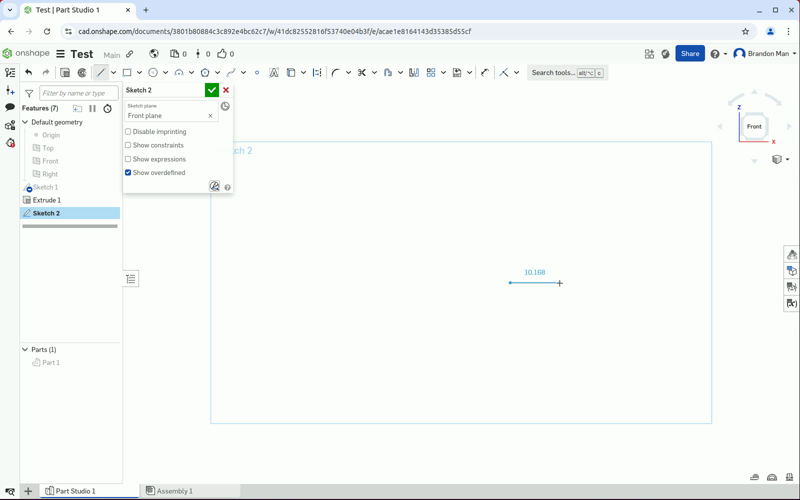
click(559, 282)
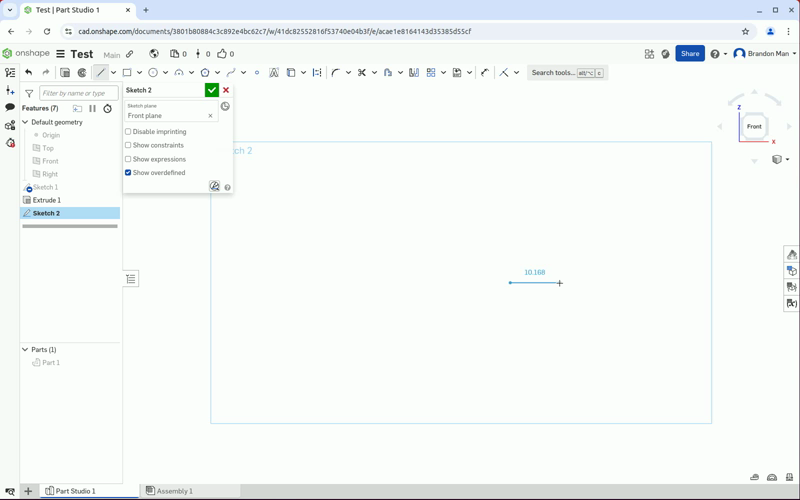
key_up(shift)
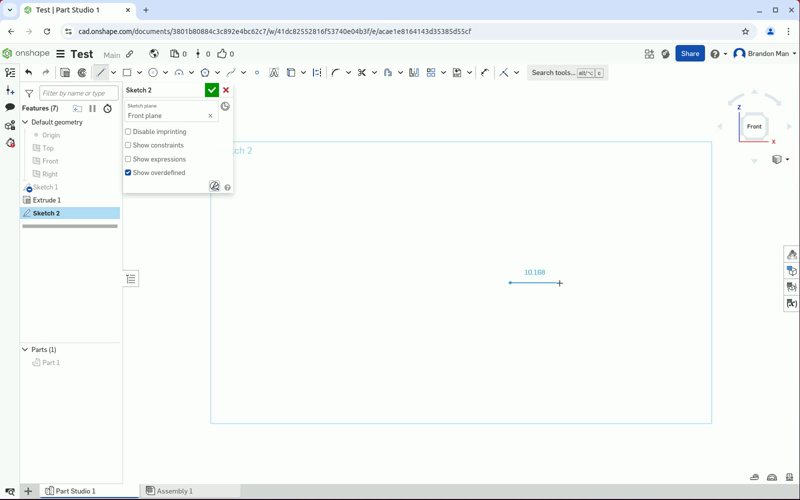
key(esc)
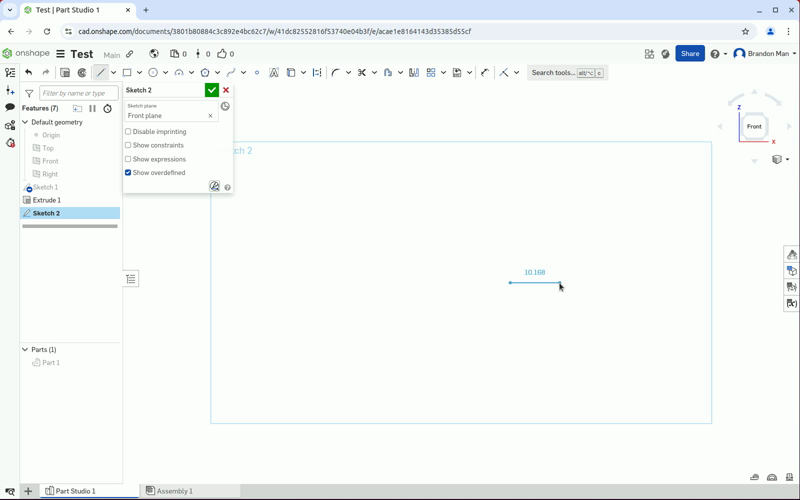
key(a)
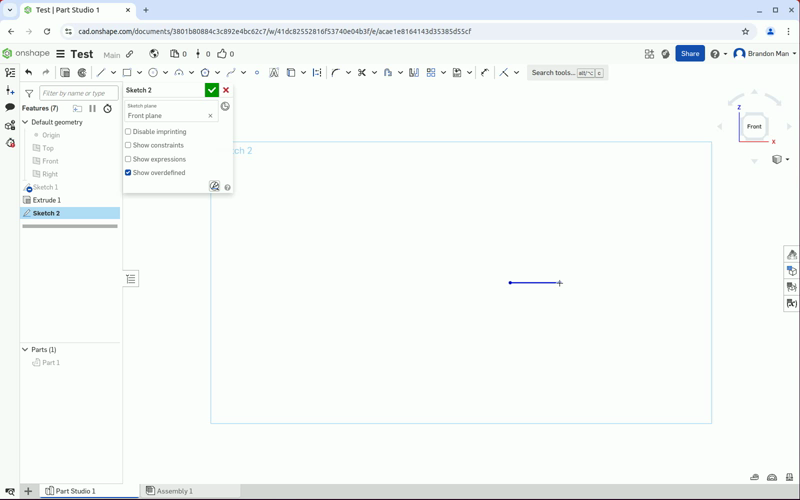
mouse_move(559, 282)
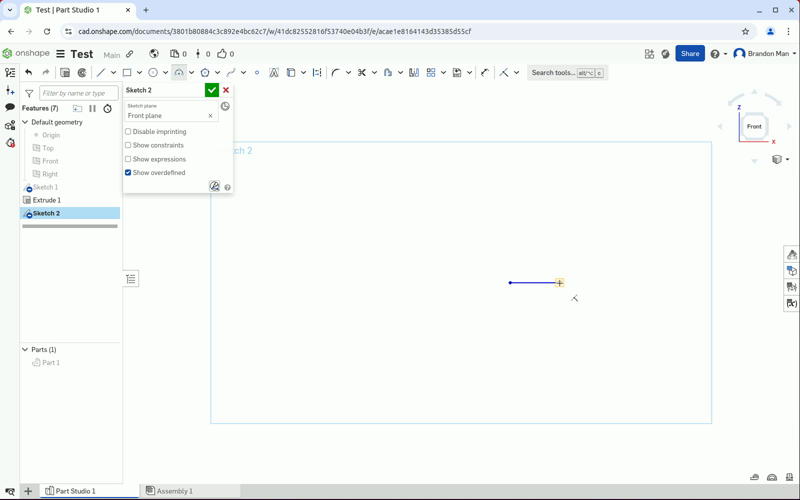
click(559, 282)
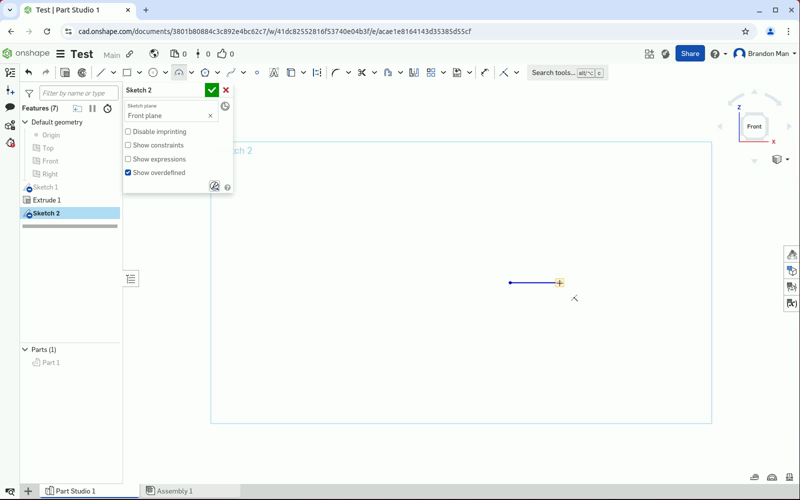
key_down(shift)
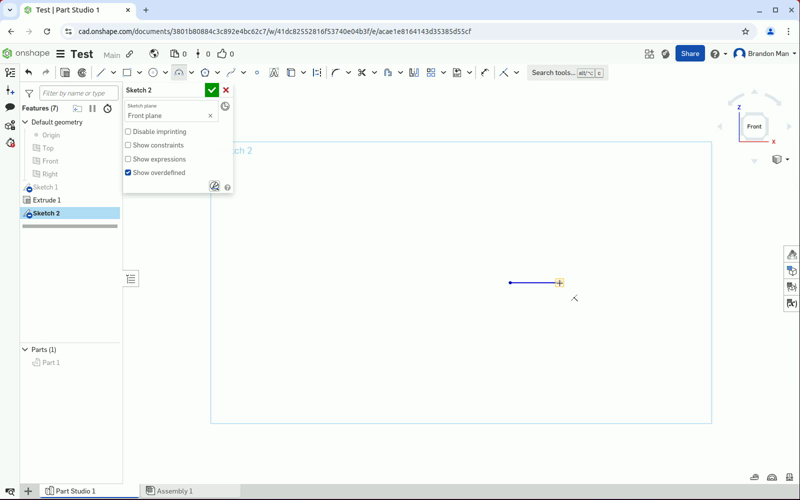
mouse_move(559, 176)
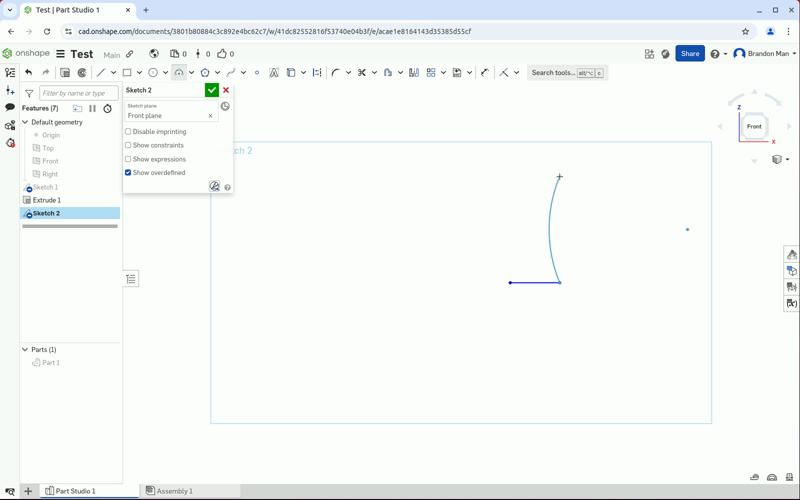
click(559, 176)
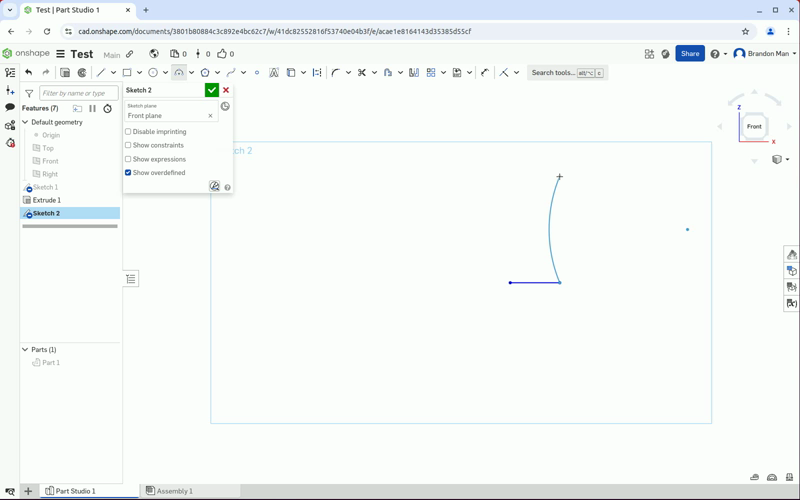
mouse_move(548, 229)
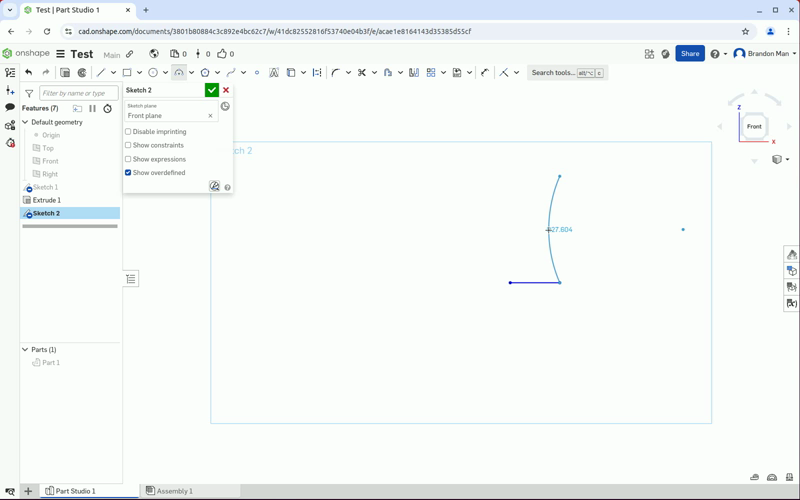
click(548, 229)
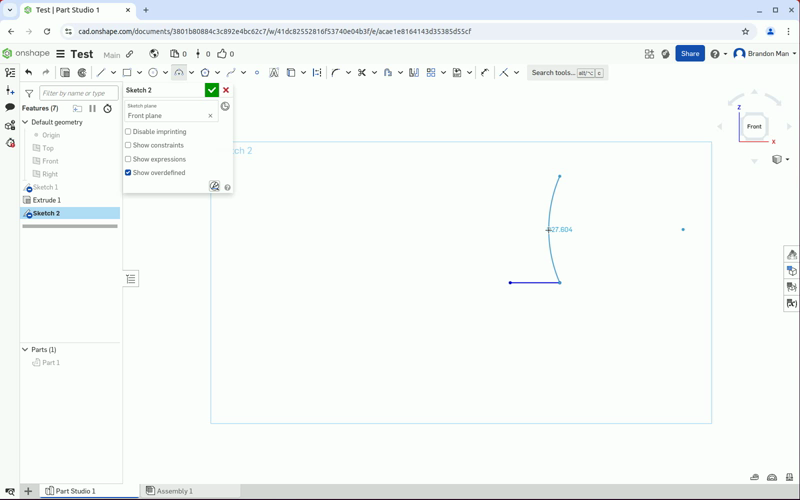
key_up(shift)
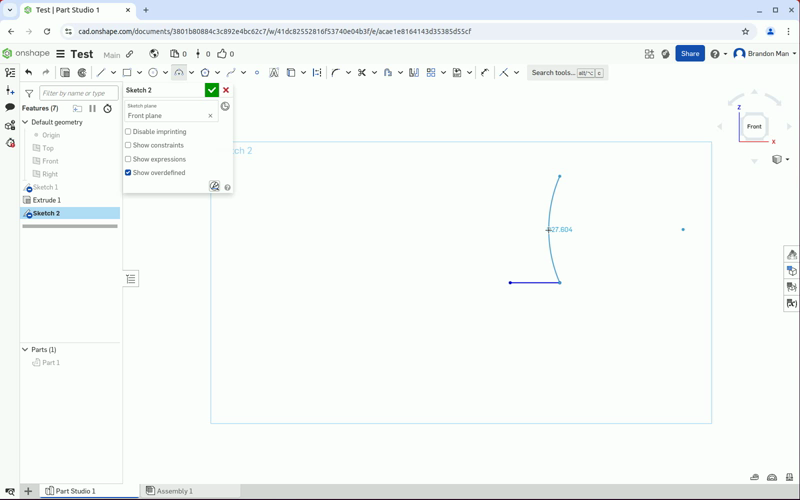
key(esc)
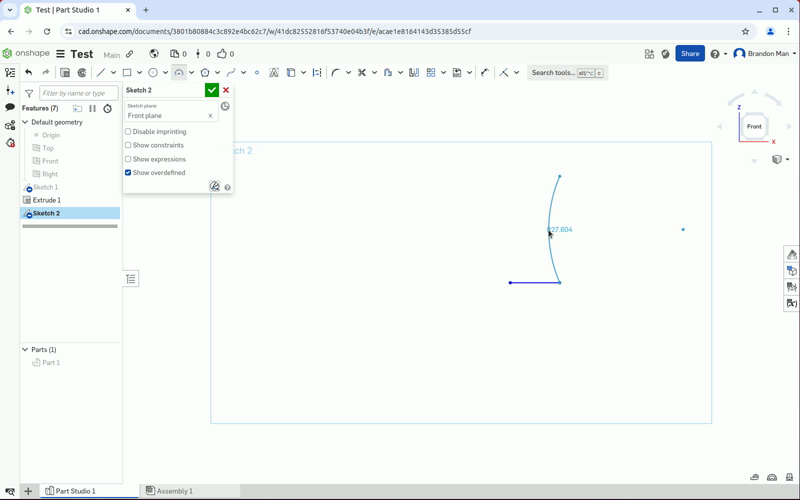
key(l)
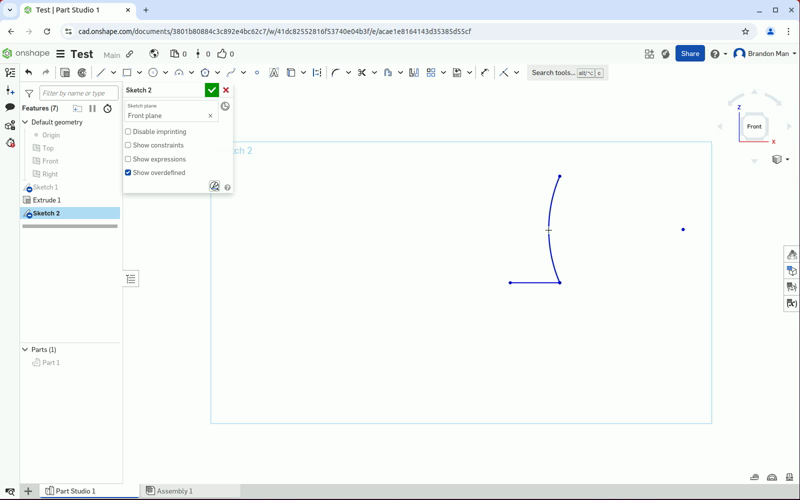
mouse_move(559, 176)
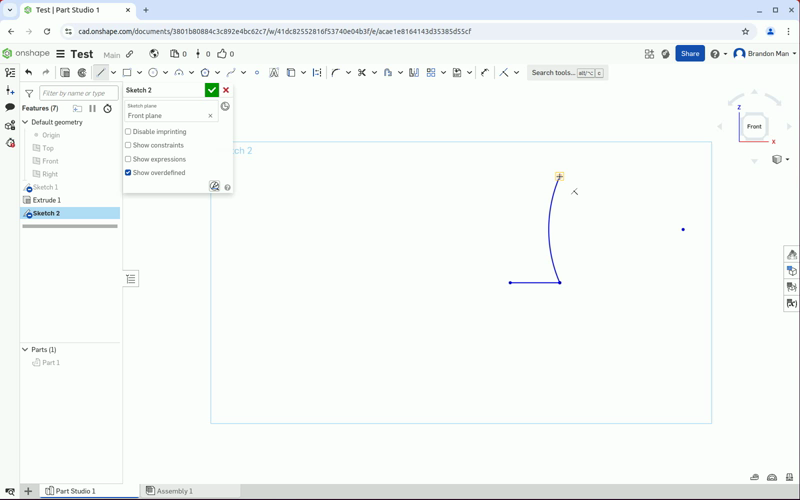
click(559, 176)
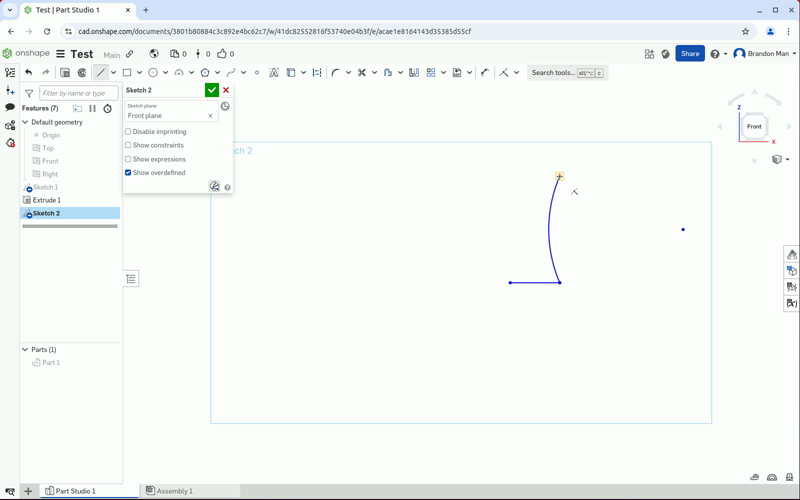
key_down(shift)
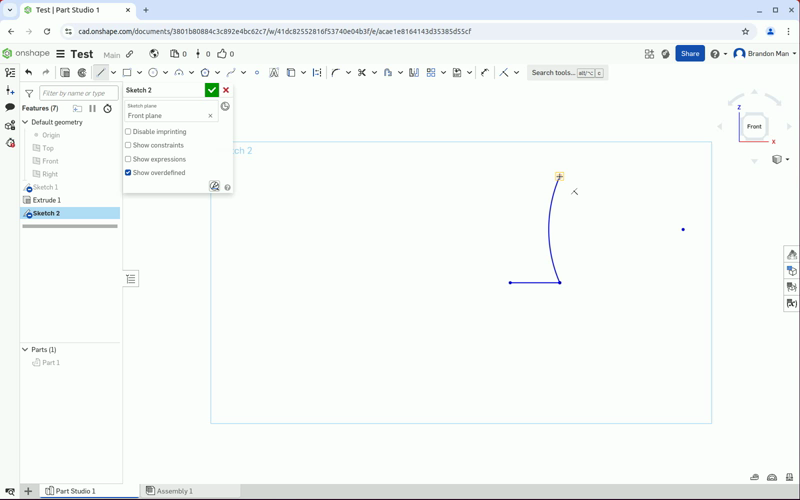
mouse_move(589, 176)
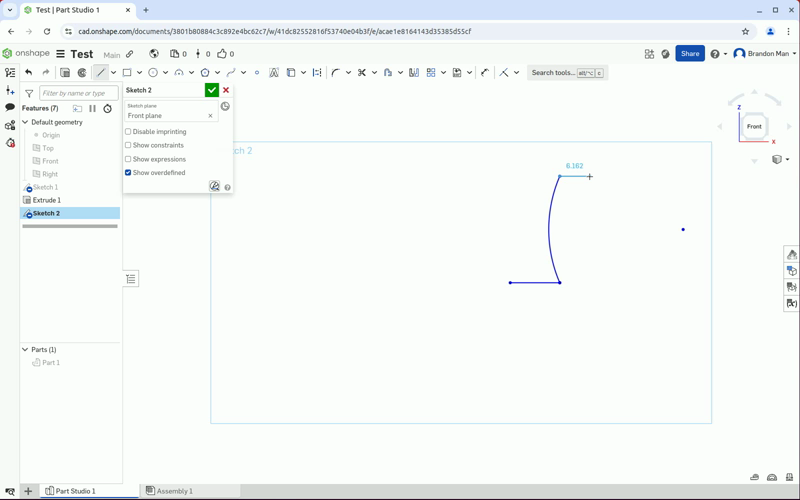
mouse_move(534, 170)
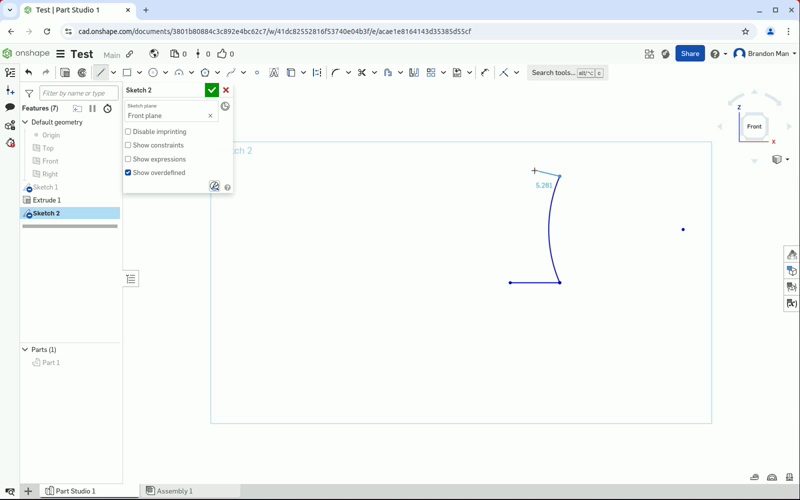
click(534, 170)
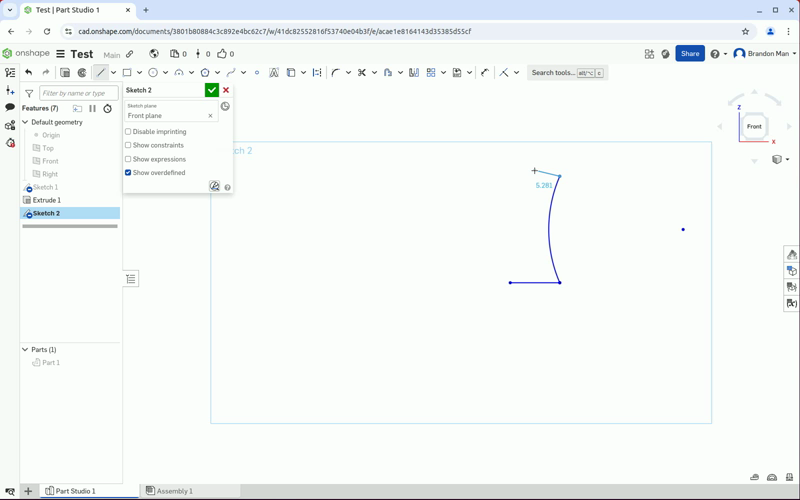
key_up(shift)
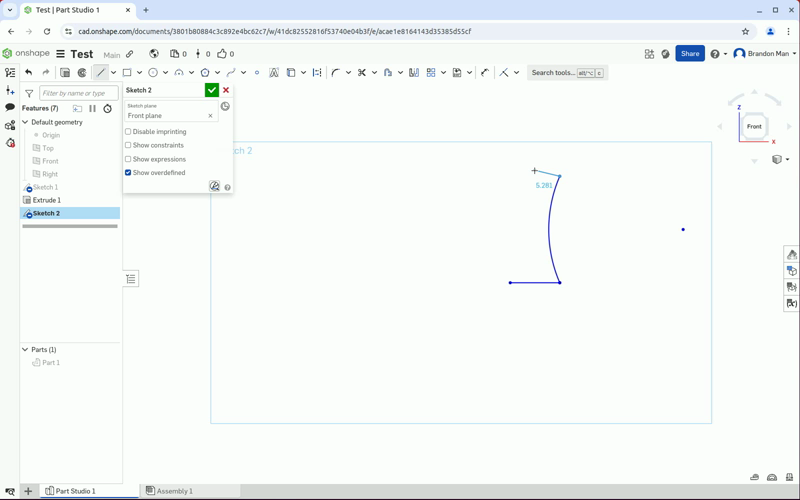
key(esc)
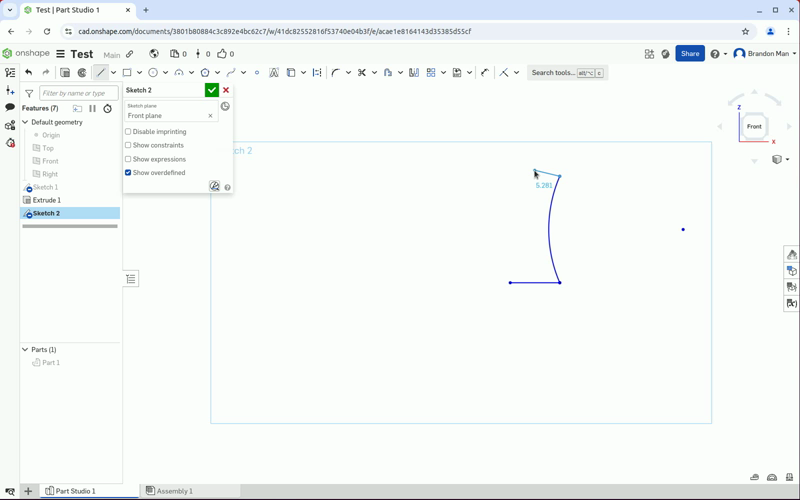
key(a)
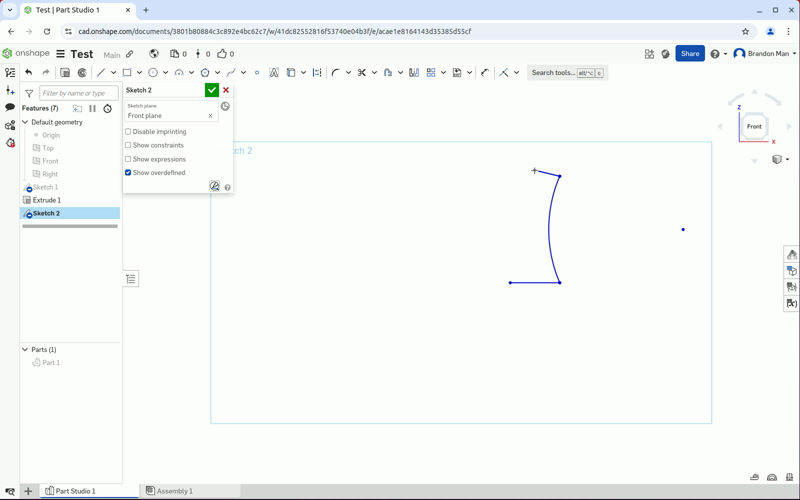
mouse_move(534, 170)
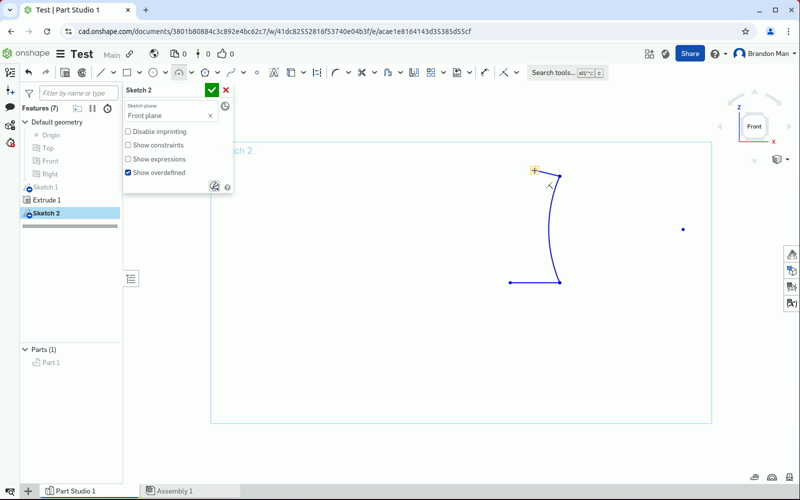
click(534, 170)
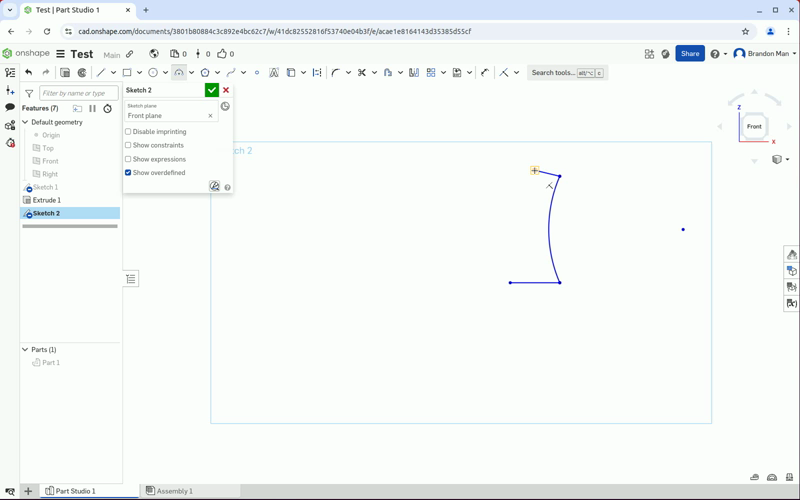
key_down(shift)
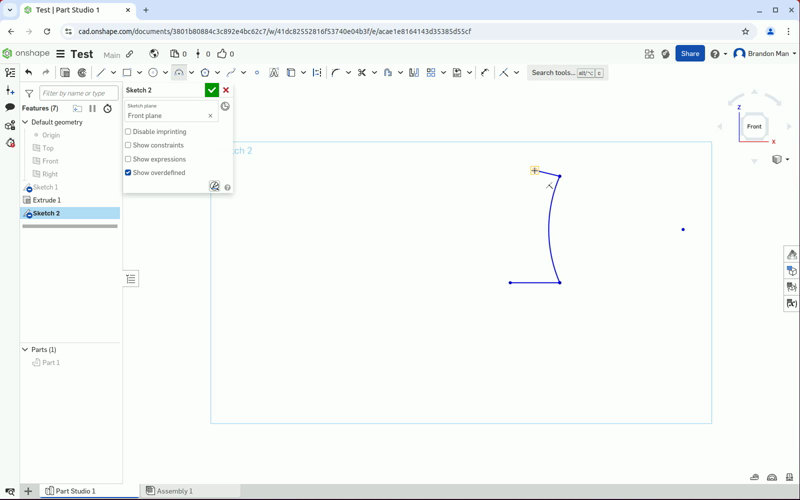
mouse_move(525, 188)
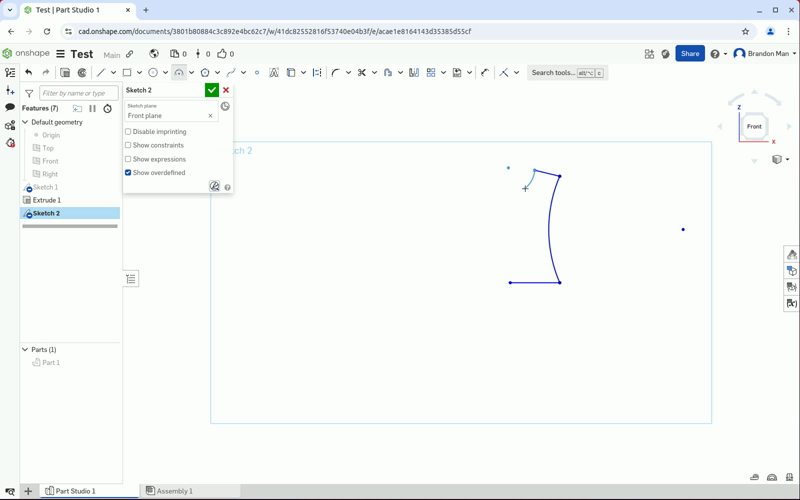
click(525, 188)
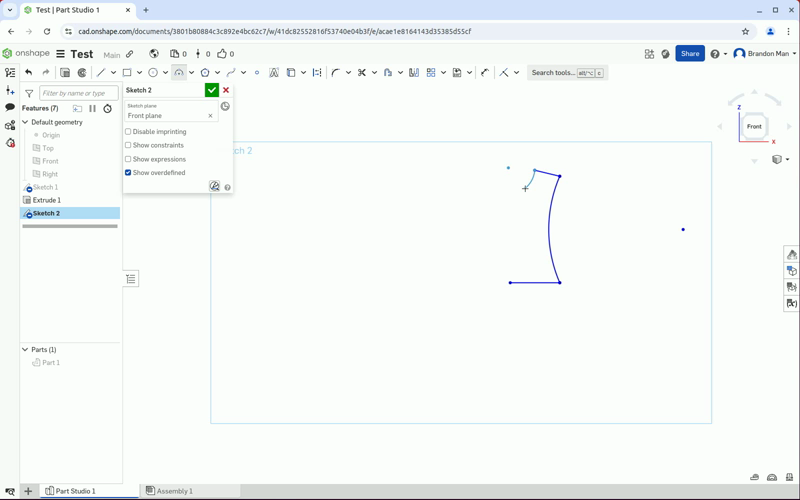
mouse_move(531, 180)
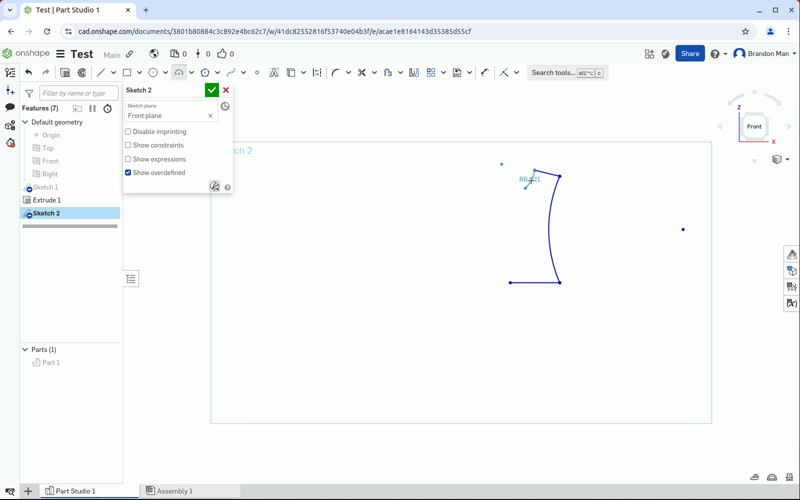
click(531, 180)
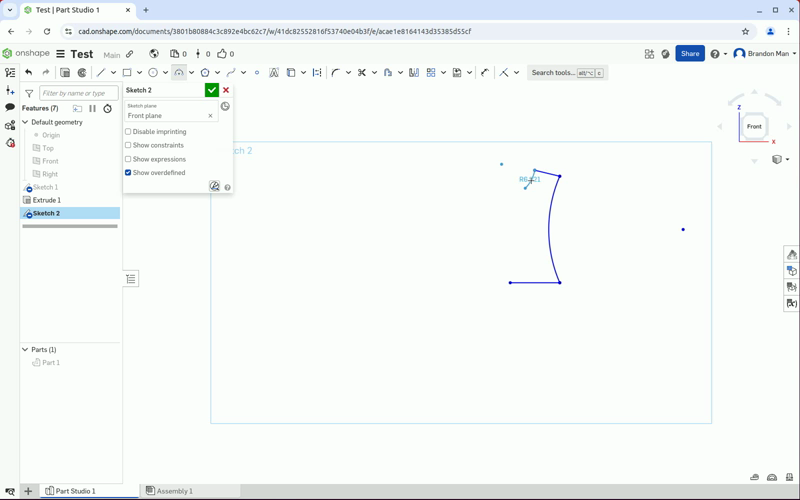
key_up(shift)
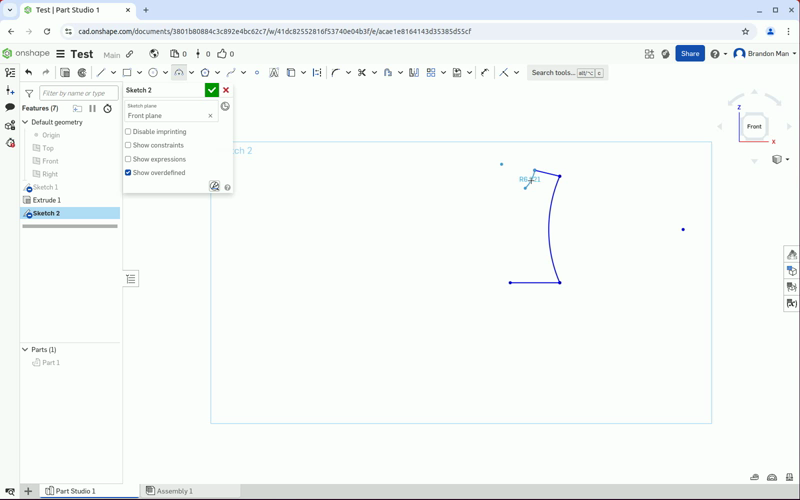
key(esc)
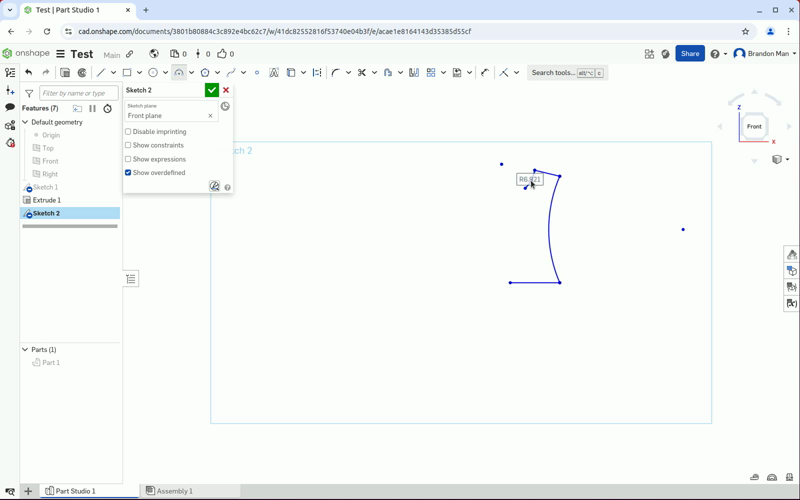
key(l)
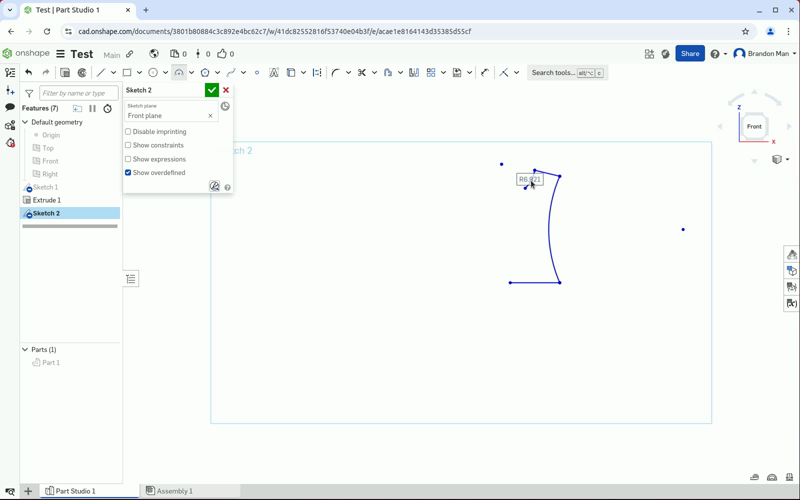
mouse_move(525, 188)
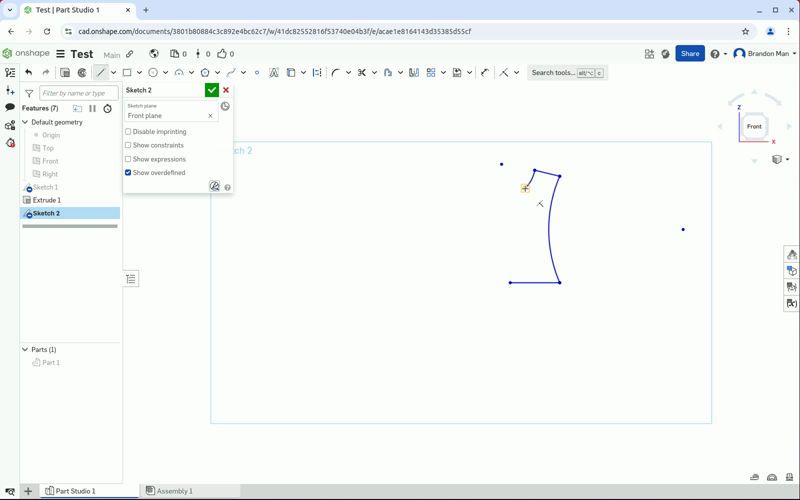
click(525, 188)
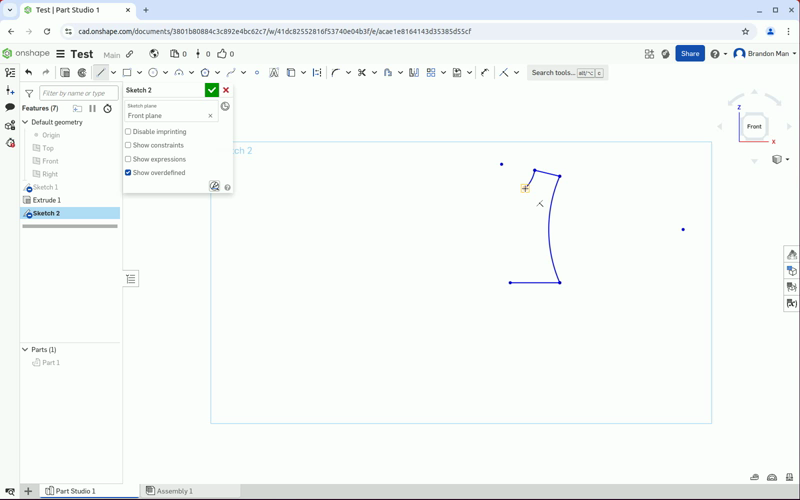
key_down(shift)
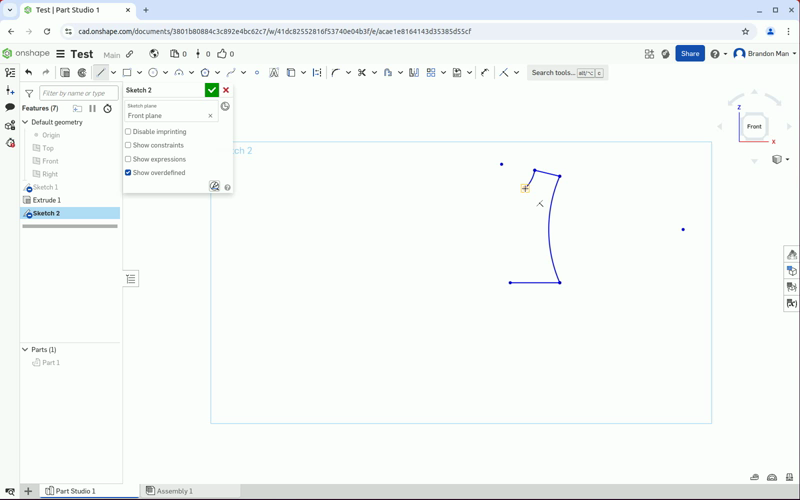
mouse_move(555, 188)
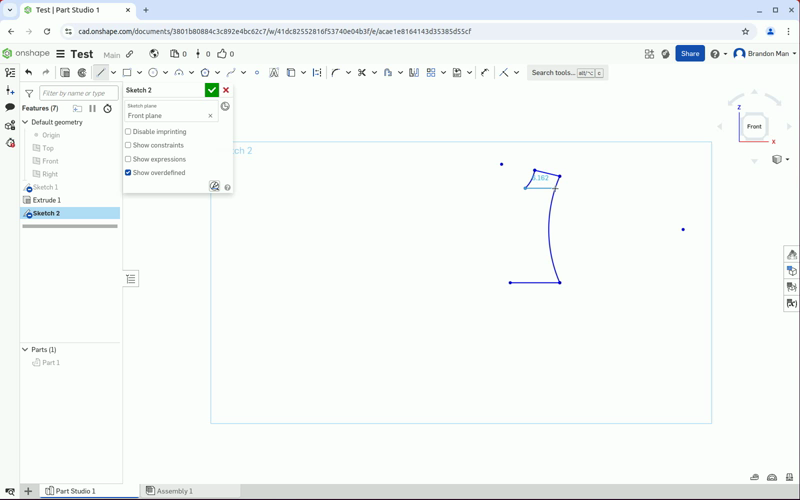
mouse_move(510, 188)
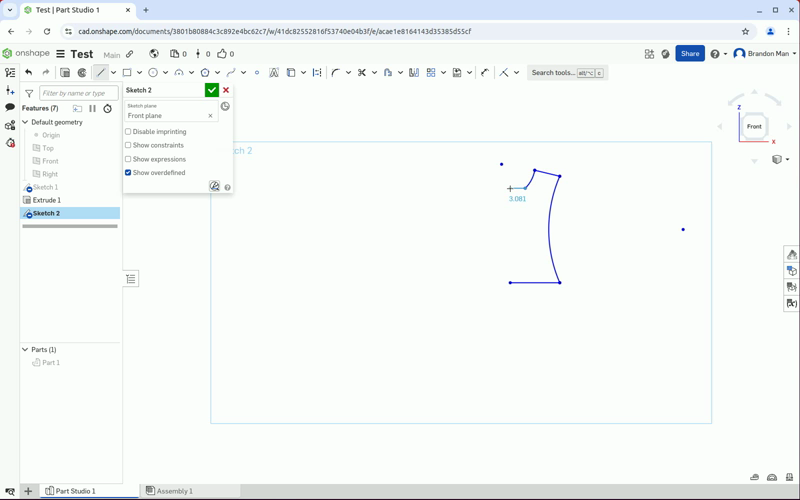
click(510, 188)
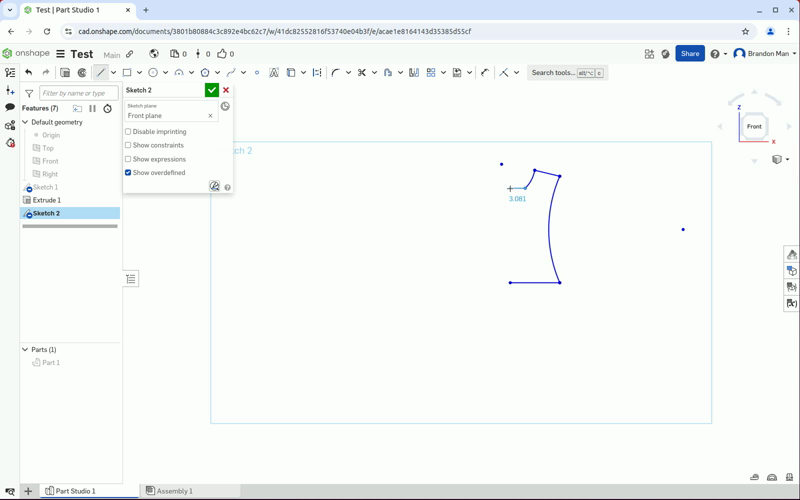
key_up(shift)
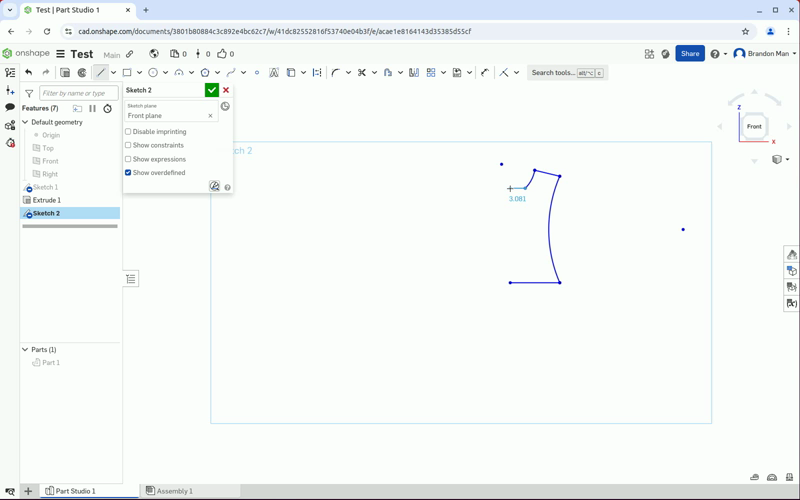
key_down(shift)
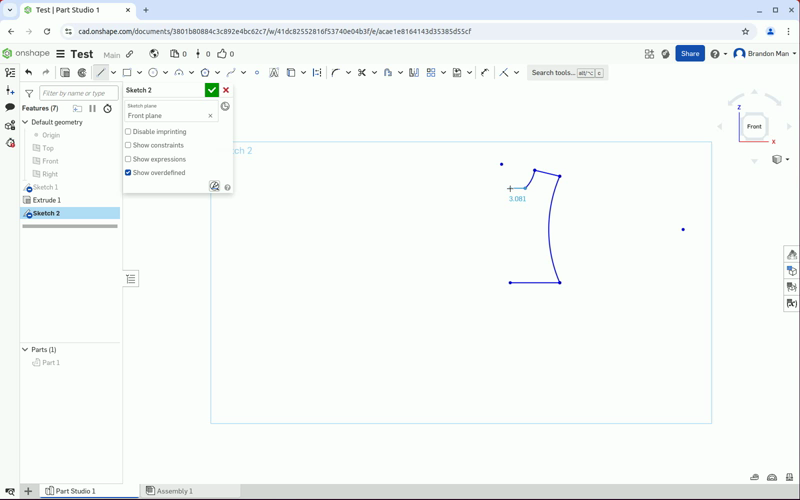
mouse_move(510, 282)
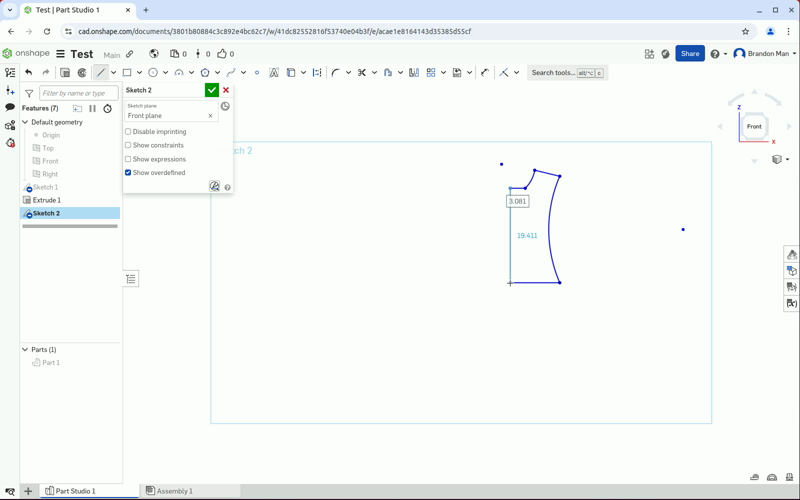
key_up(shift)
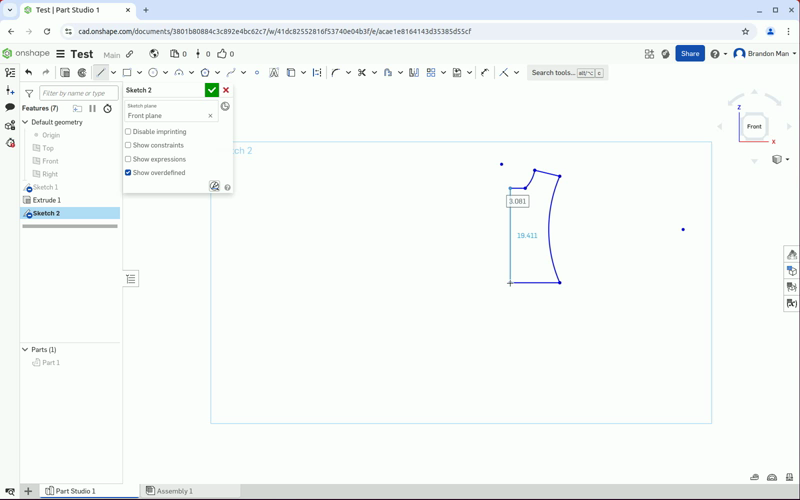
click(510, 282)
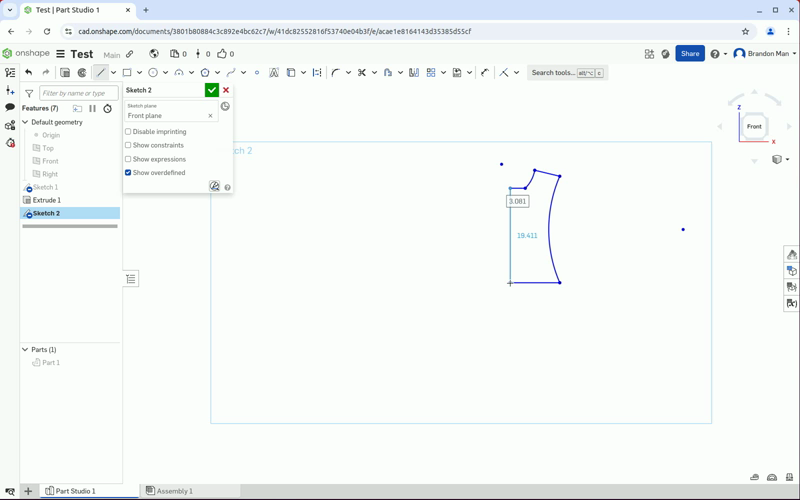
key(esc)
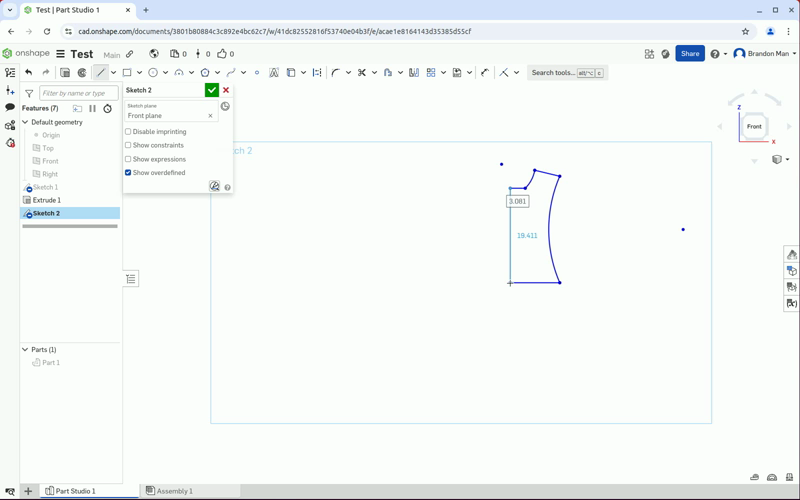
mouse_move(546, 247)
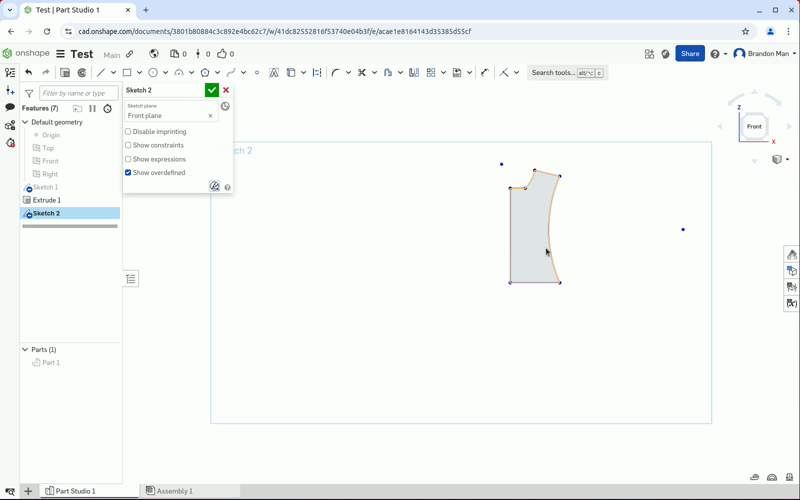
click(546, 247)
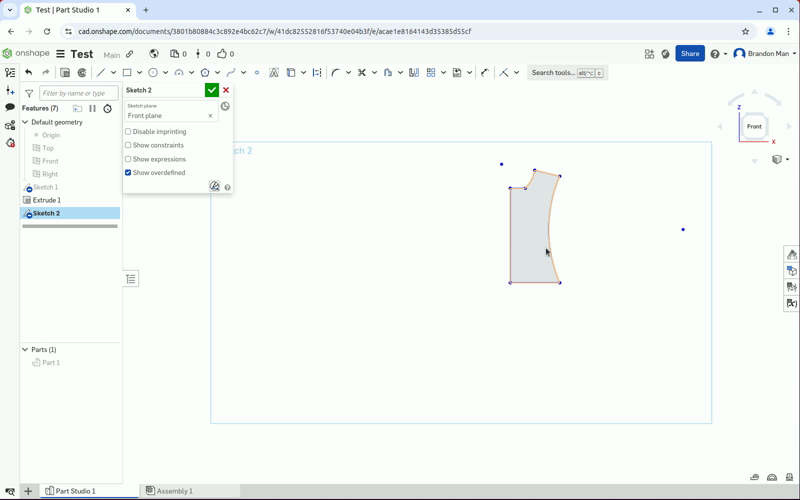
mouse_move(73, 352)
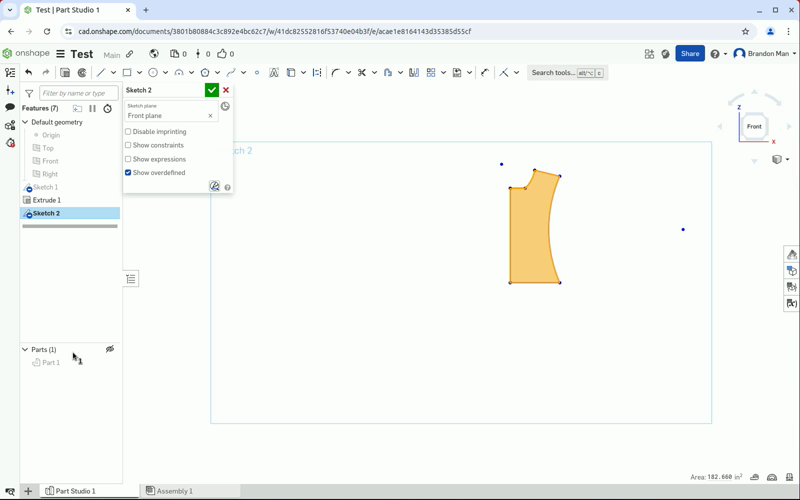
key(shift+y)
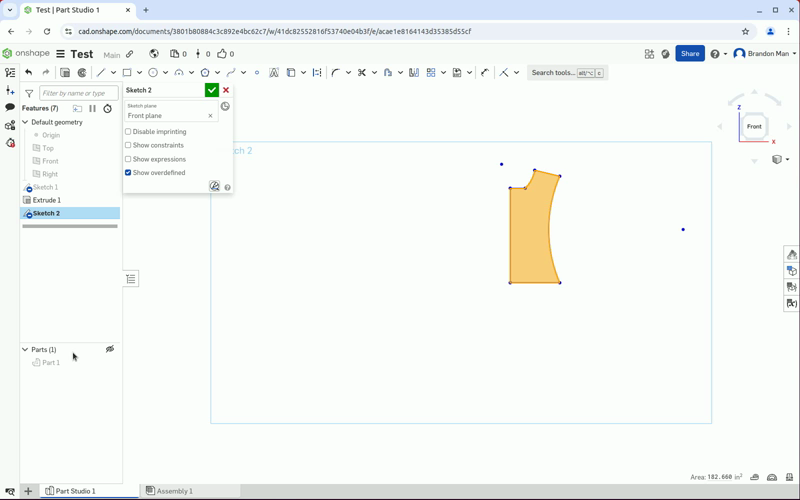
key(shift+e)
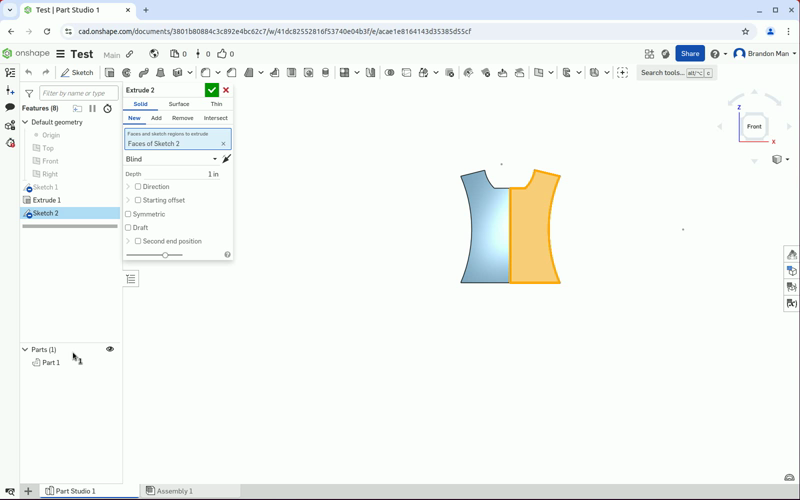
mouse_move(143, 106)
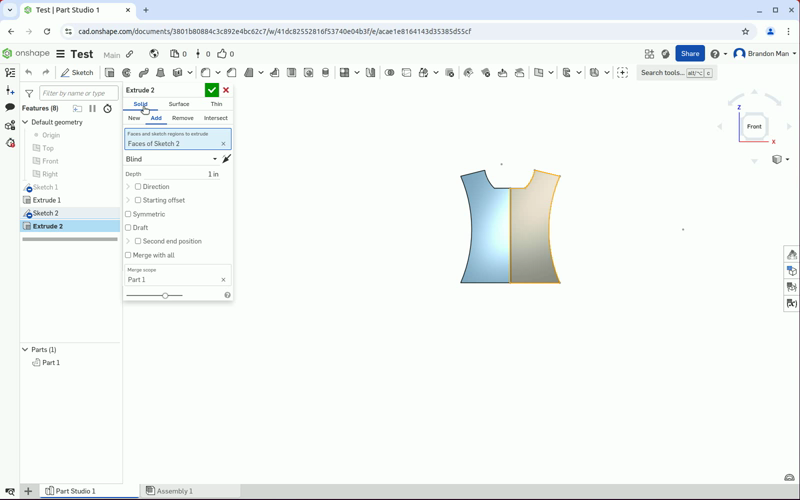
click(143, 106)
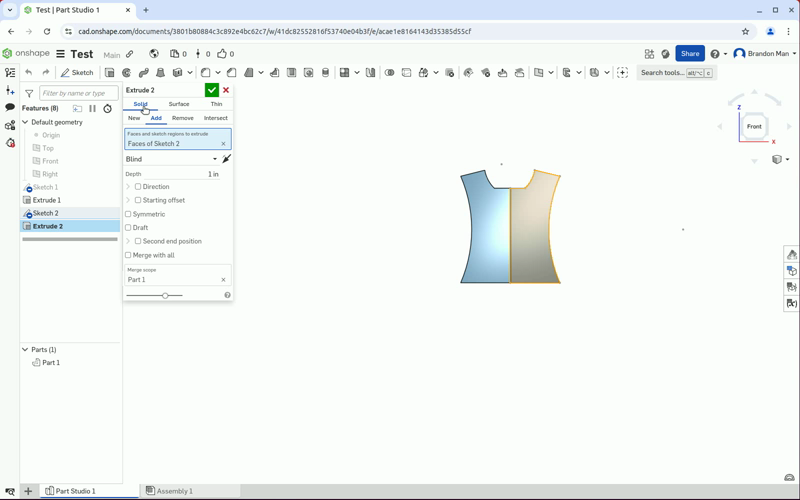
mouse_move(137, 120)
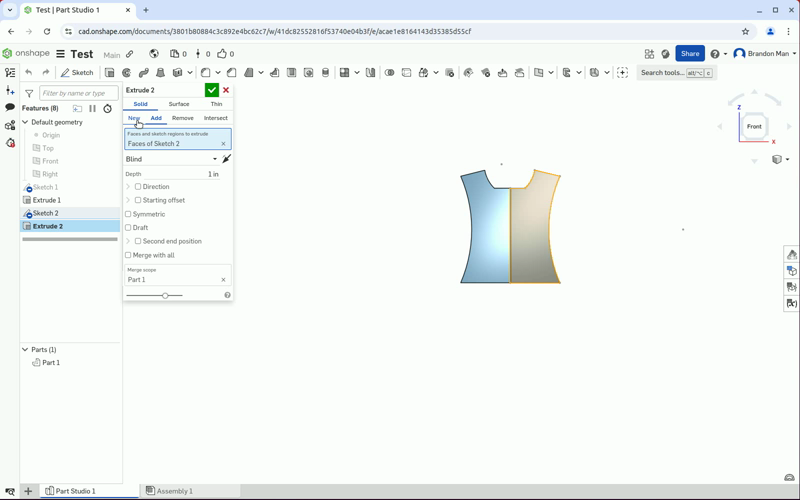
click(137, 120)
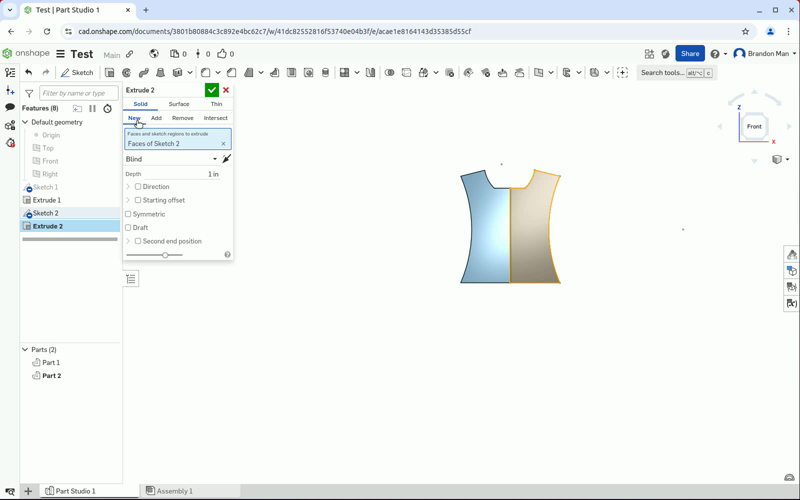
key(tab, 4)
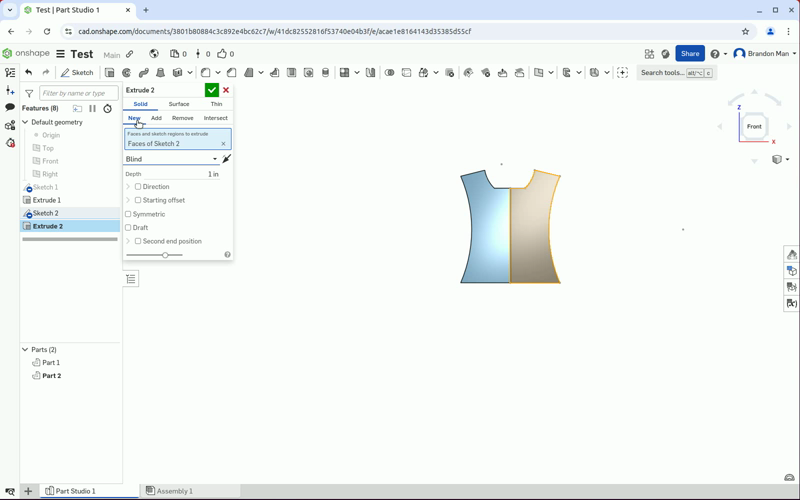
text(5.536)
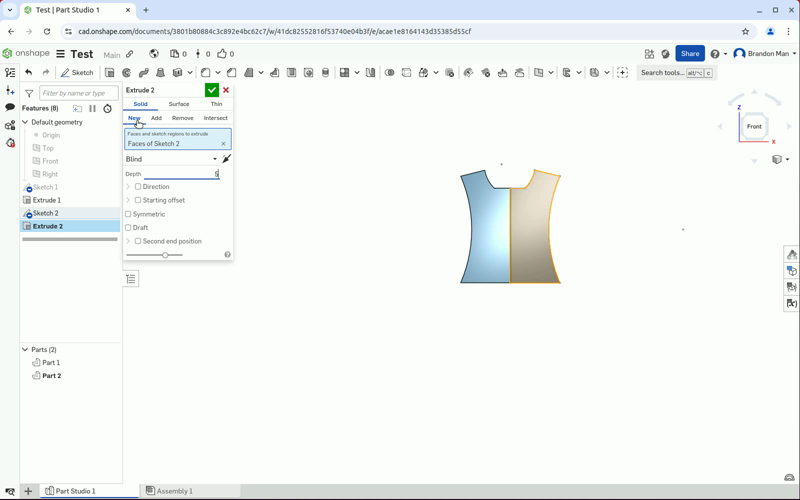
key(enter)
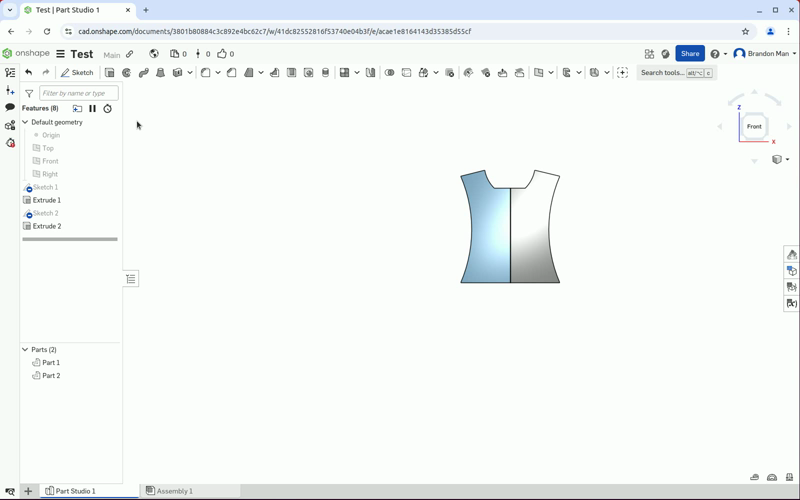
key(shift+h)
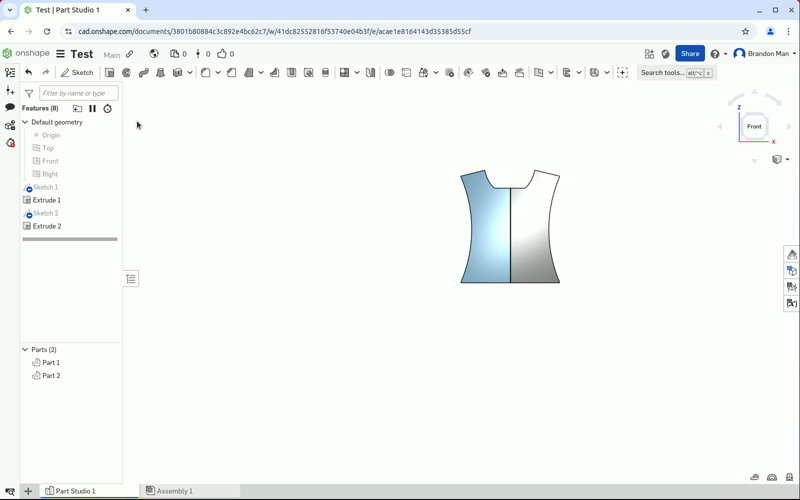
key(shift+h)
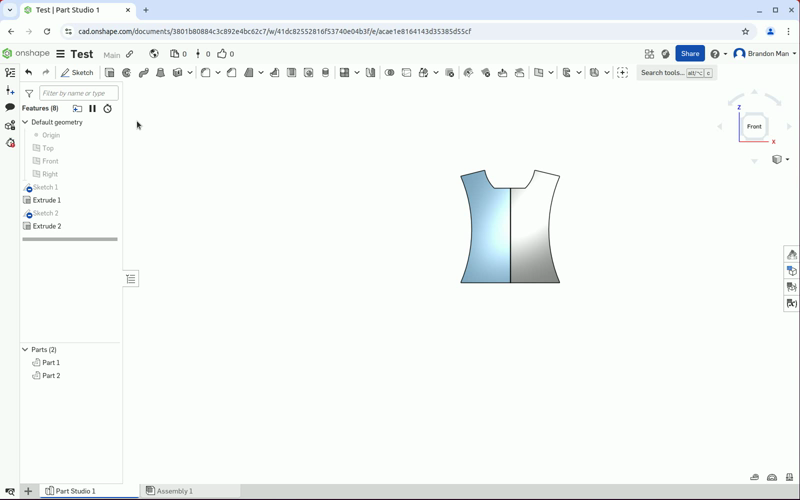
mouse_move(73, 189)
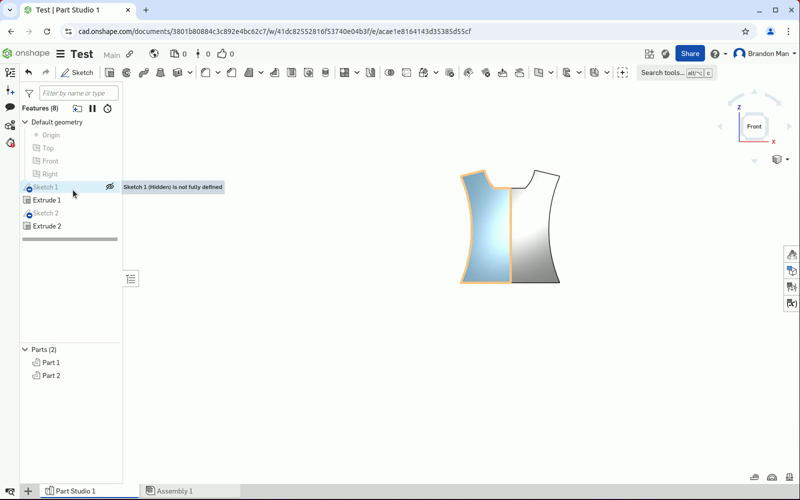
click(73, 189)
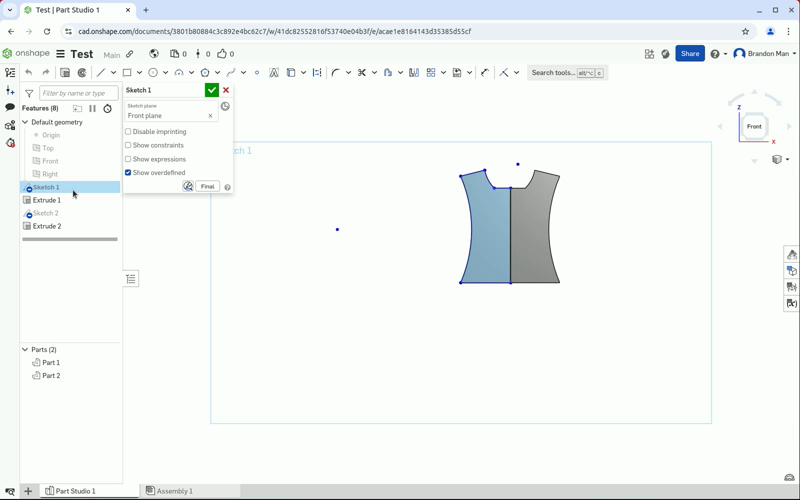
mouse_move(229, 92)
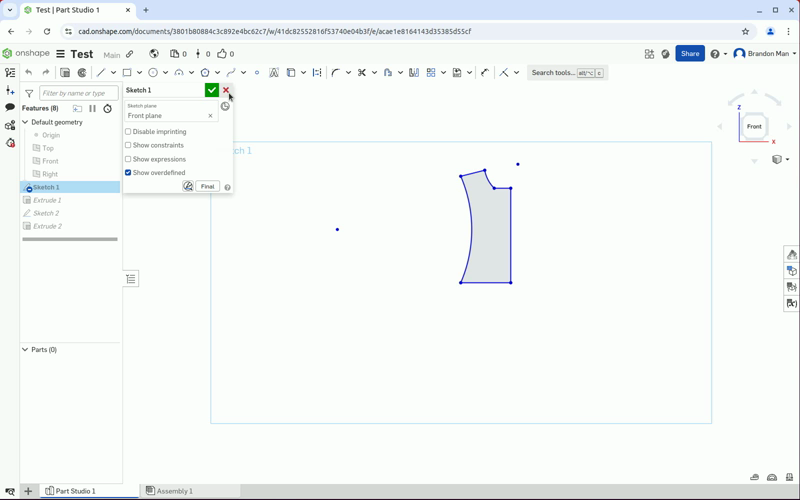
click(229, 92)
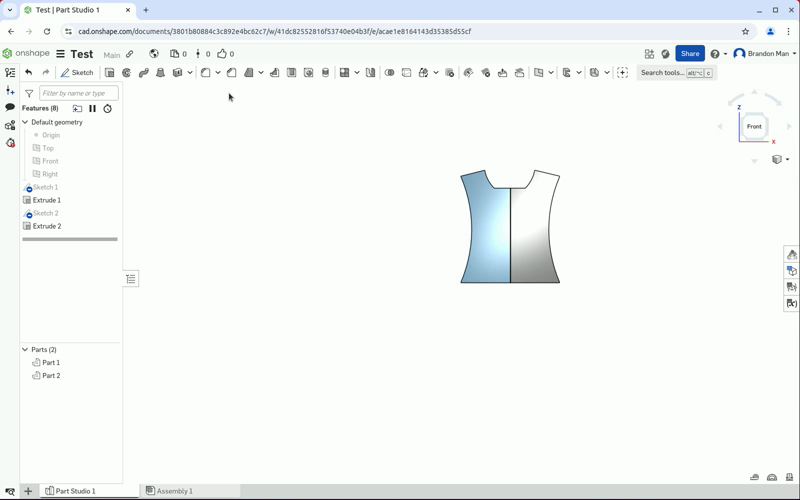
mouse_move(541, 75)
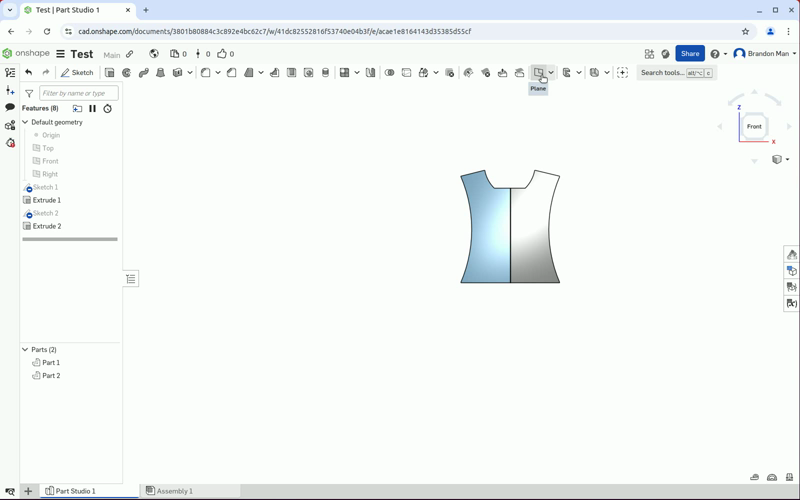
click(541, 75)
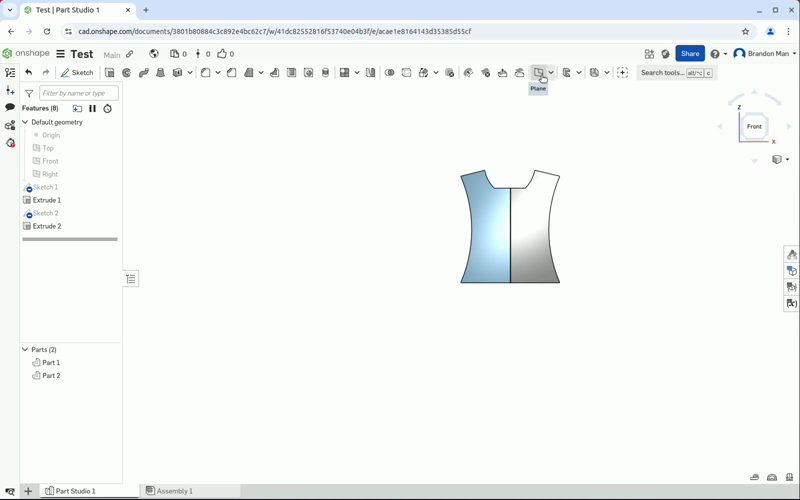
mouse_move(73, 163)
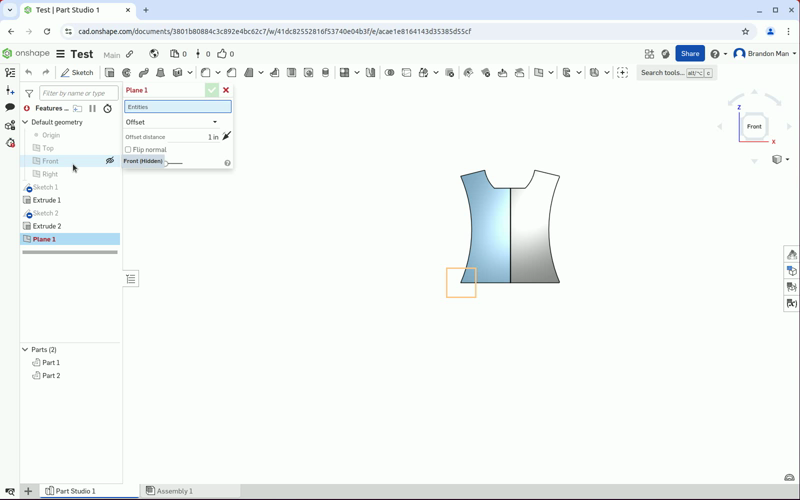
click(73, 163)
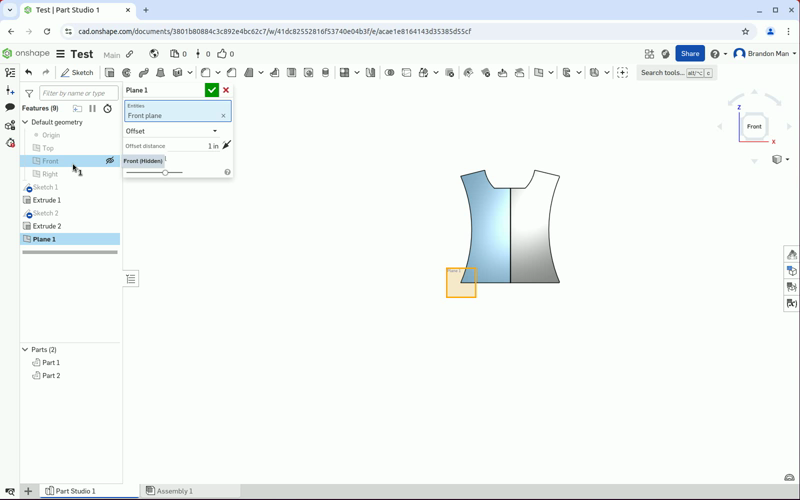
key(tab, 2)
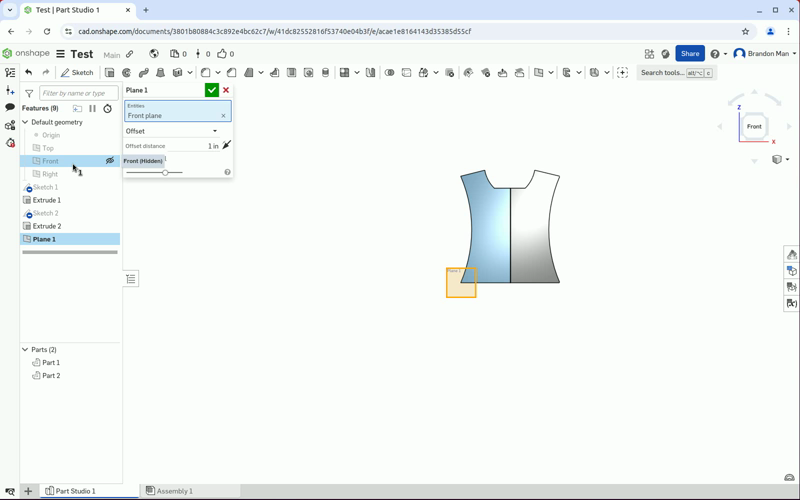
text(5.546)
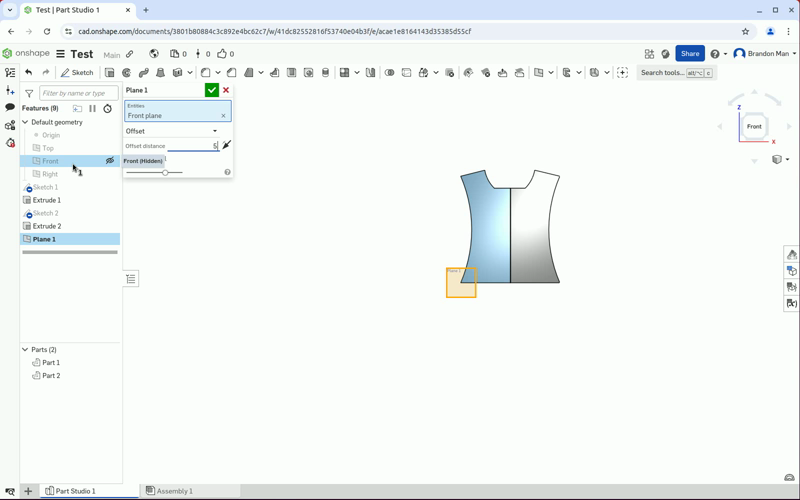
key(enter, 2)
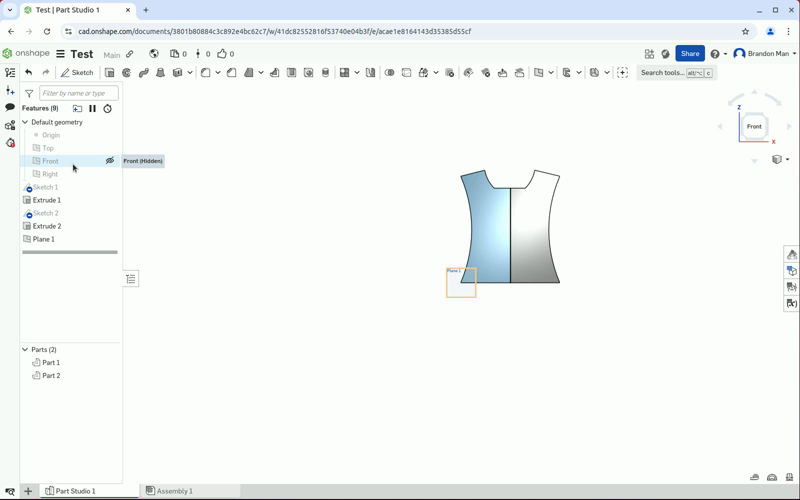
key(shift+s)
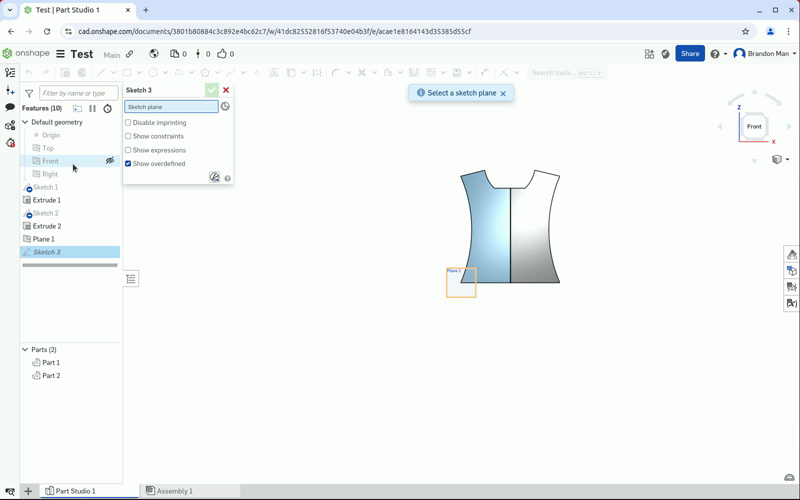
mouse_move(73, 241)
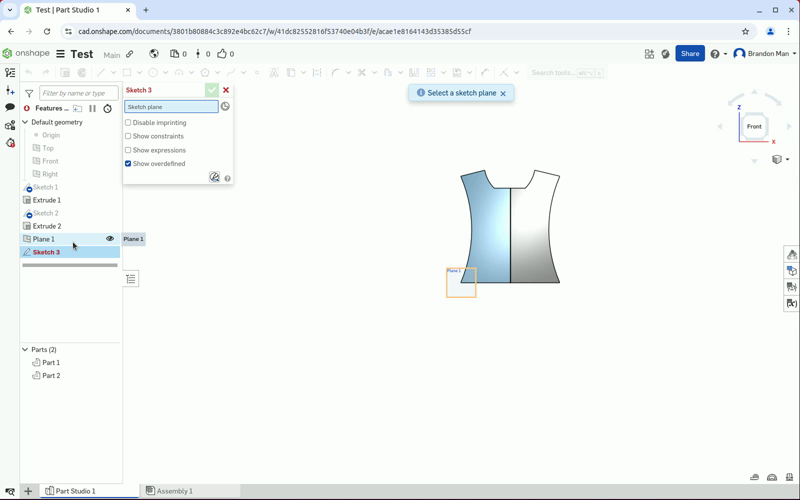
click(73, 241)
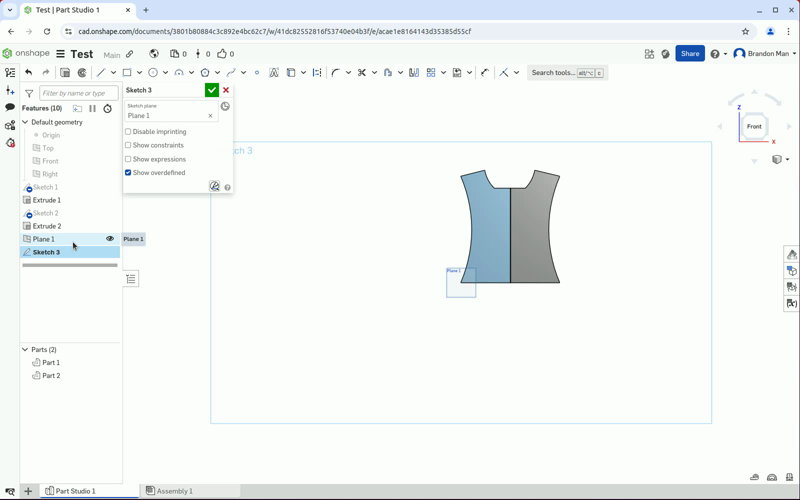
mouse_move(73, 352)
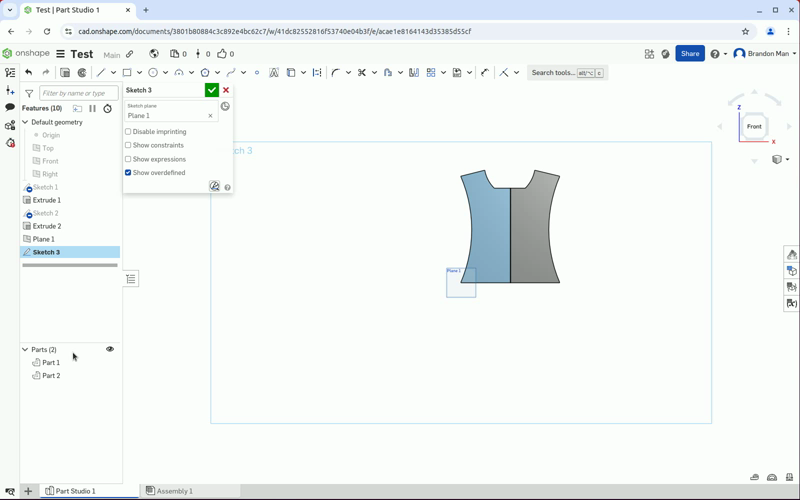
key(y)
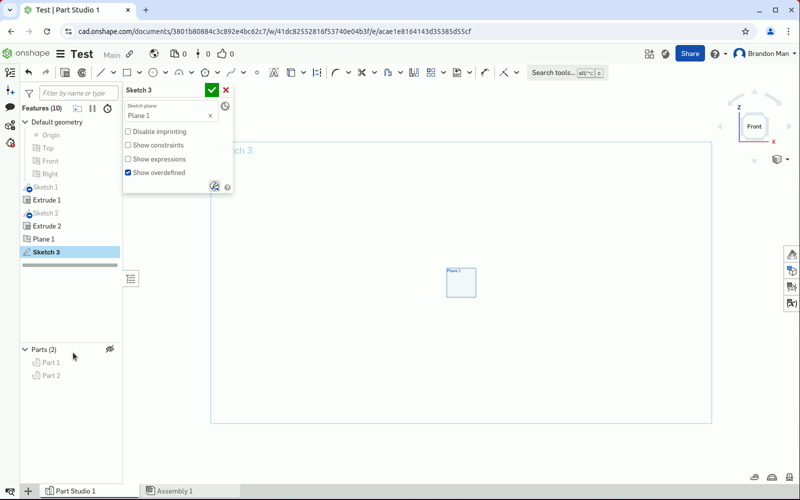
key(l)
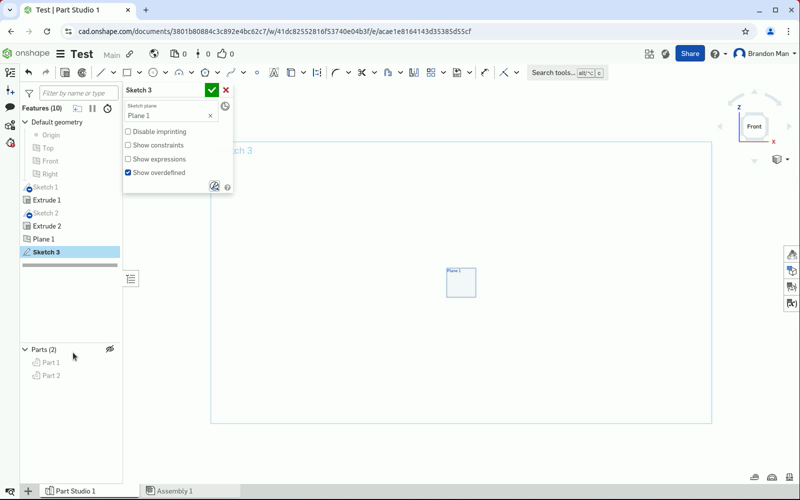
key_down(shift)
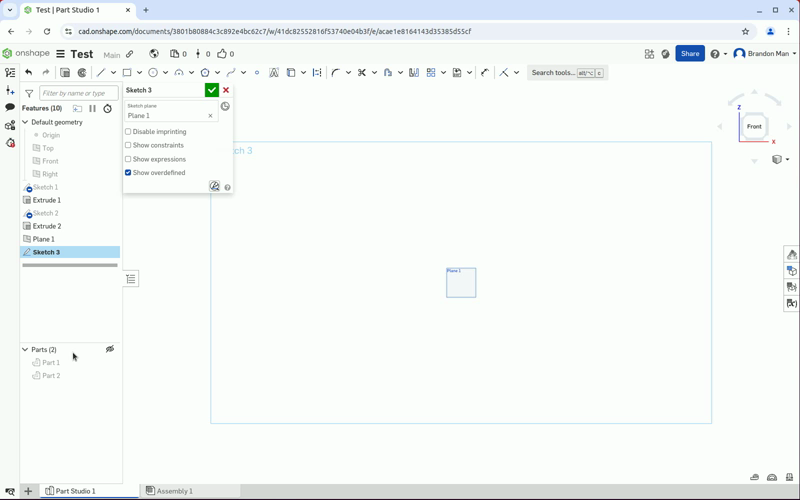
mouse_move(494, 227)
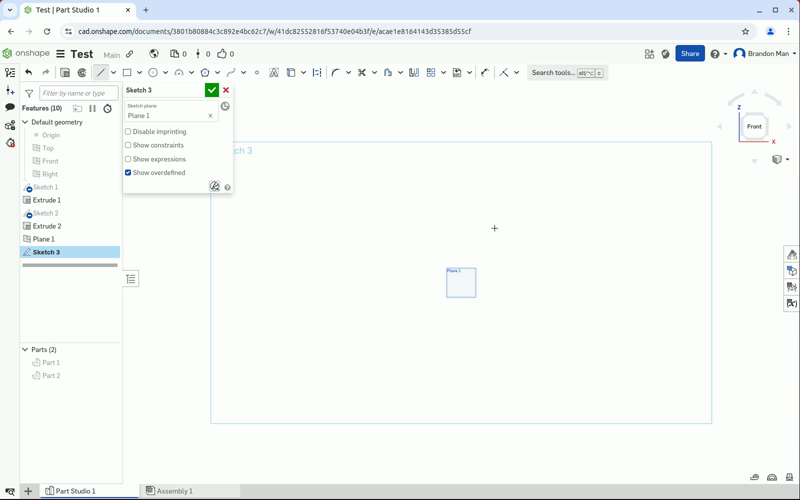
click(494, 227)
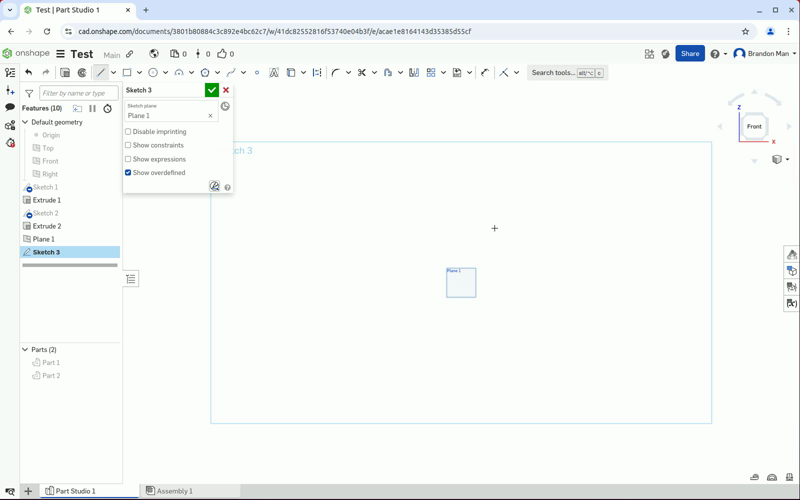
key_up(shift)
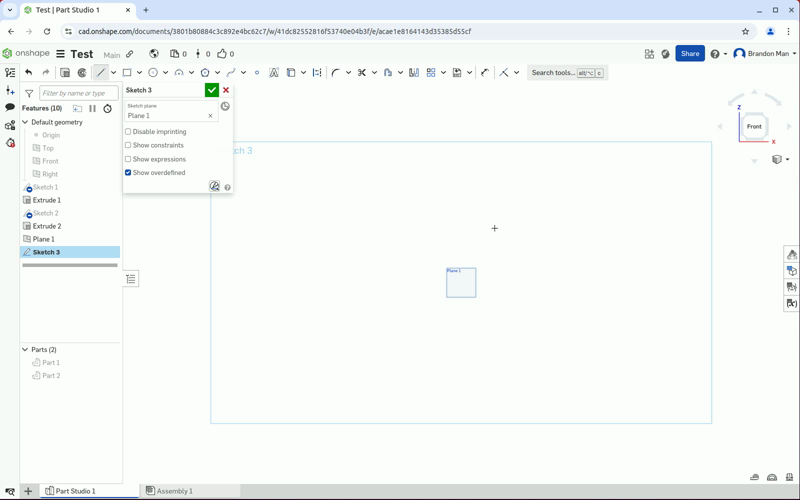
key_down(shift)
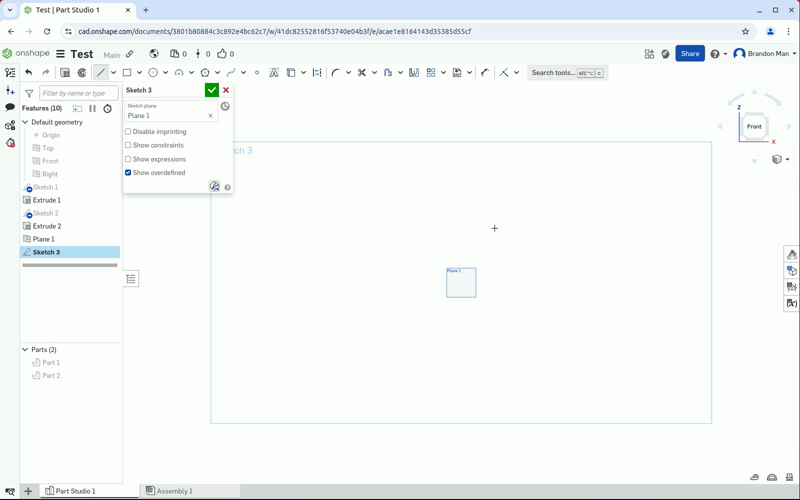
mouse_move(524, 227)
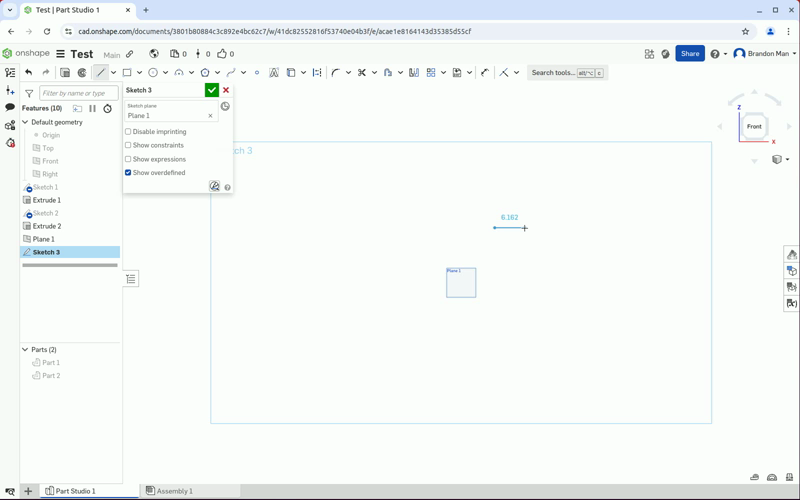
mouse_move(510, 227)
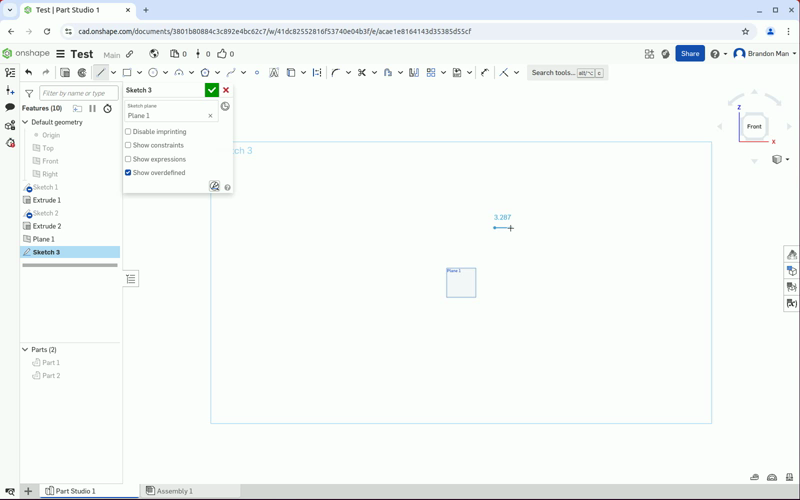
click(510, 227)
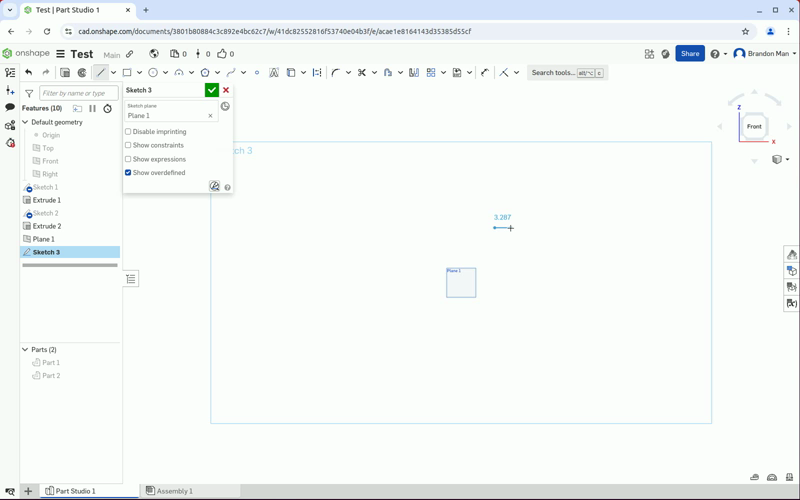
key_up(shift)
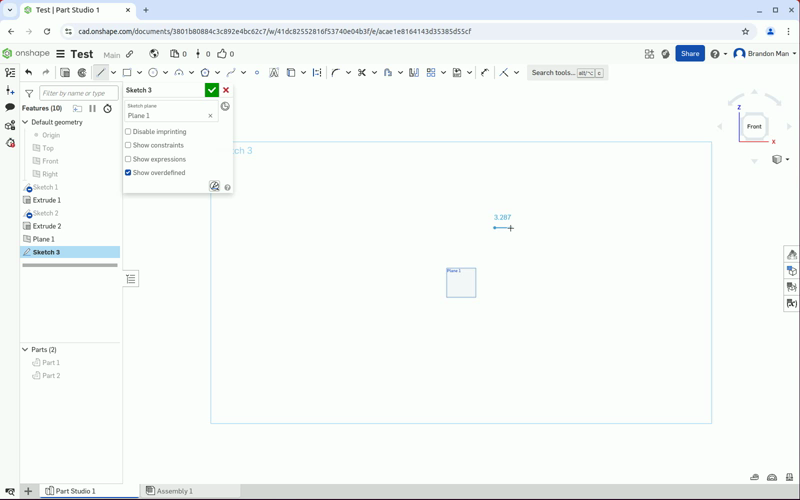
key_down(shift)
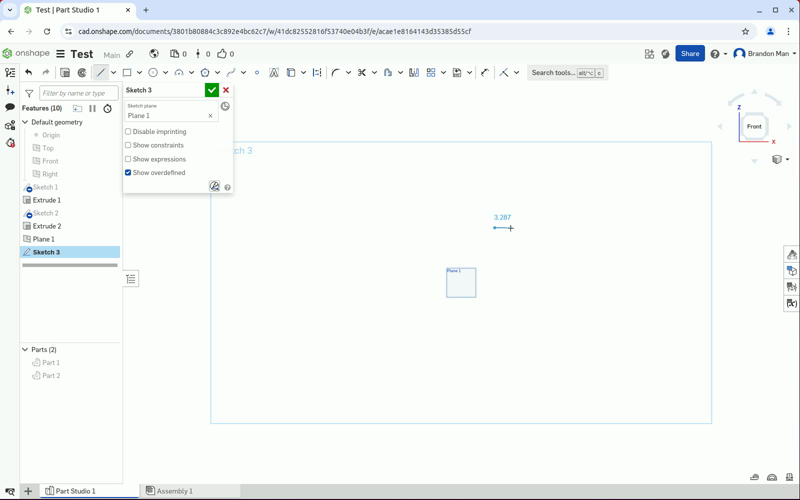
mouse_move(540, 227)
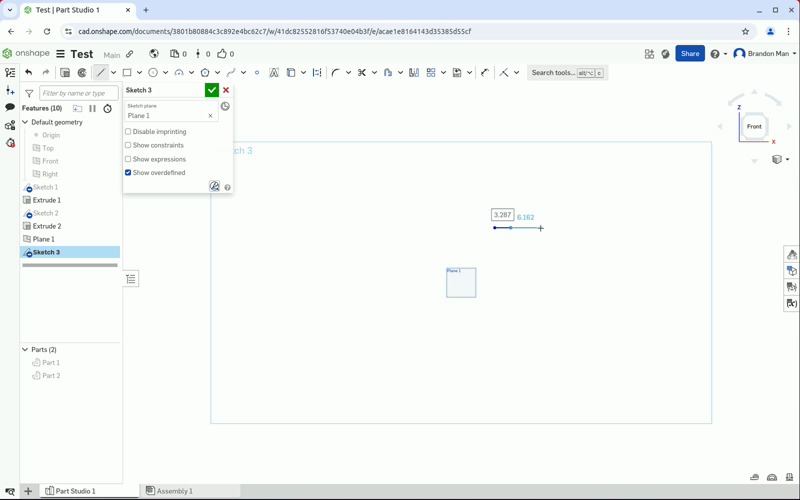
mouse_move(510, 200)
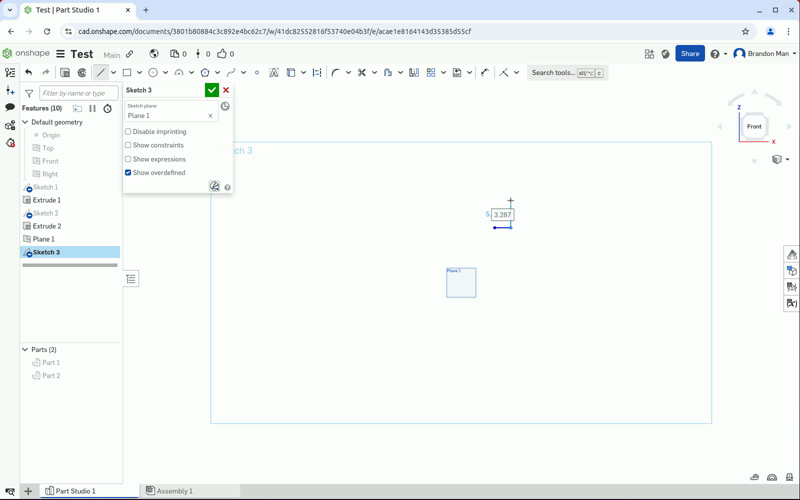
click(510, 200)
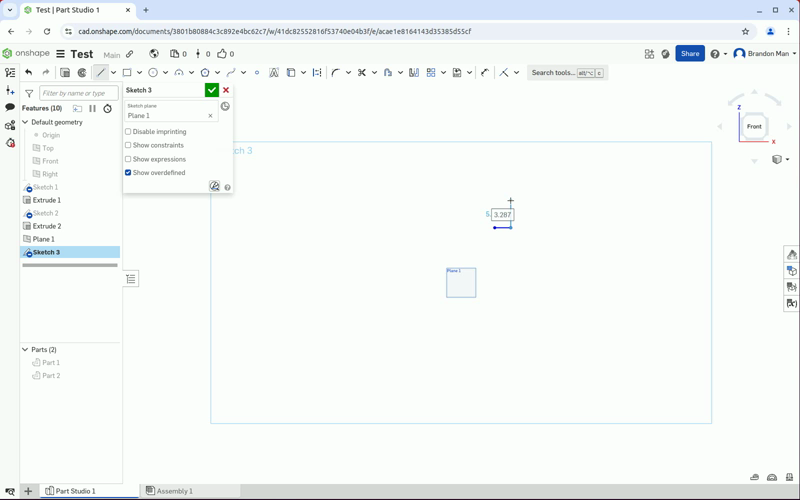
key_up(shift)
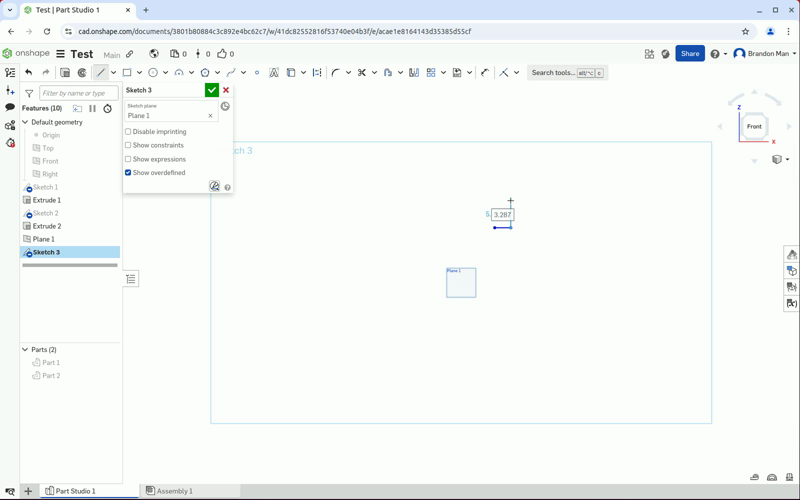
key_down(shift)
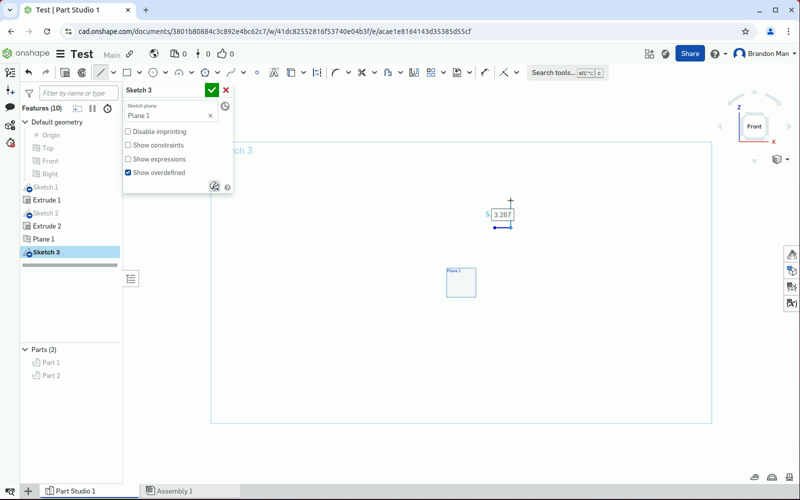
mouse_move(540, 200)
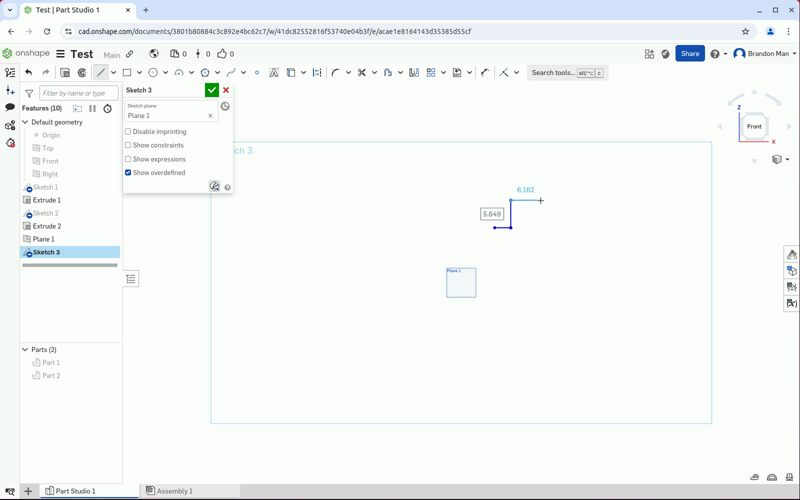
mouse_move(494, 200)
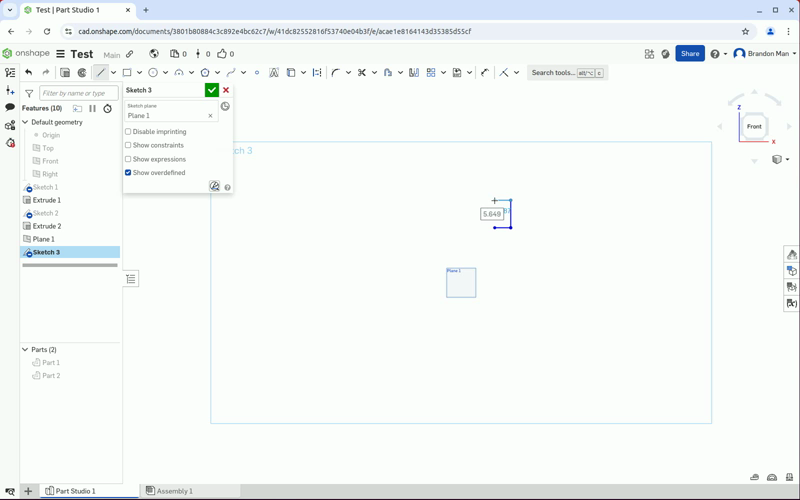
click(494, 200)
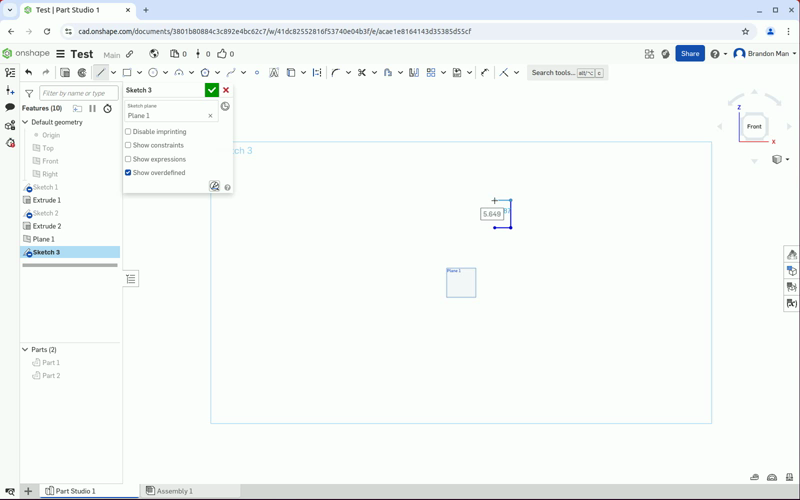
key_up(shift)
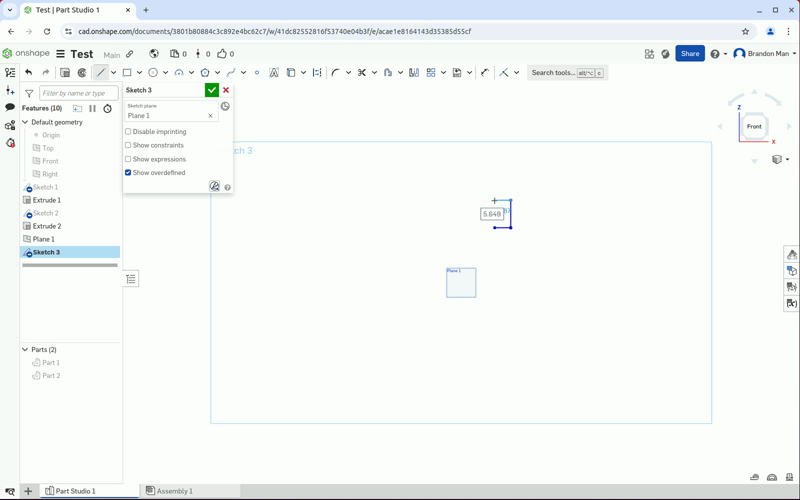
mouse_move(524, 200)
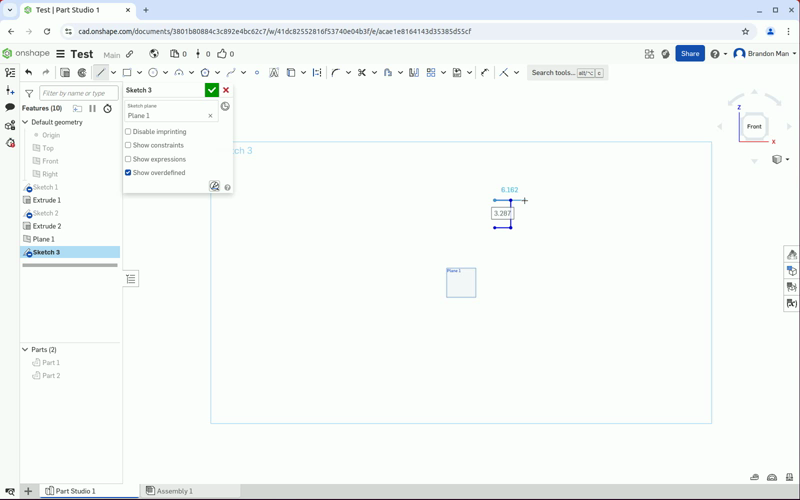
key_down(shift)
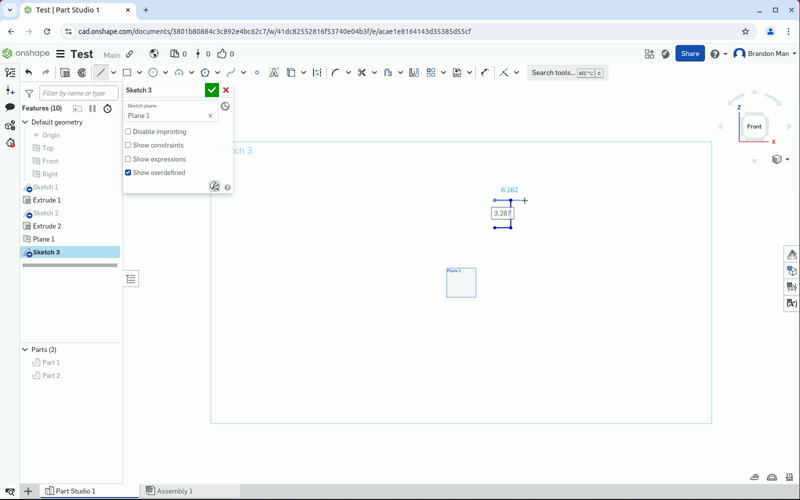
mouse_move(494, 227)
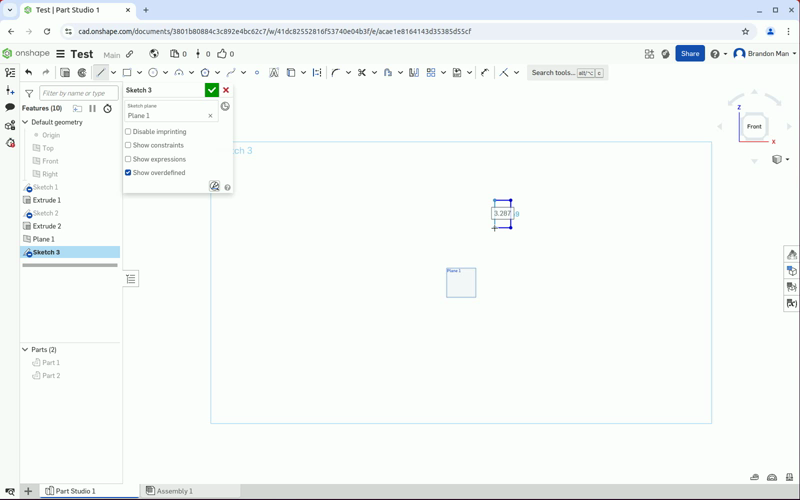
key_up(shift)
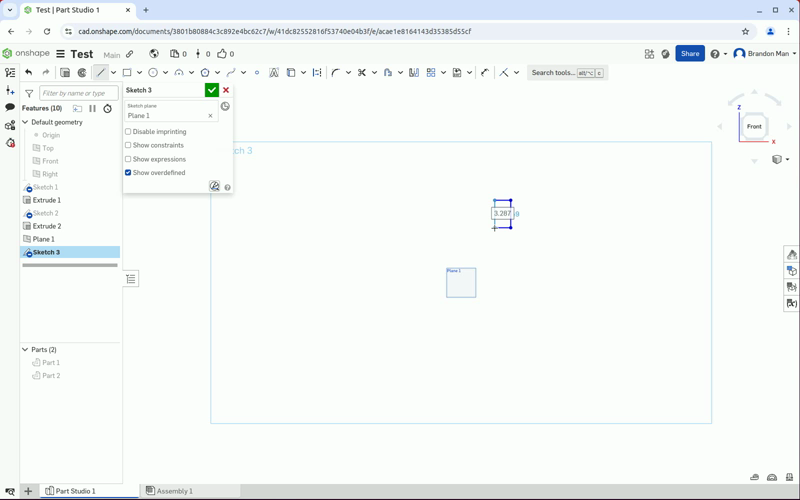
click(494, 227)
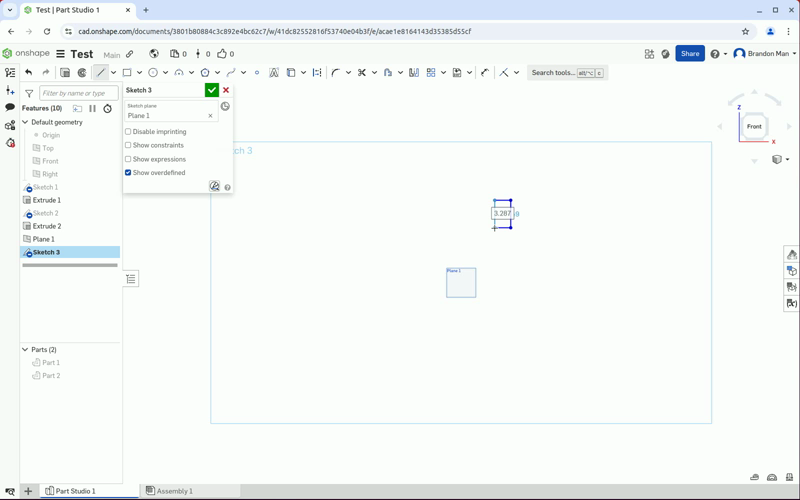
key(esc)
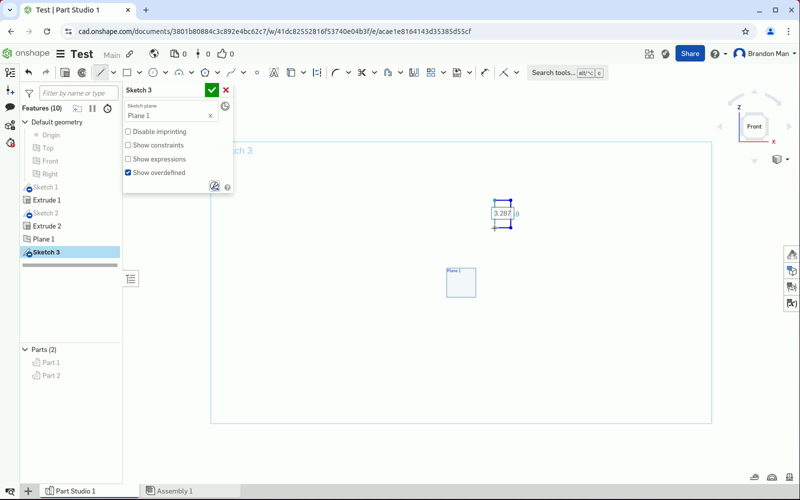
mouse_move(507, 213)
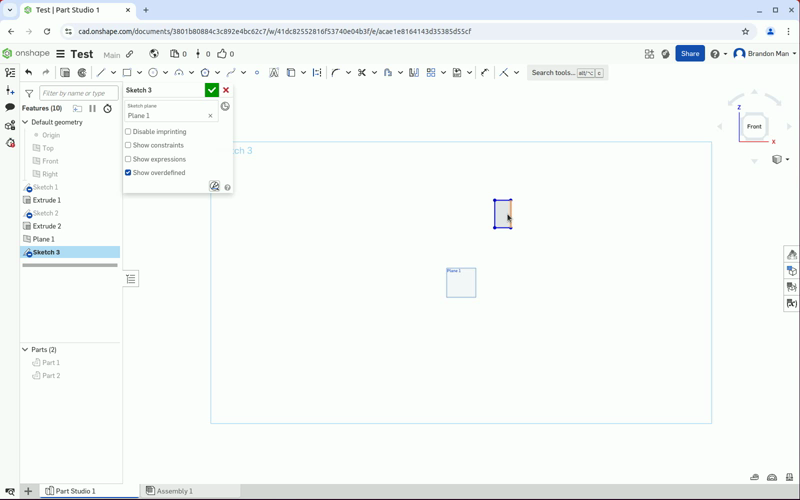
scroll(6)
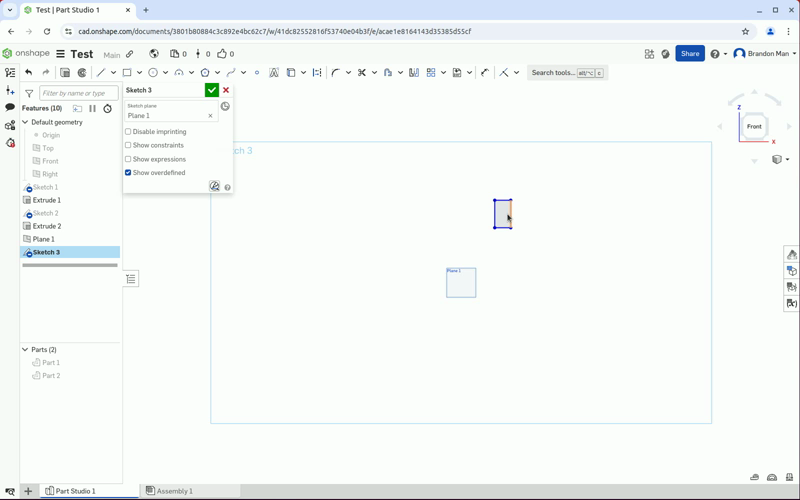
scroll(6)
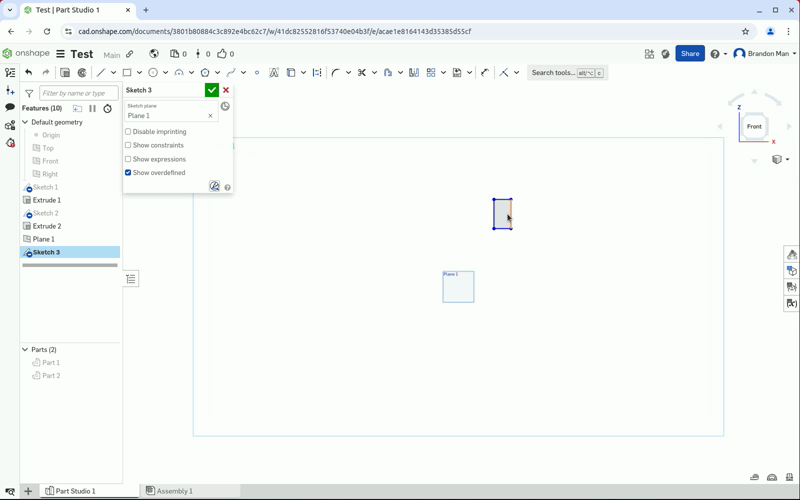
scroll(6)
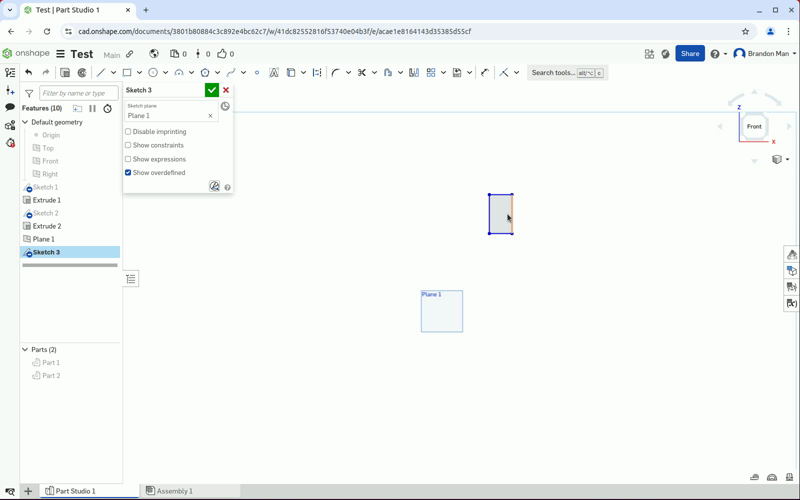
scroll(6)
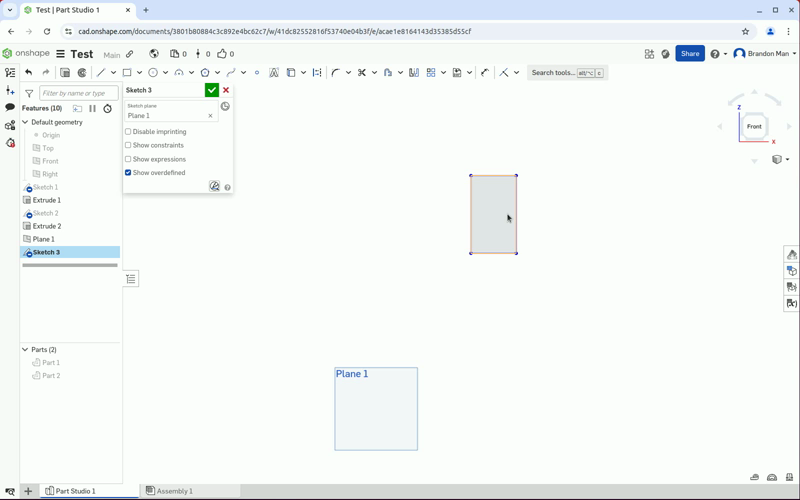
scroll(6)
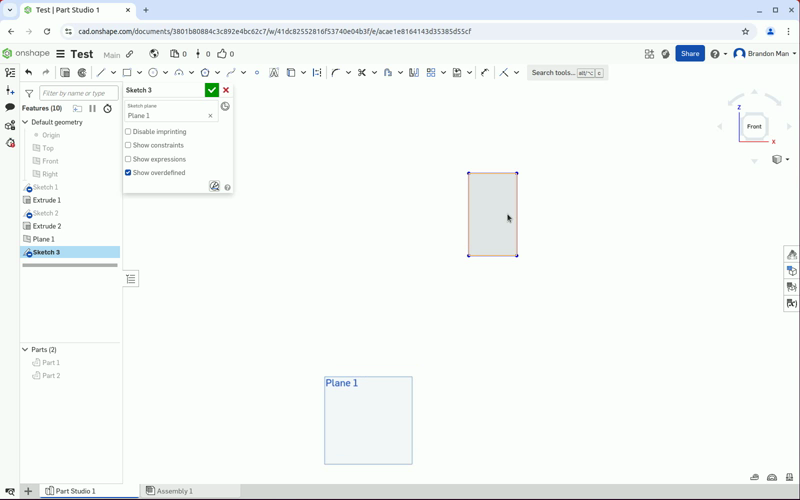
scroll(6)
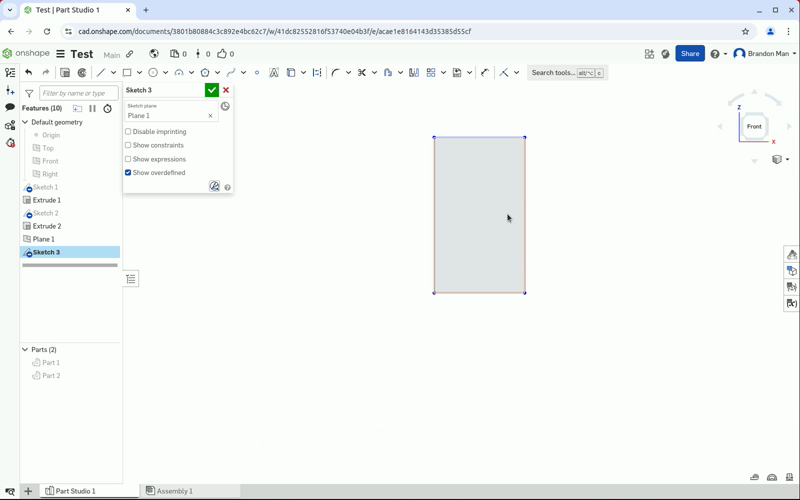
scroll(6)
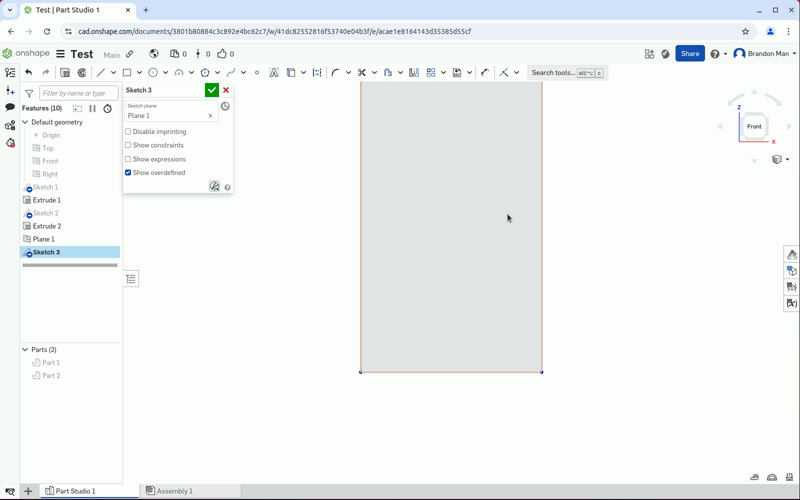
click(507, 213)
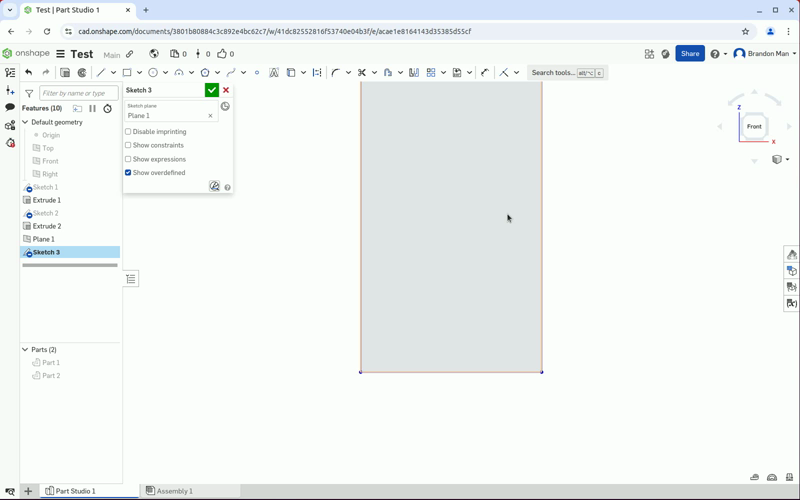
scroll(-6)
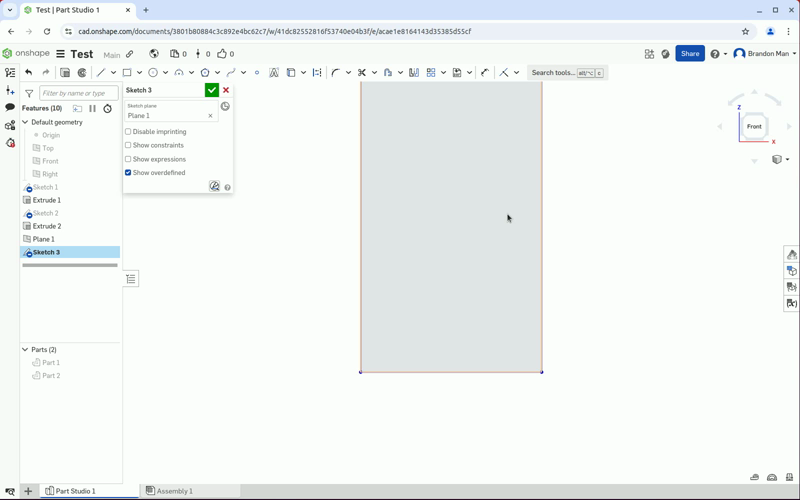
scroll(-6)
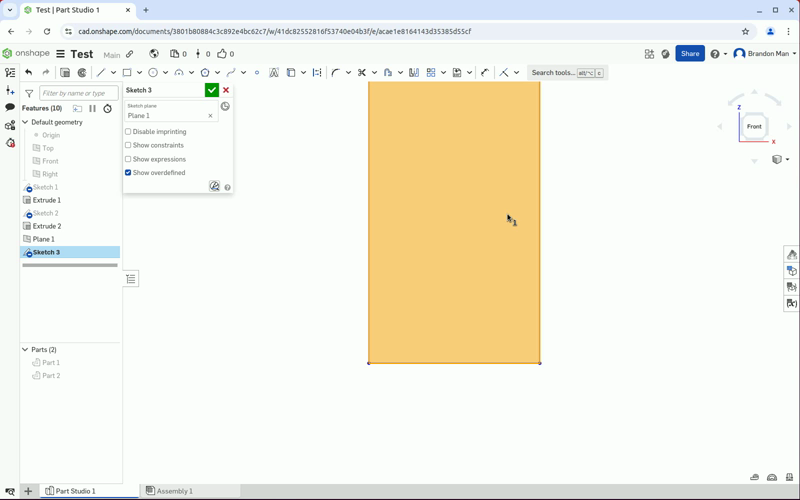
scroll(-6)
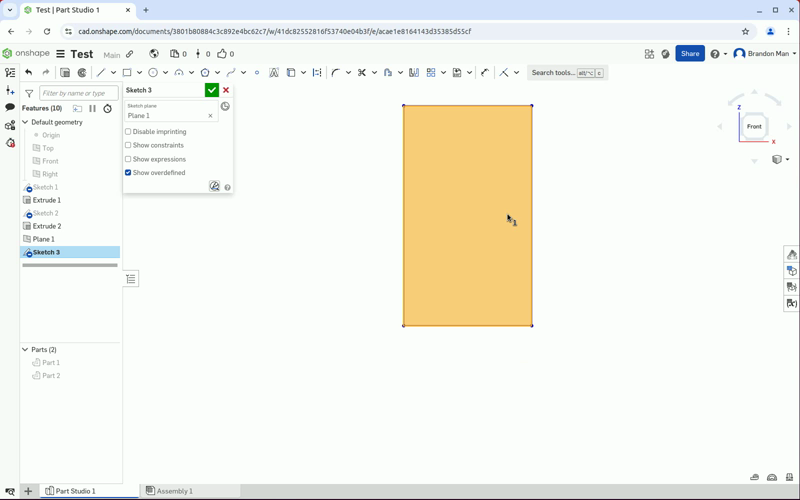
scroll(-6)
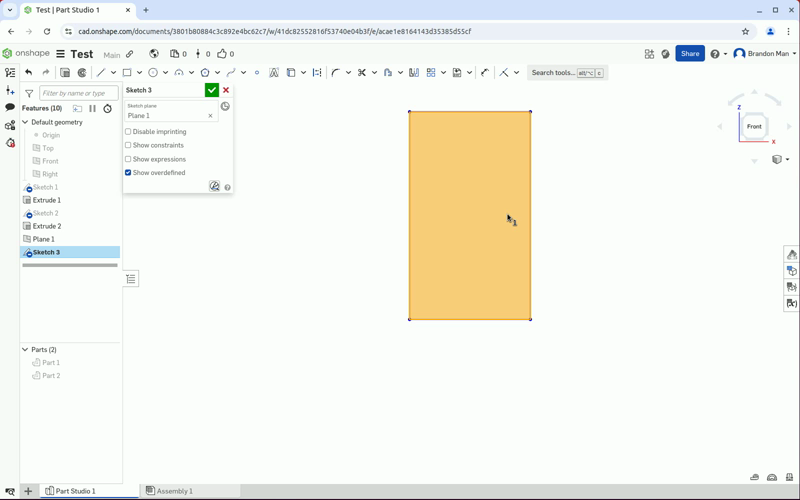
scroll(-6)
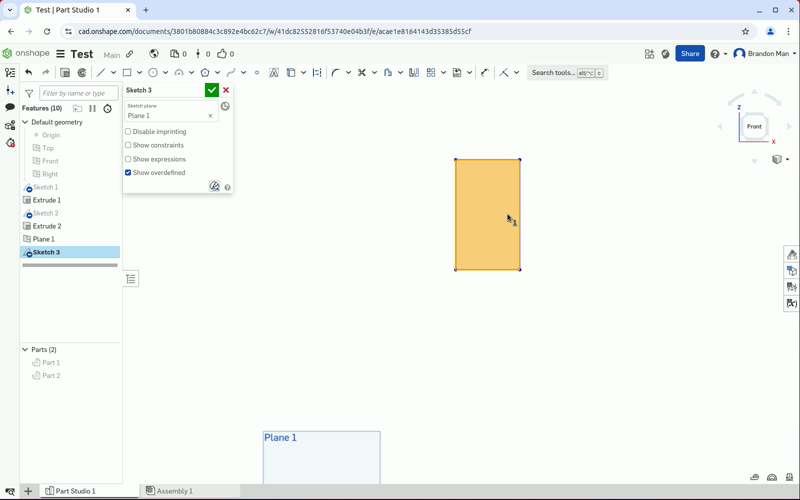
scroll(-6)
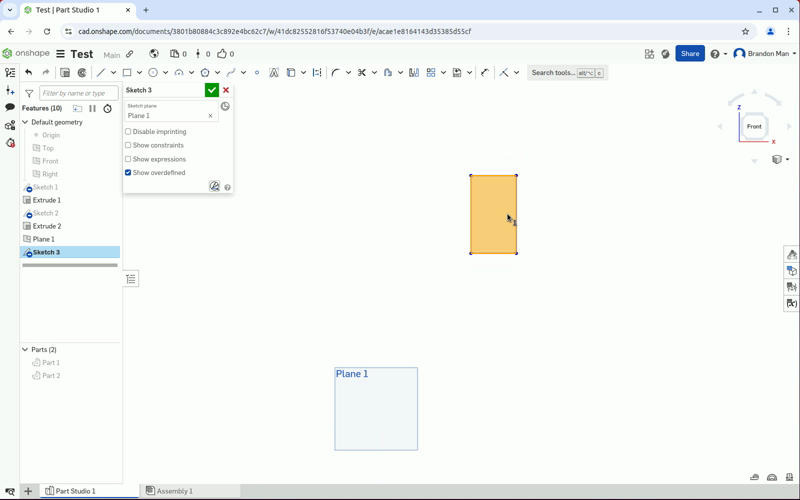
scroll(-6)
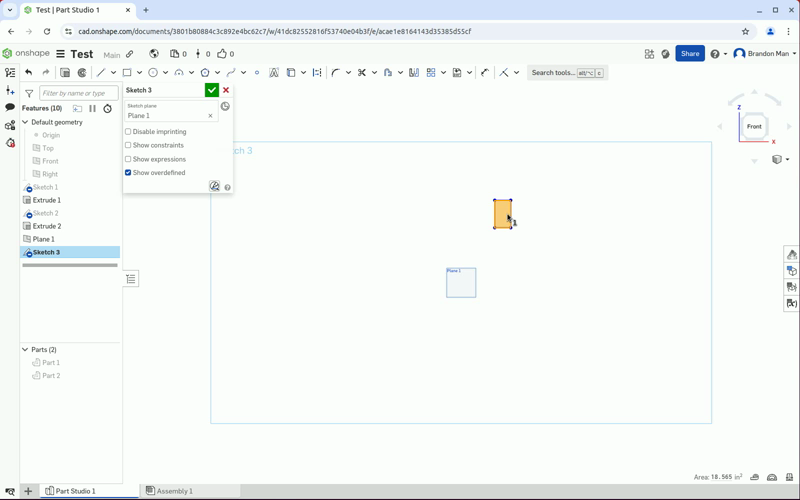
mouse_move(73, 352)
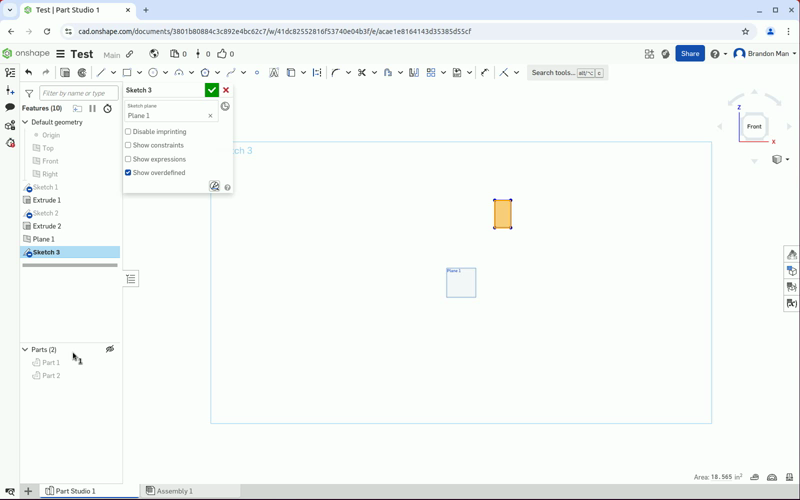
key(shift+y)
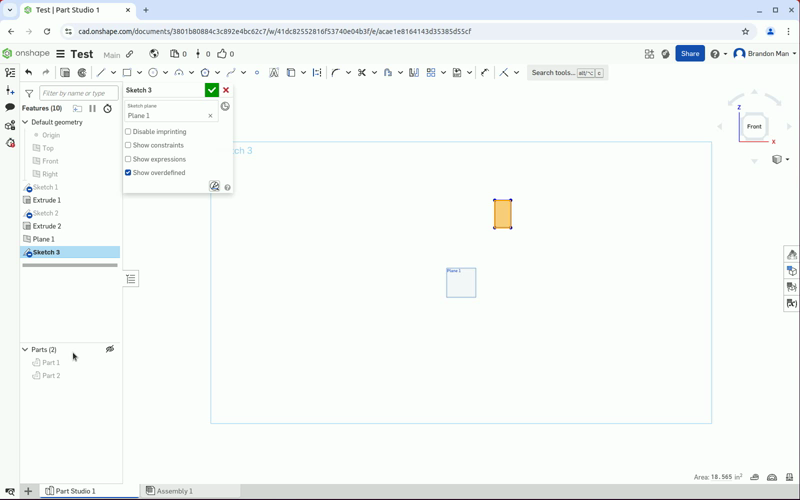
key(shift+e)
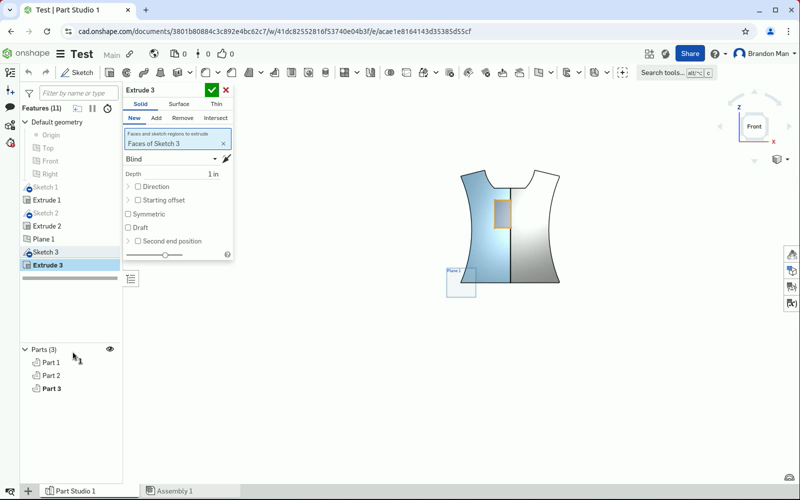
mouse_move(143, 106)
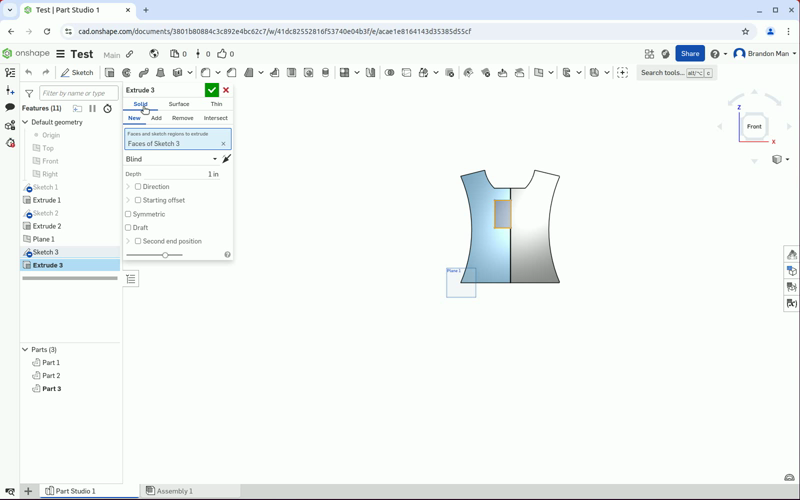
click(143, 106)
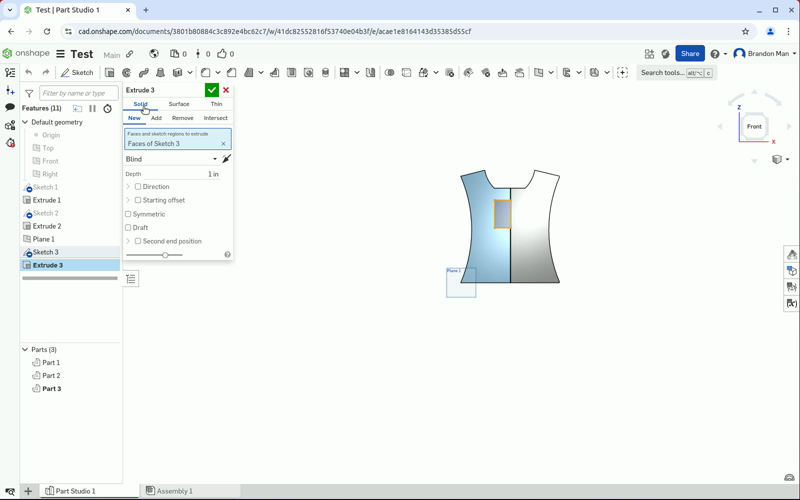
mouse_move(186, 120)
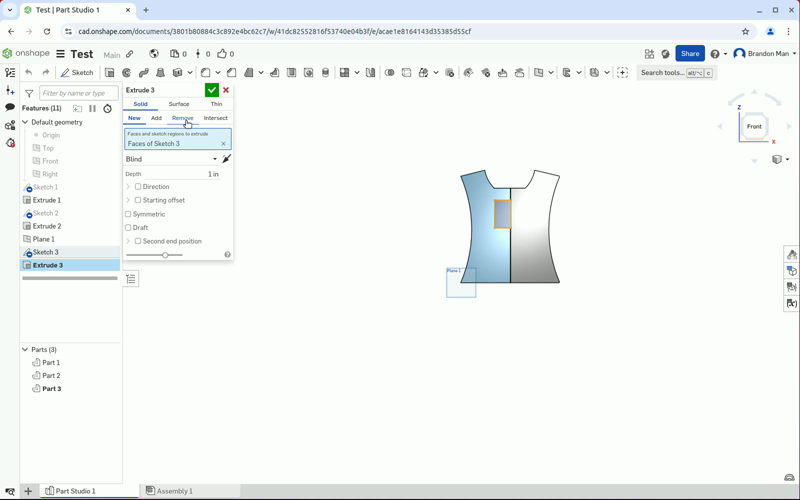
click(186, 120)
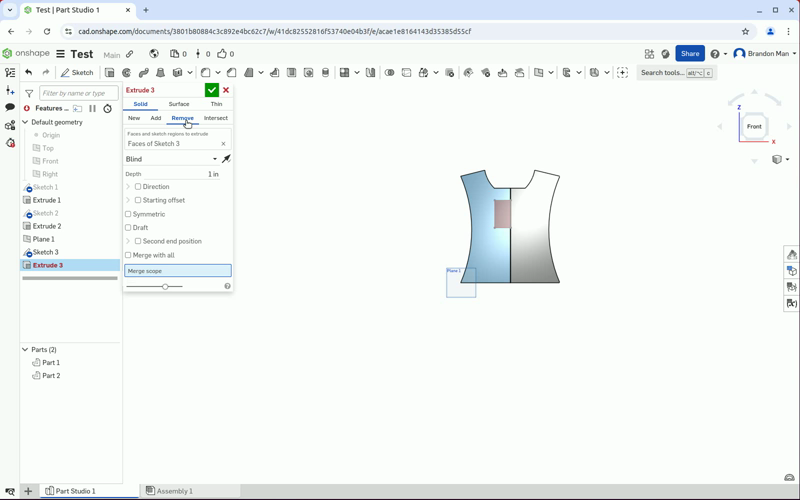
key(tab, 4)
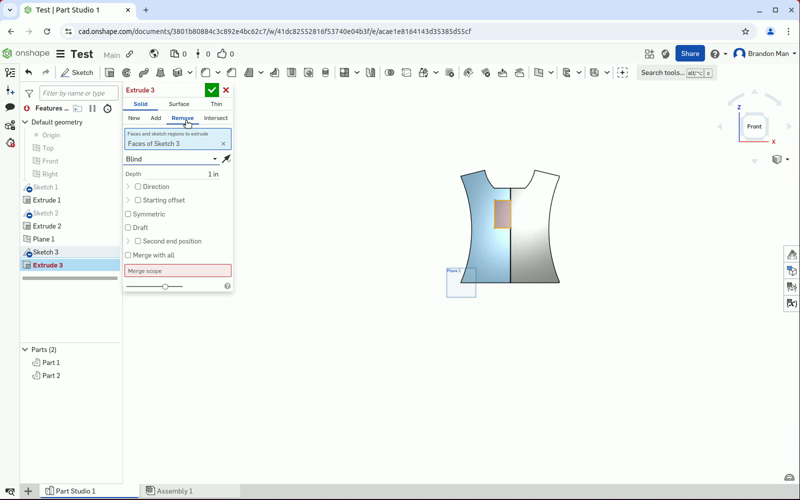
text(2.166)
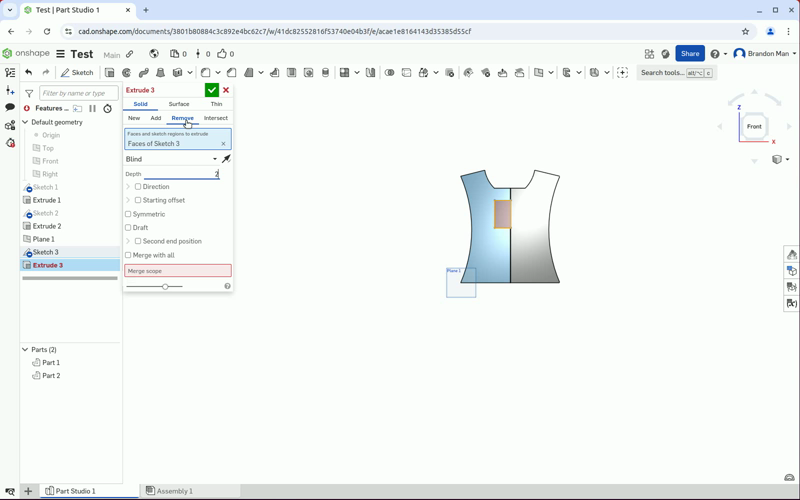
key(tab, 6)
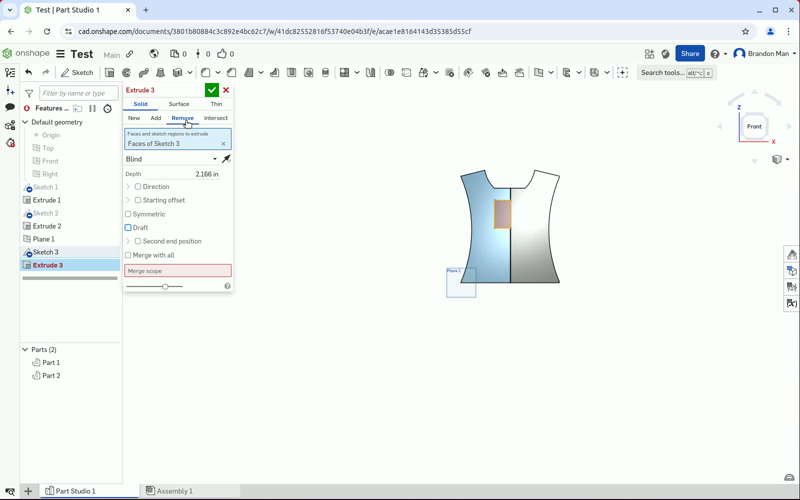
key(space)
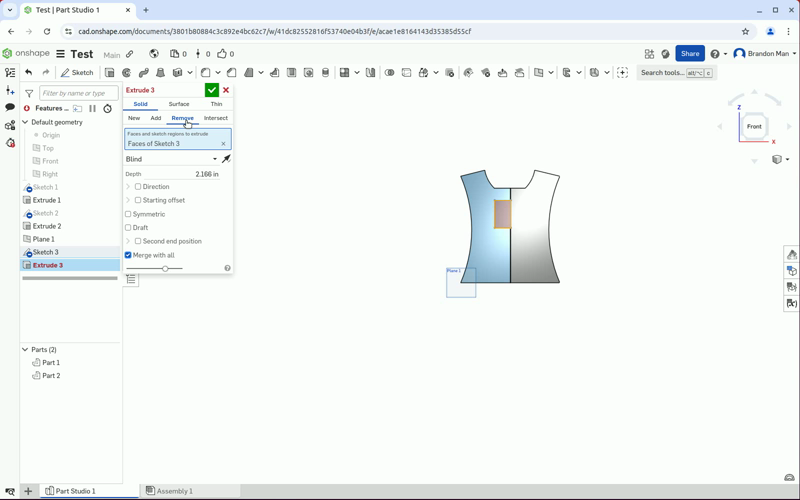
key(enter)
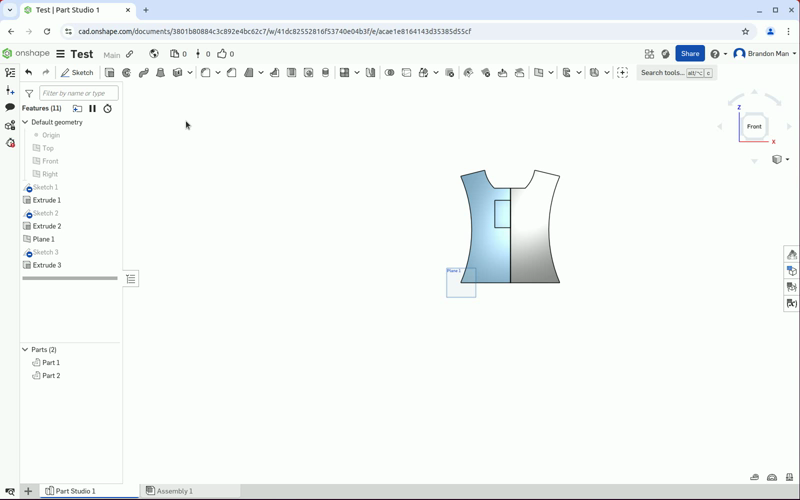
key(shift+h)
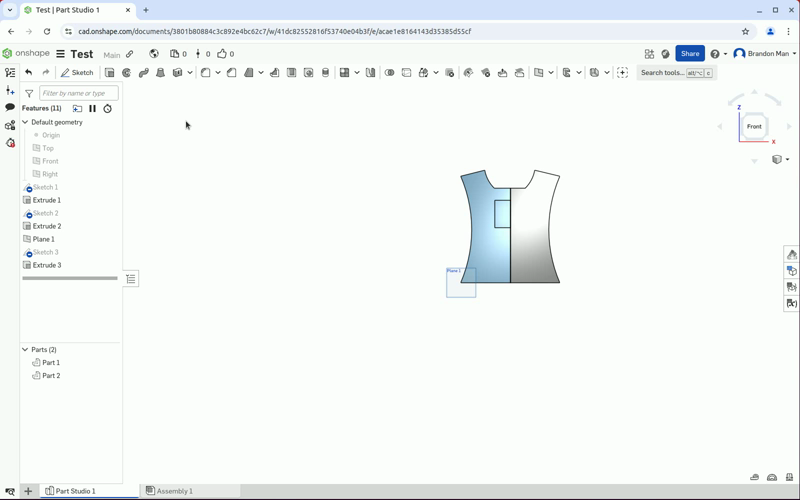
key(shift+h)
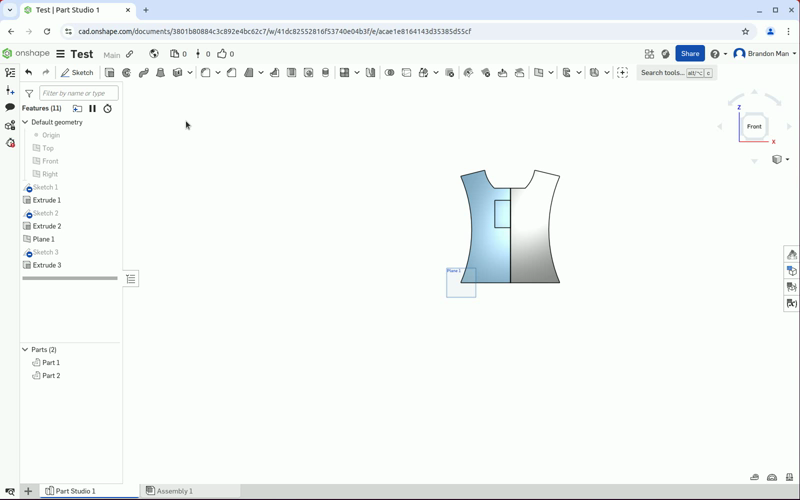
mouse_move(73, 189)
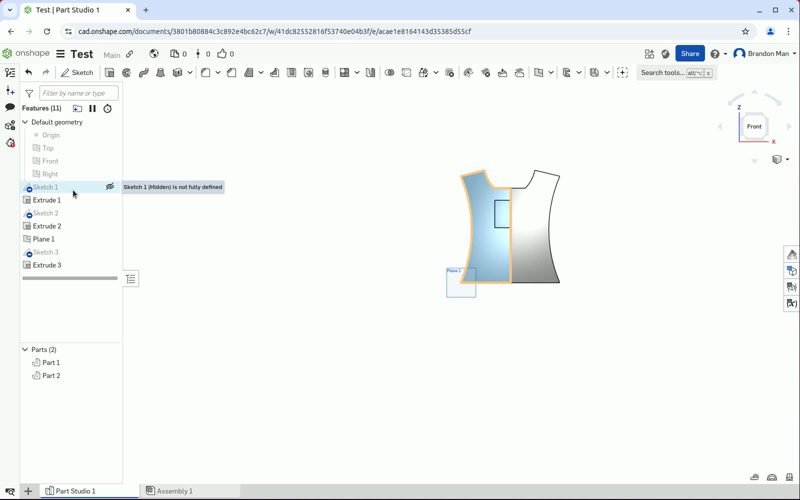
click(73, 189)
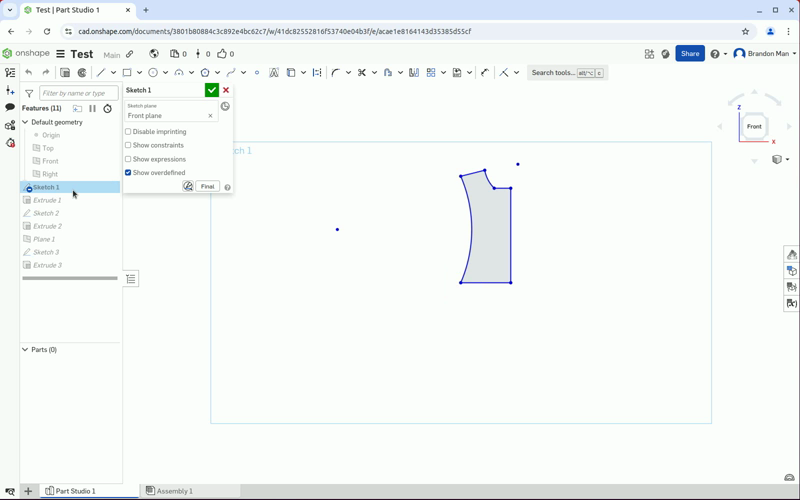
mouse_move(229, 92)
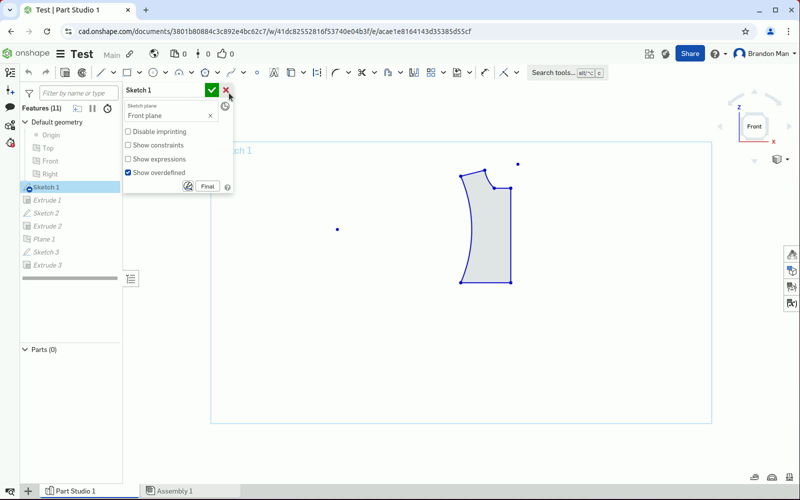
click(229, 92)
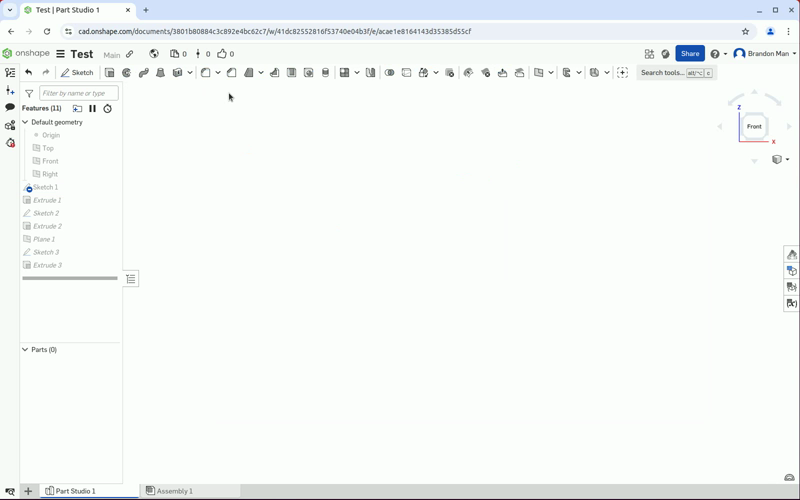
key(shift+s)
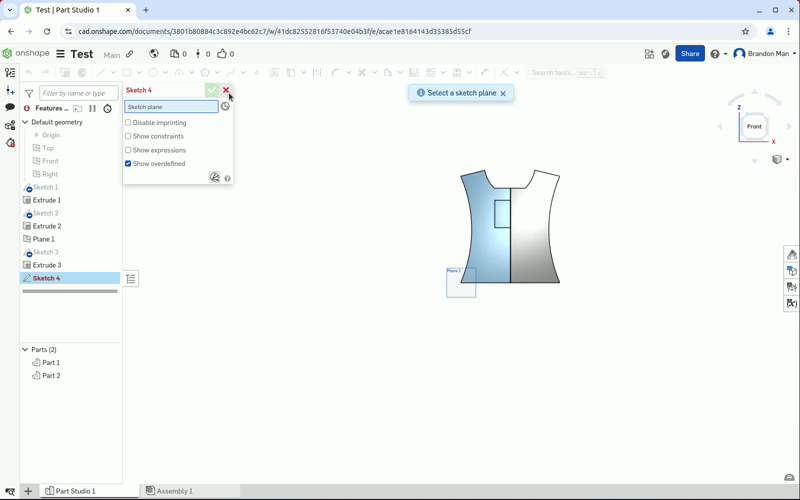
mouse_move(73, 241)
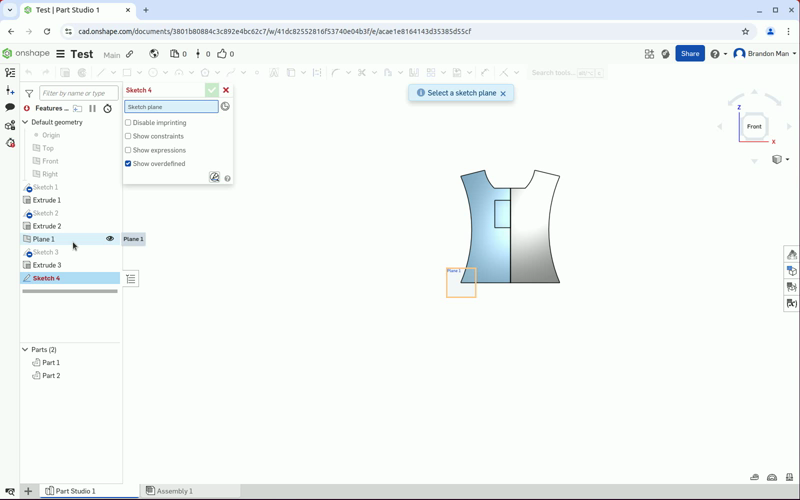
click(73, 241)
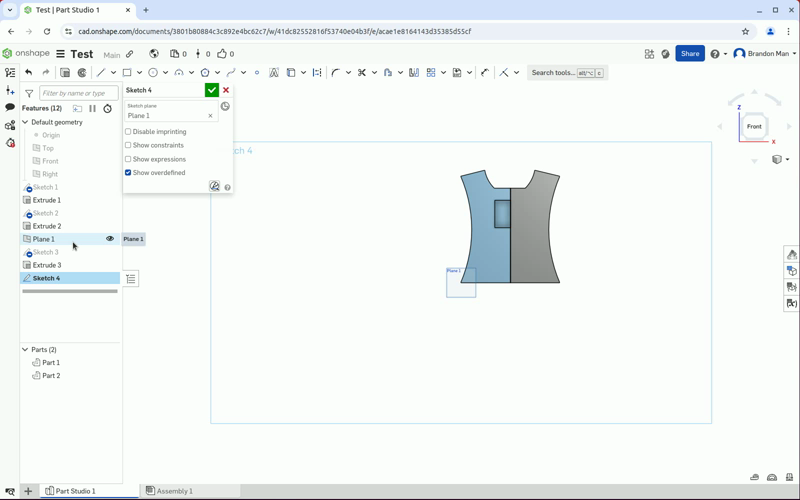
mouse_move(73, 352)
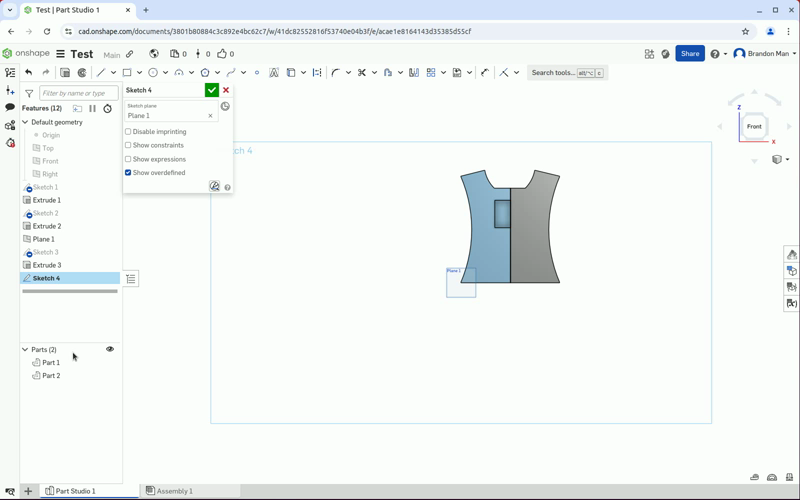
key(y)
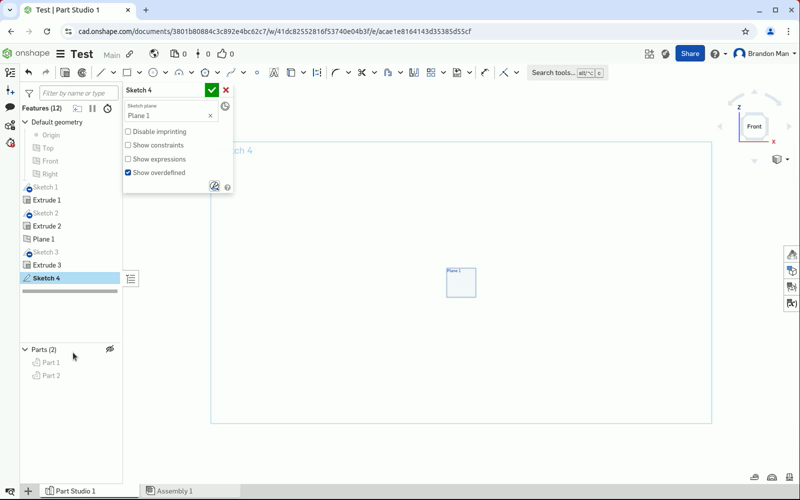
key(l)
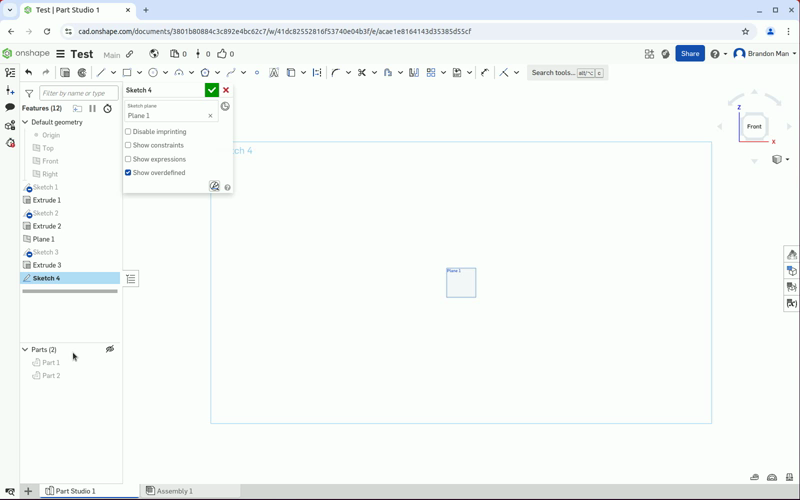
key_down(shift)
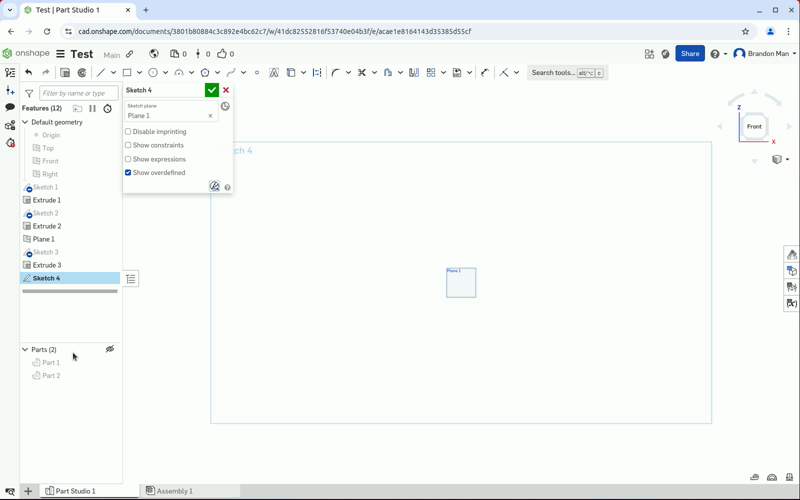
mouse_move(510, 227)
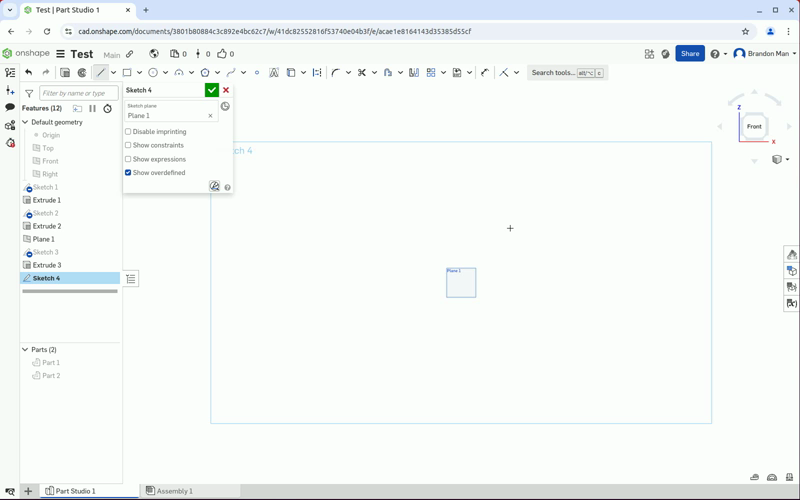
click(510, 227)
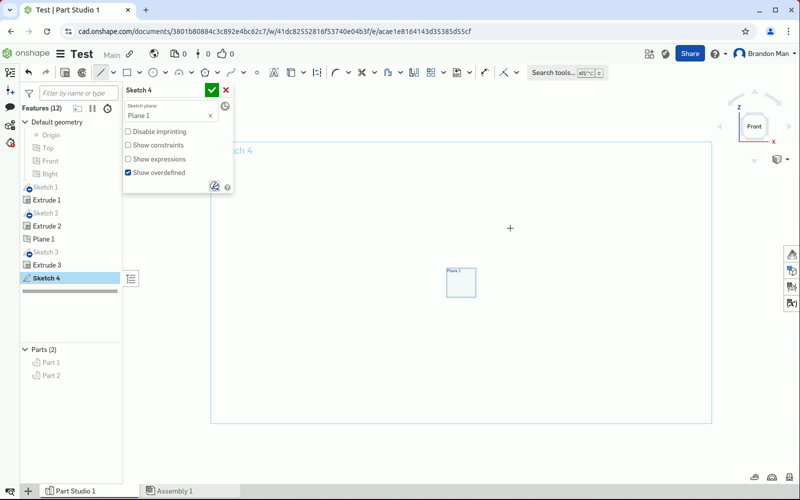
key_up(shift)
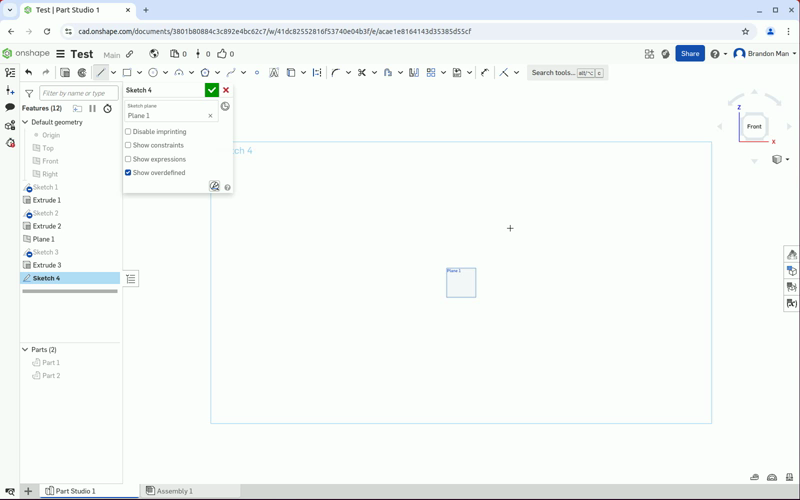
key_down(shift)
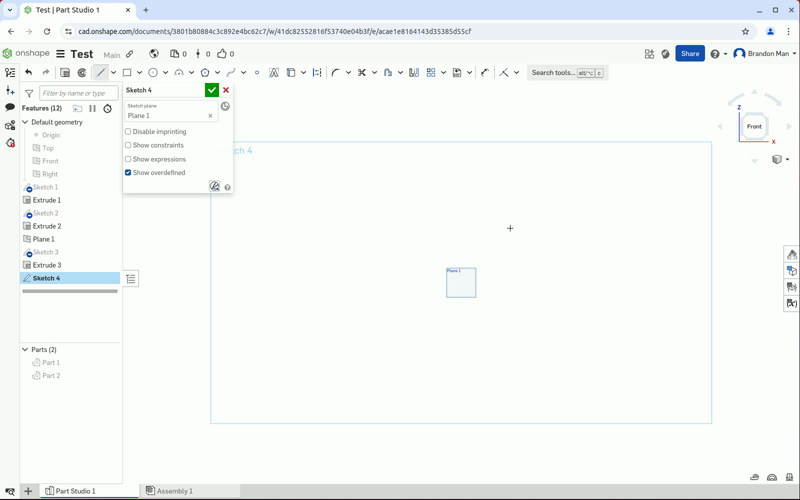
mouse_move(540, 227)
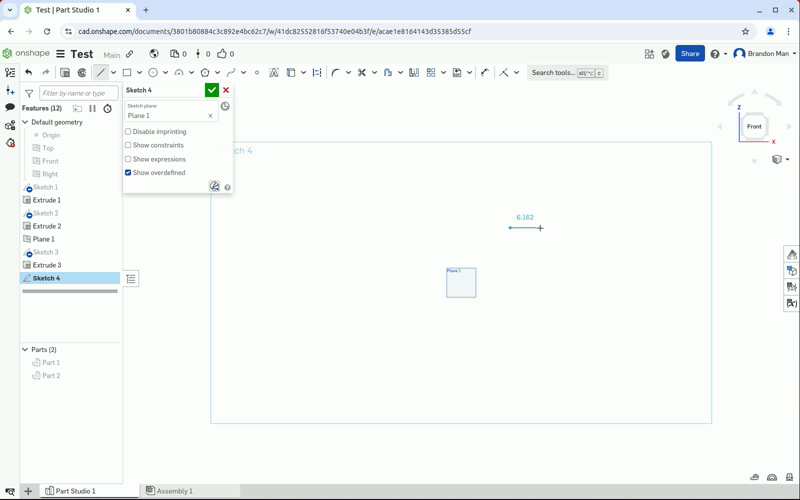
mouse_move(526, 227)
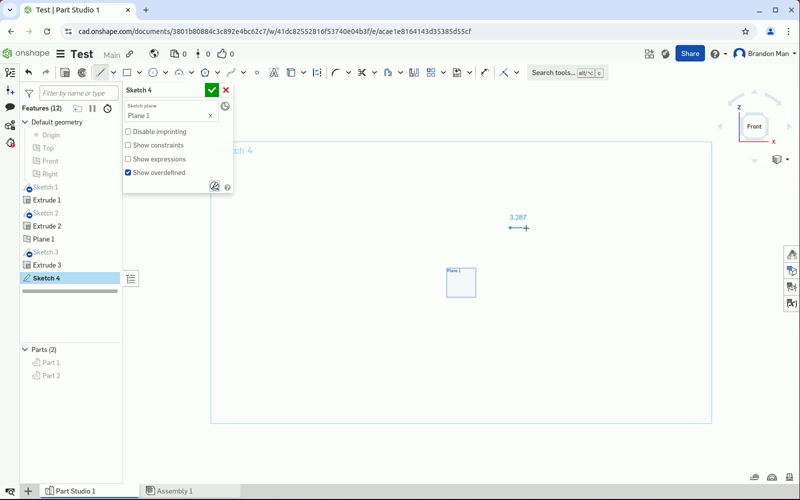
click(526, 227)
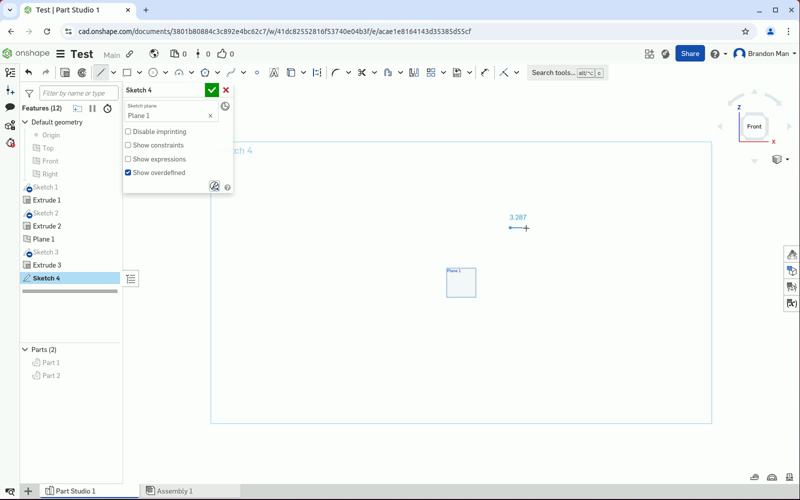
key_up(shift)
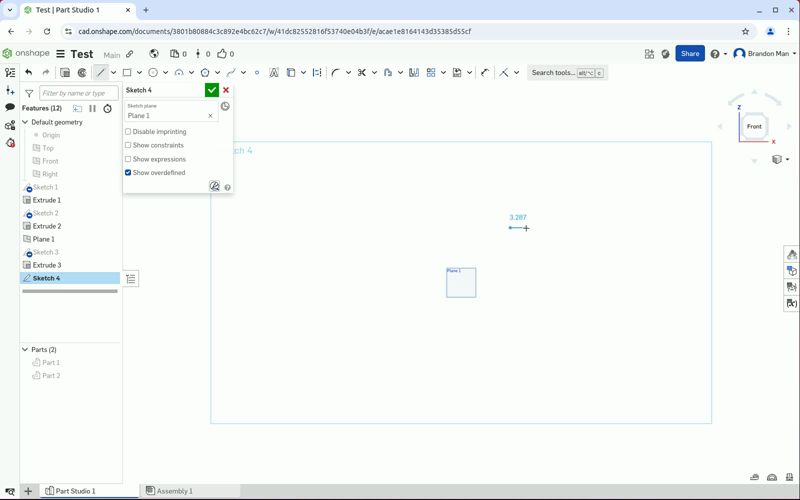
key_down(shift)
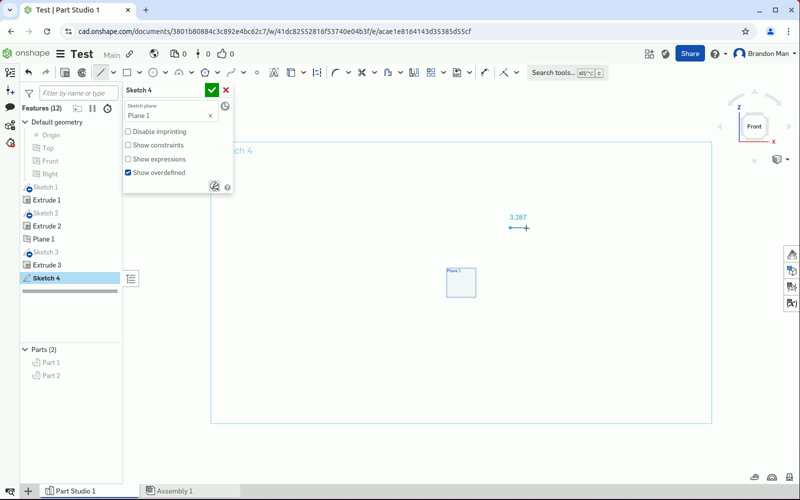
mouse_move(556, 227)
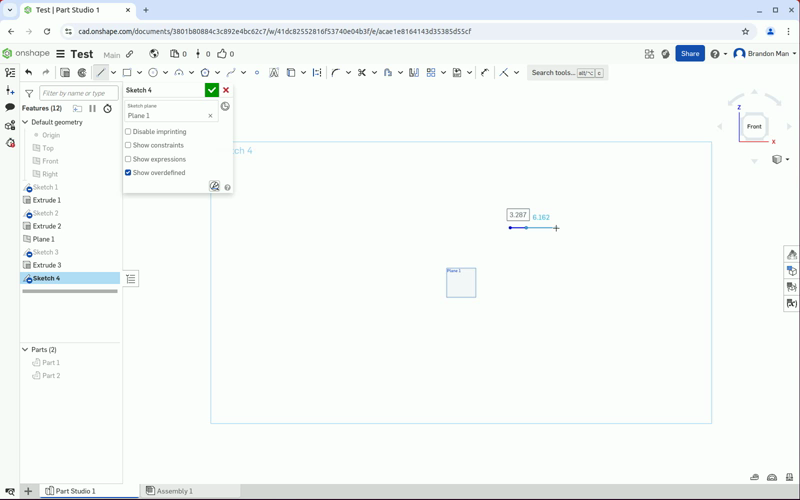
mouse_move(526, 200)
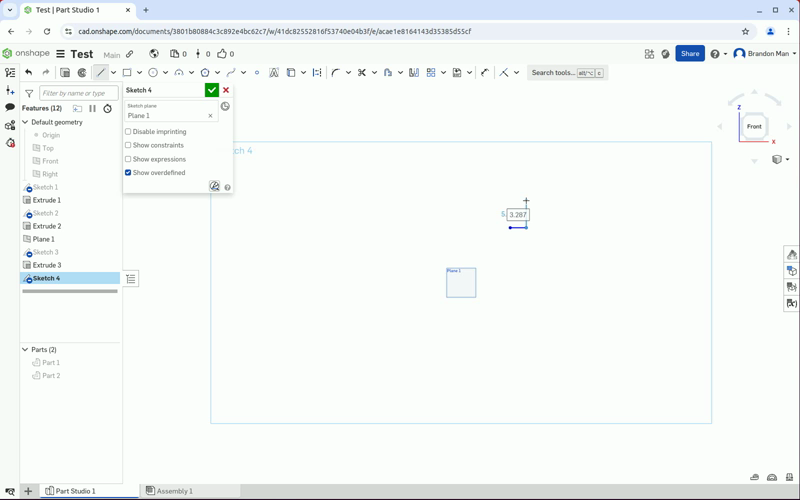
click(526, 200)
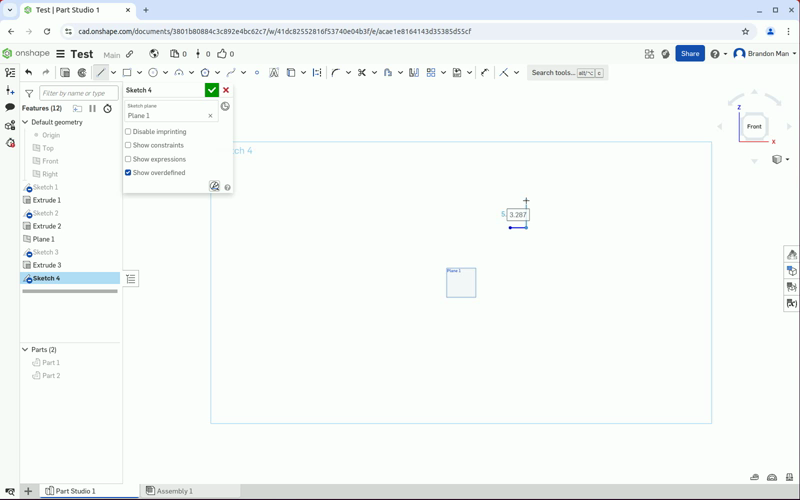
key_up(shift)
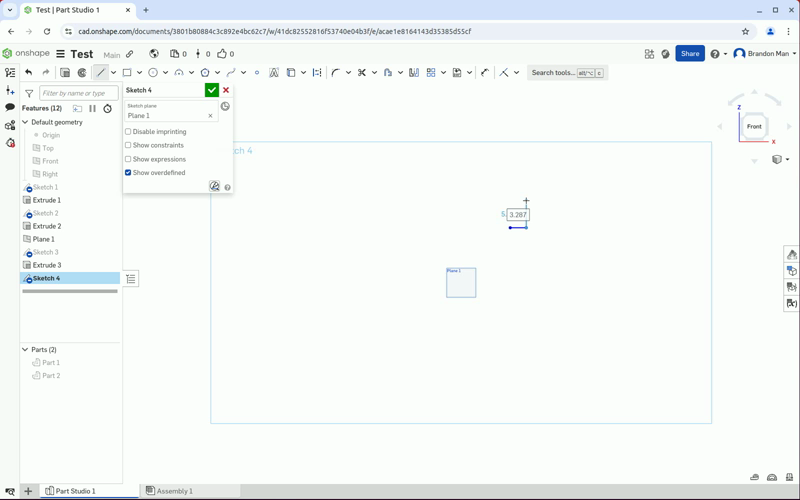
key_down(shift)
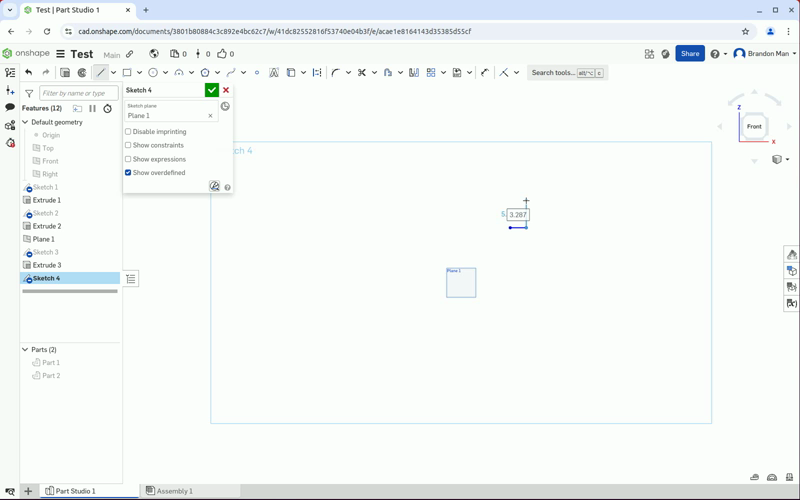
mouse_move(556, 200)
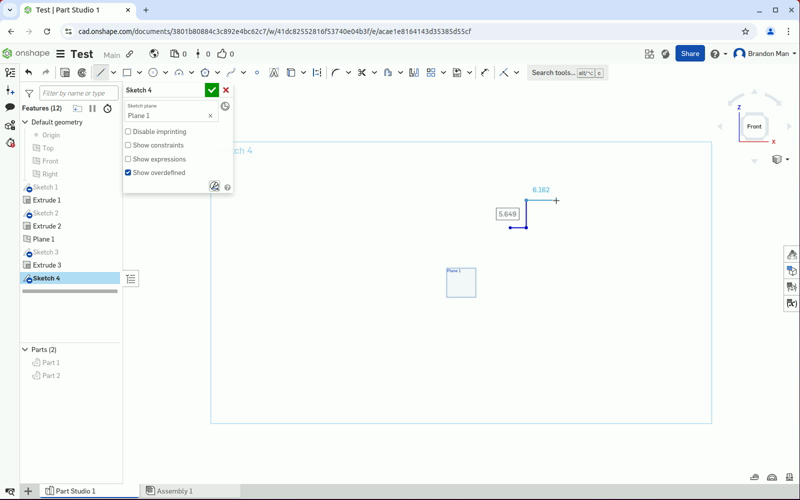
mouse_move(510, 200)
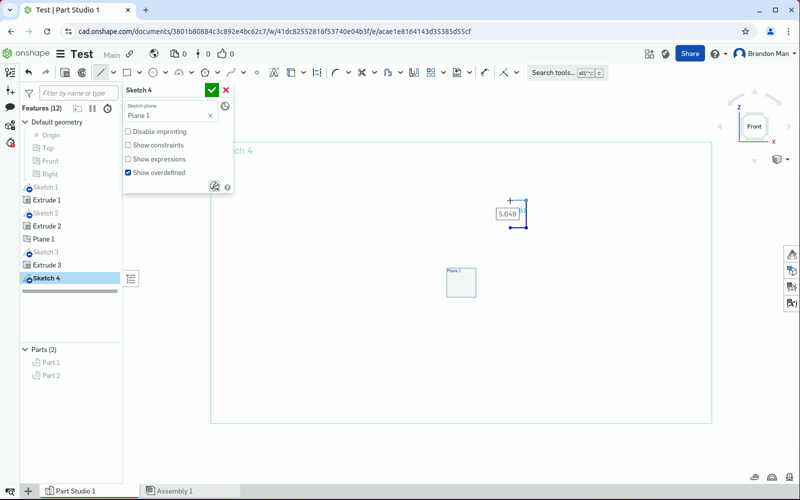
click(510, 200)
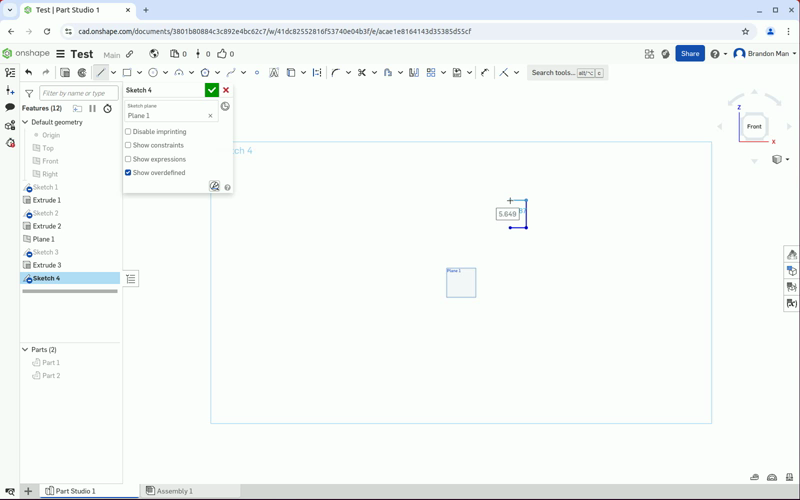
key_up(shift)
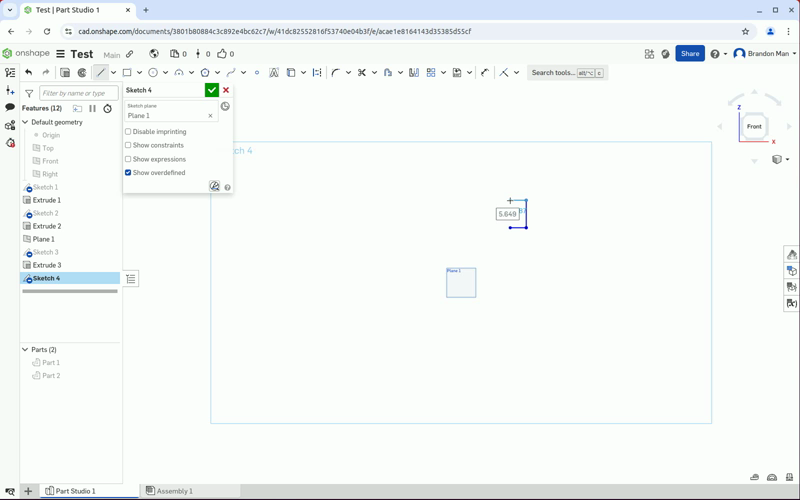
mouse_move(540, 200)
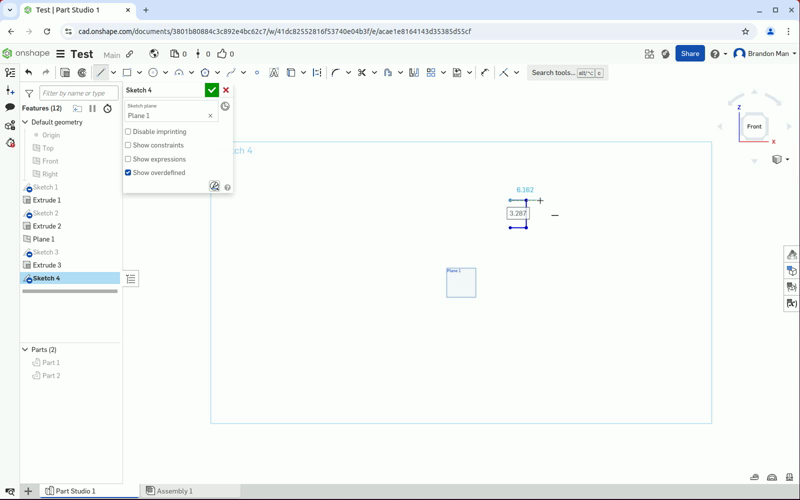
key_down(shift)
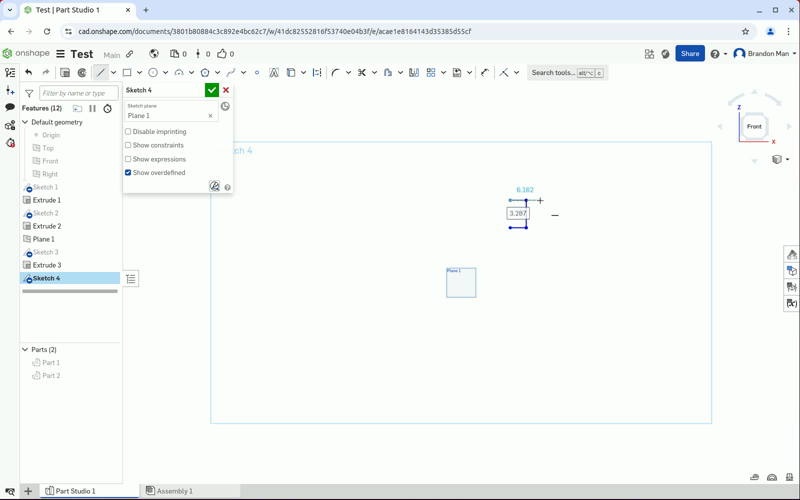
mouse_move(510, 227)
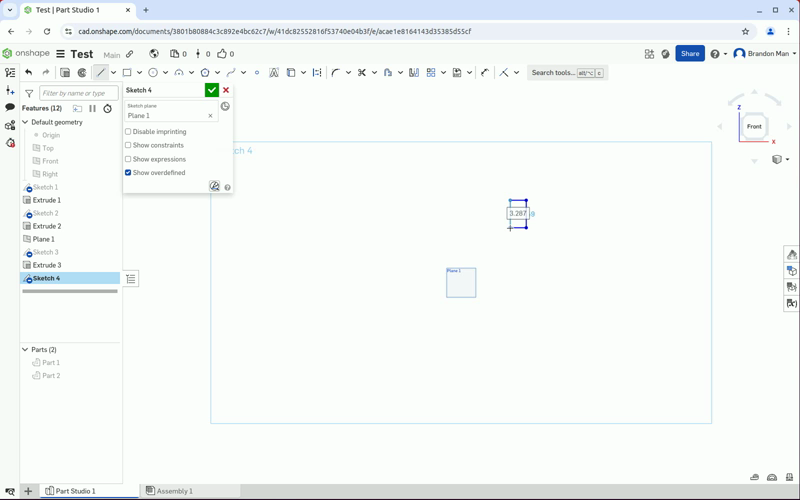
key_up(shift)
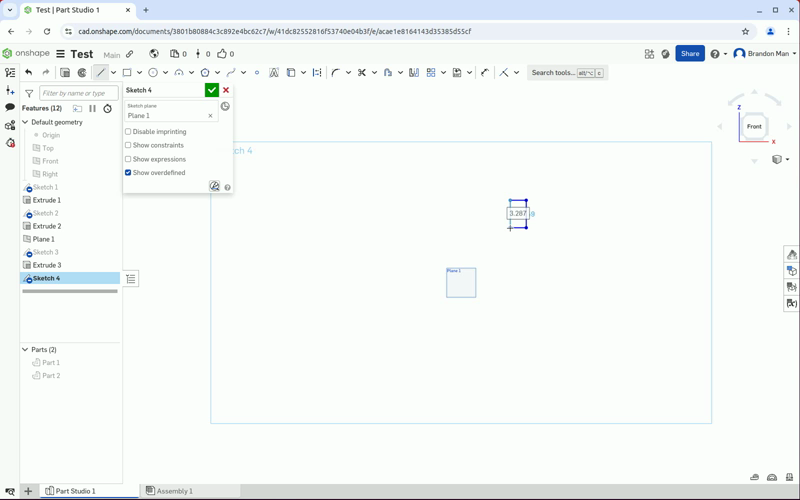
click(510, 227)
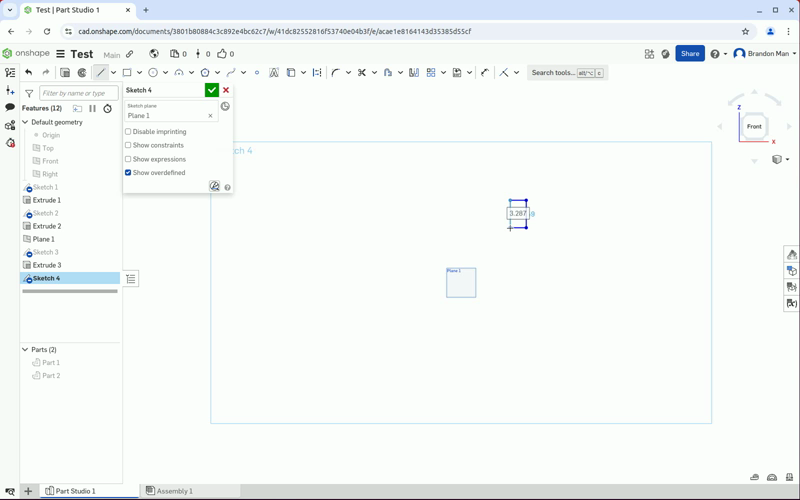
key(esc)
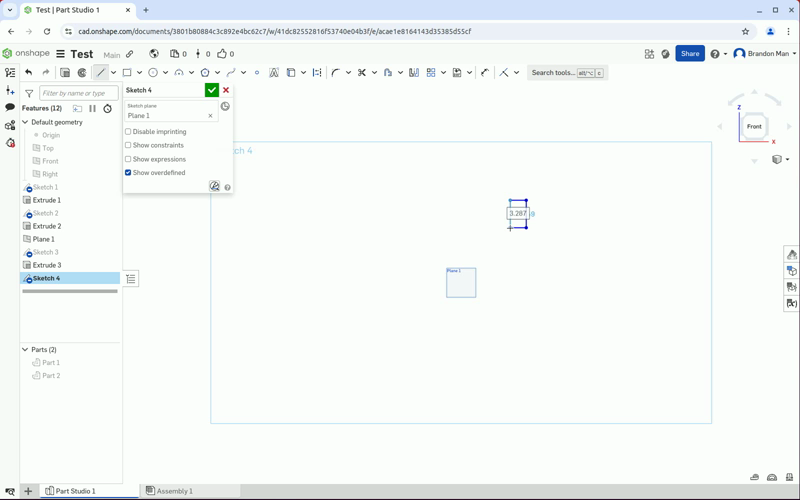
mouse_move(512, 201)
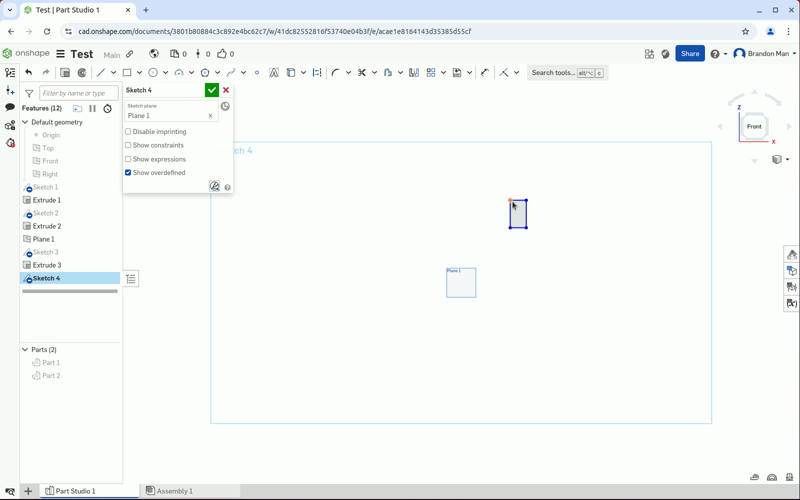
scroll(6)
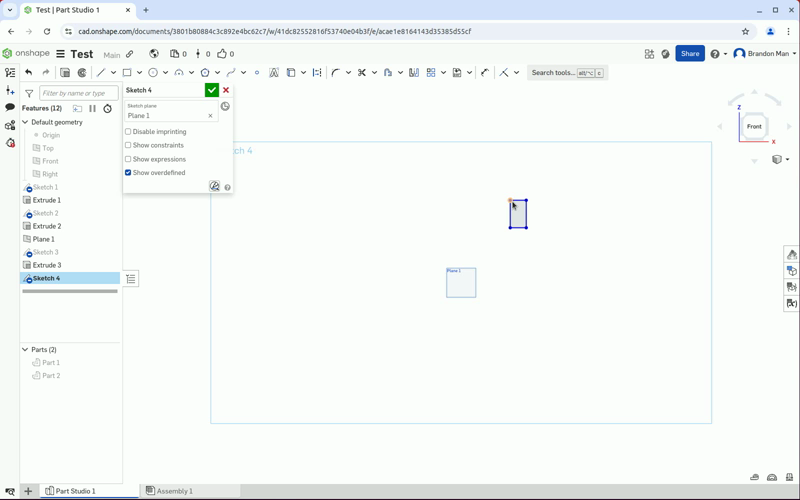
scroll(6)
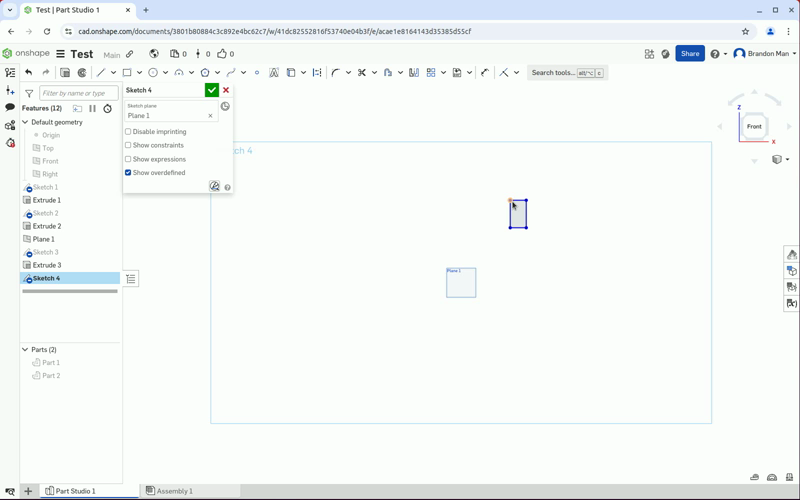
scroll(6)
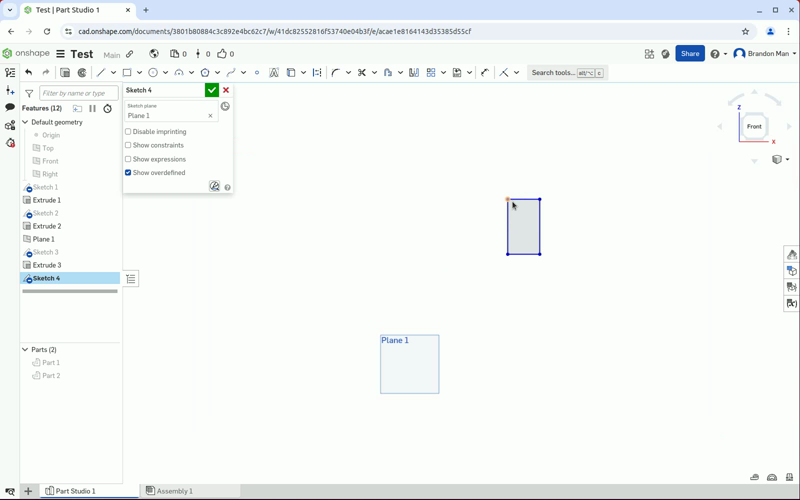
scroll(6)
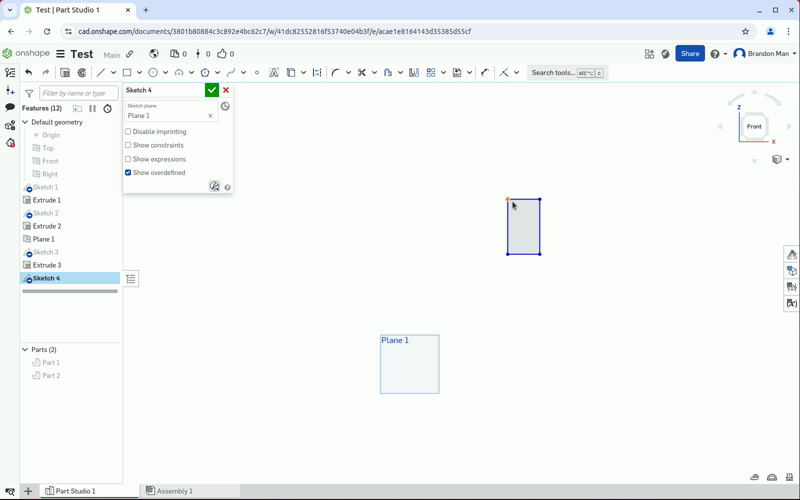
scroll(6)
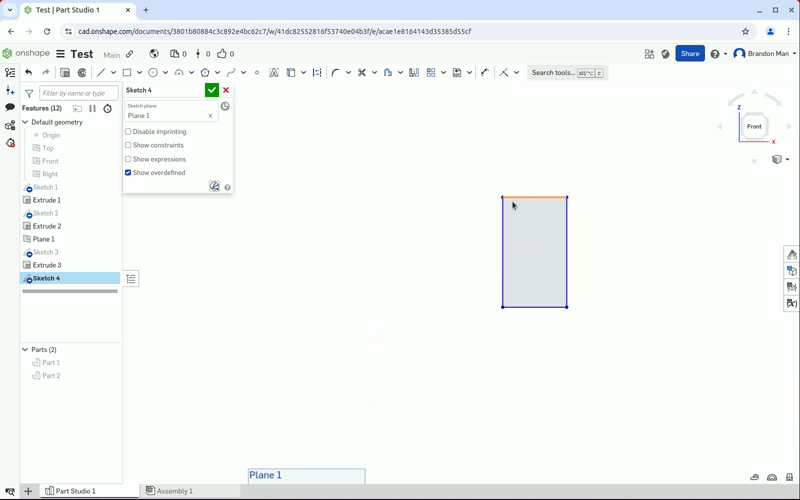
scroll(6)
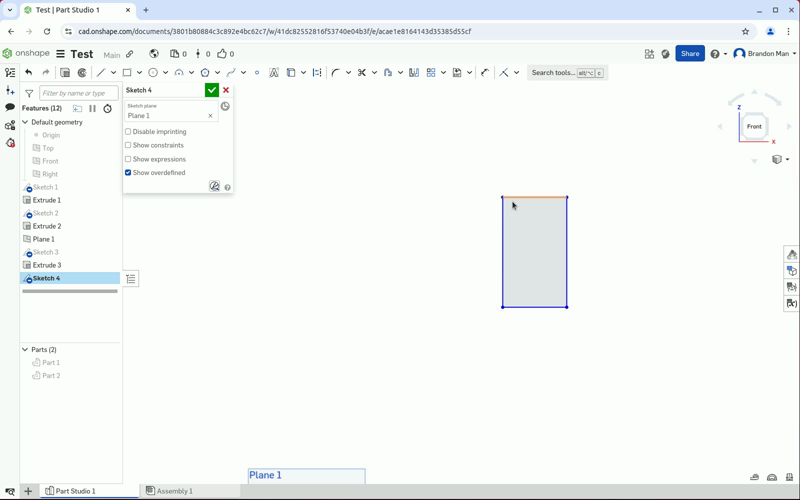
scroll(6)
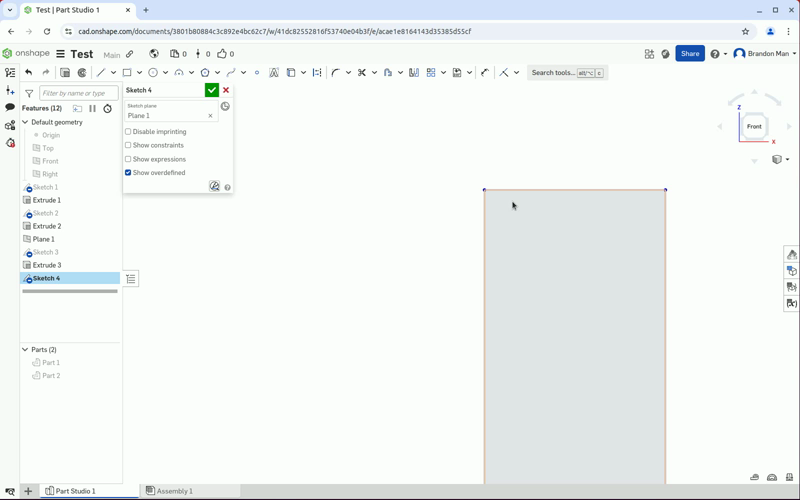
click(512, 201)
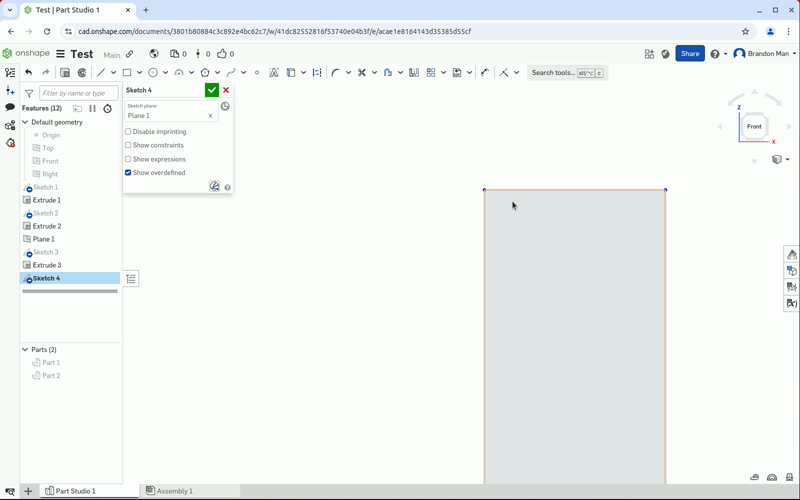
scroll(-6)
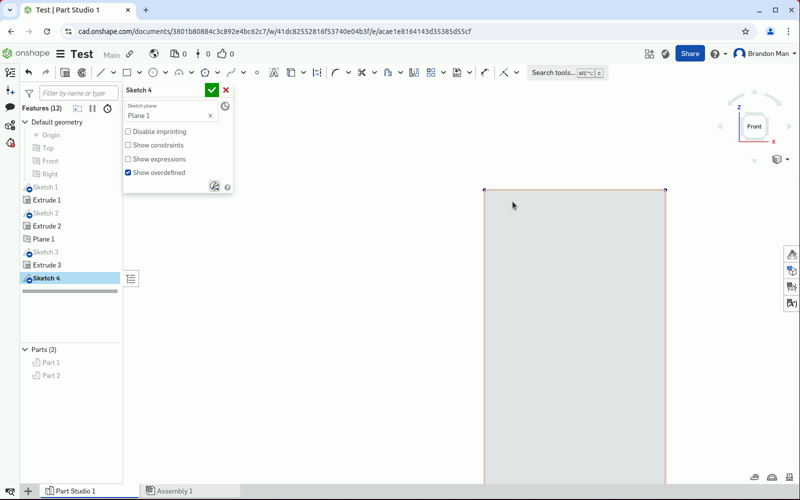
scroll(-6)
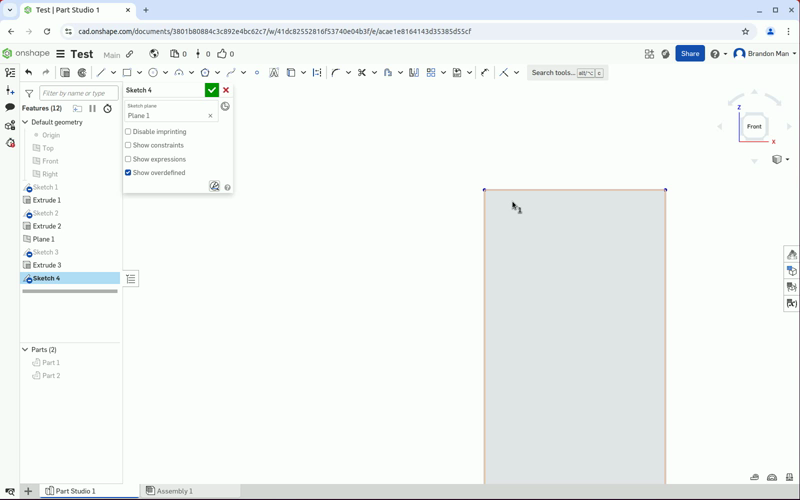
scroll(-6)
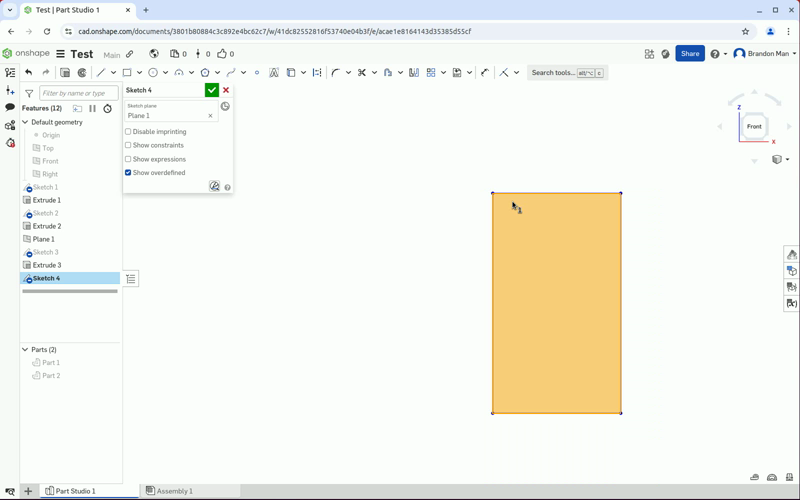
scroll(-6)
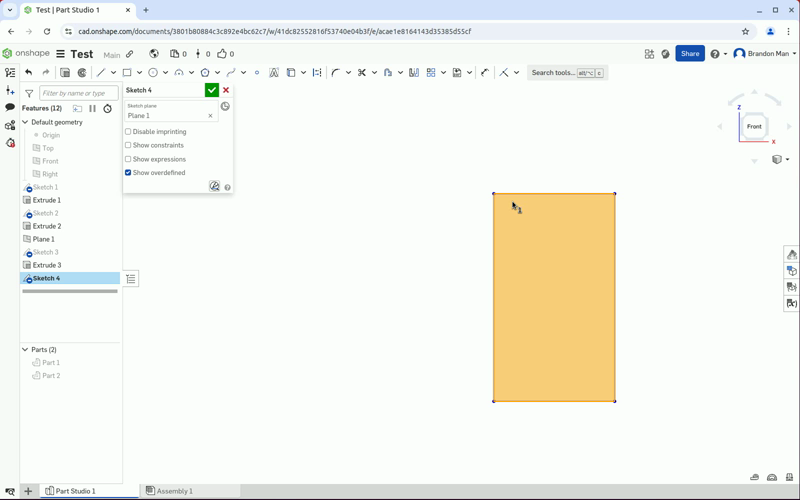
scroll(-6)
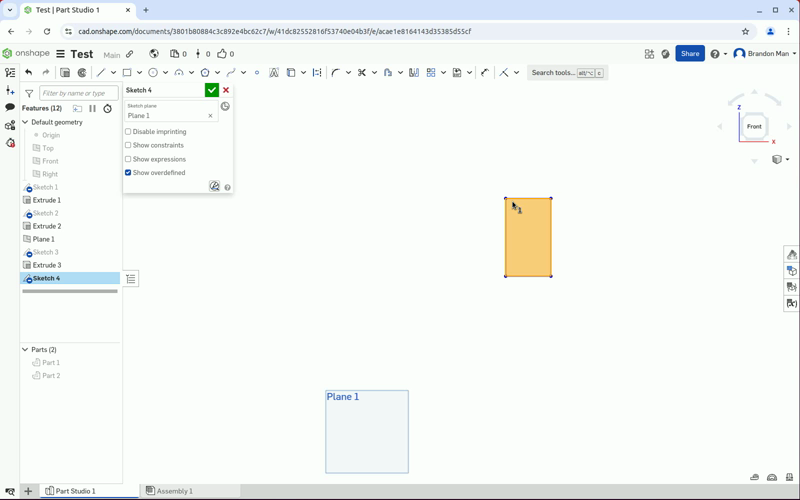
scroll(-6)
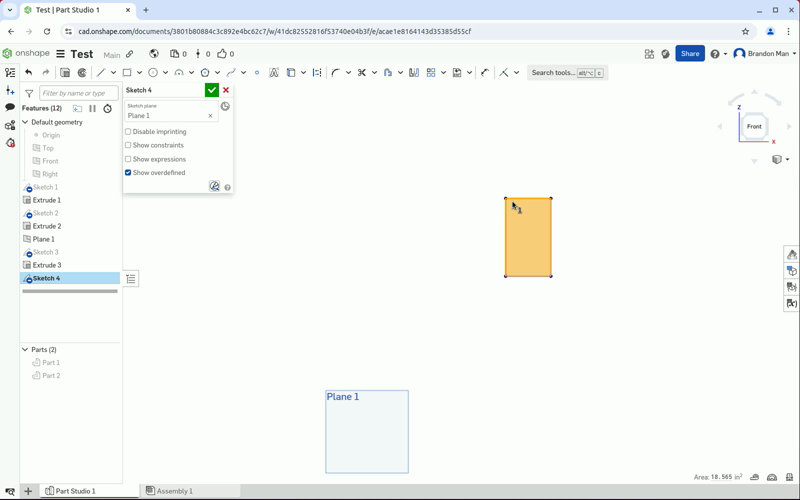
scroll(-6)
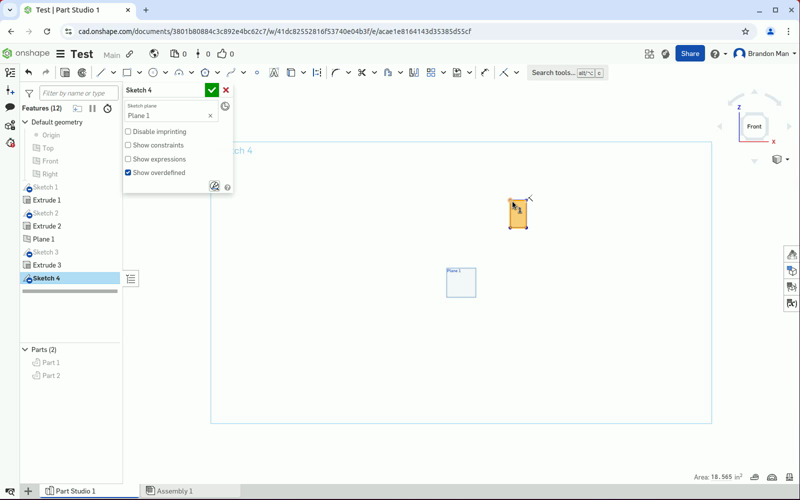
mouse_move(73, 352)
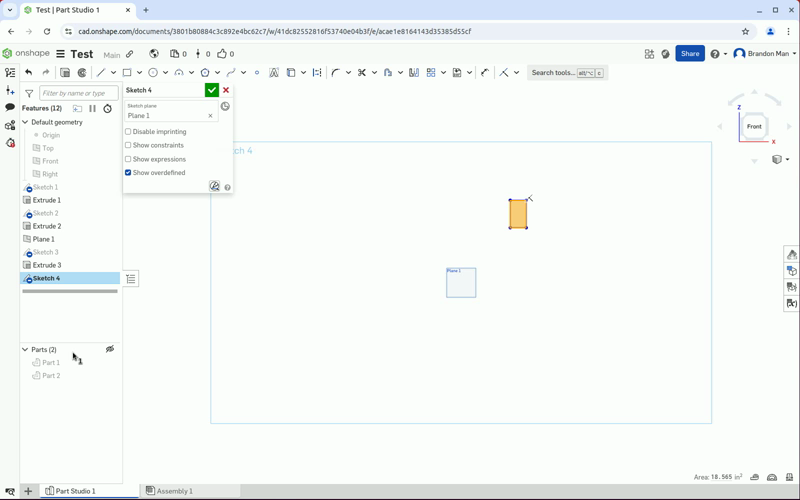
key(shift+y)
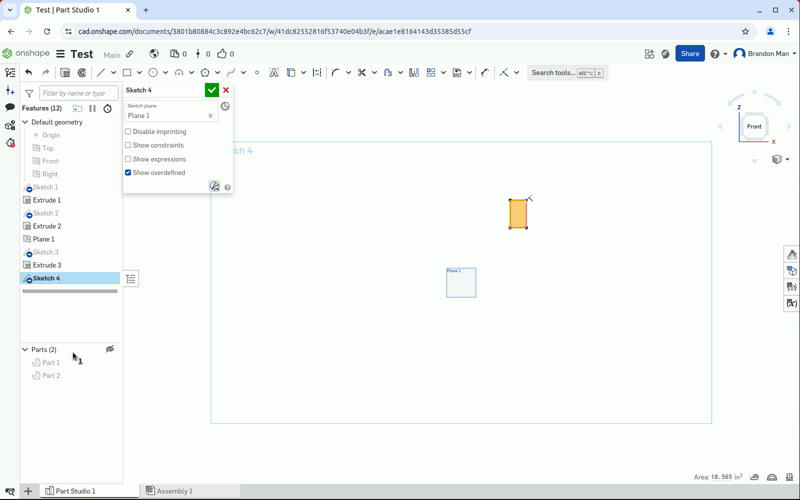
key(shift+e)
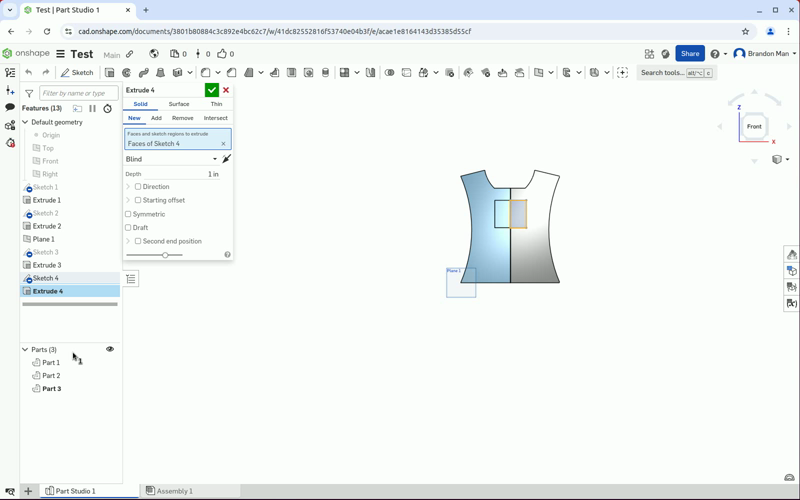
mouse_move(143, 106)
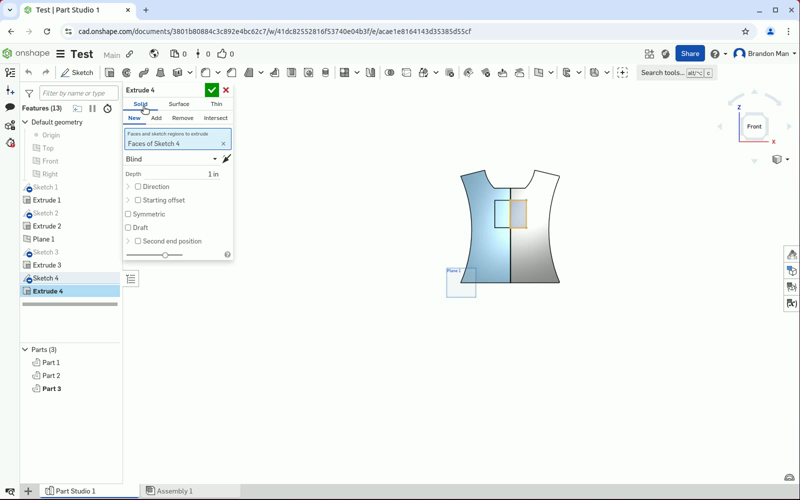
click(143, 106)
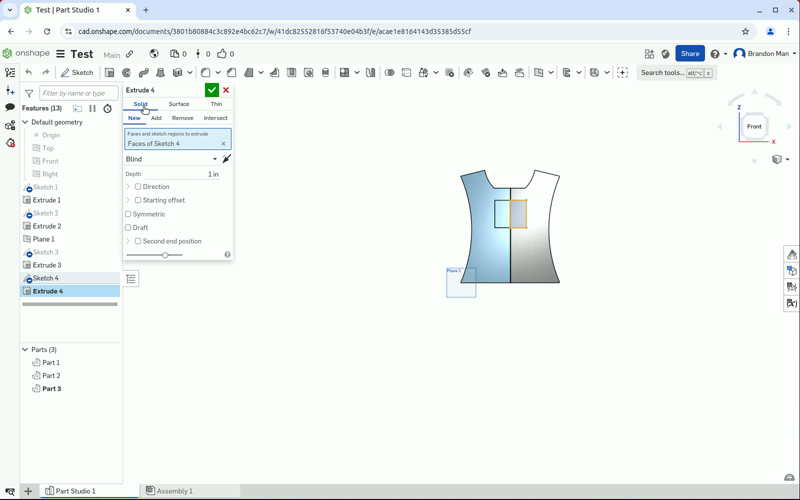
mouse_move(186, 120)
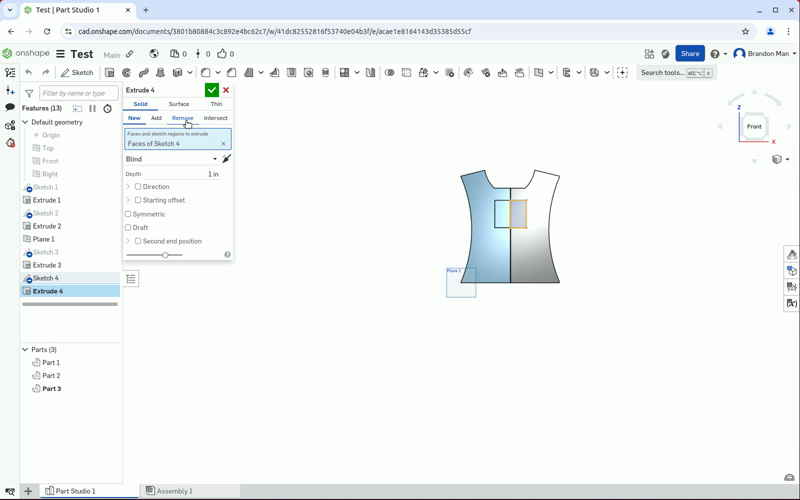
click(186, 120)
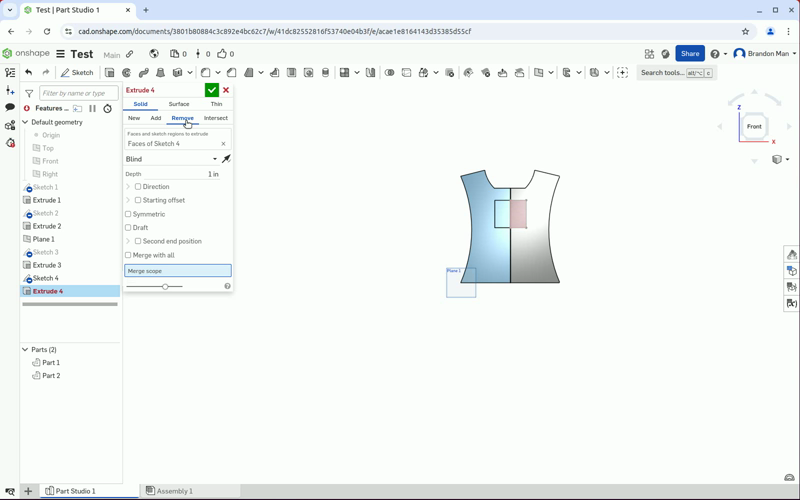
key(tab, 4)
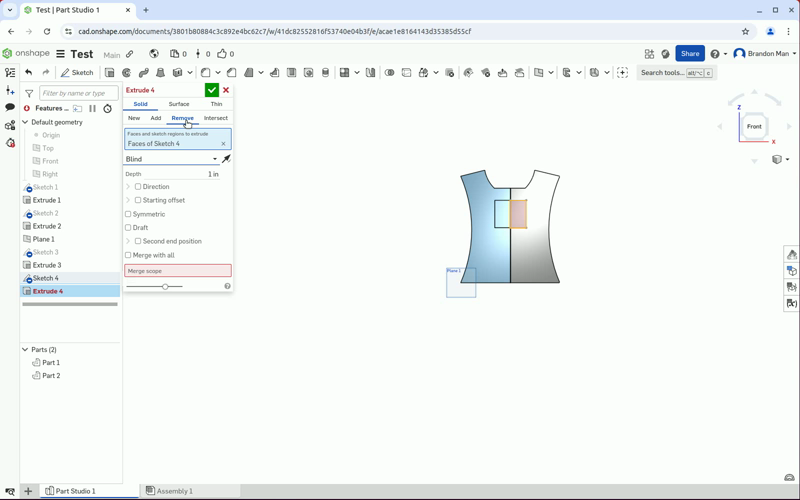
text(2.166)
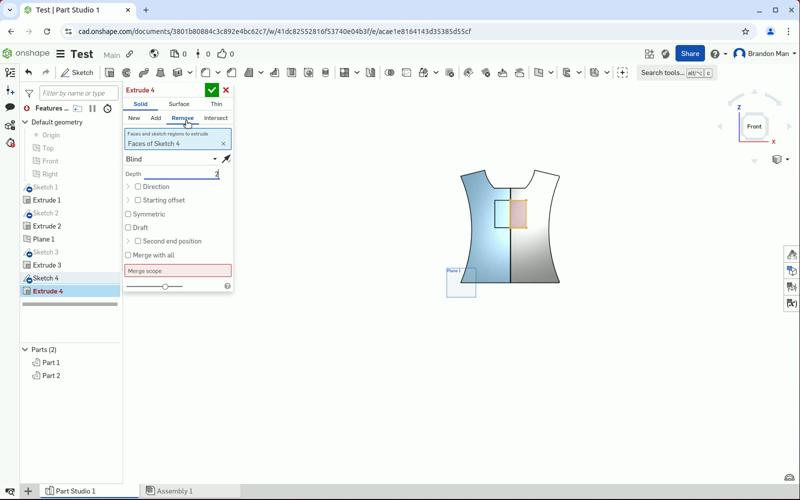
key(tab, 6)
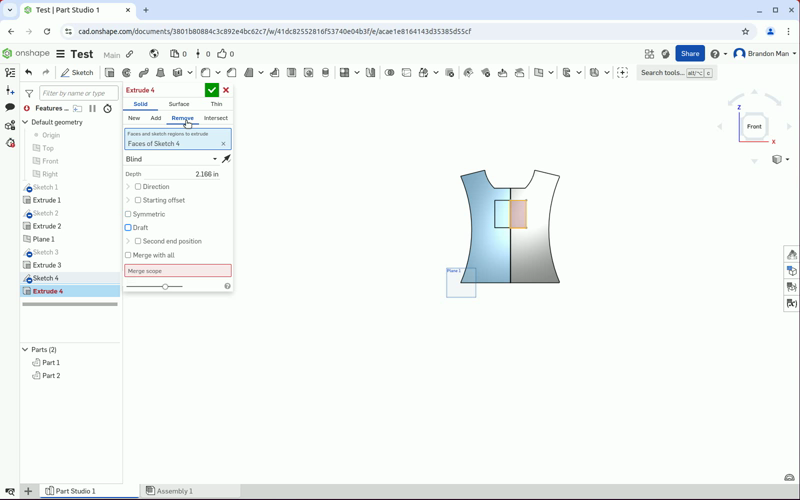
key(space)
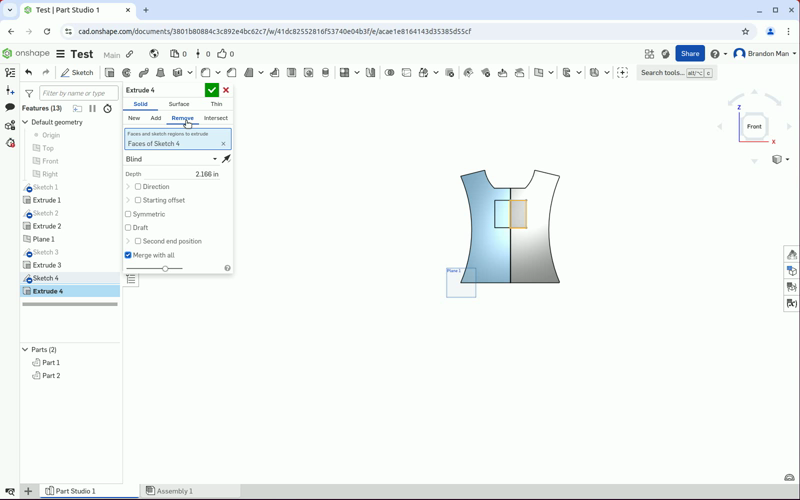
key(enter)
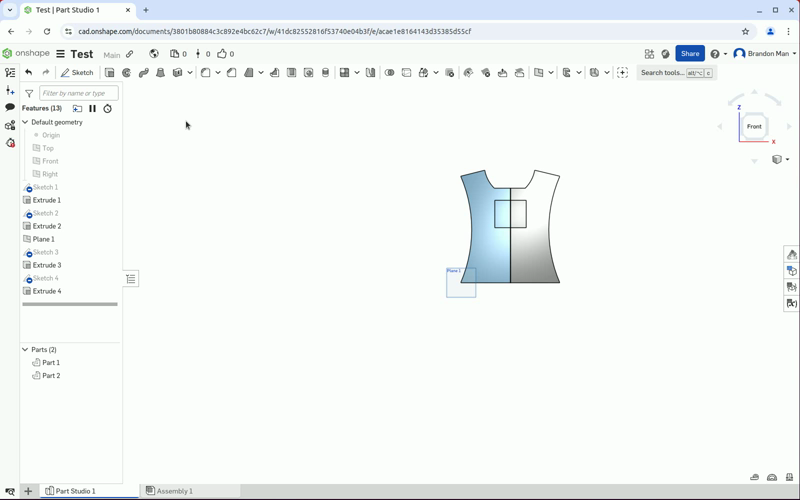
key(shift+h)
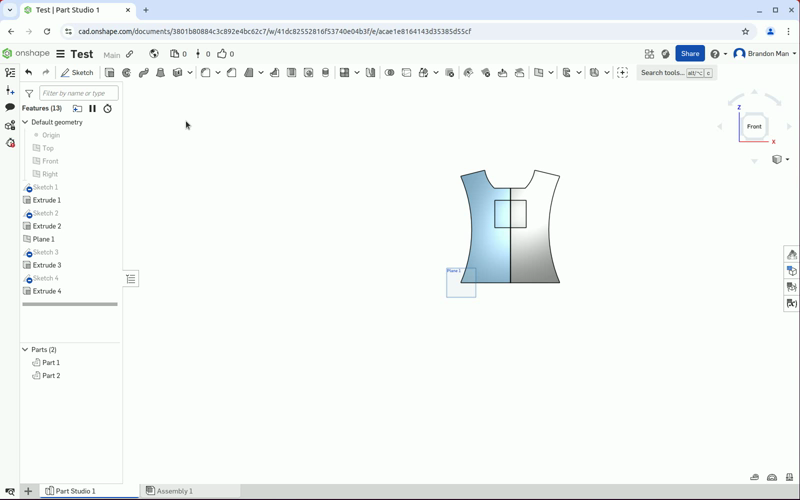
key(shift+h)
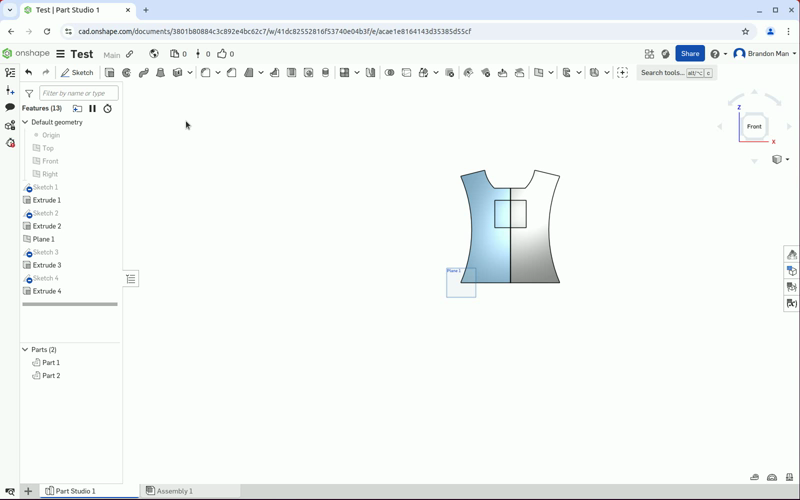
mouse_move(73, 189)
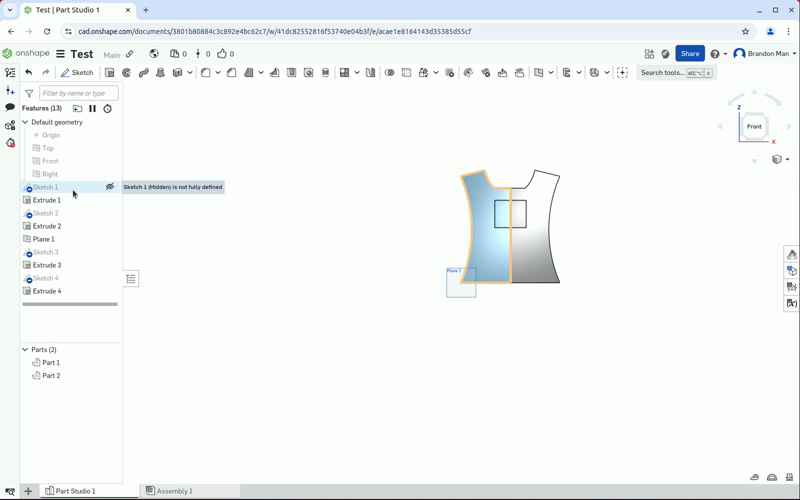
click(73, 189)
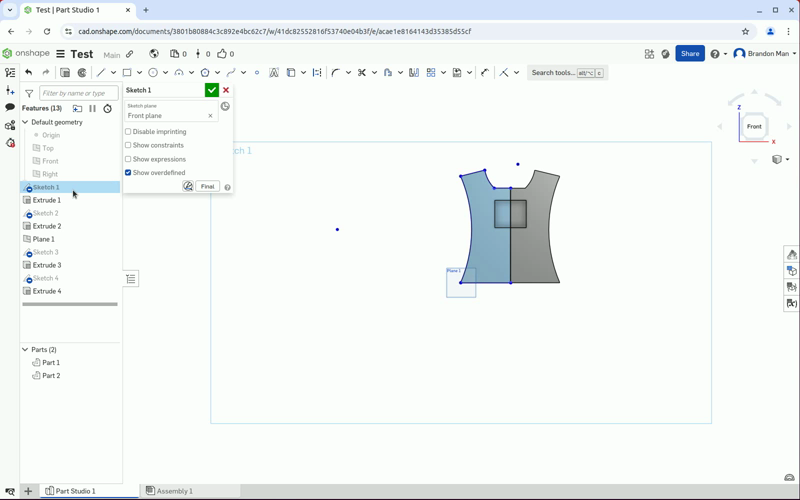
mouse_move(229, 92)
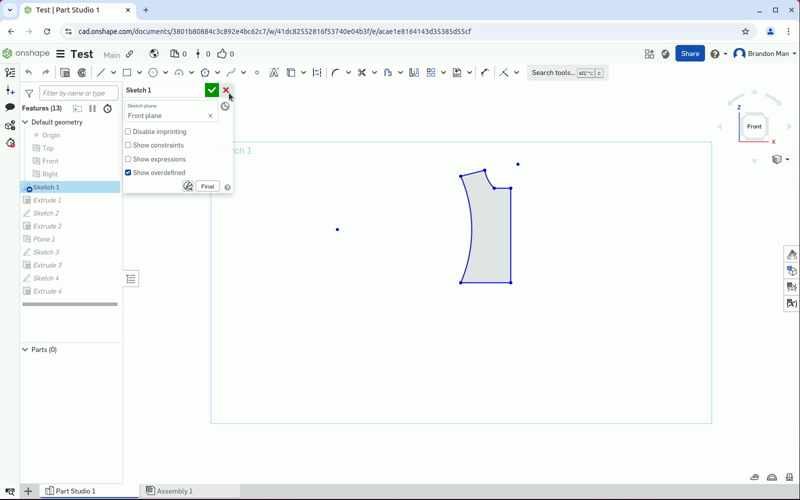
click(229, 92)
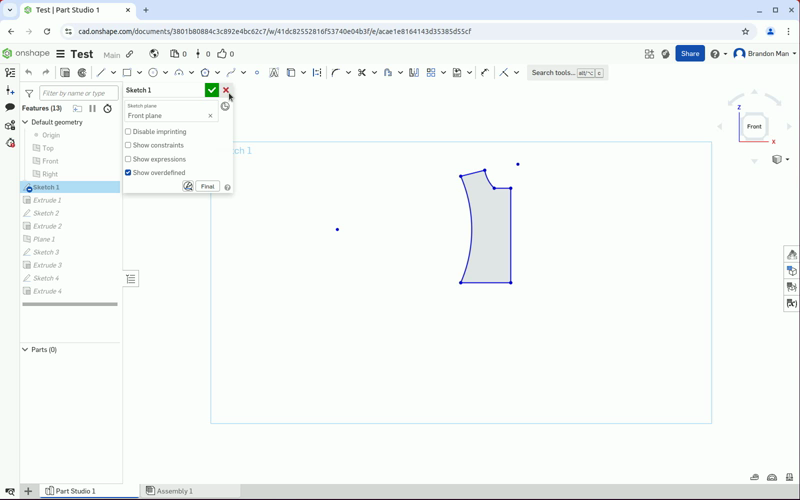
key(shift+s)
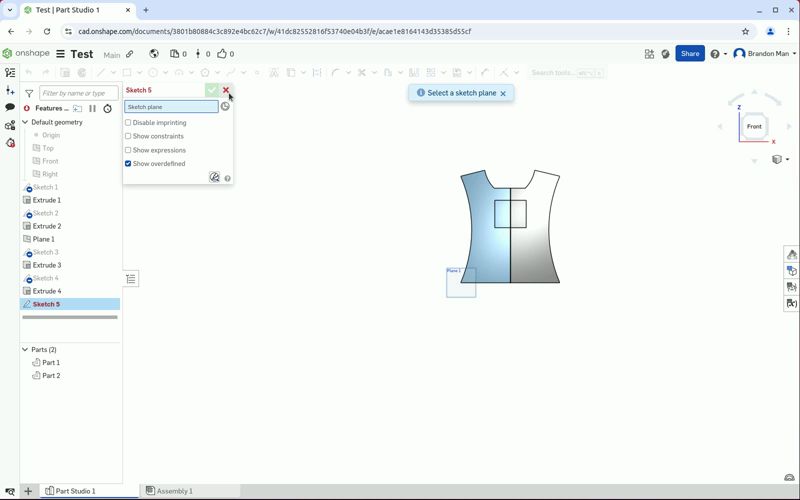
mouse_move(73, 241)
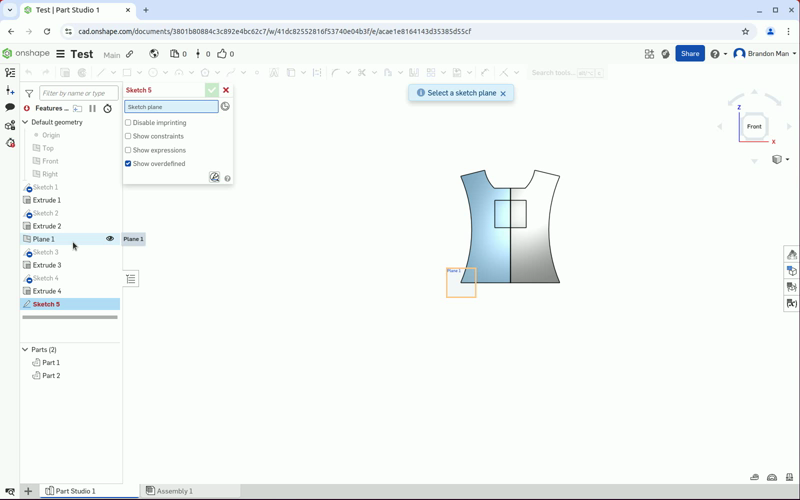
click(73, 241)
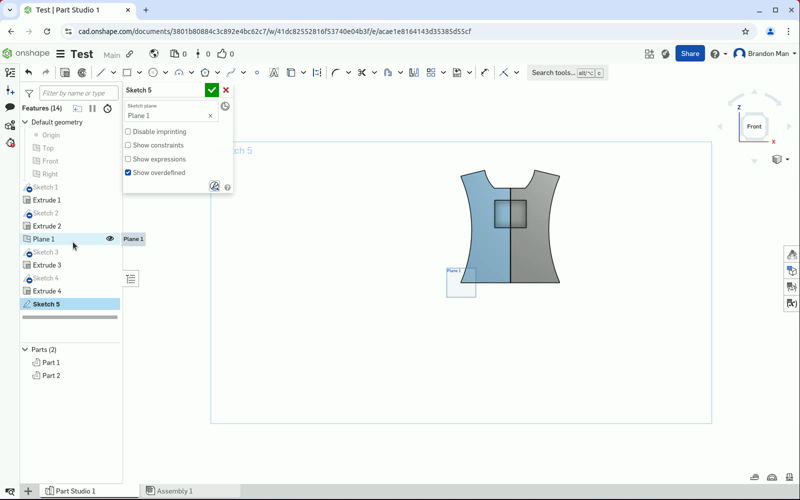
mouse_move(73, 352)
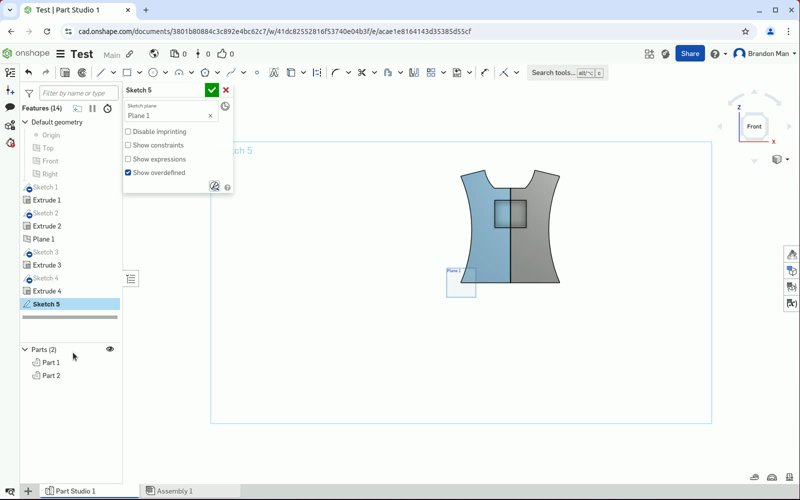
key(y)
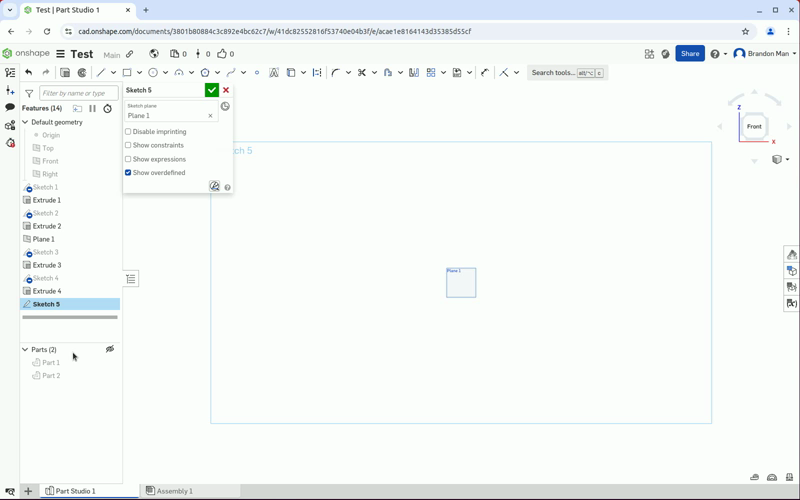
key(c)
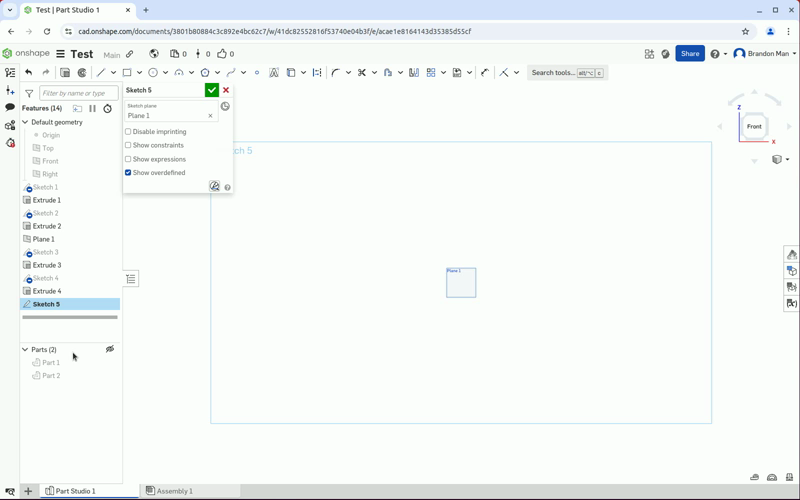
key_down(shift)
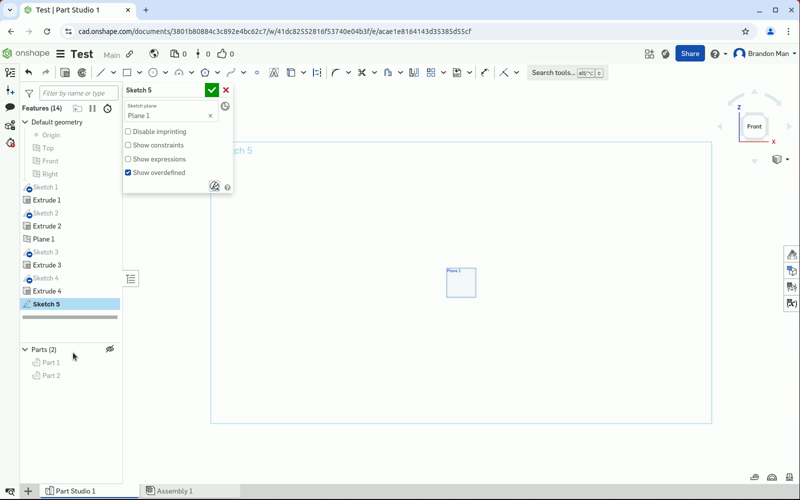
mouse_move(481, 193)
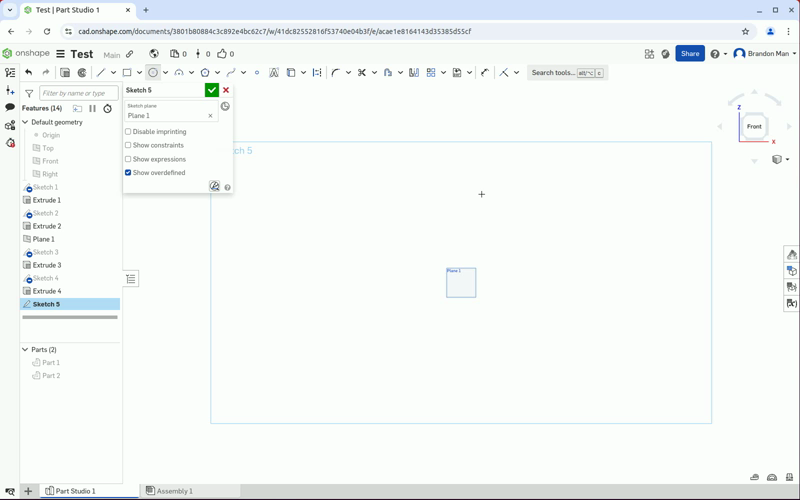
click(481, 193)
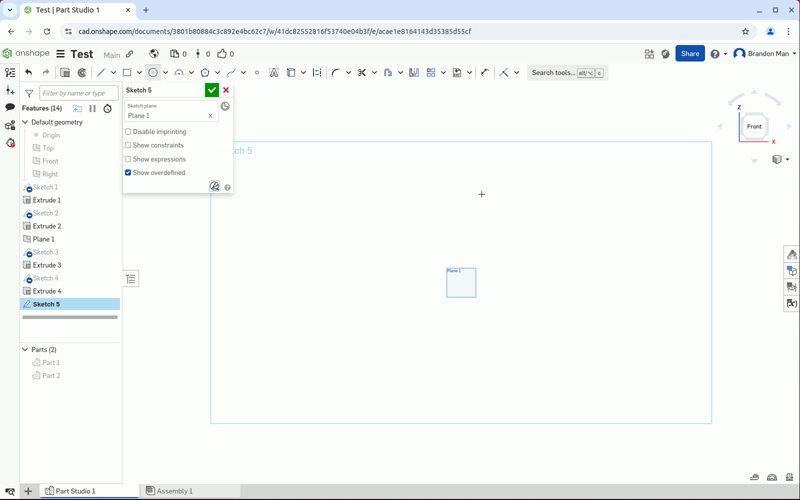
key_up(shift)
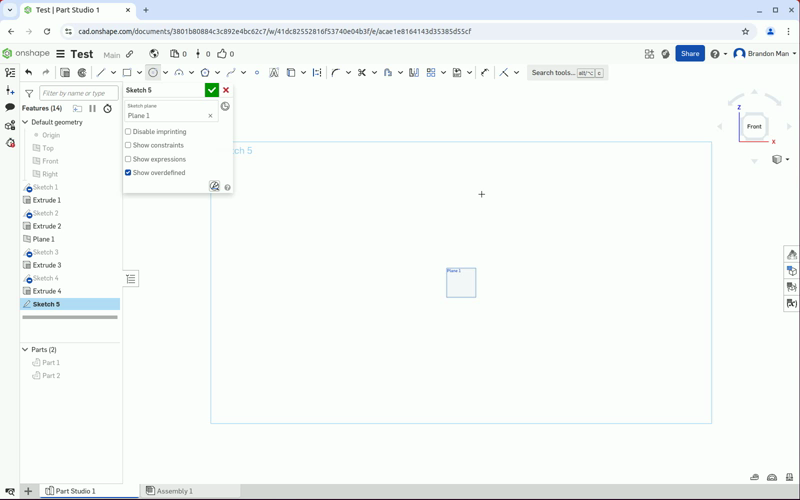
mouse_move(492, 193)
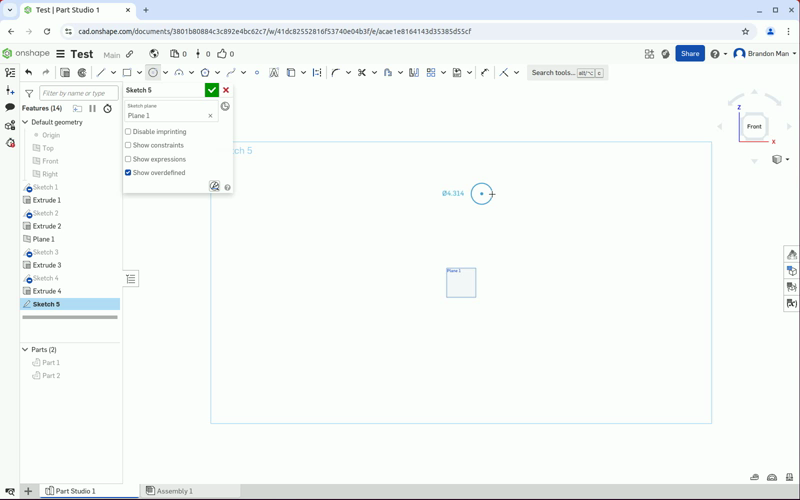
click(492, 193)
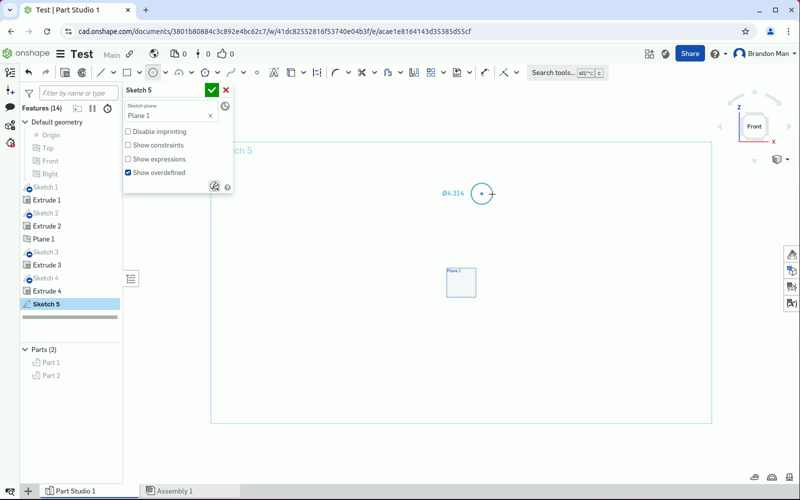
key(esc)
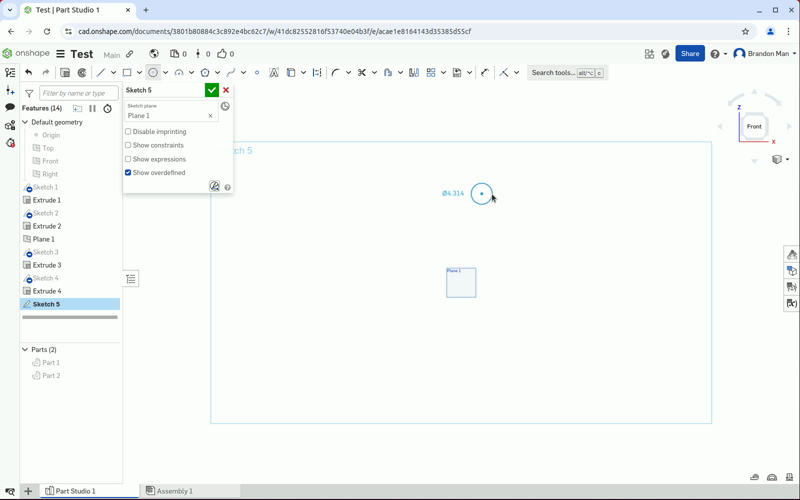
mouse_move(483, 202)
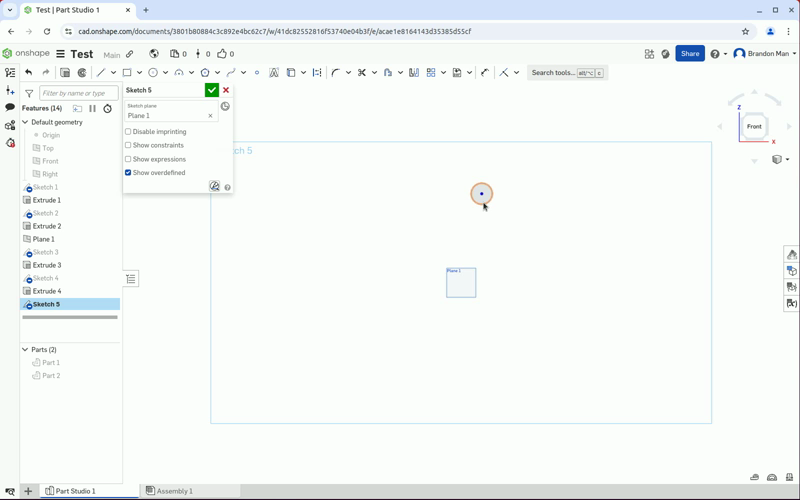
scroll(6)
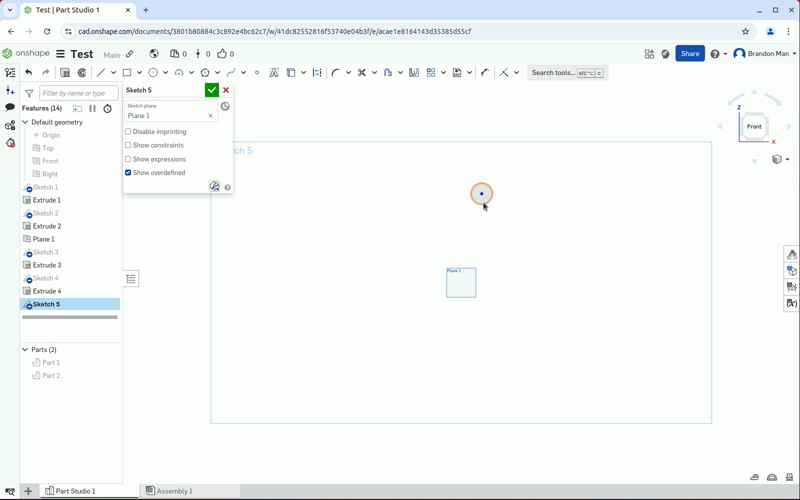
scroll(6)
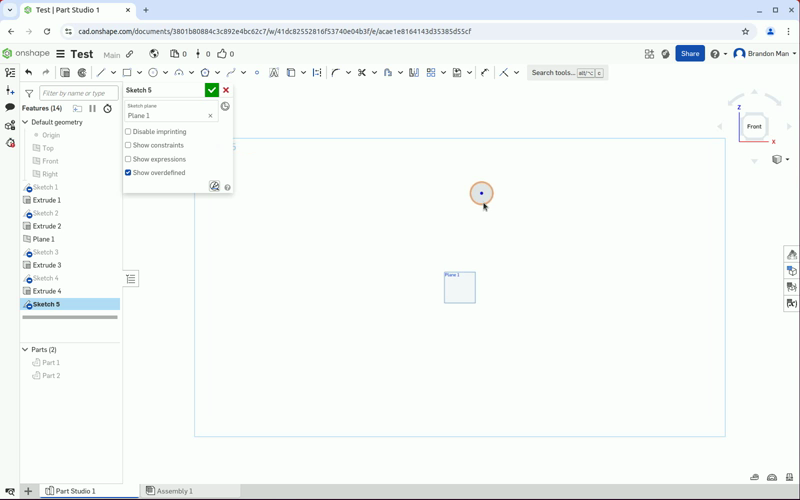
scroll(6)
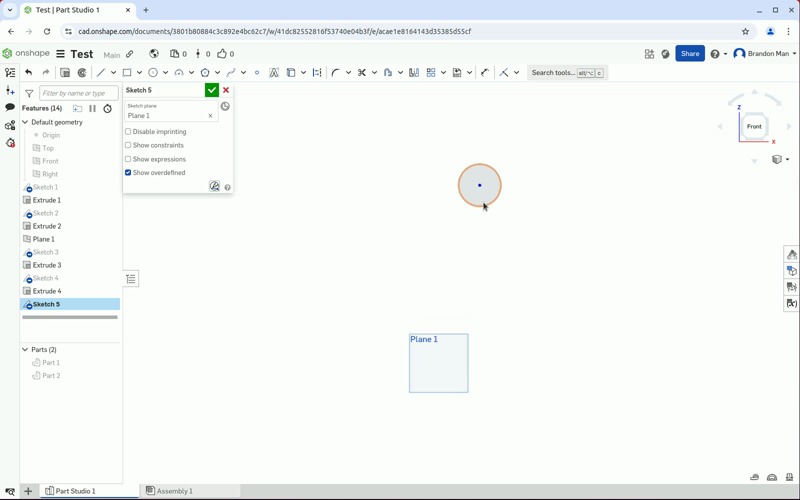
scroll(6)
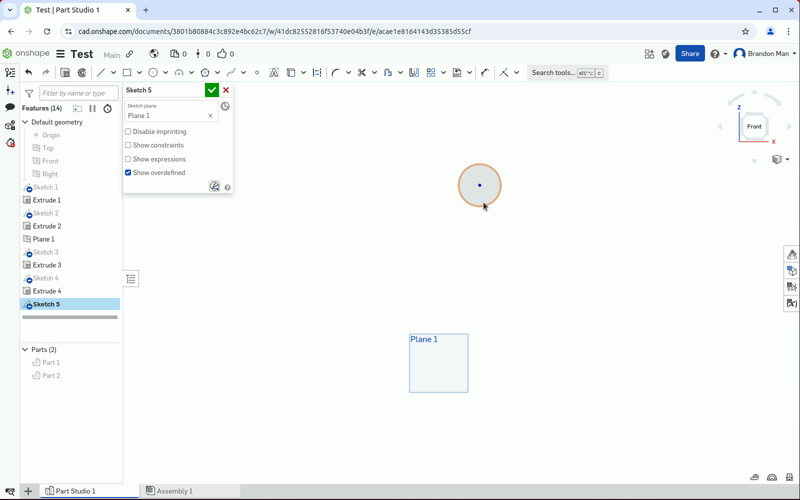
scroll(6)
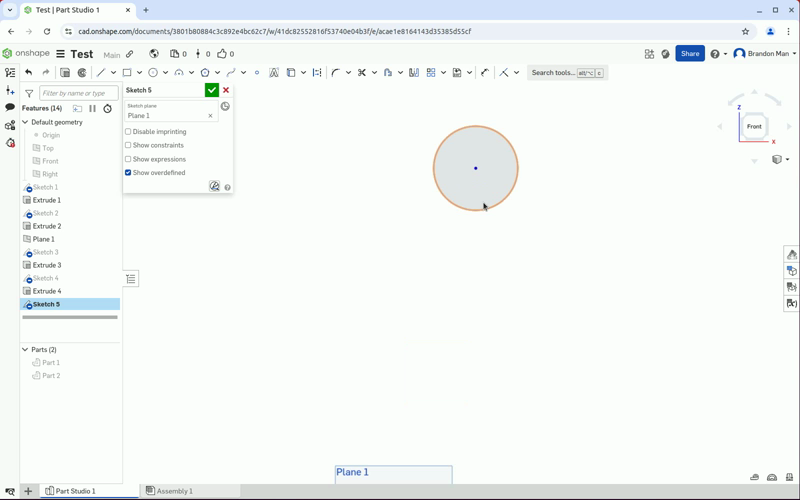
scroll(6)
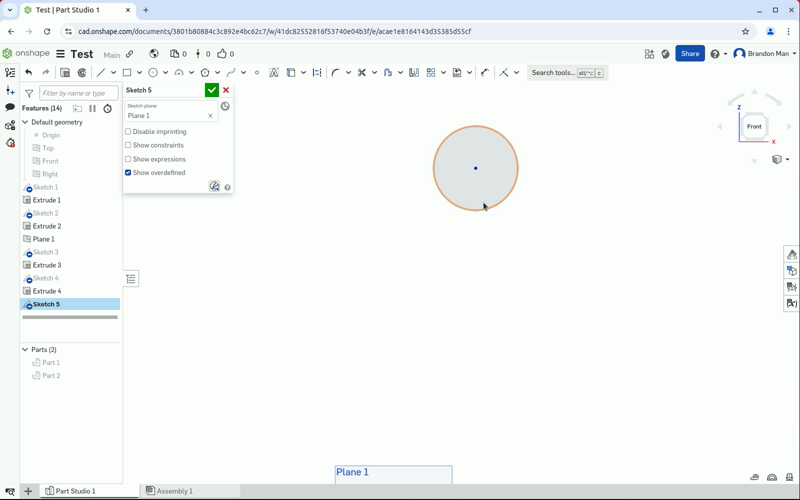
scroll(6)
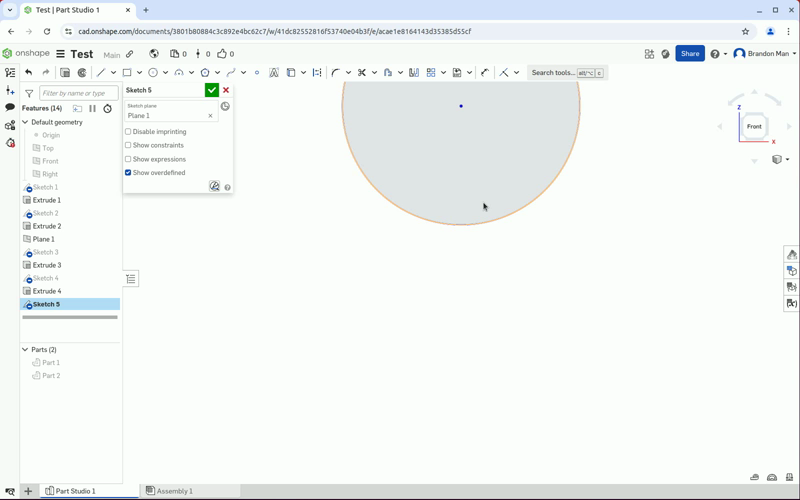
click(483, 202)
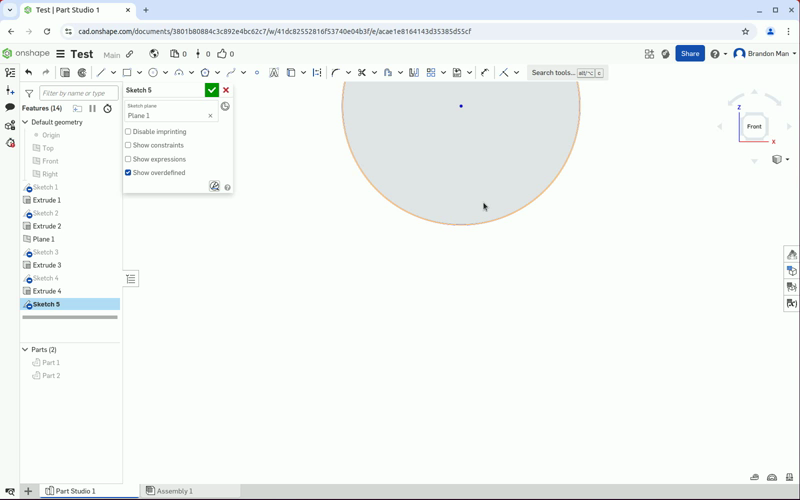
scroll(-6)
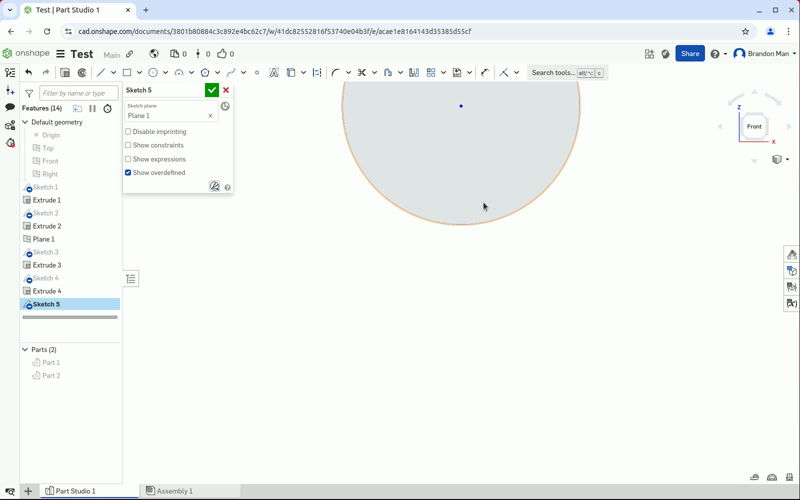
scroll(-6)
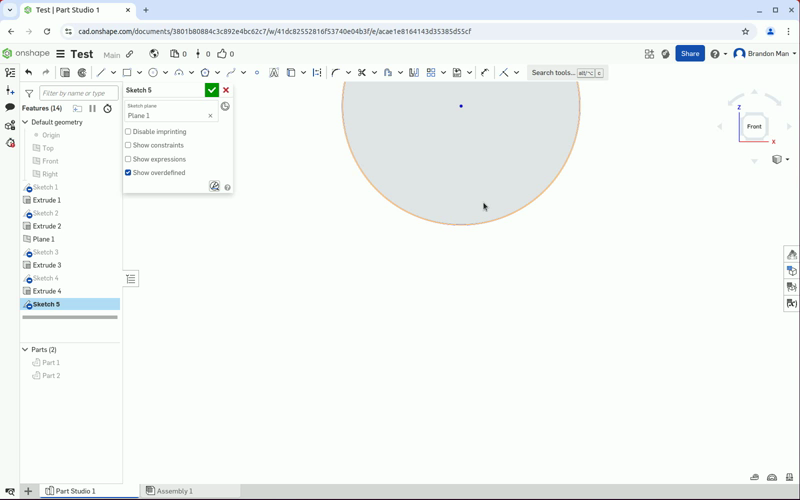
scroll(-6)
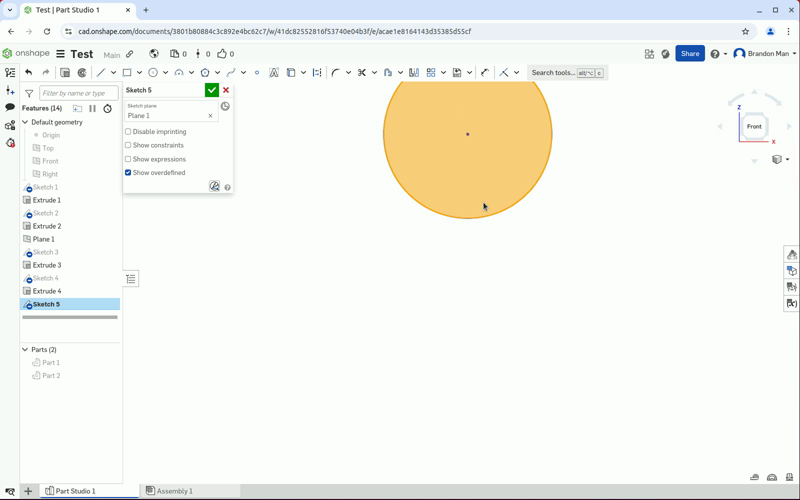
scroll(-6)
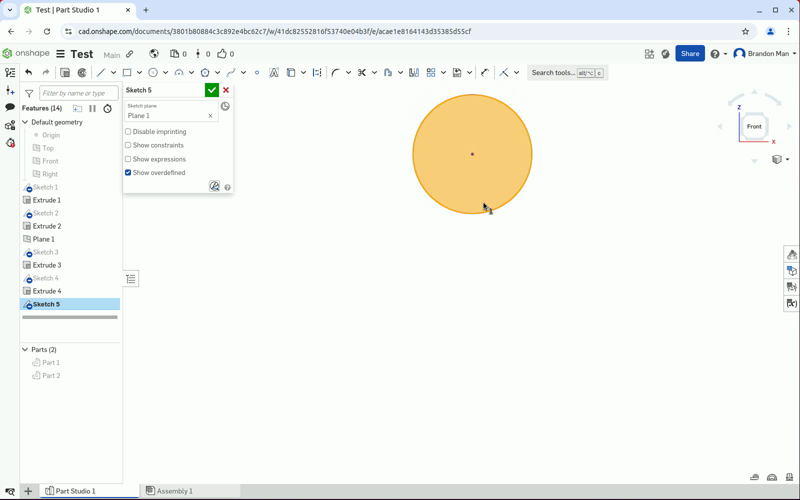
scroll(-6)
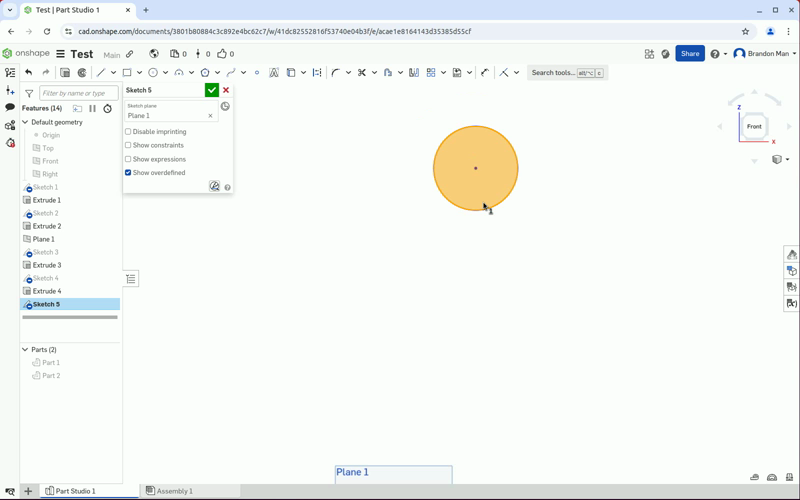
scroll(-6)
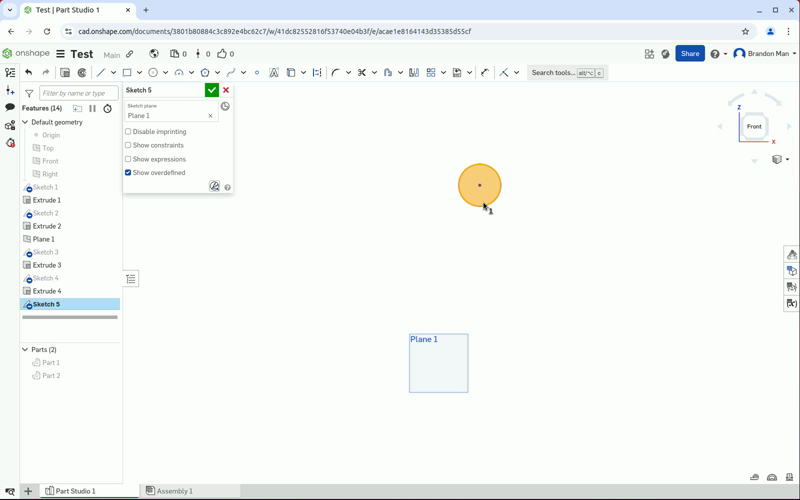
scroll(-6)
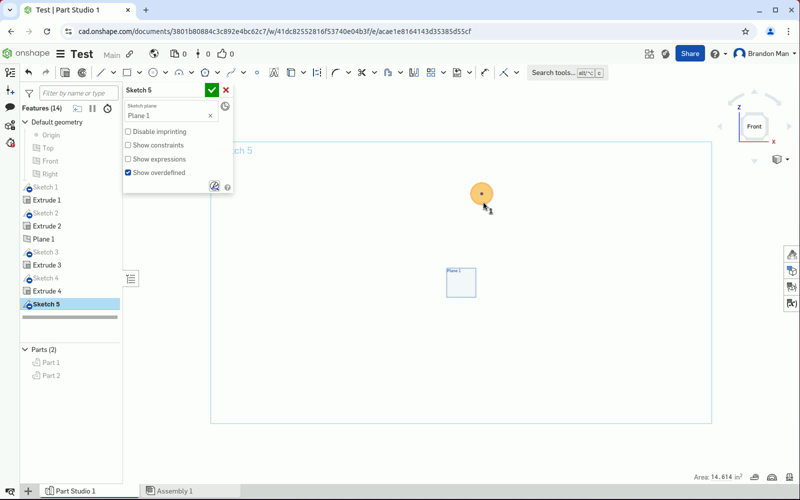
mouse_move(73, 352)
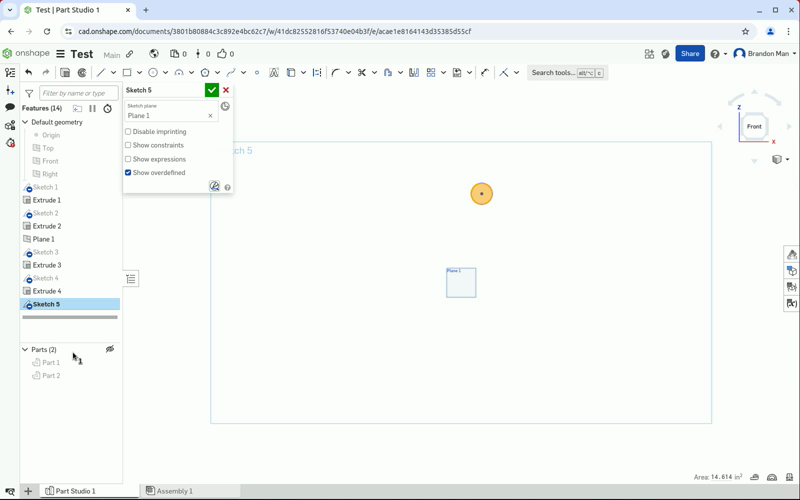
key(shift+y)
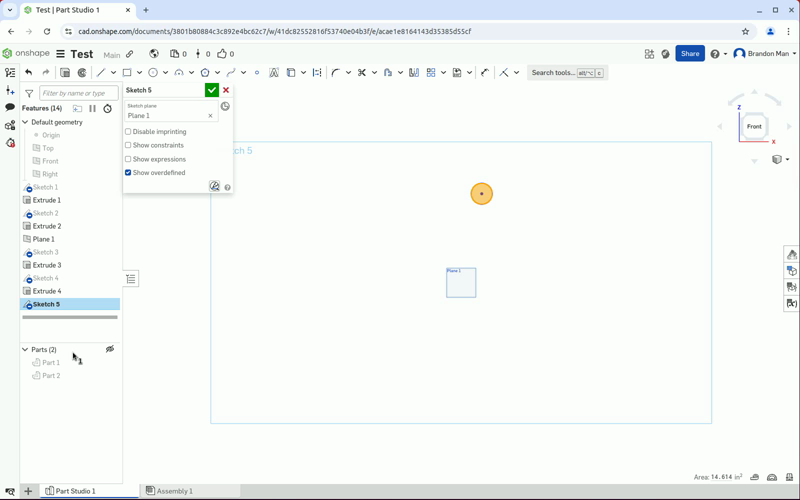
key(shift+e)
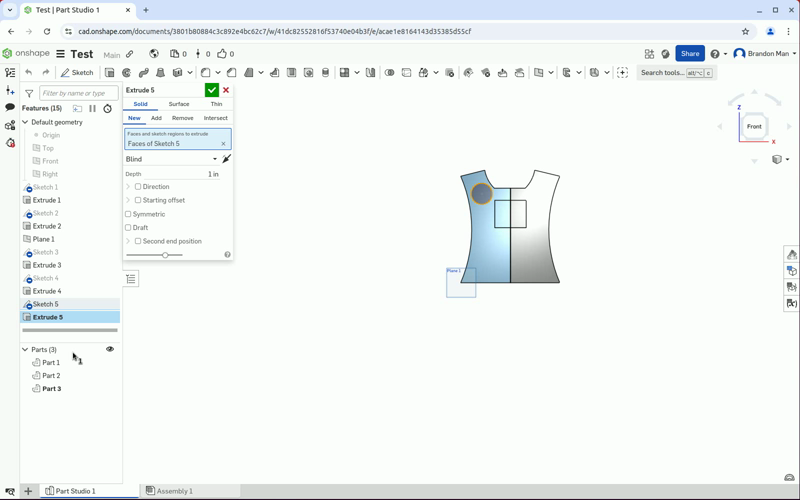
mouse_move(143, 106)
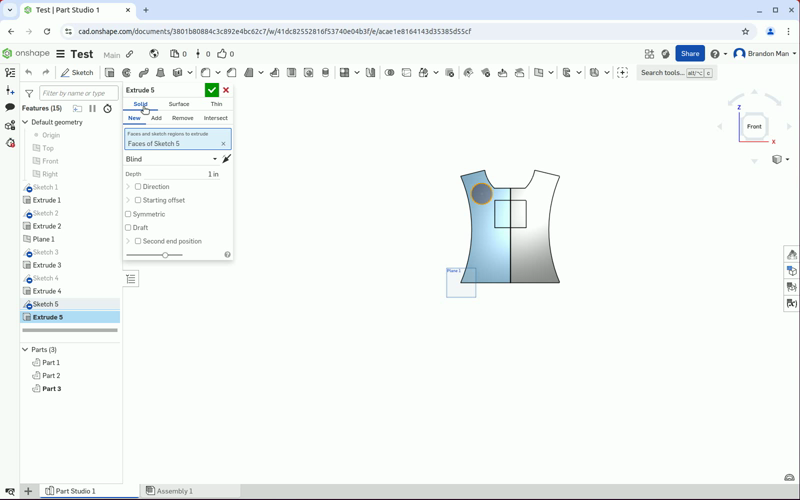
click(143, 106)
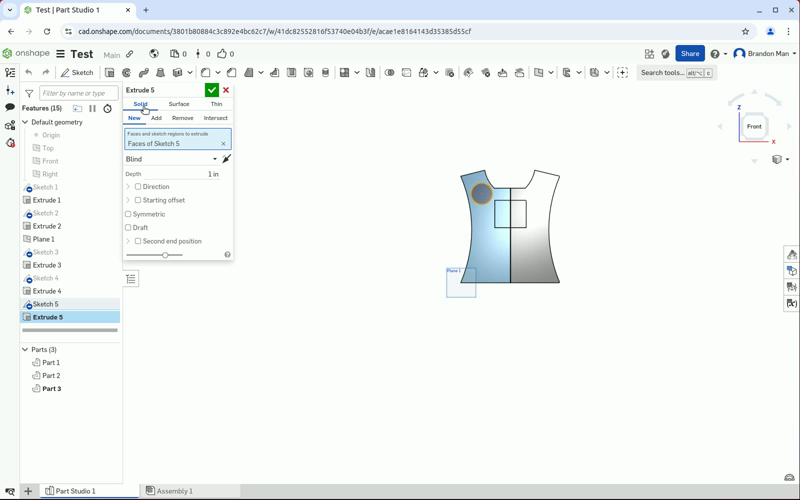
mouse_move(186, 120)
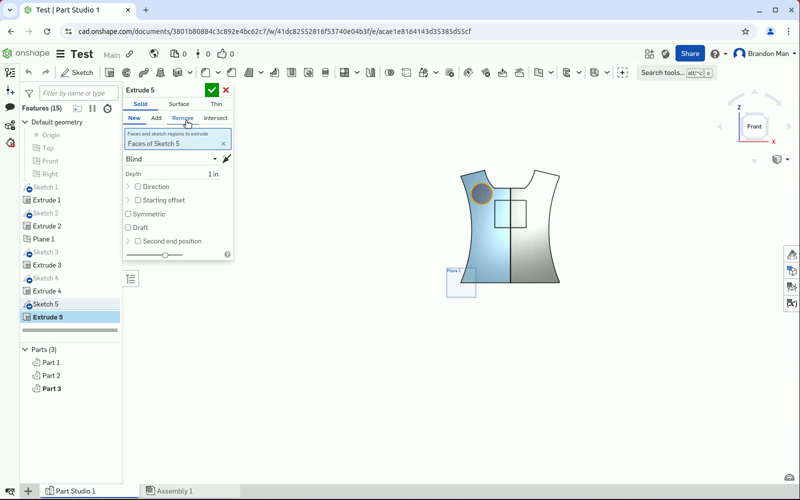
click(186, 120)
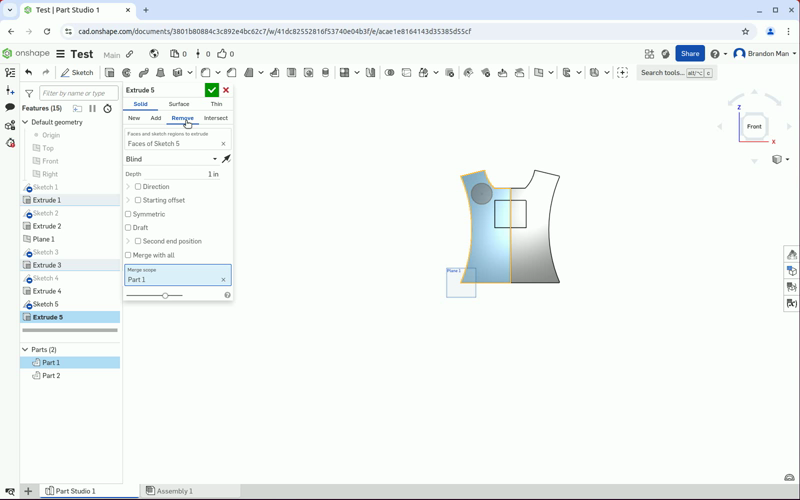
key(tab, 4)
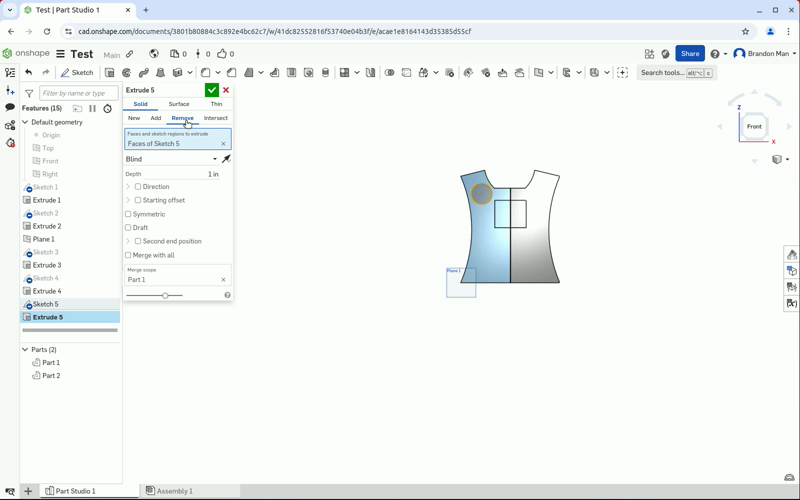
text(1.926)
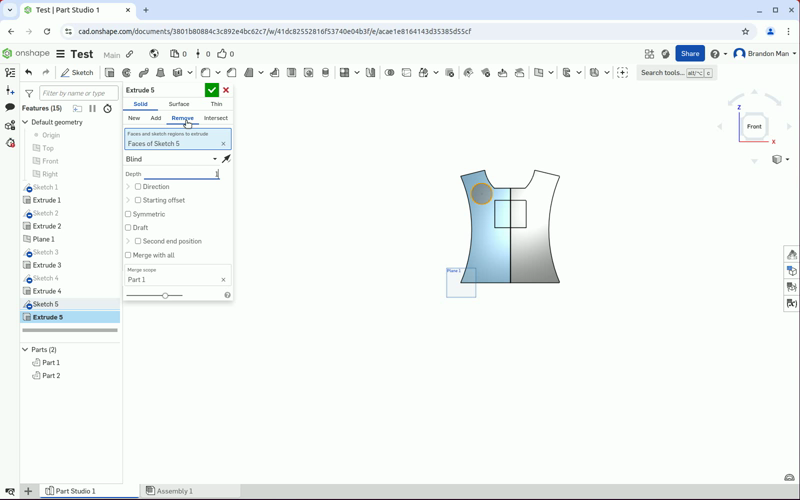
key(tab, 6)
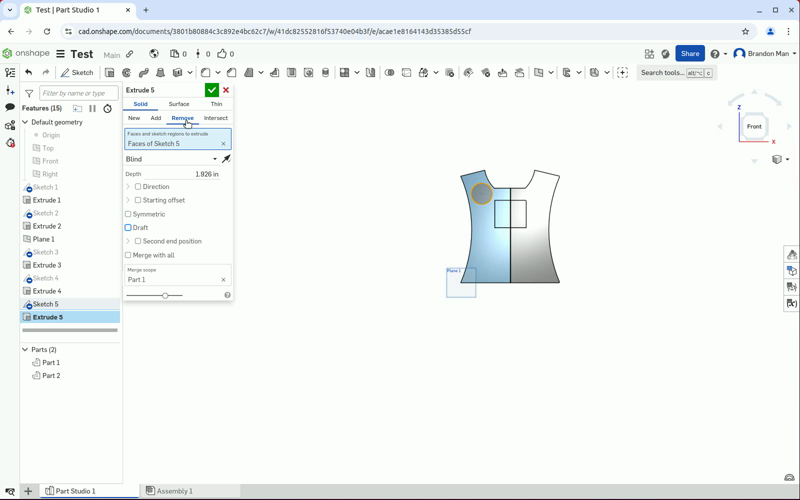
key(space)
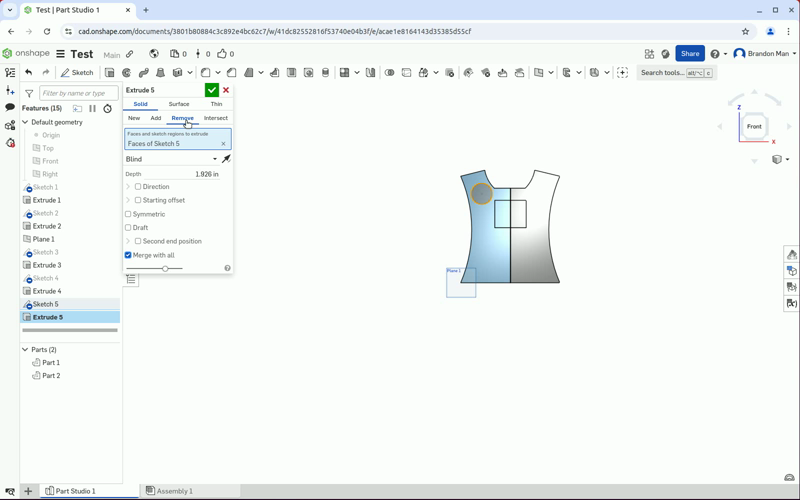
key(enter)
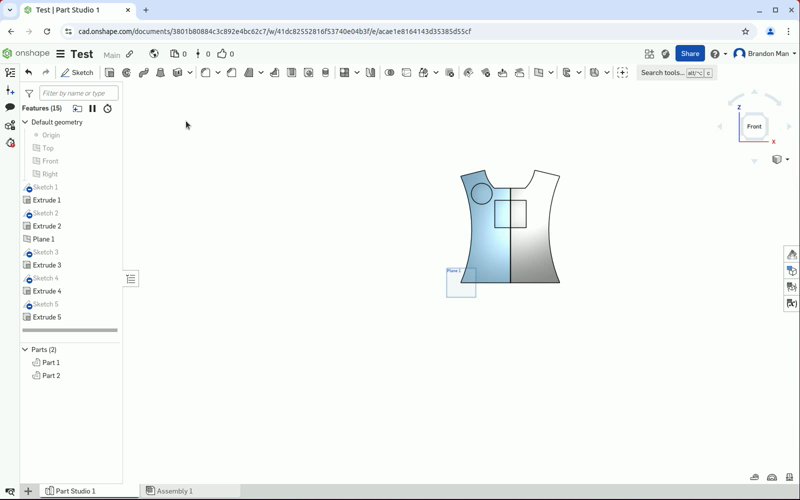
key(shift+h)
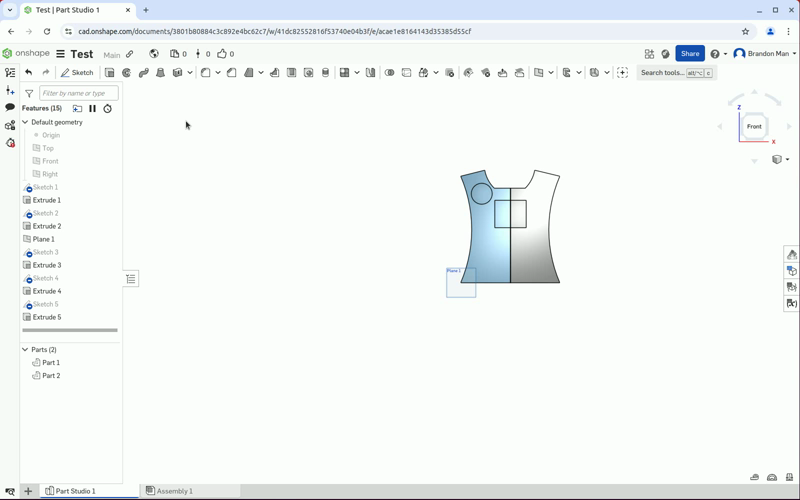
key(shift+h)
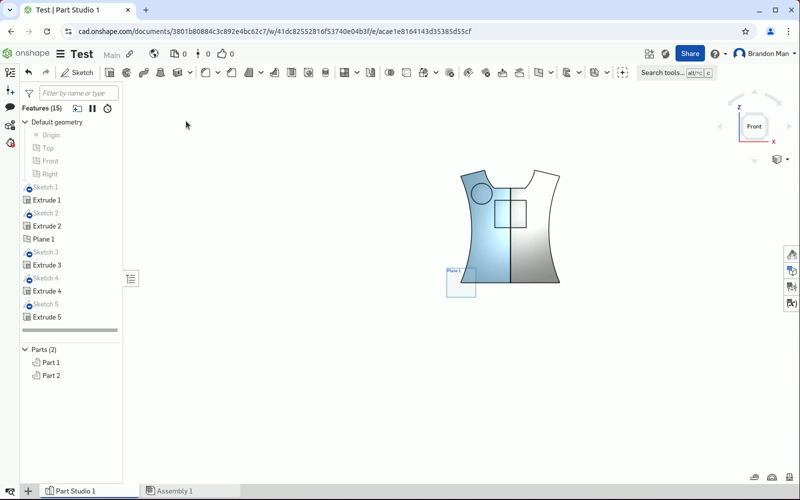
mouse_move(73, 189)
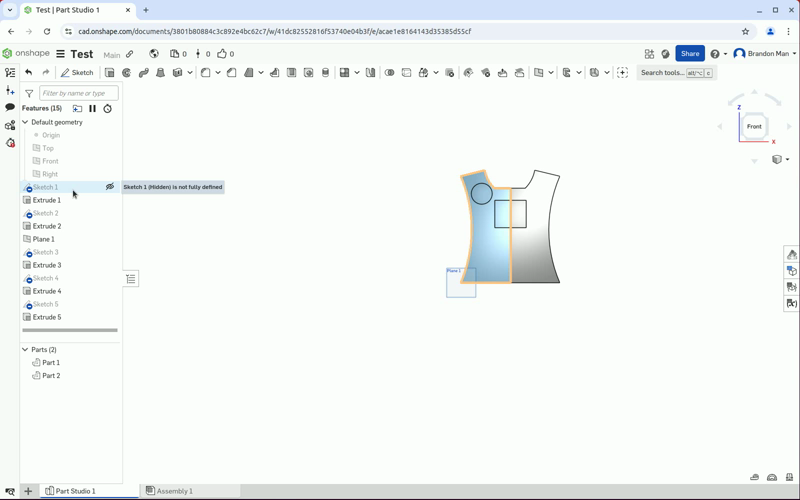
click(73, 189)
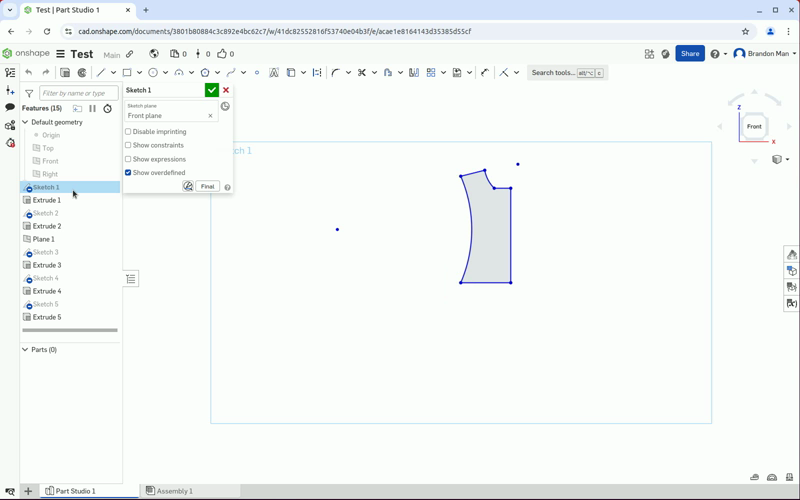
mouse_move(229, 92)
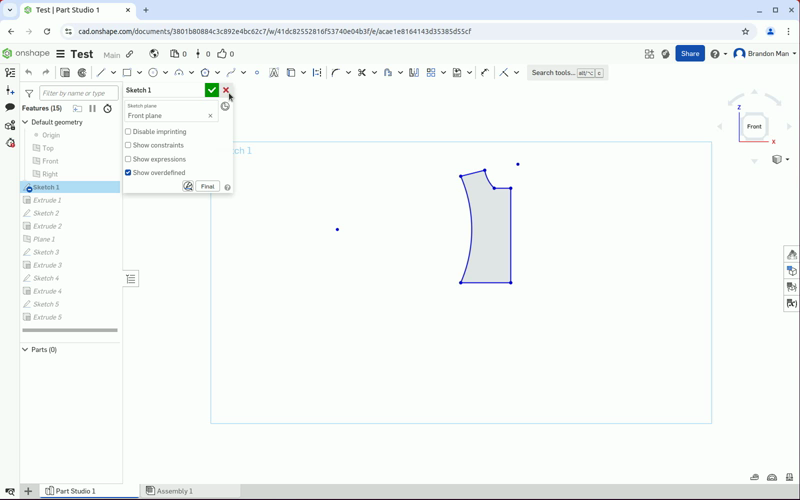
click(229, 92)
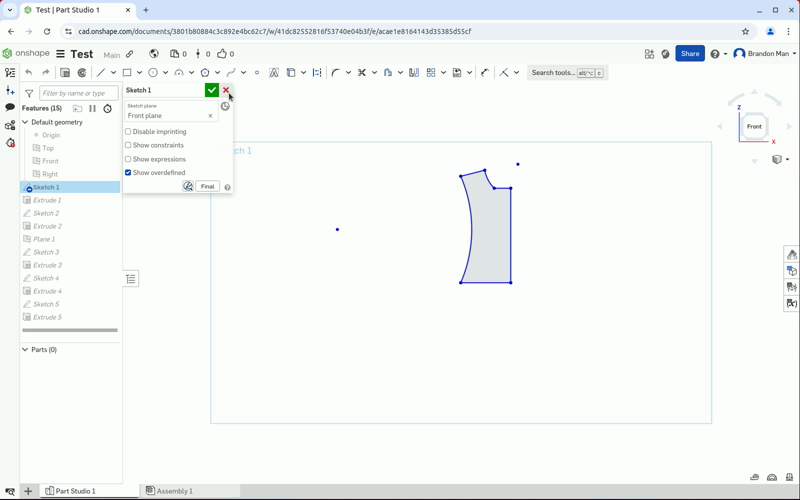
key(shift+s)
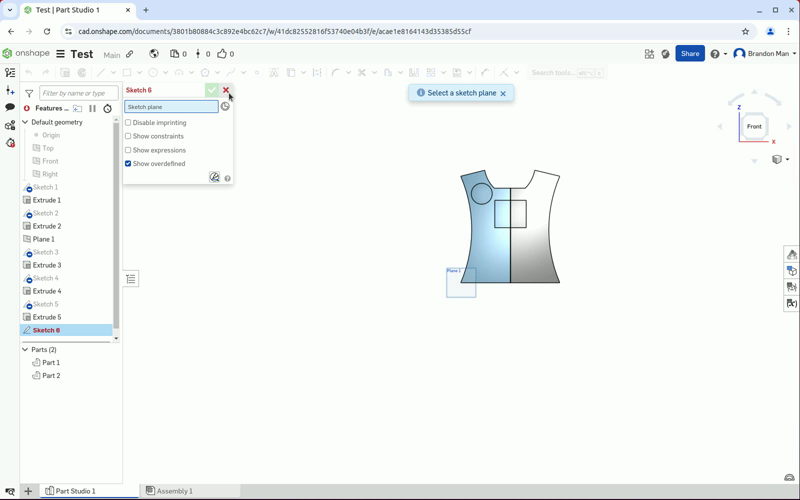
mouse_move(69, 241)
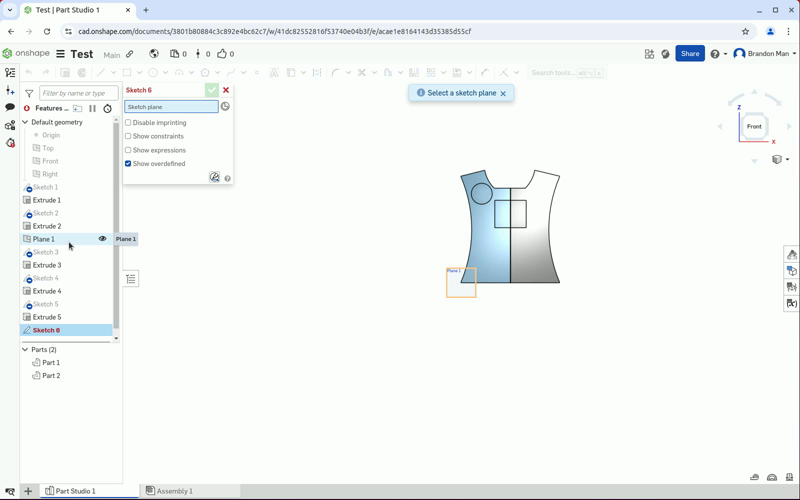
click(69, 241)
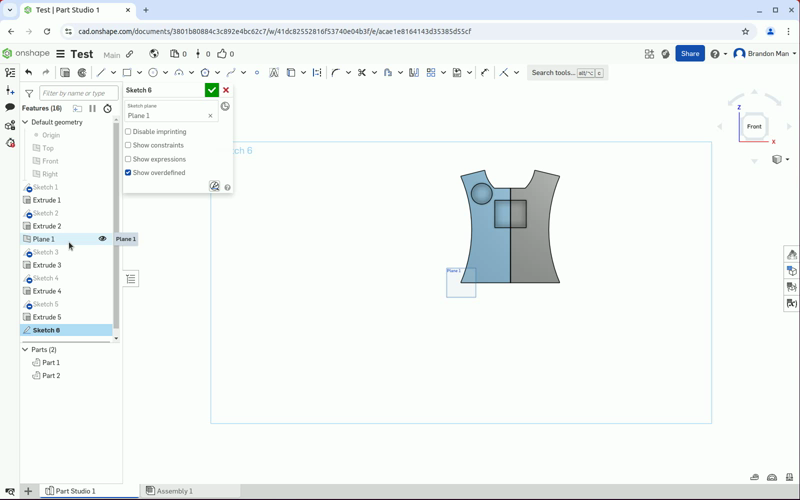
mouse_move(73, 352)
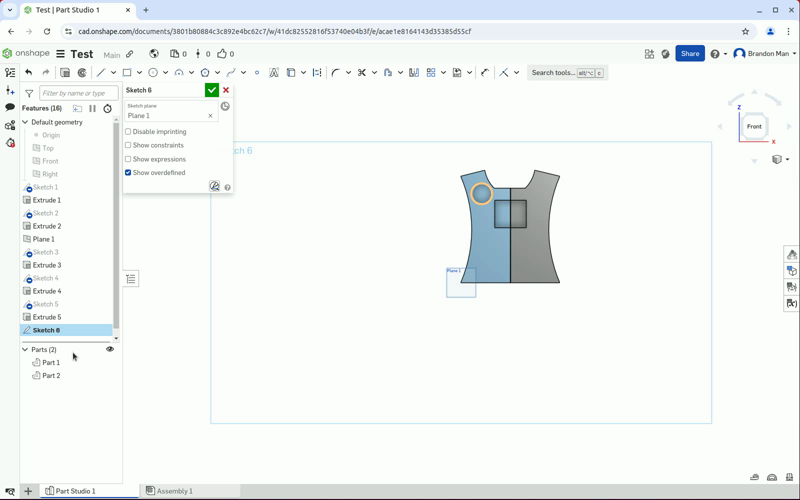
key(y)
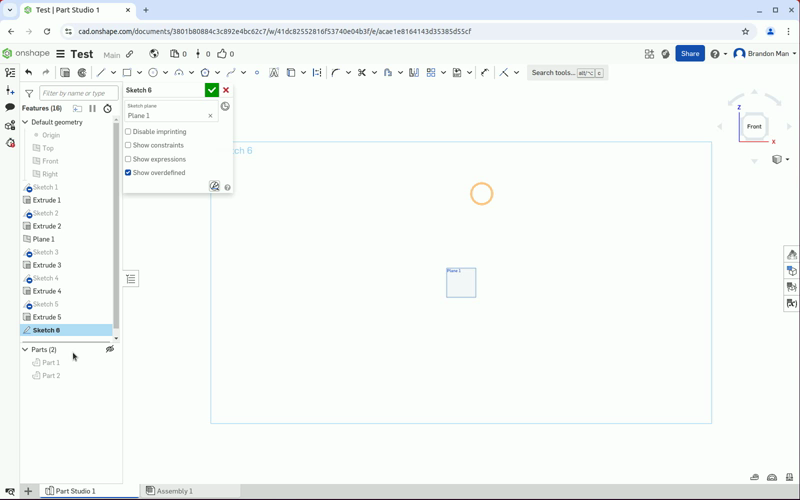
key(c)
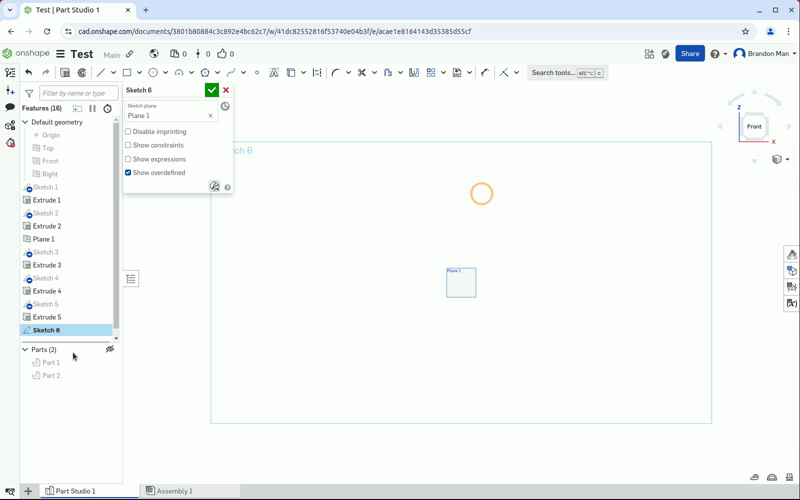
key_down(shift)
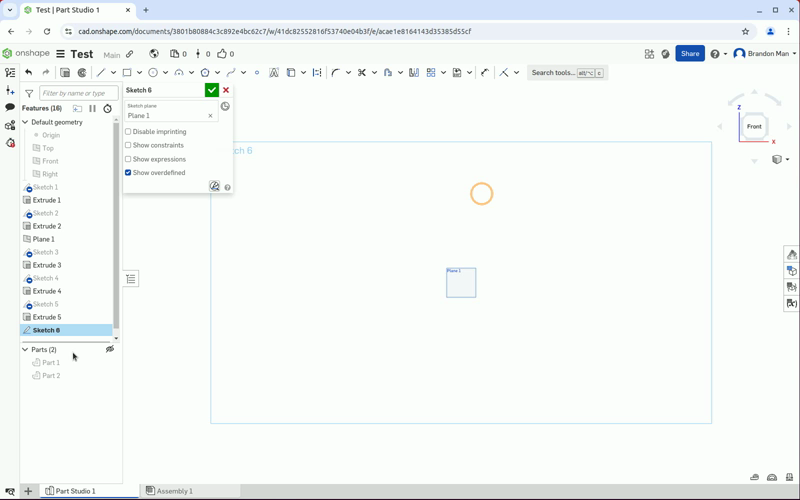
mouse_move(540, 193)
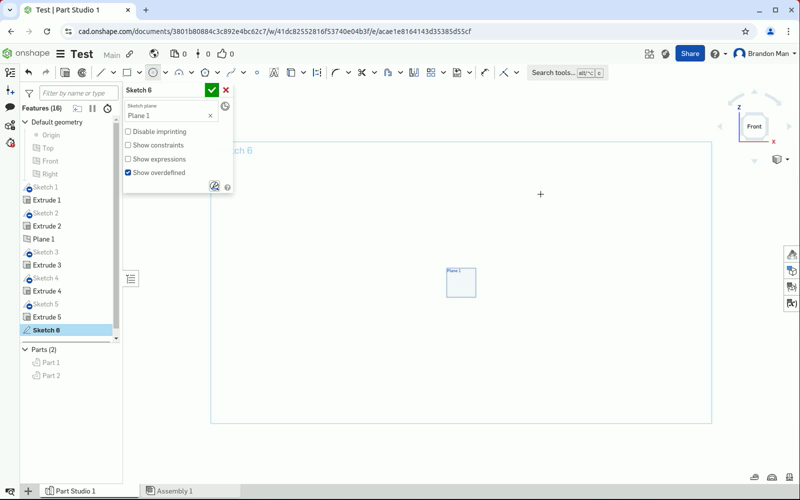
click(540, 193)
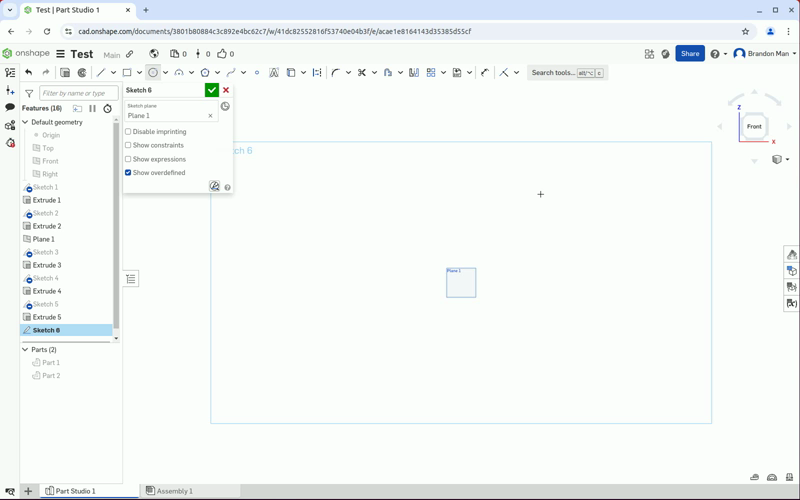
key_up(shift)
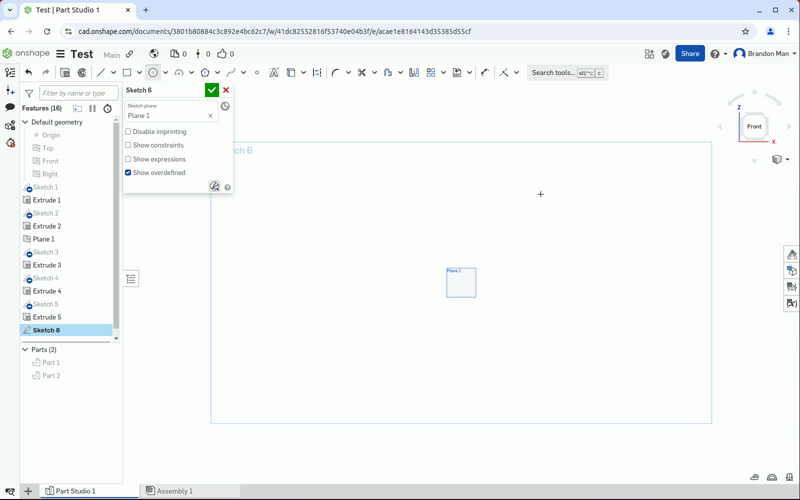
mouse_move(551, 193)
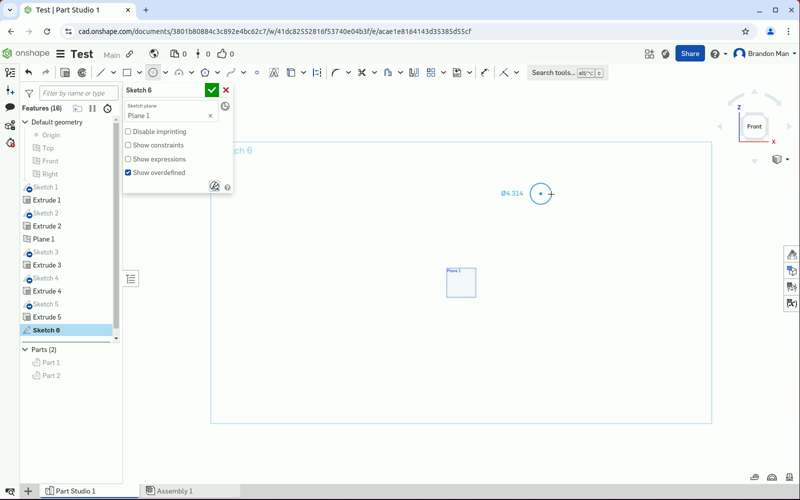
click(551, 193)
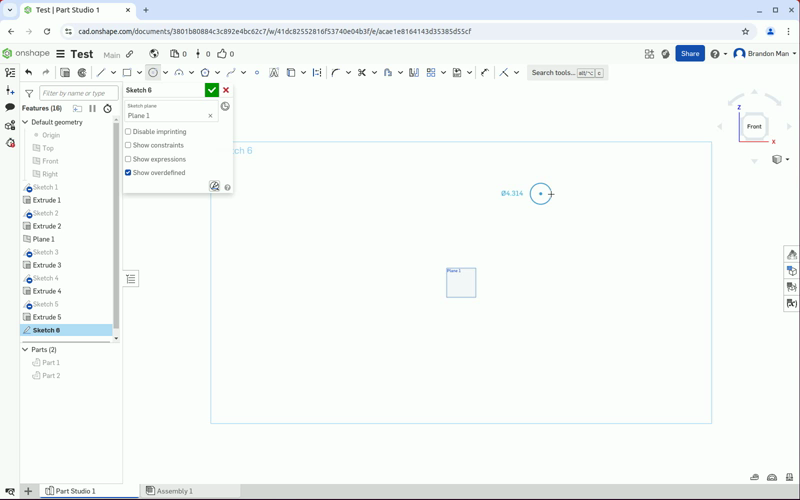
key(esc)
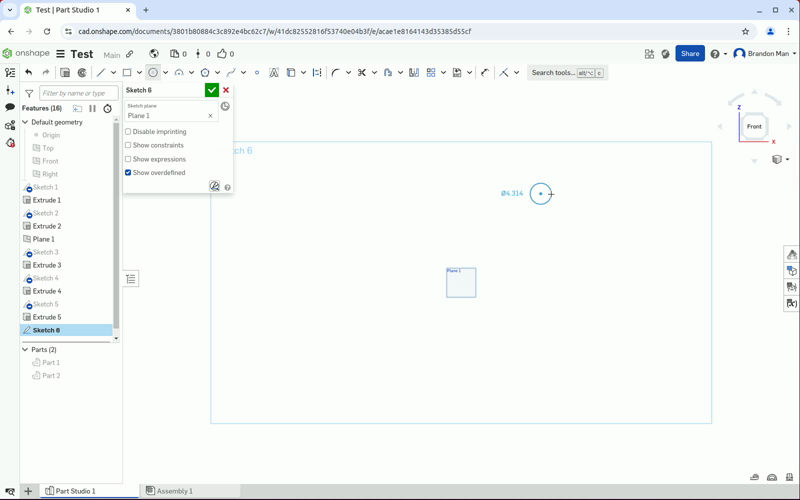
mouse_move(545, 187)
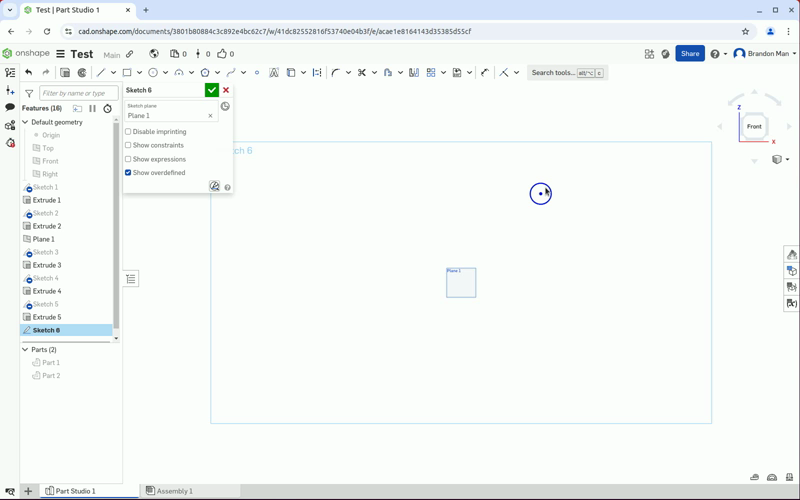
scroll(6)
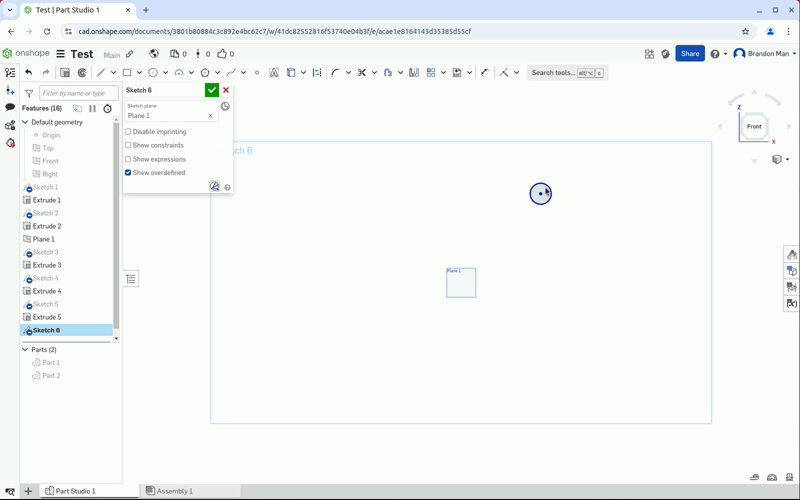
scroll(6)
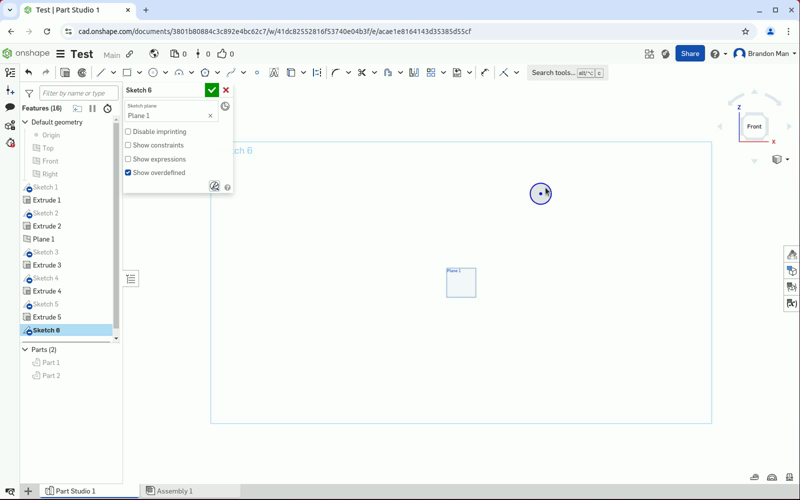
scroll(6)
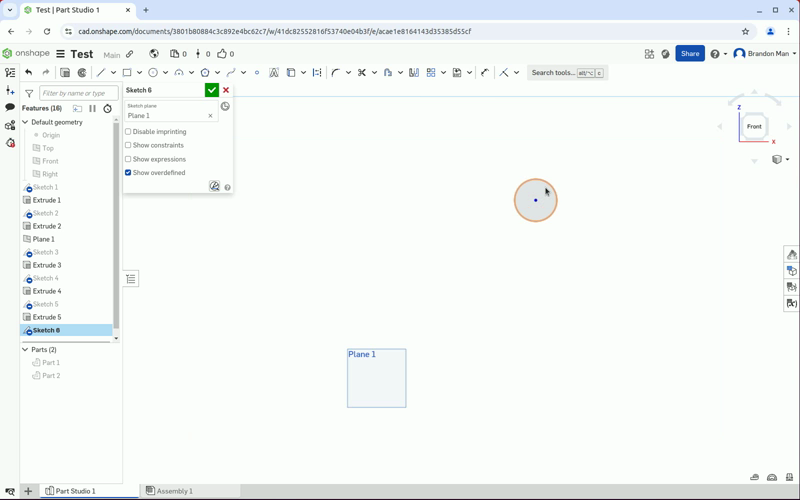
scroll(6)
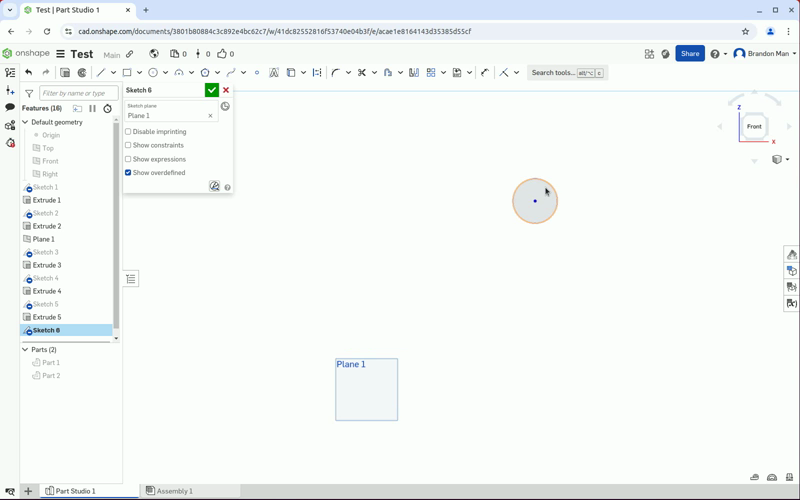
scroll(6)
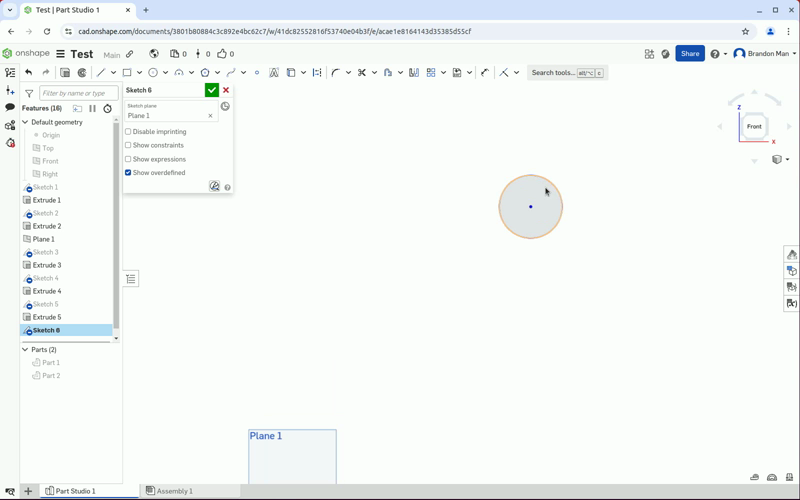
scroll(6)
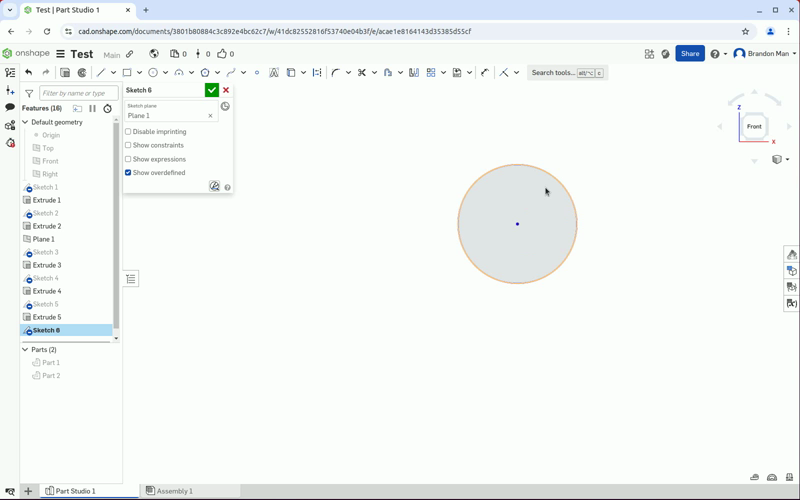
scroll(6)
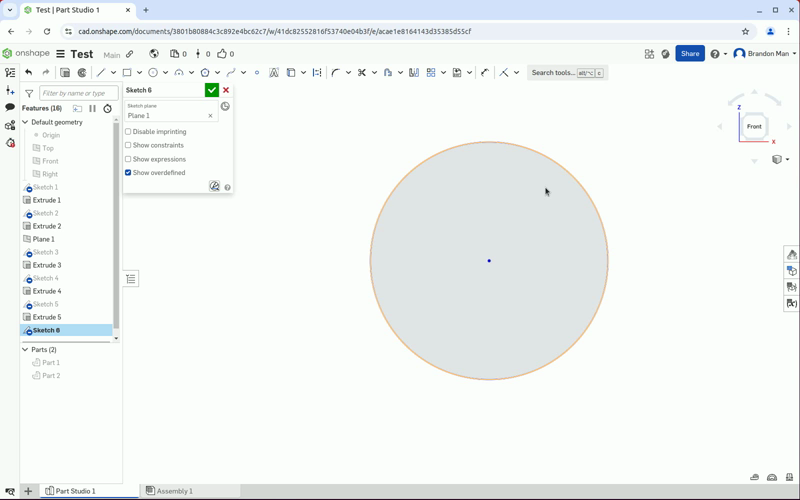
click(545, 187)
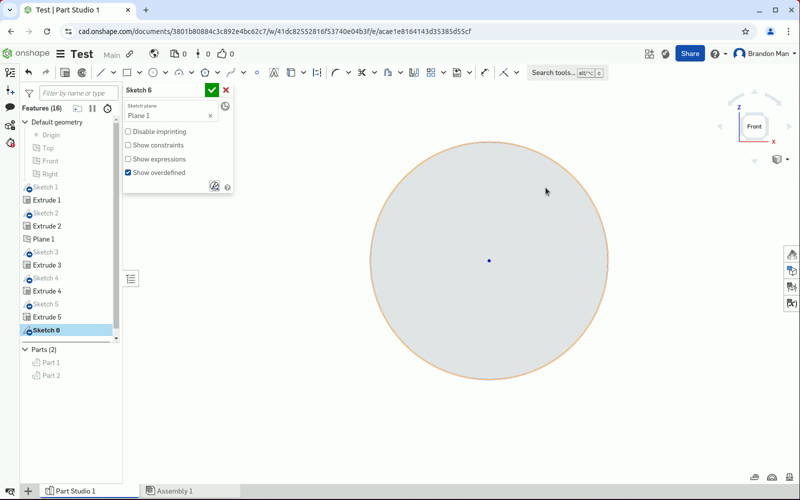
scroll(-6)
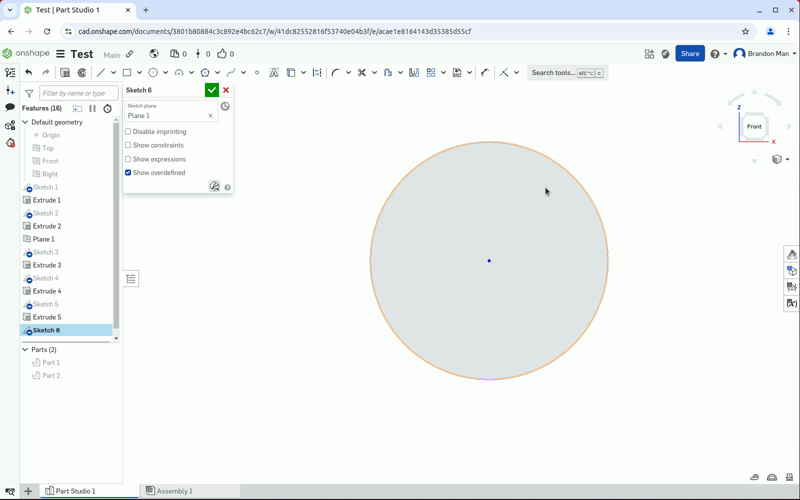
scroll(-6)
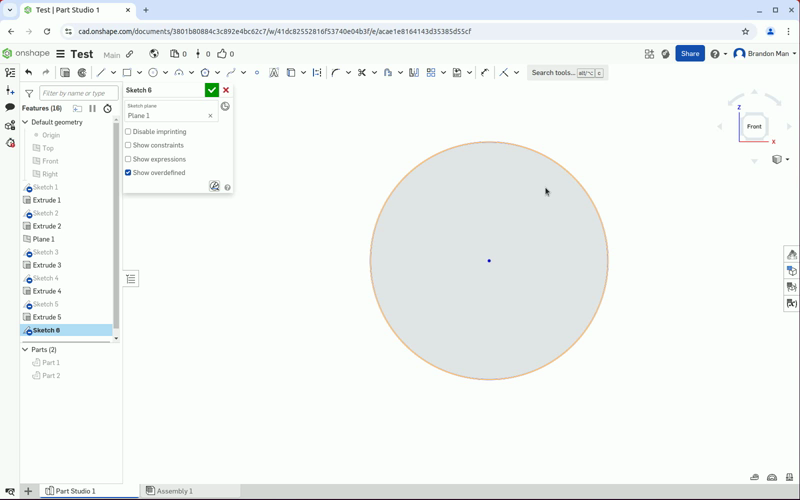
scroll(-6)
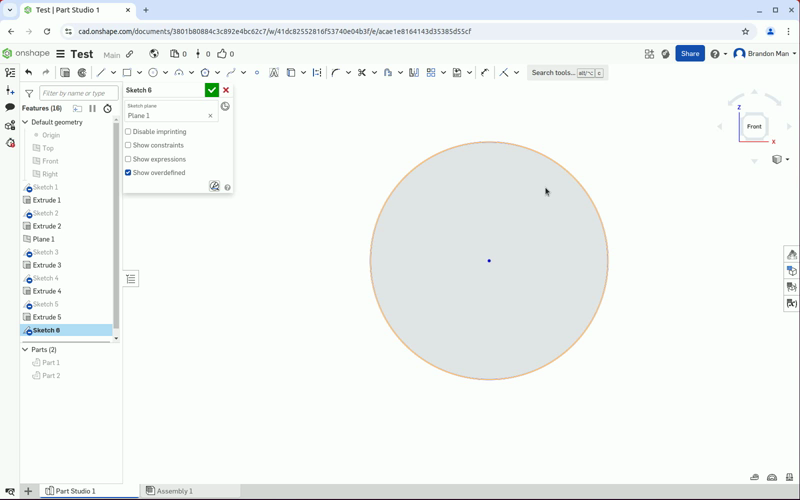
scroll(-6)
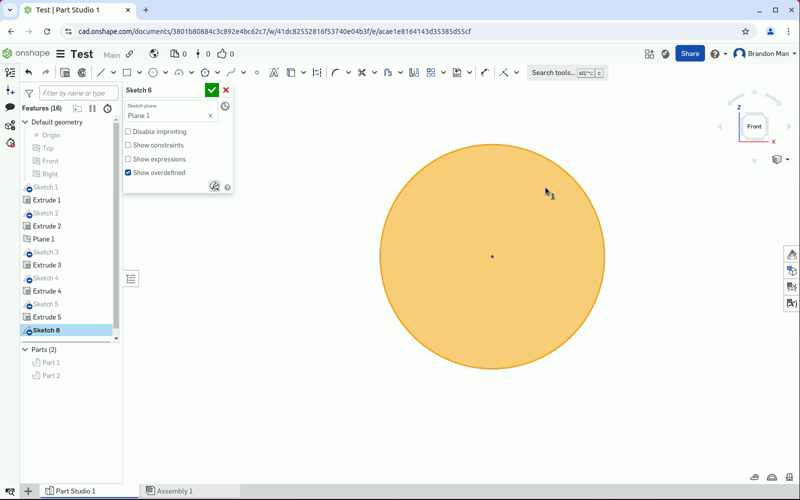
scroll(-6)
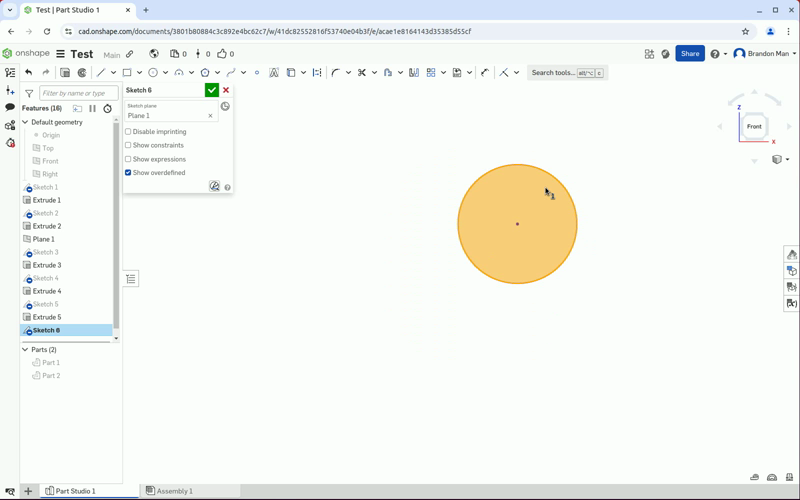
scroll(-6)
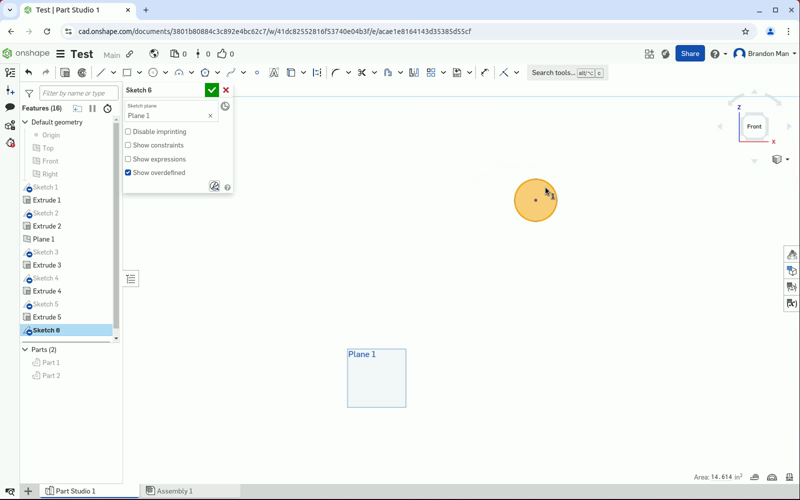
scroll(-6)
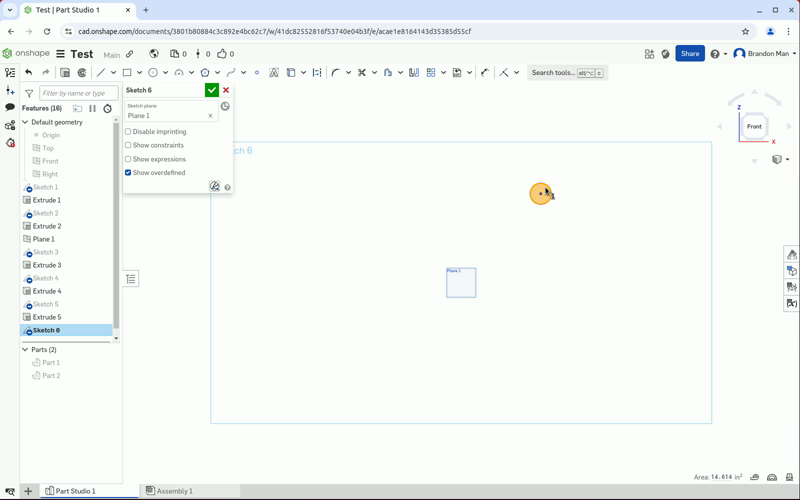
mouse_move(73, 352)
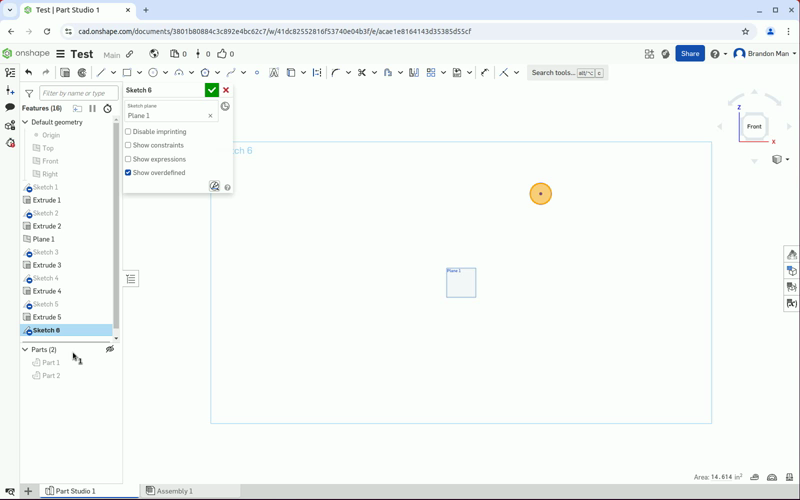
key(shift+y)
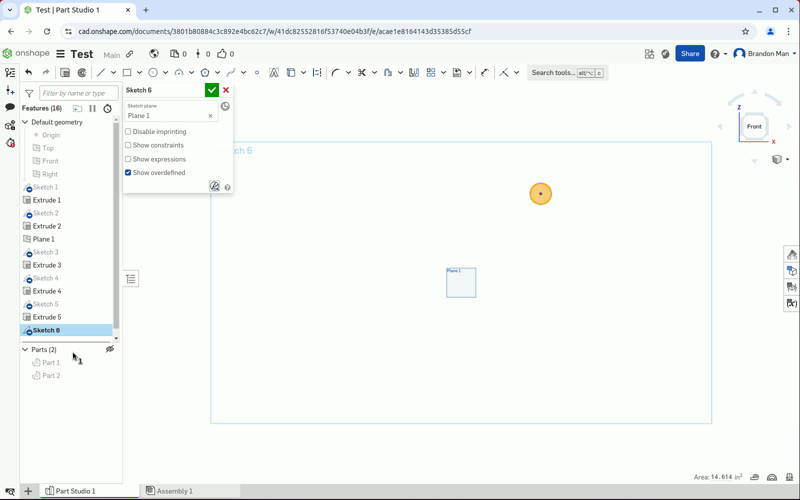
key(shift+e)
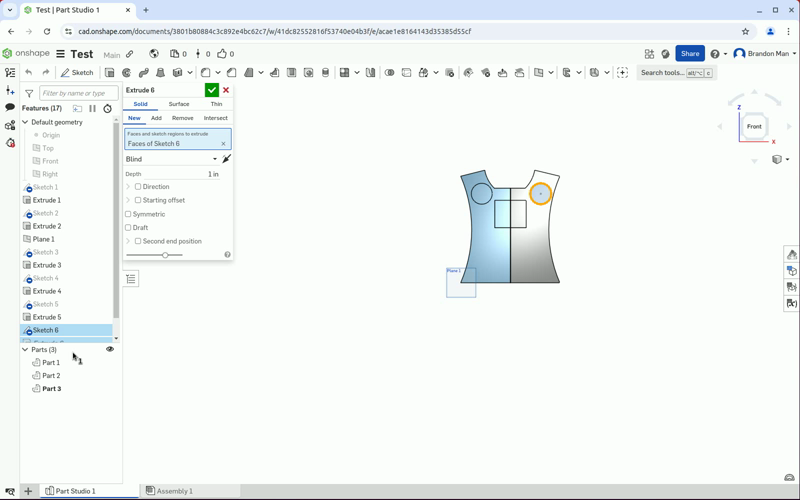
mouse_move(143, 106)
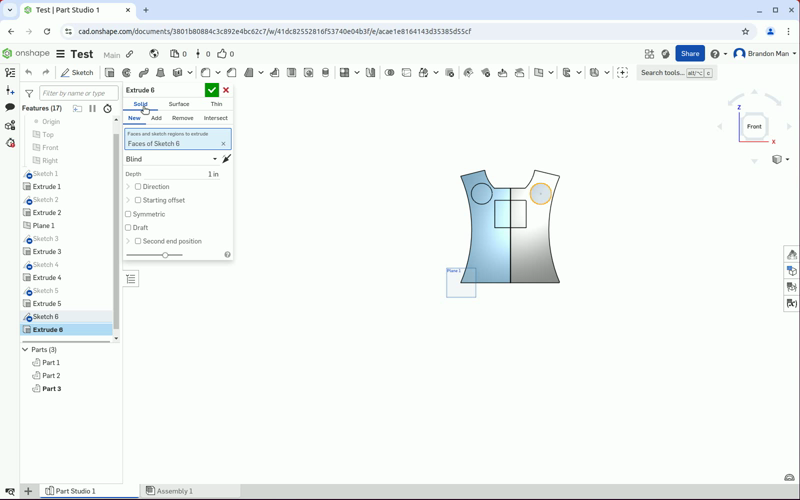
click(143, 106)
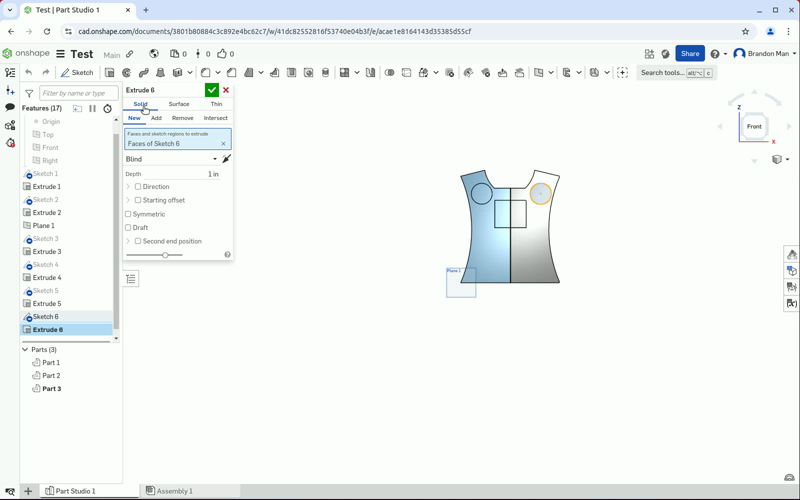
mouse_move(186, 120)
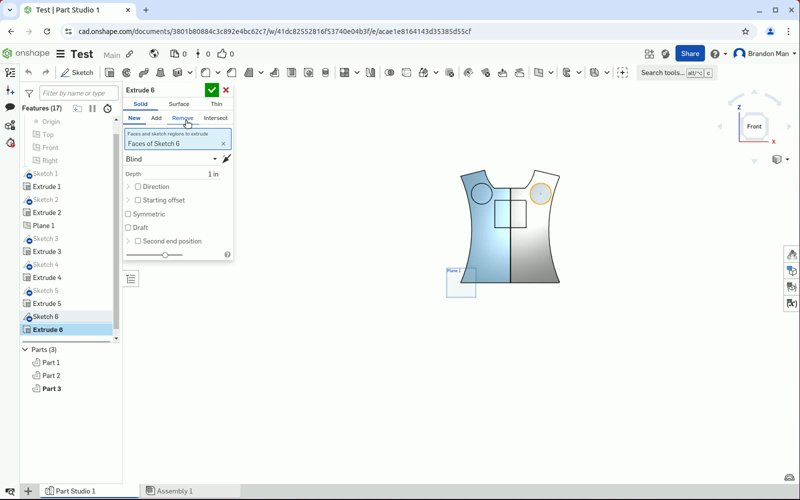
click(186, 120)
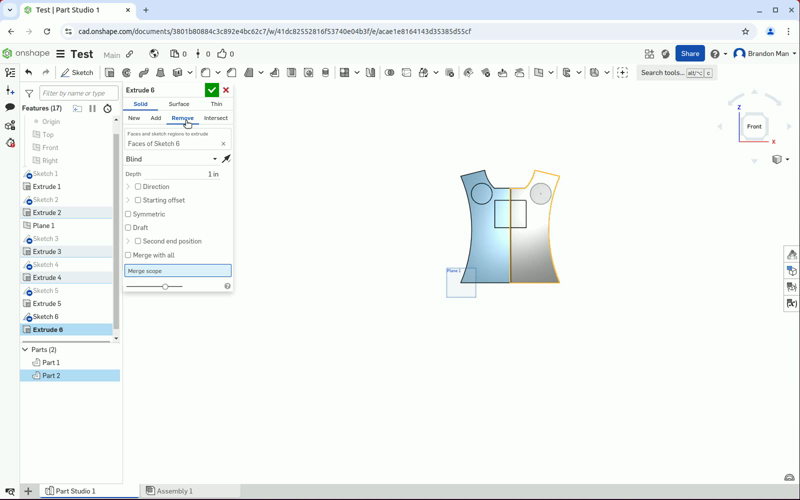
key(tab, 4)
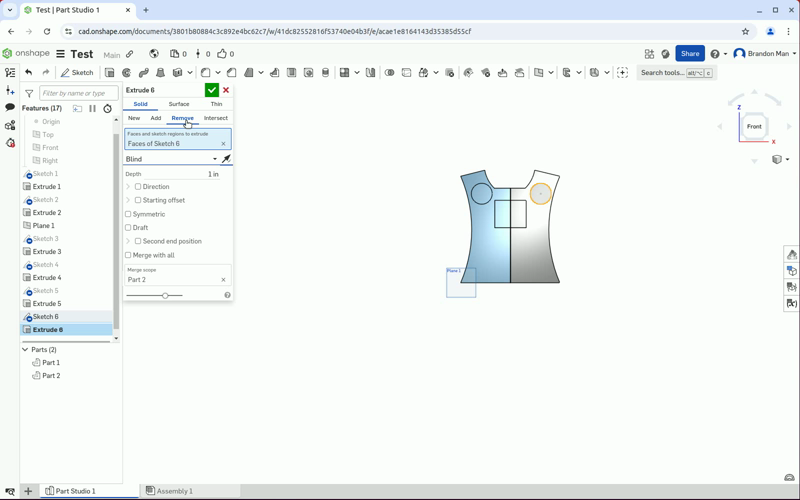
text(1.926)
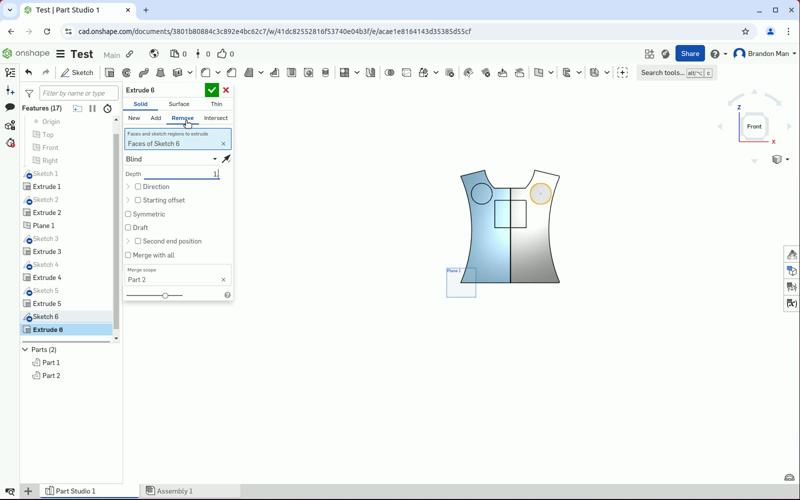
key(tab, 6)
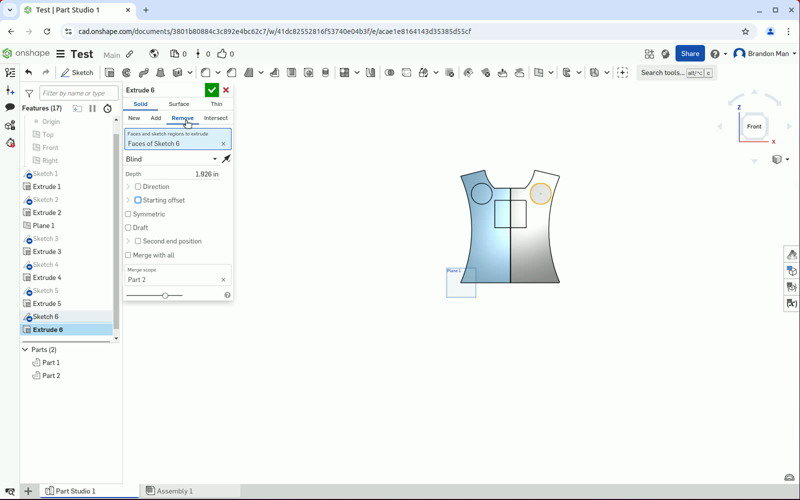
key(space)
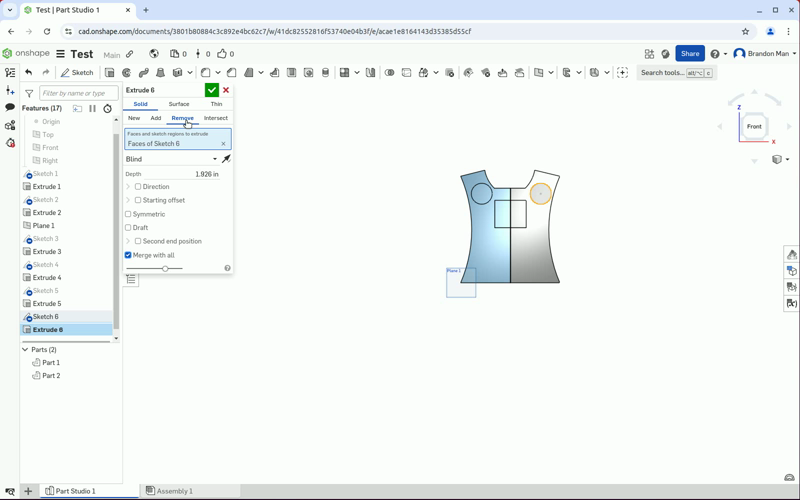
key(enter)
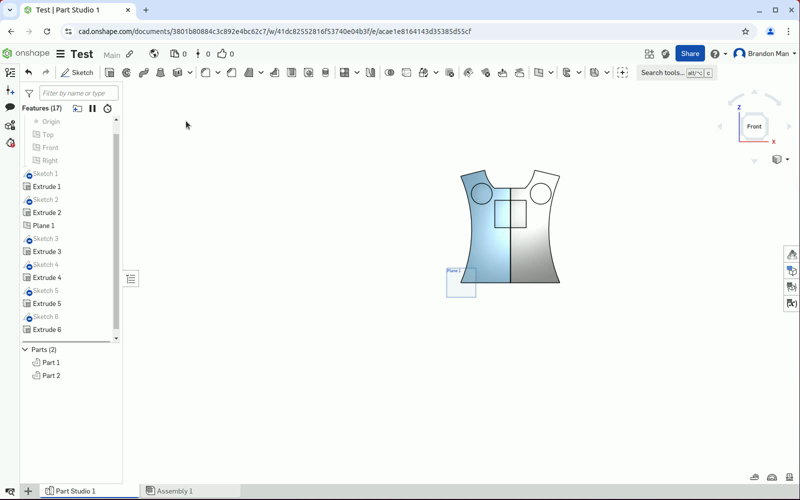
key(shift+h)
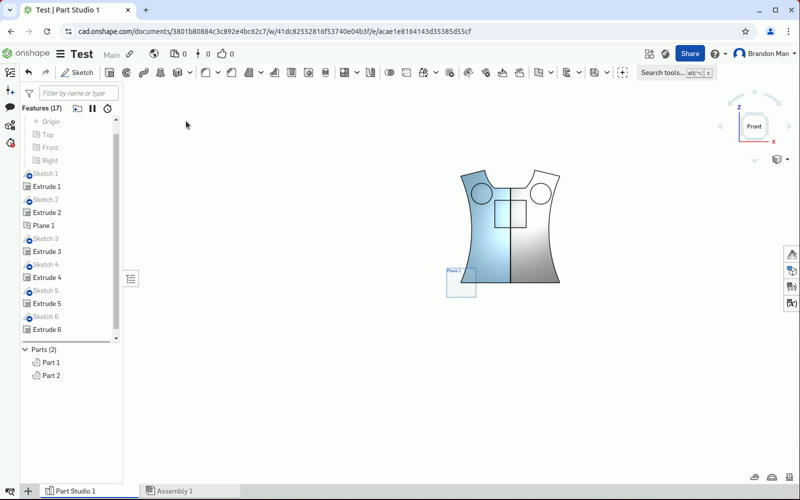
key(shift+h)
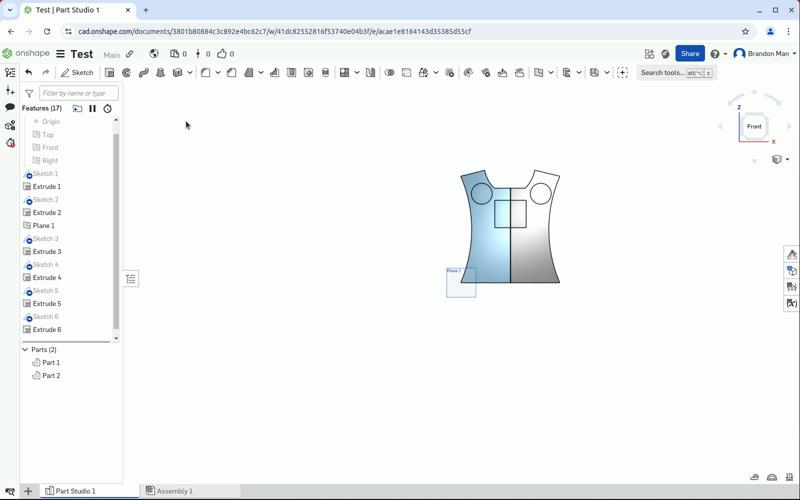
mouse_move(69, 176)
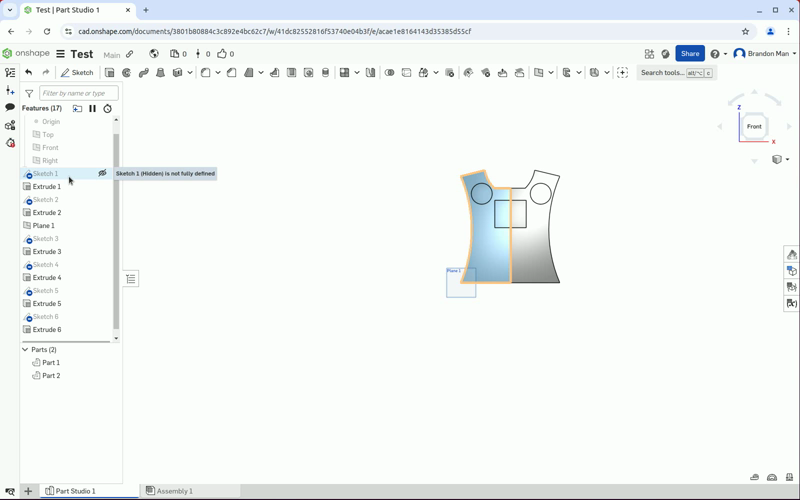
click(69, 176)
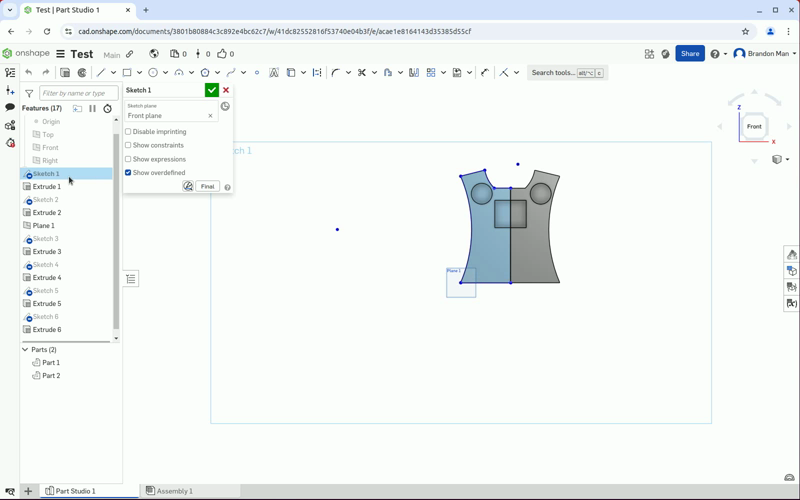
mouse_move(229, 92)
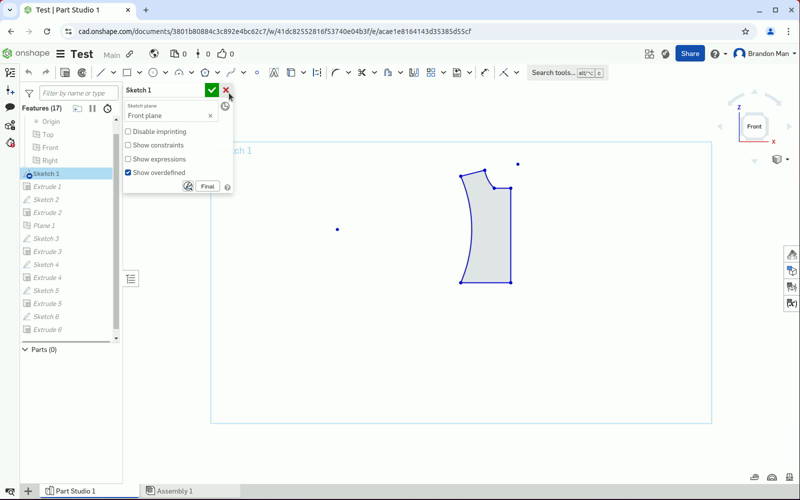
click(229, 92)
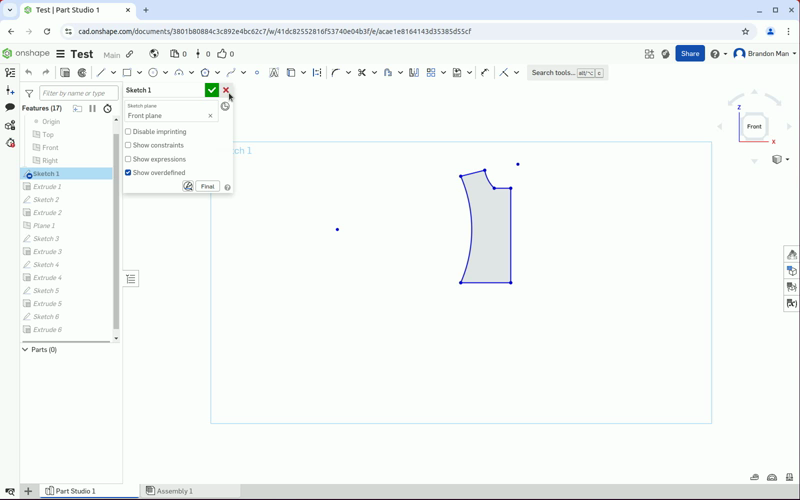
key(shift+s)
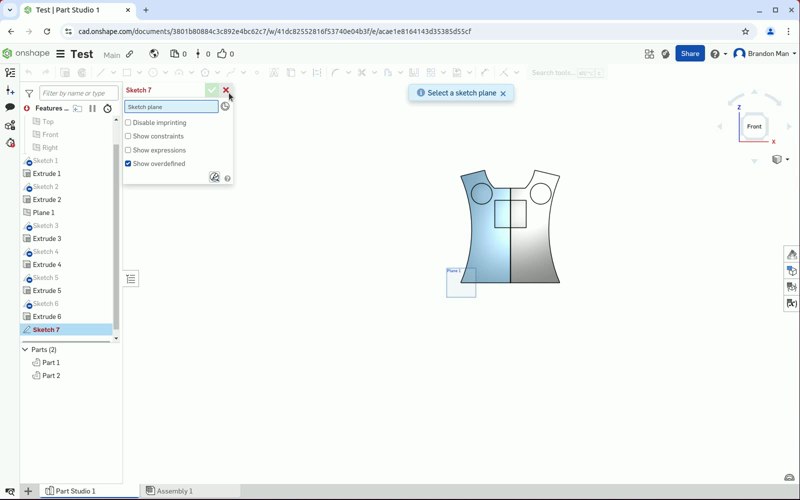
mouse_move(69, 215)
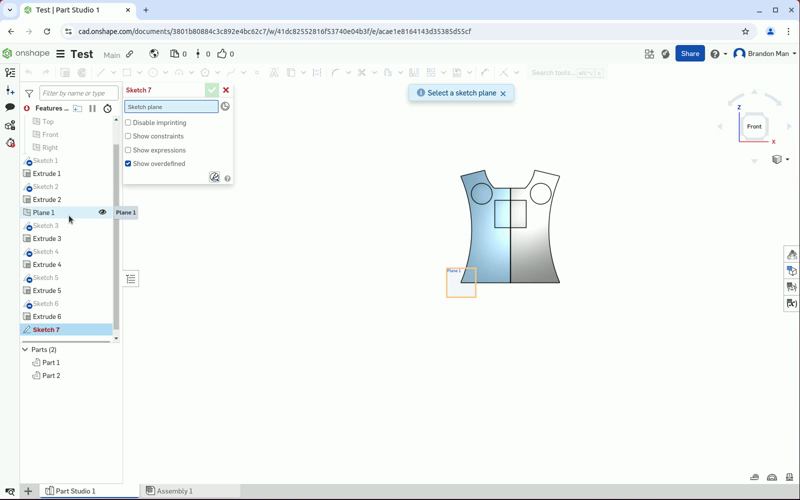
click(69, 215)
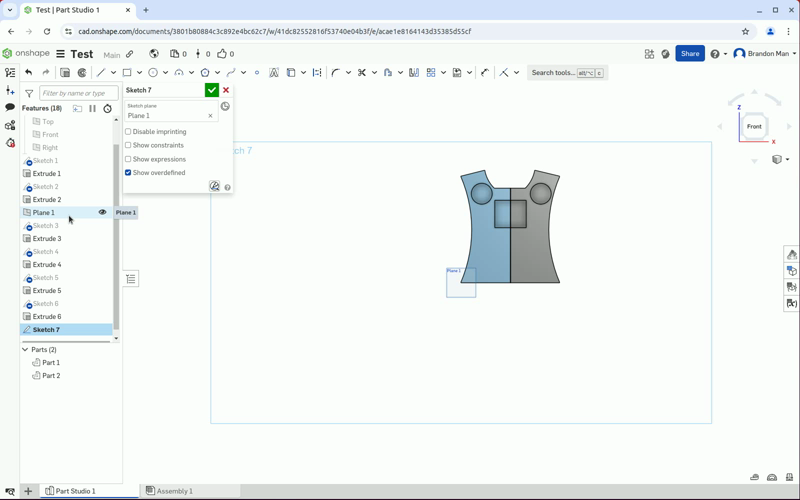
mouse_move(73, 352)
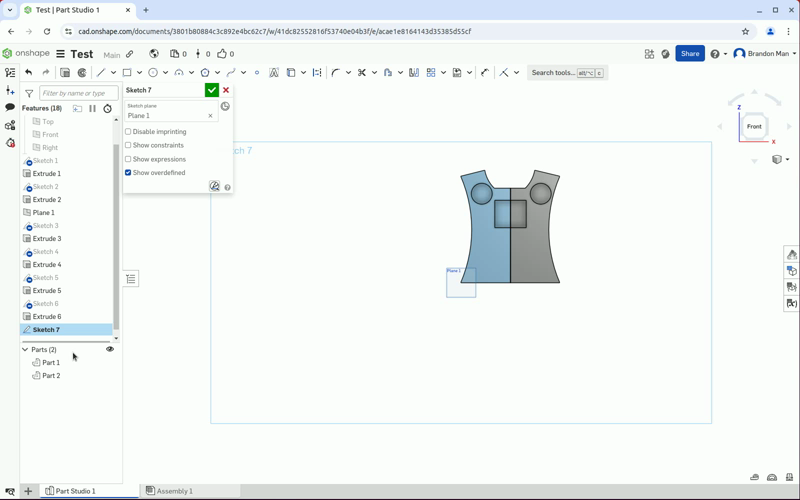
key(y)
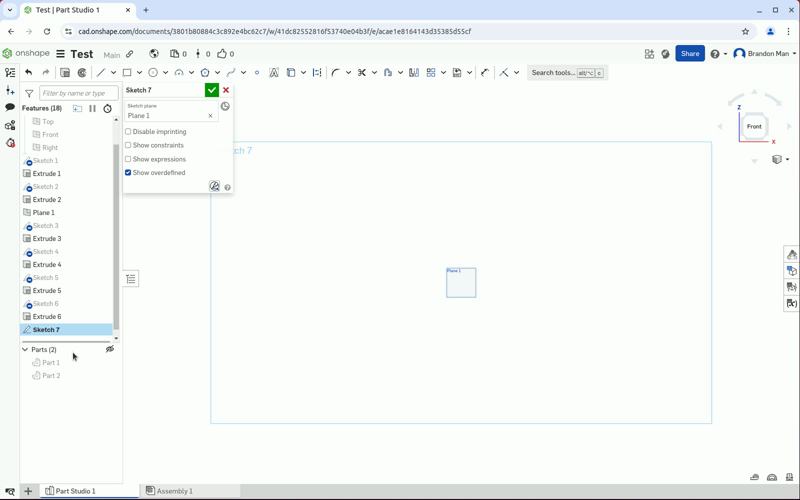
key(l)
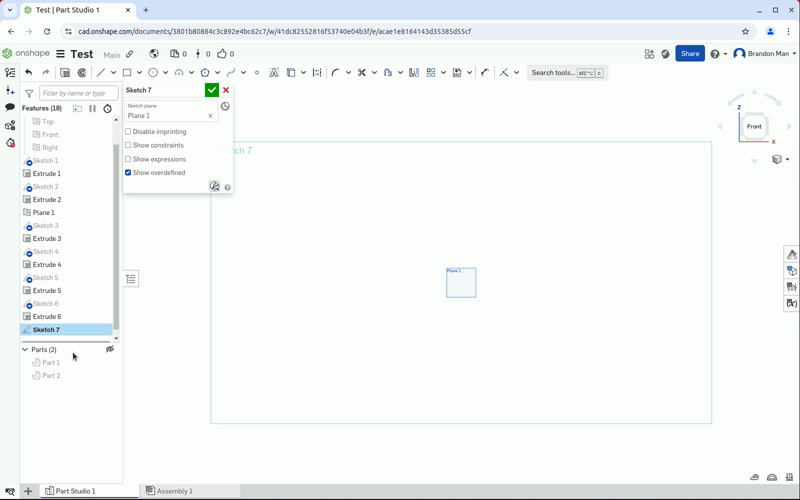
key_down(shift)
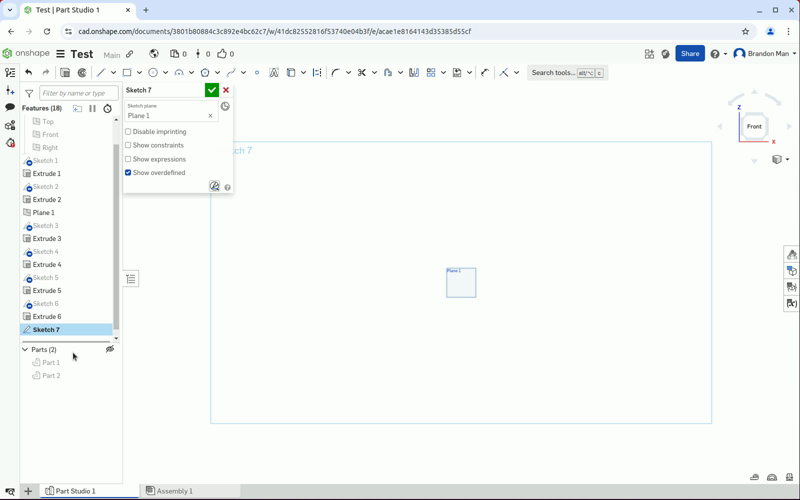
mouse_move(494, 227)
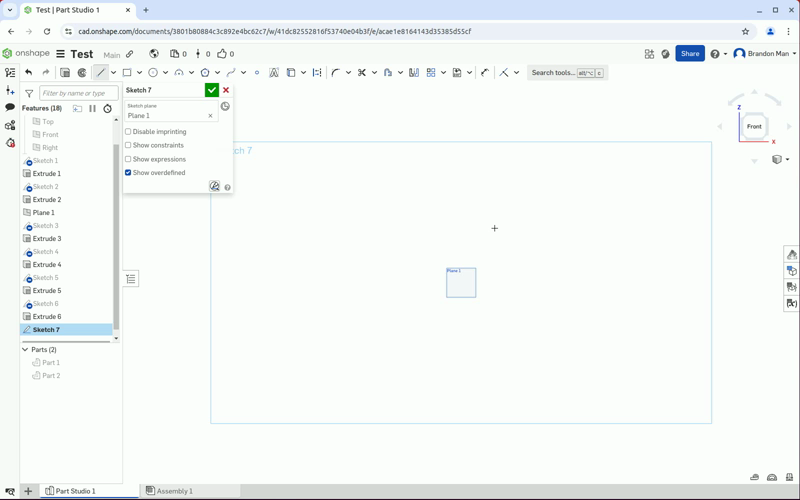
click(494, 227)
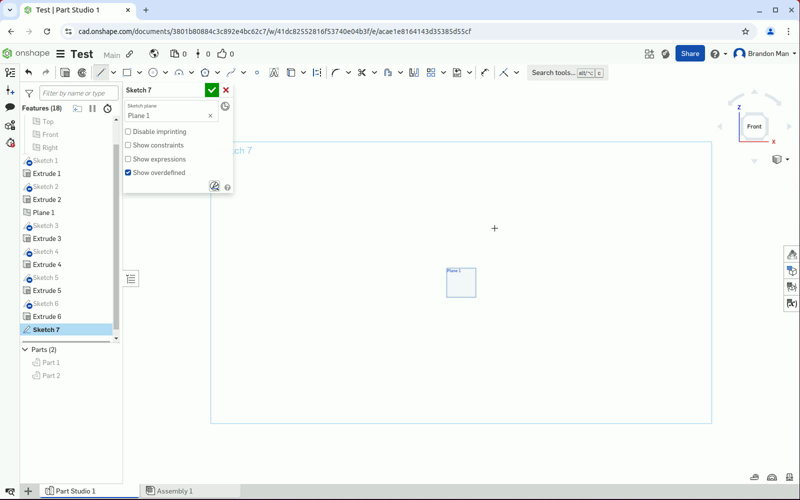
key_up(shift)
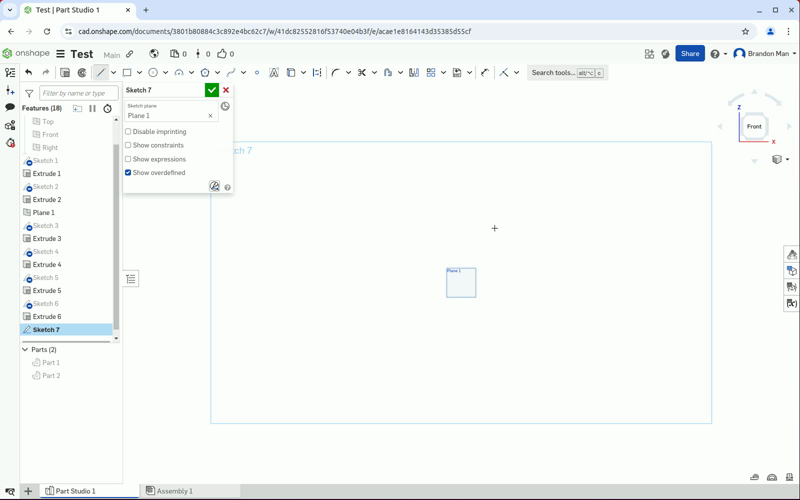
key_down(shift)
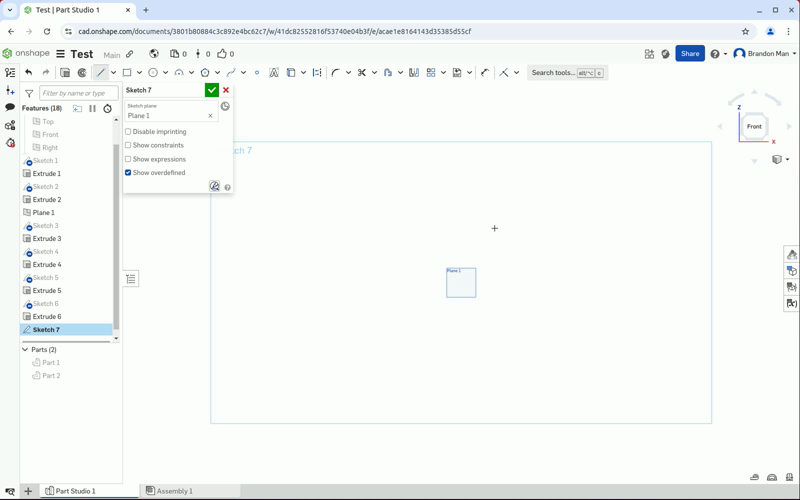
mouse_move(524, 227)
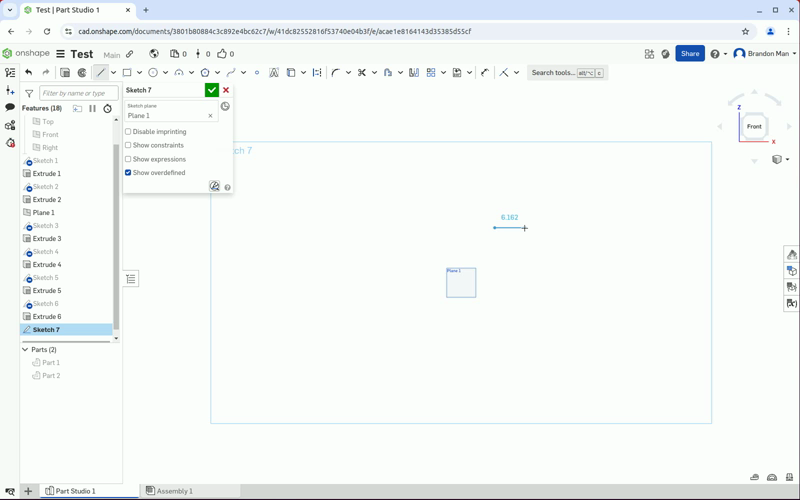
mouse_move(510, 227)
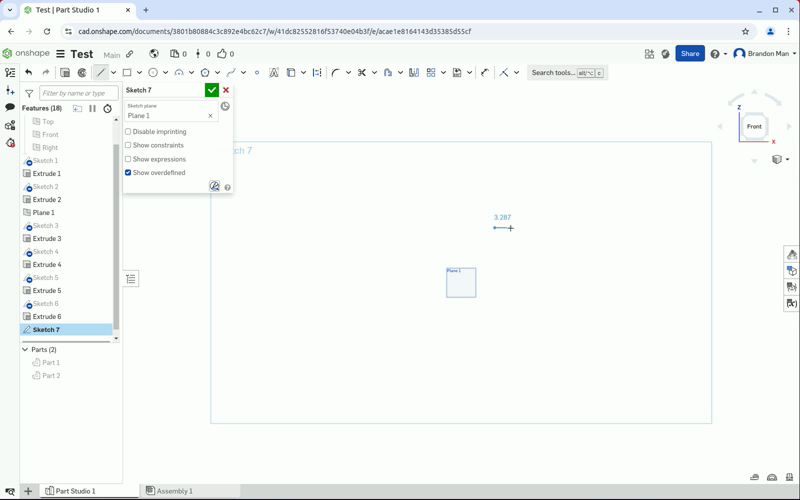
click(510, 227)
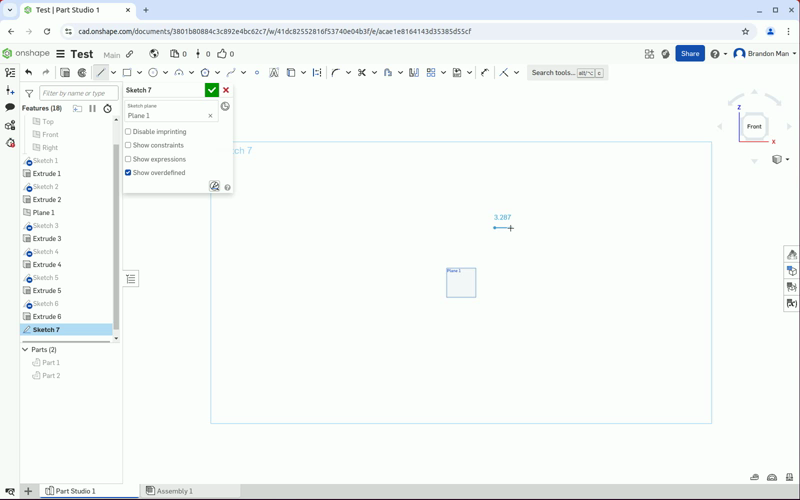
key_up(shift)
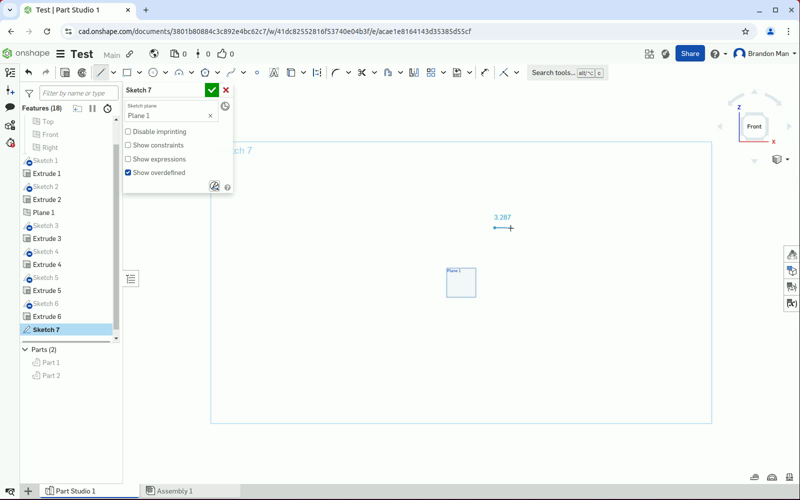
key_down(shift)
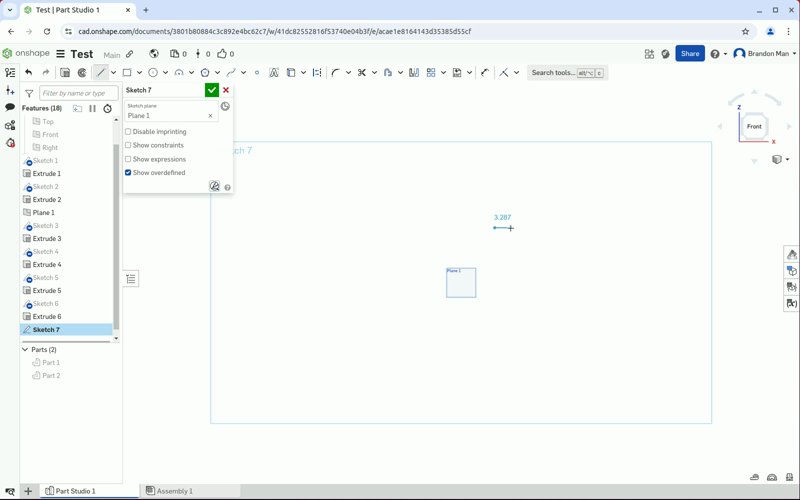
mouse_move(540, 227)
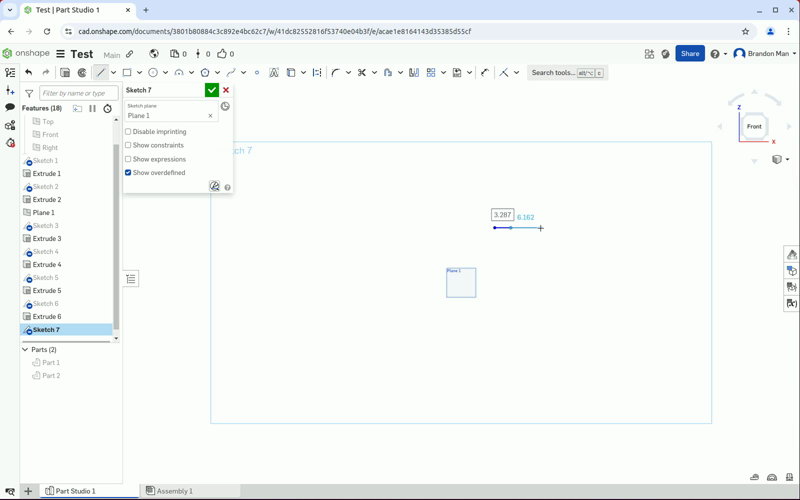
mouse_move(510, 200)
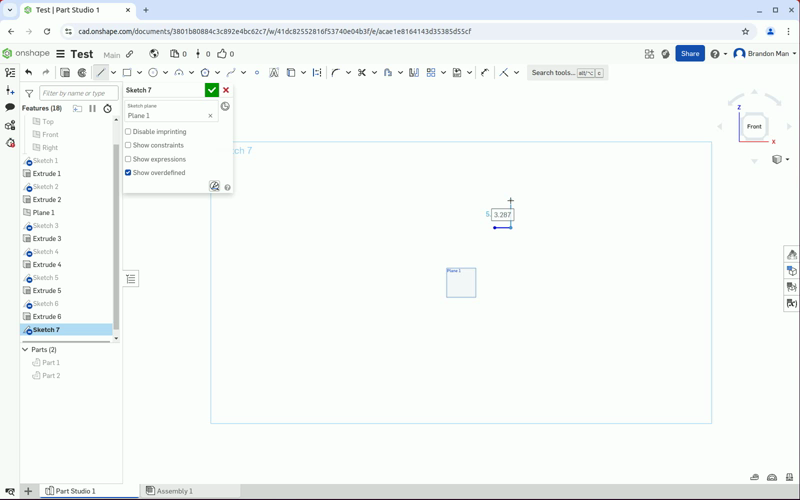
click(510, 200)
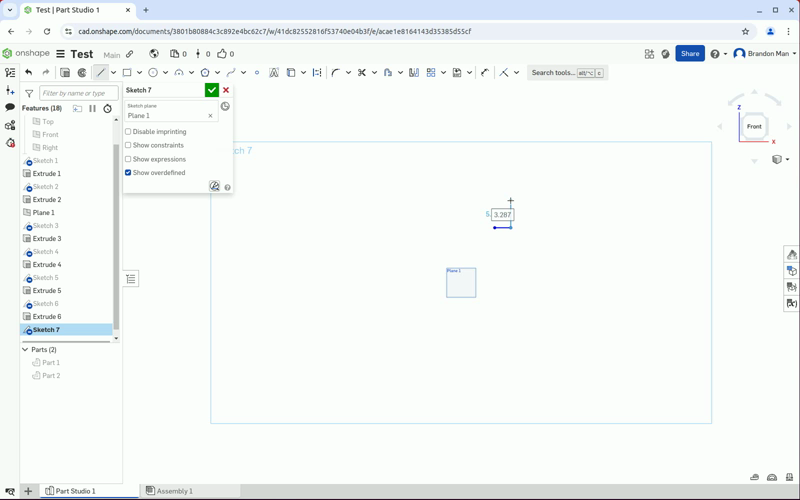
key_up(shift)
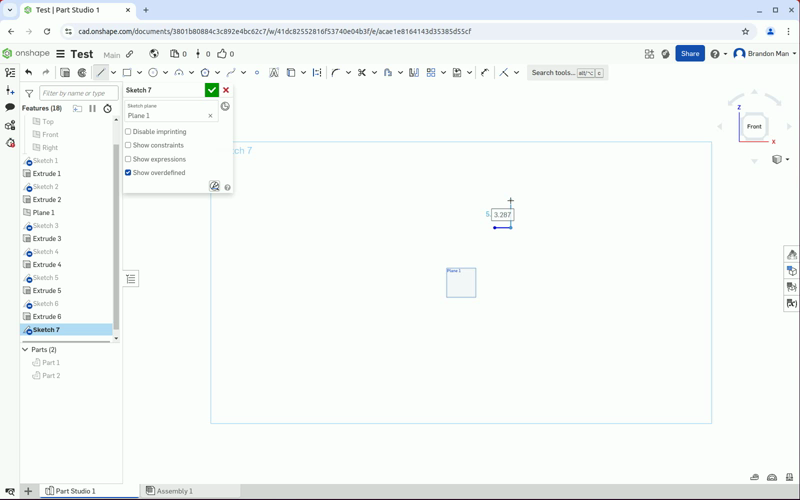
key_down(shift)
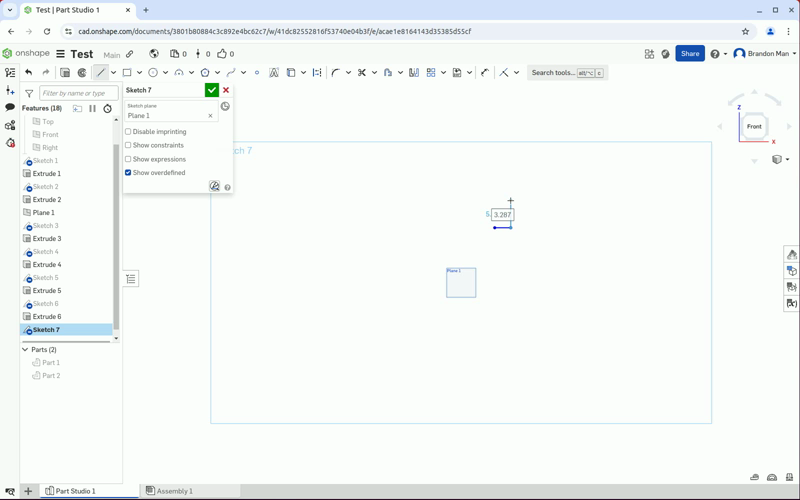
mouse_move(540, 200)
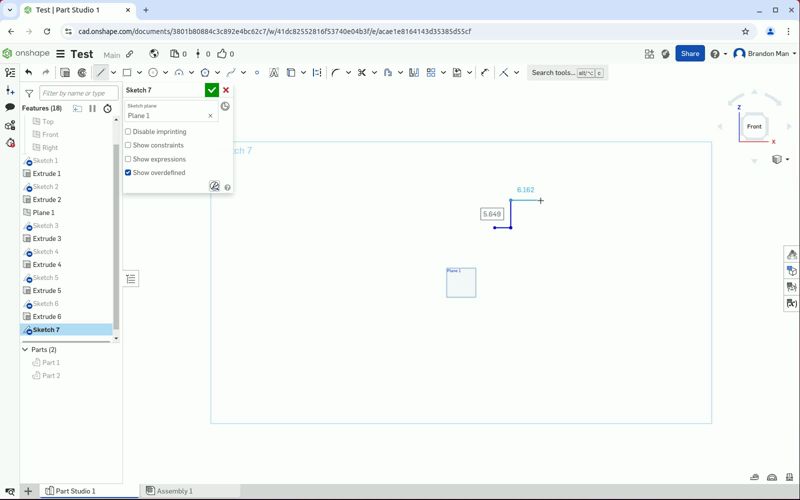
mouse_move(494, 200)
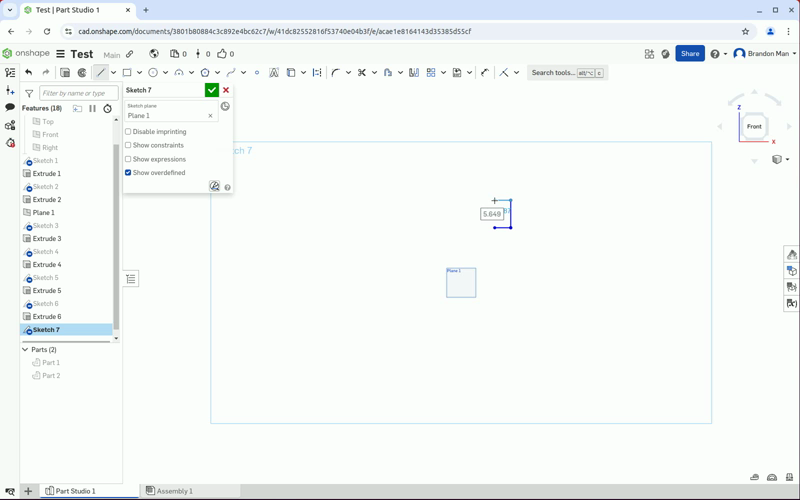
click(494, 200)
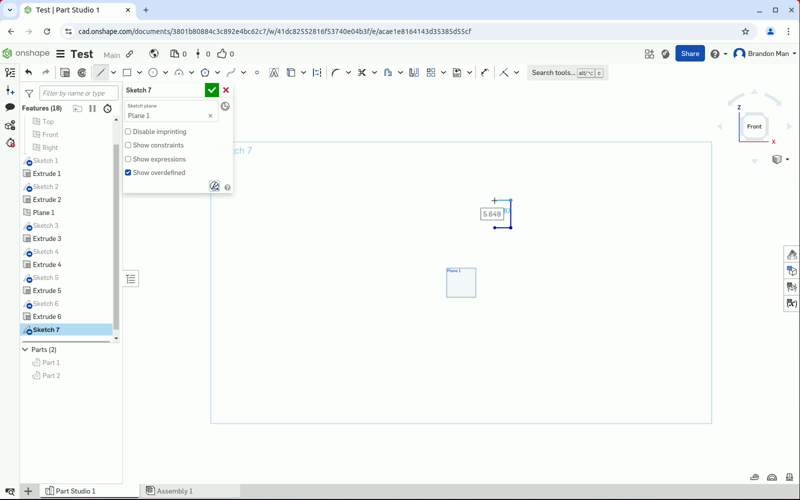
key_up(shift)
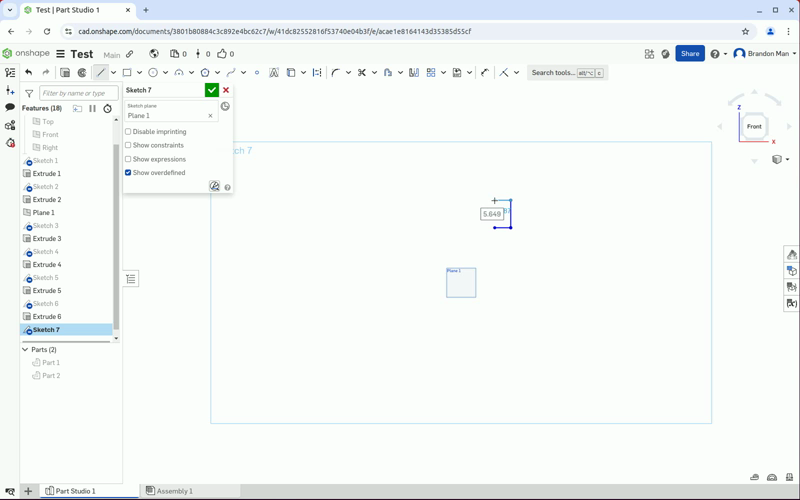
mouse_move(524, 200)
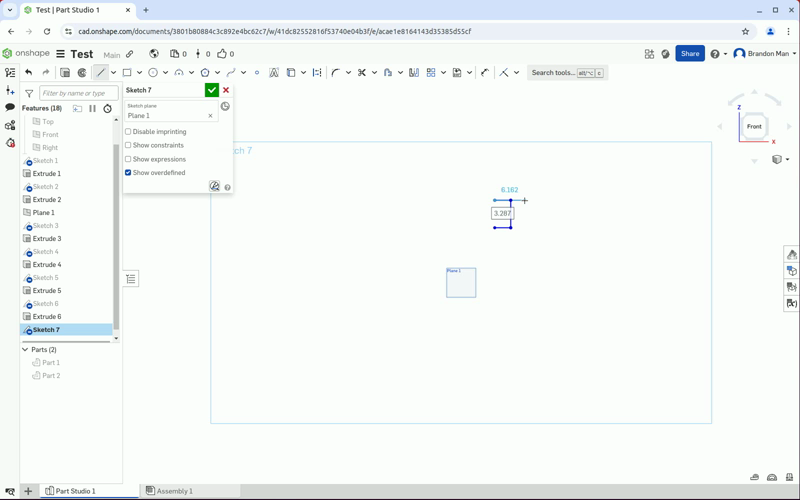
key_down(shift)
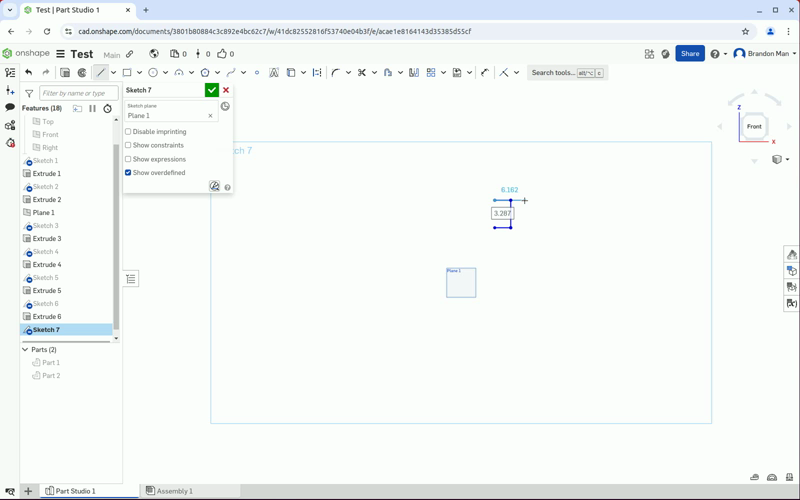
mouse_move(494, 227)
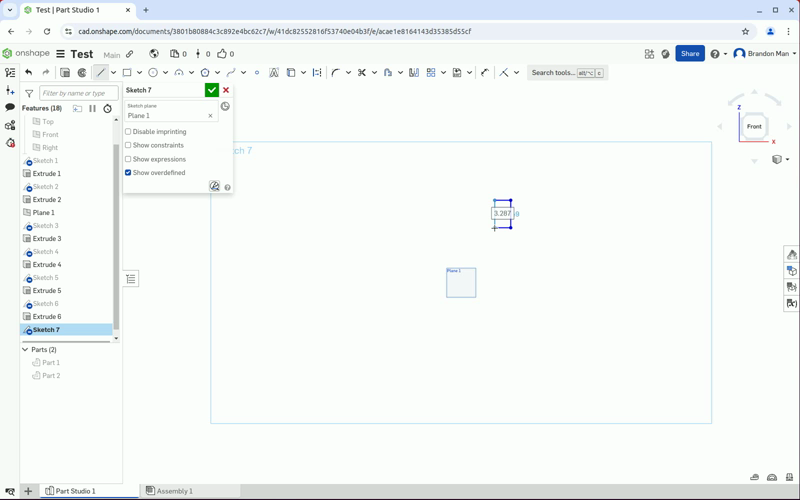
key_up(shift)
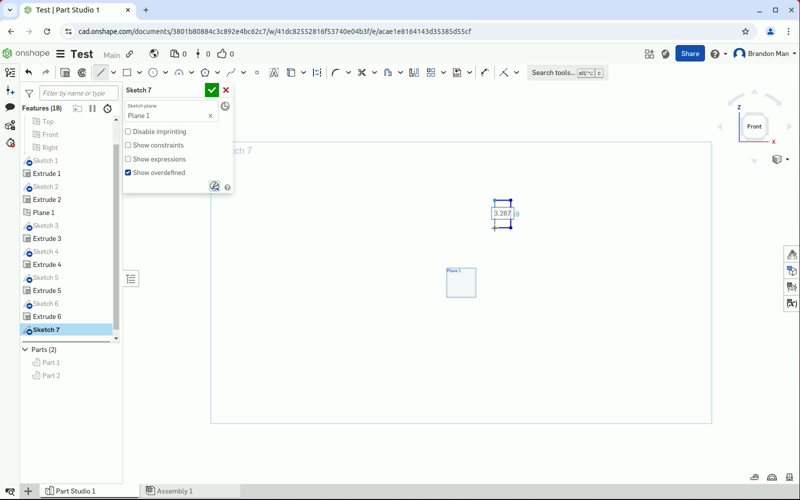
click(494, 227)
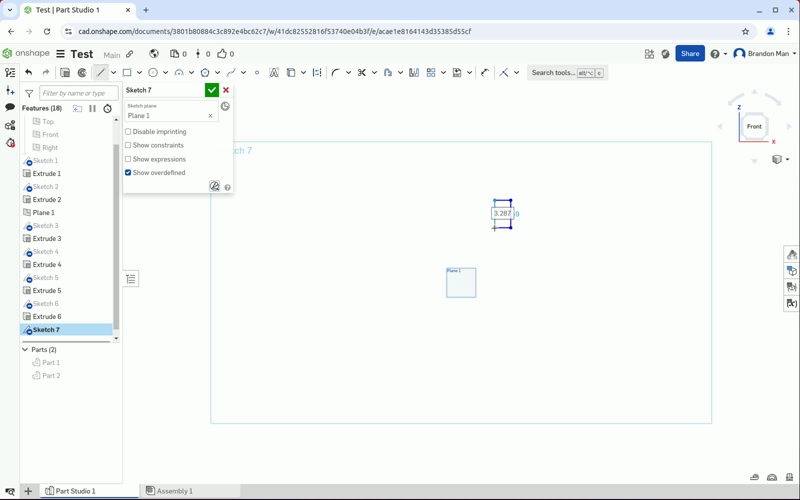
key(esc)
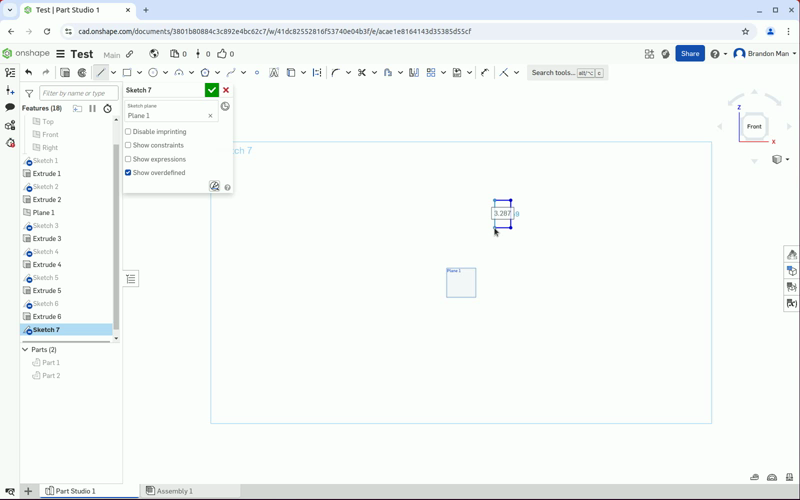
mouse_move(501, 212)
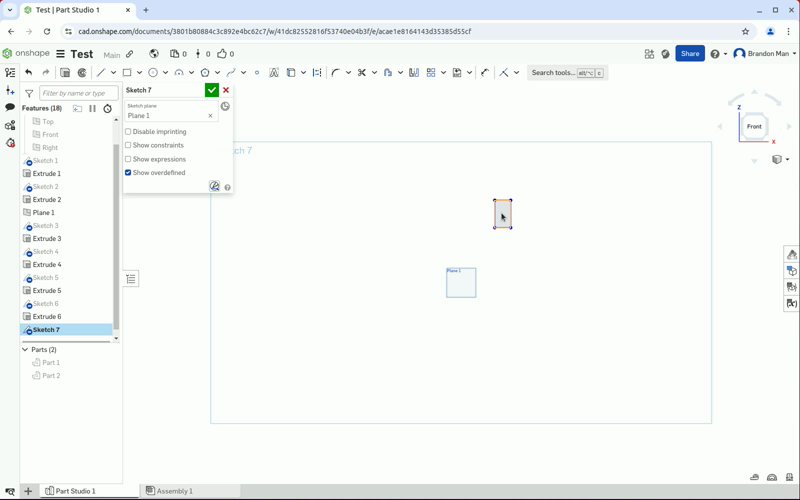
scroll(6)
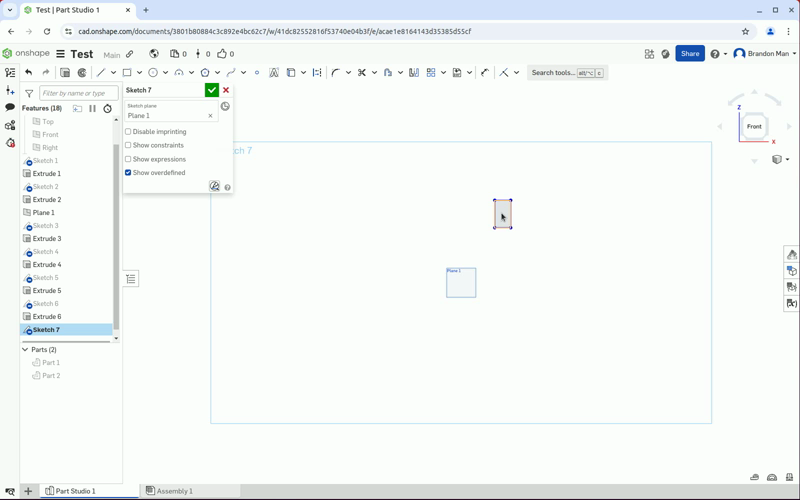
scroll(6)
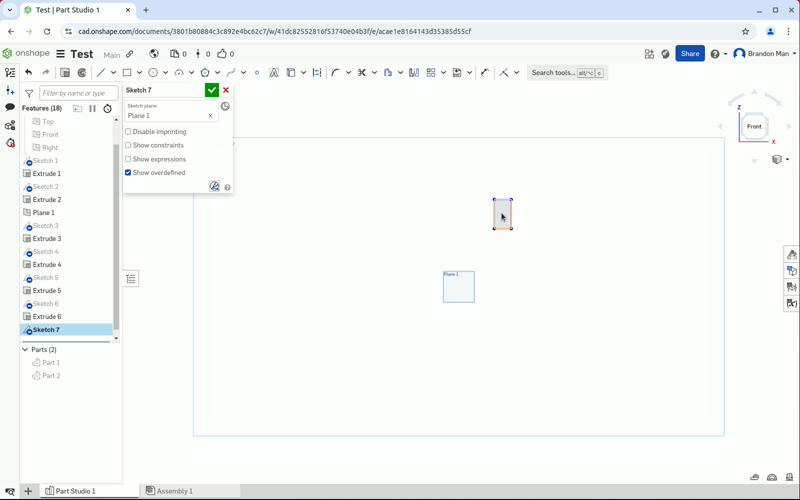
scroll(6)
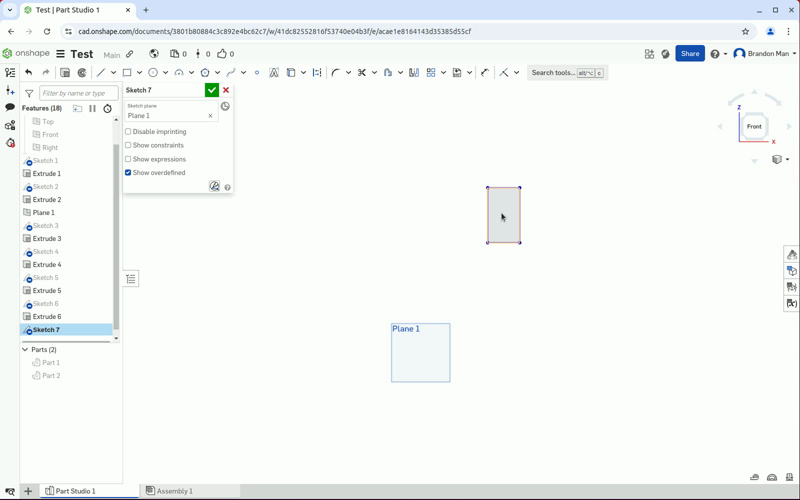
scroll(6)
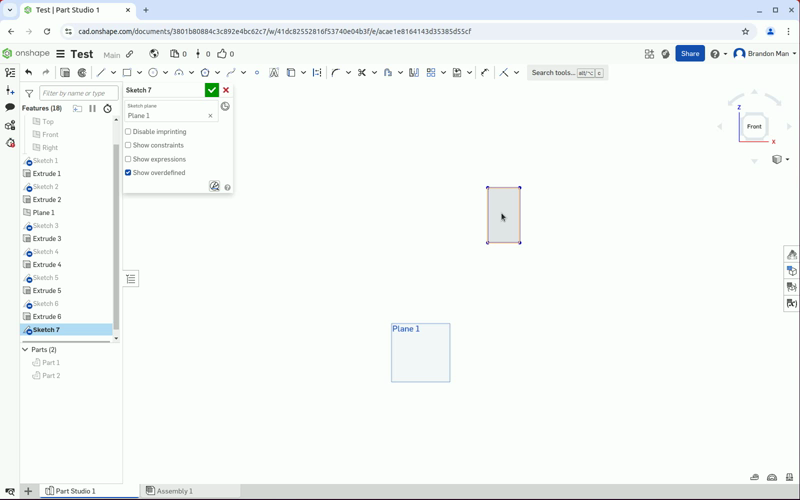
scroll(6)
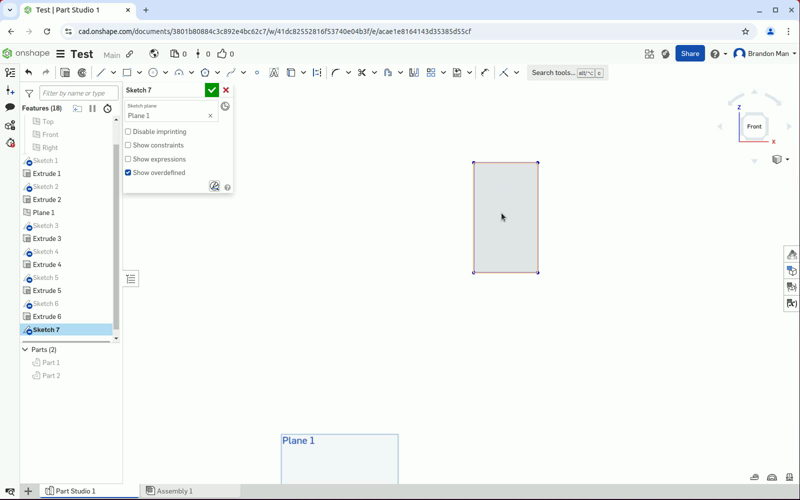
scroll(6)
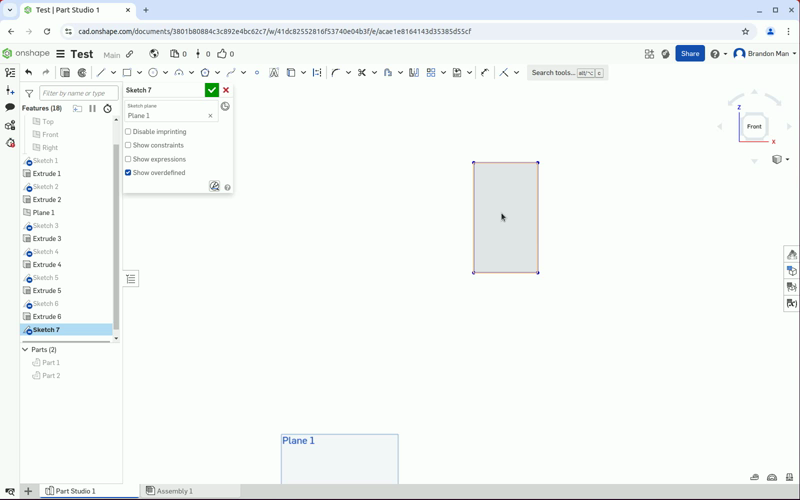
scroll(6)
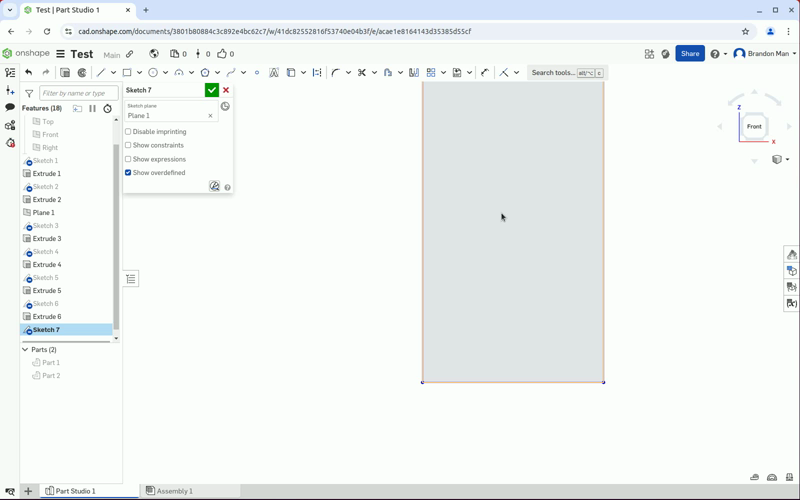
click(501, 212)
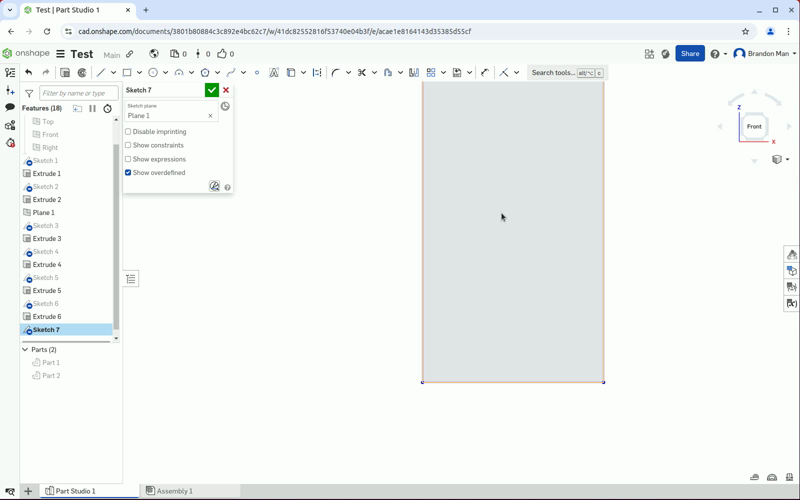
scroll(-6)
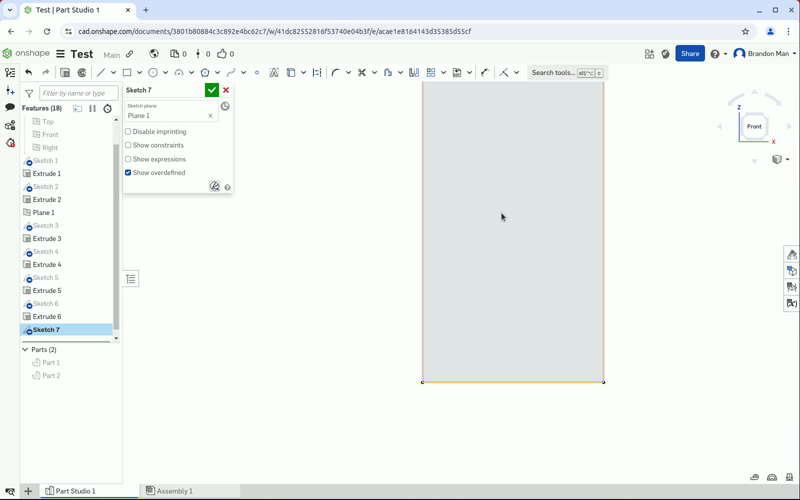
scroll(-6)
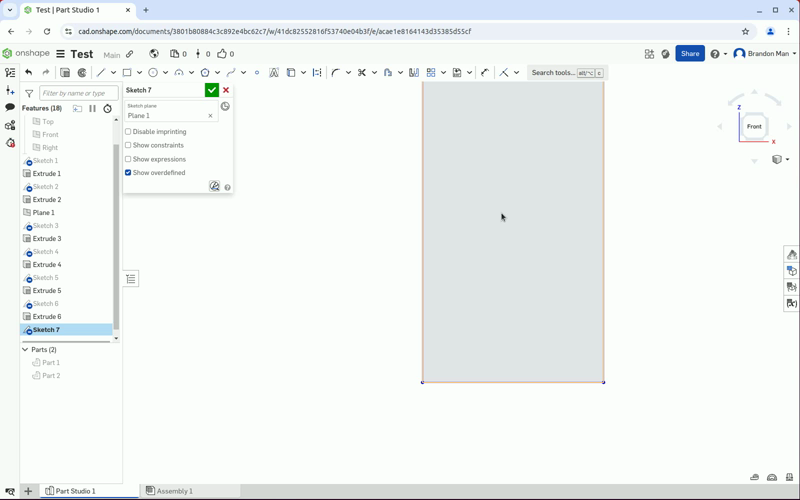
scroll(-6)
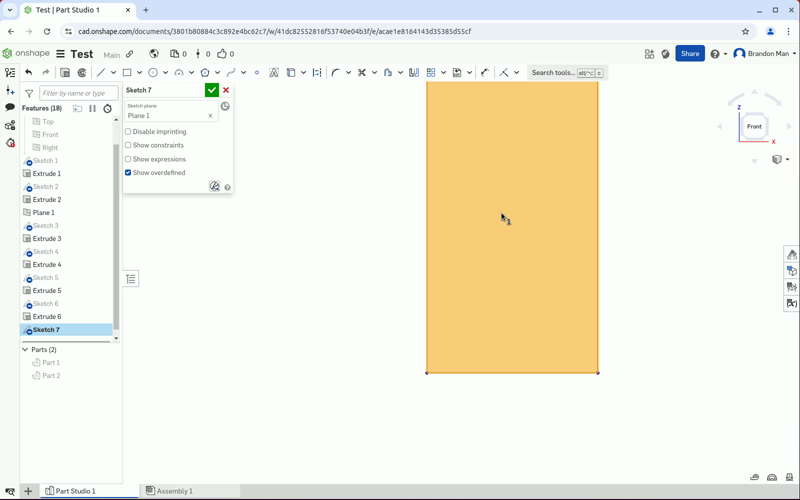
scroll(-6)
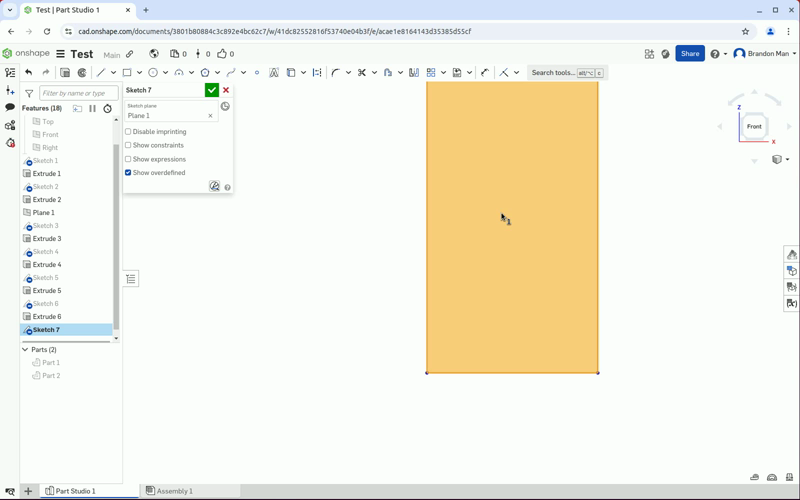
scroll(-6)
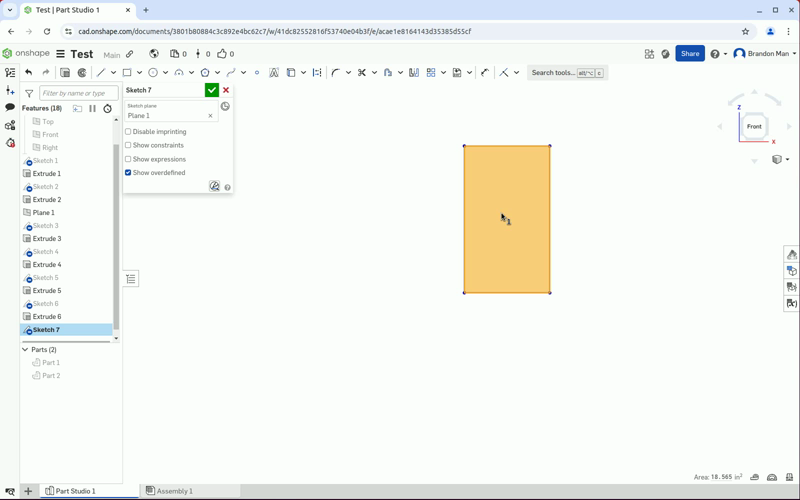
scroll(-6)
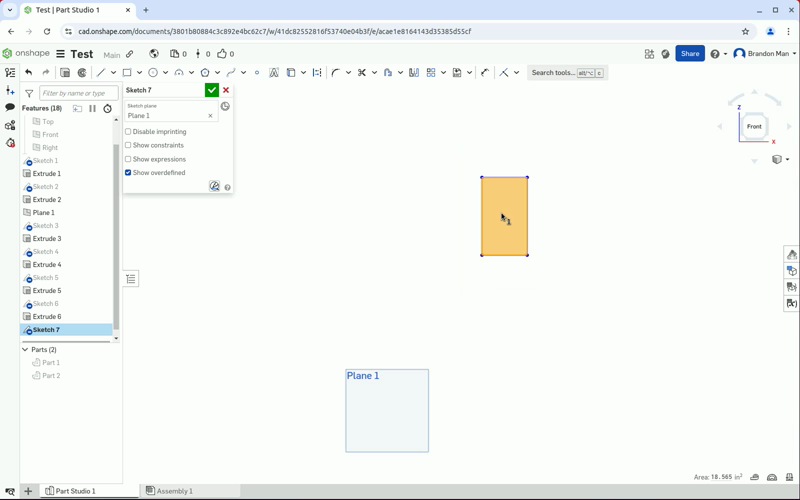
scroll(-6)
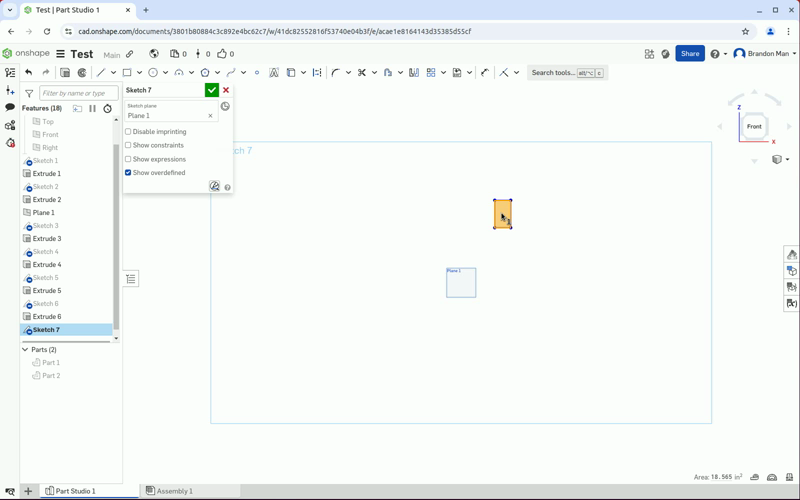
mouse_move(73, 352)
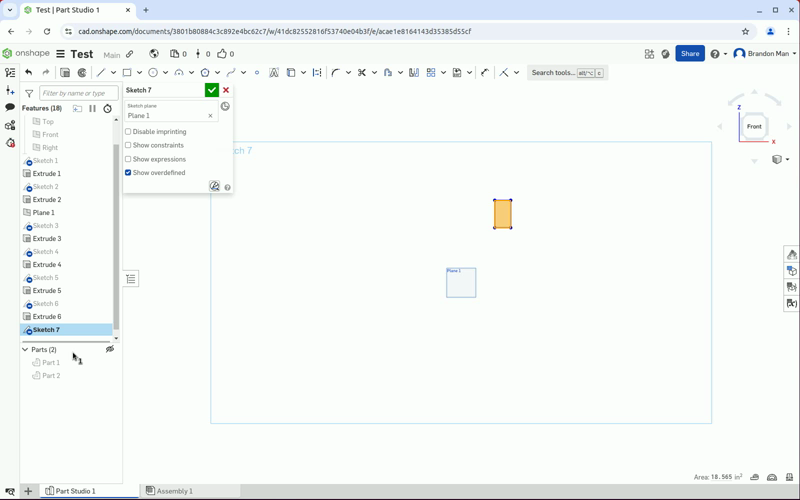
key(shift+y)
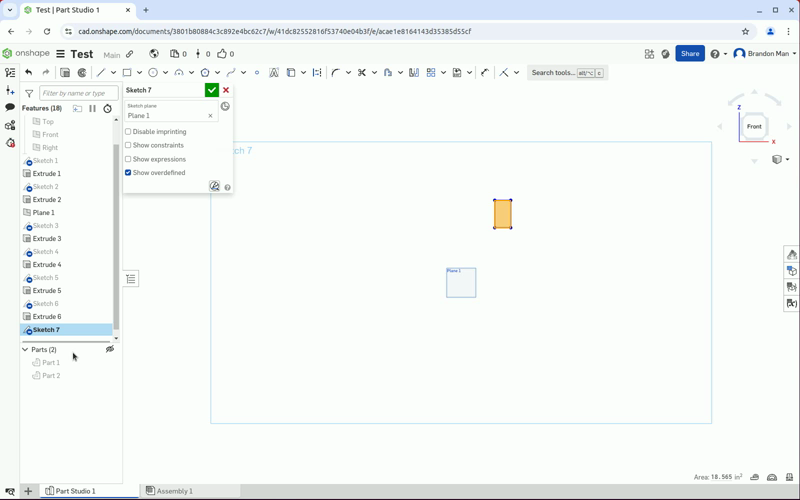
key(shift+e)
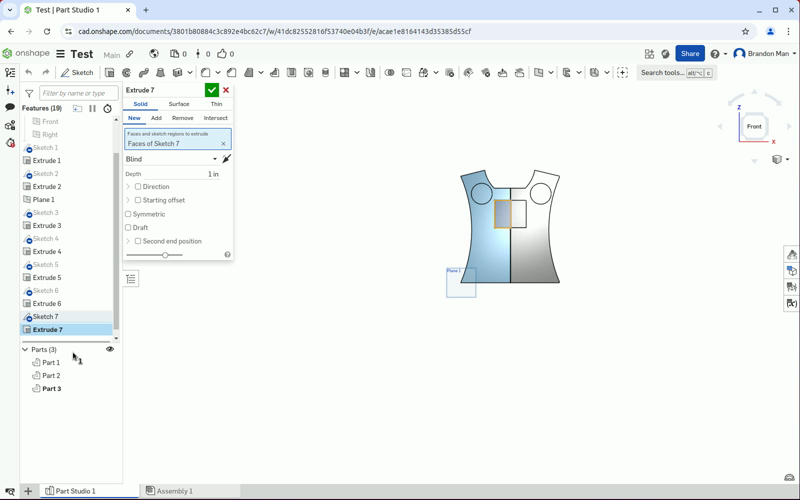
mouse_move(143, 106)
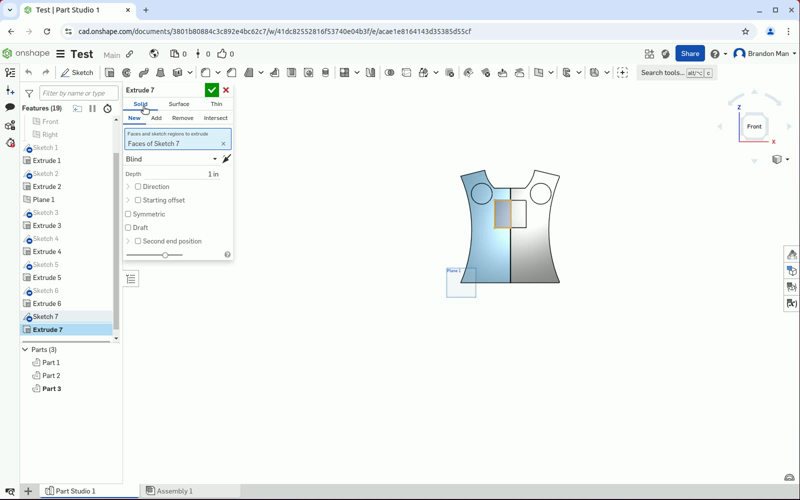
click(143, 106)
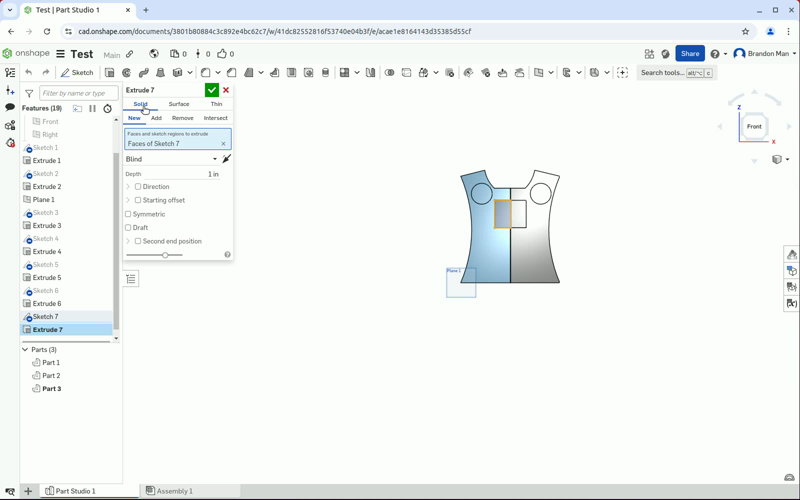
mouse_move(186, 120)
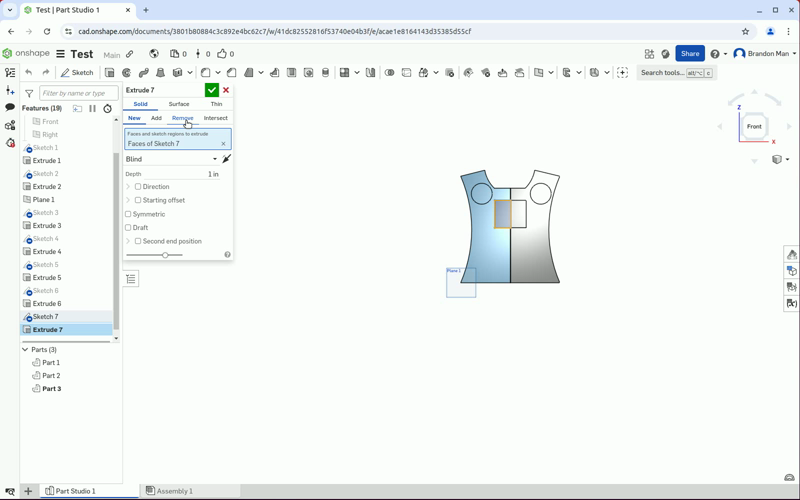
click(186, 120)
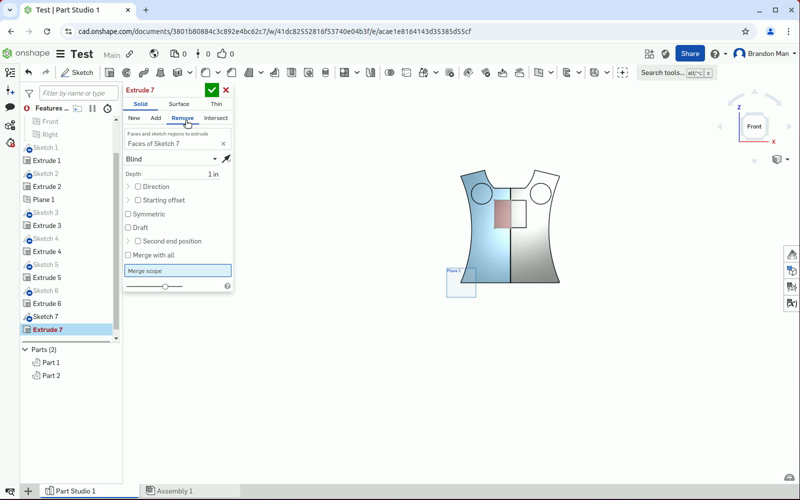
key(tab, 4)
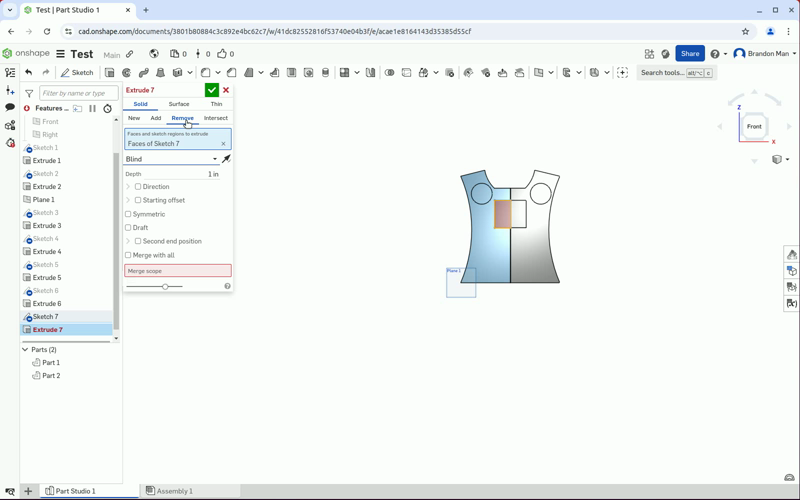
text(1.926)
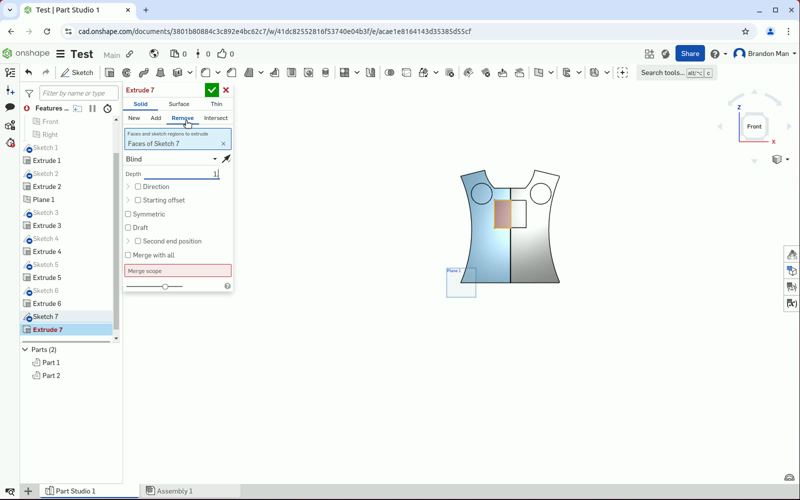
key(tab, 6)
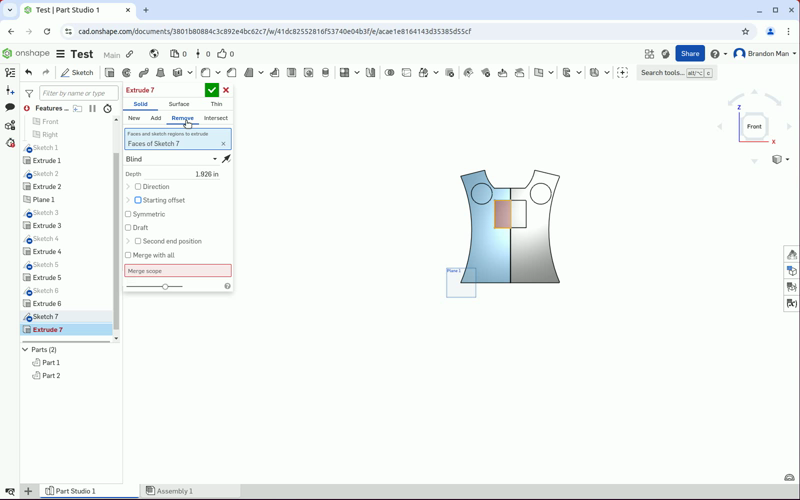
key(space)
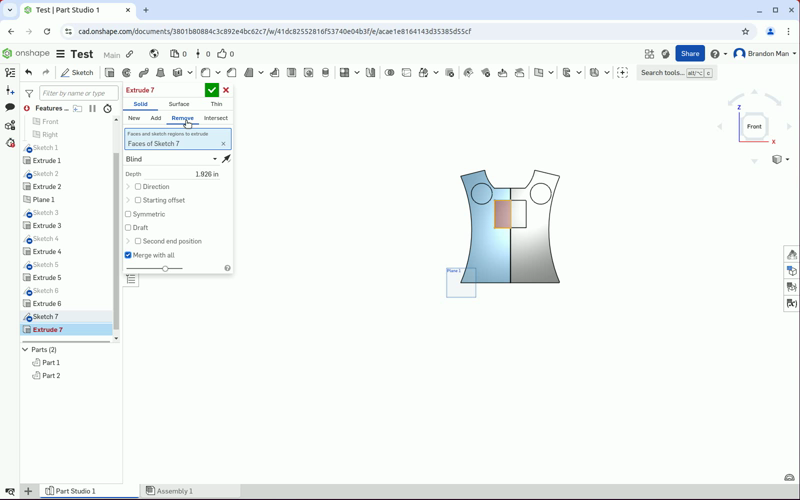
key(enter)
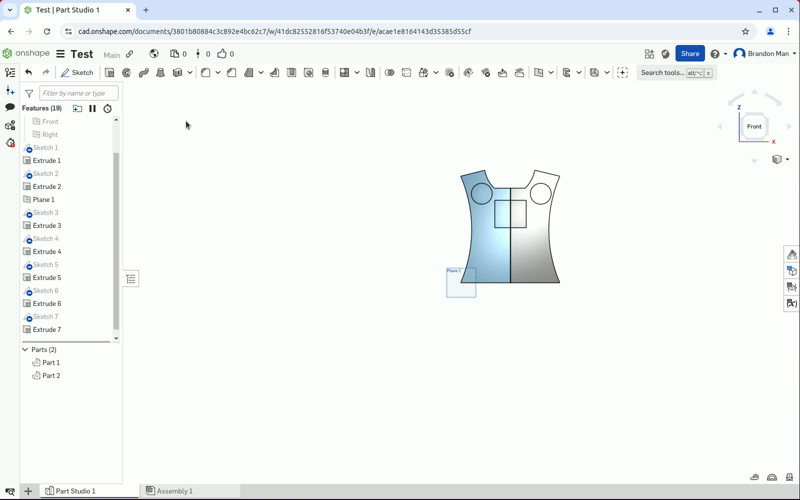
key(shift+h)
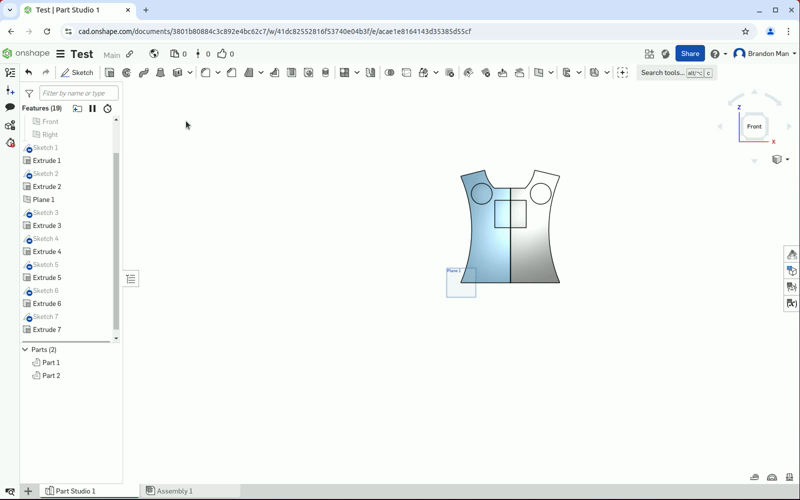
key(shift+h)
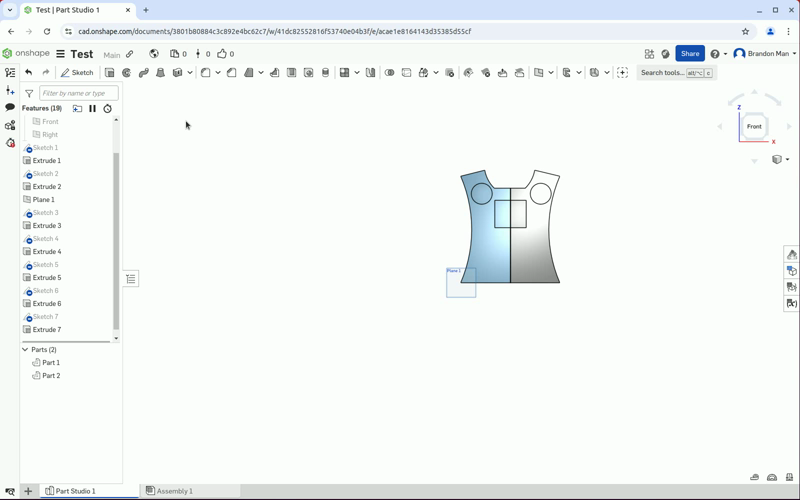
mouse_move(69, 150)
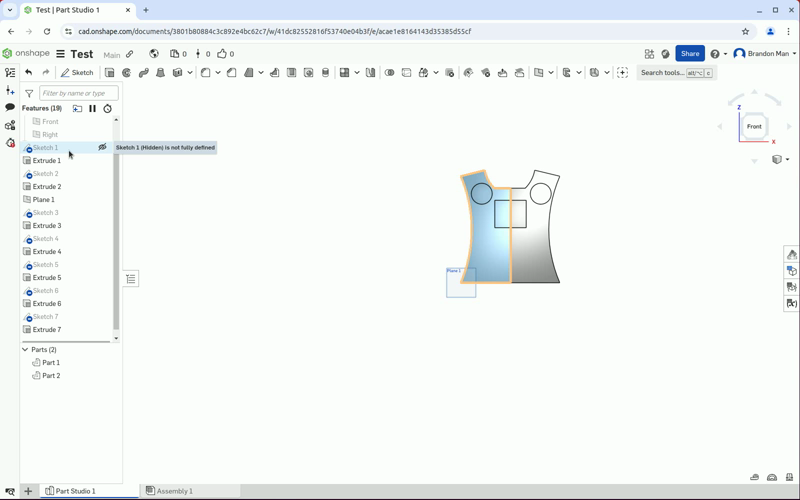
click(69, 150)
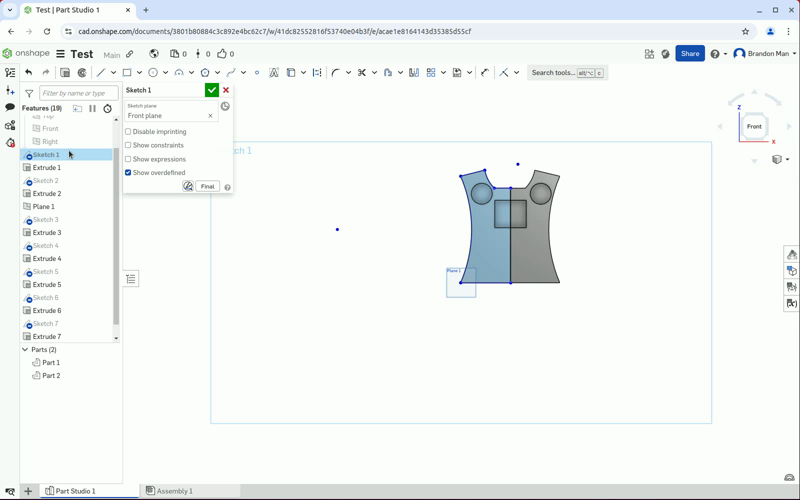
mouse_move(229, 92)
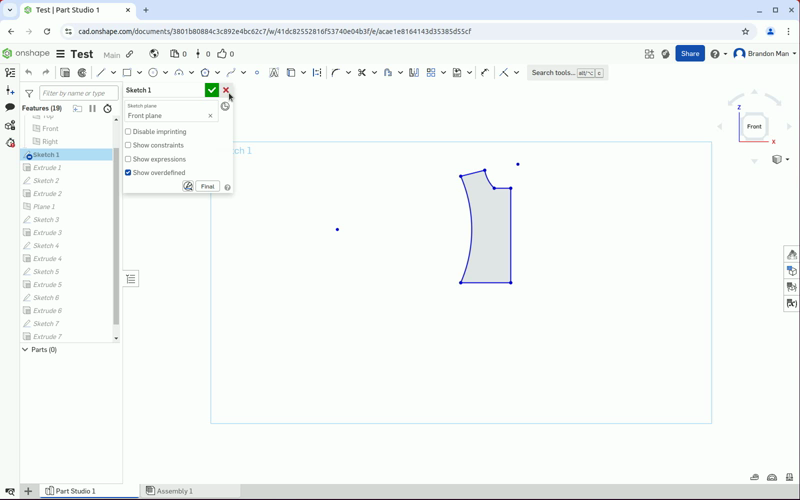
click(229, 92)
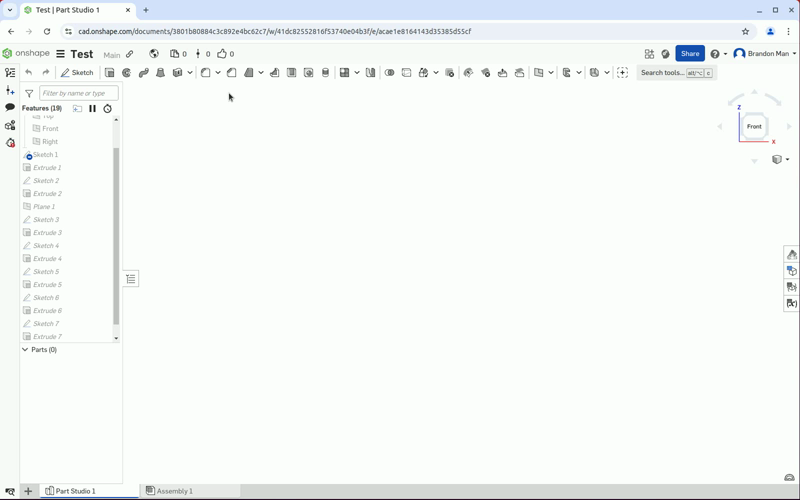
key(shift+s)
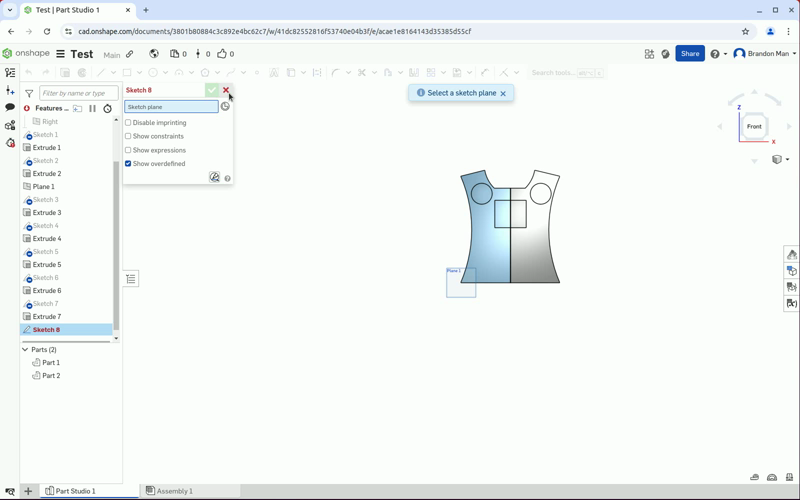
mouse_move(69, 189)
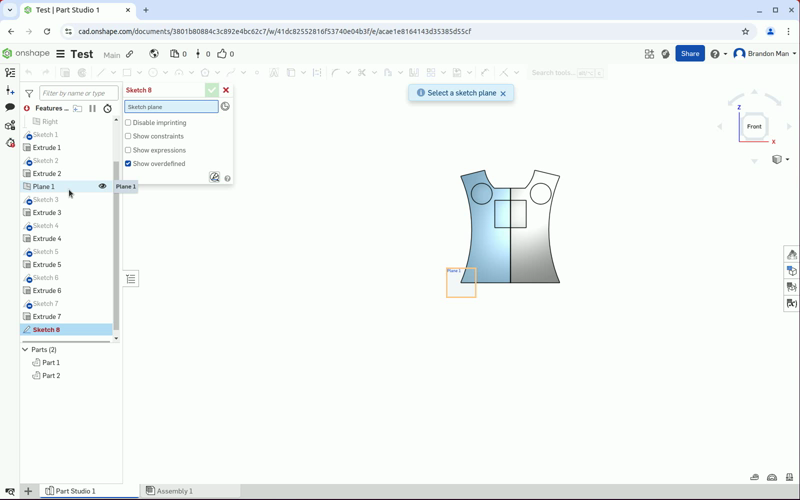
click(69, 189)
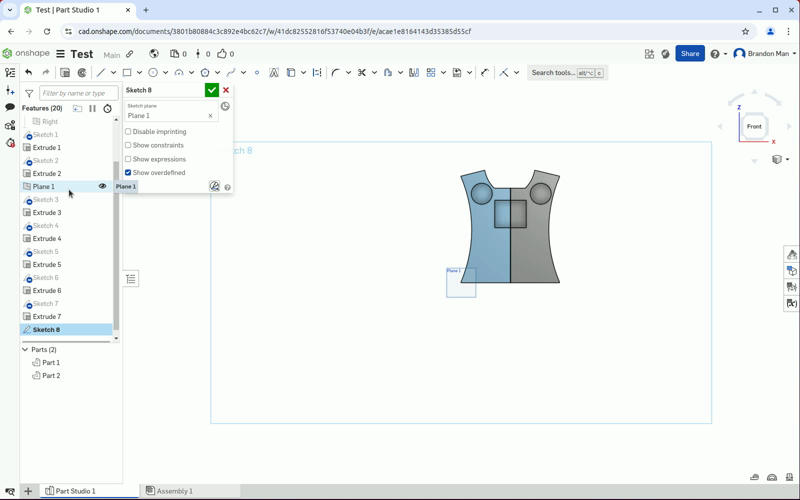
mouse_move(73, 352)
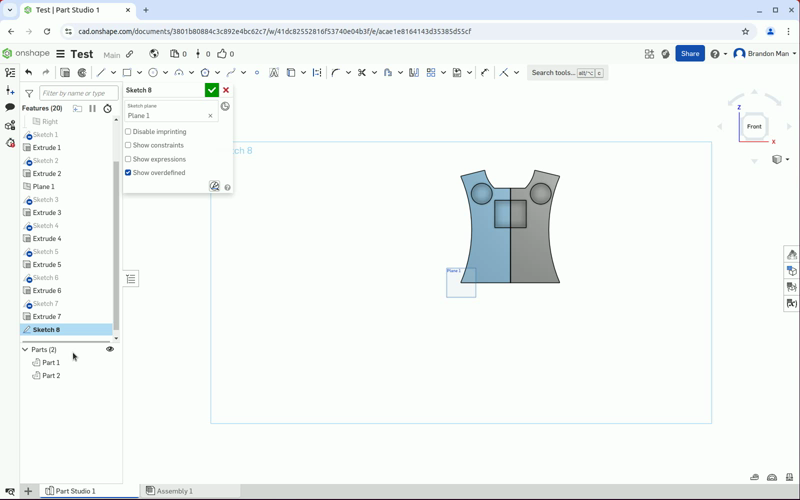
key(y)
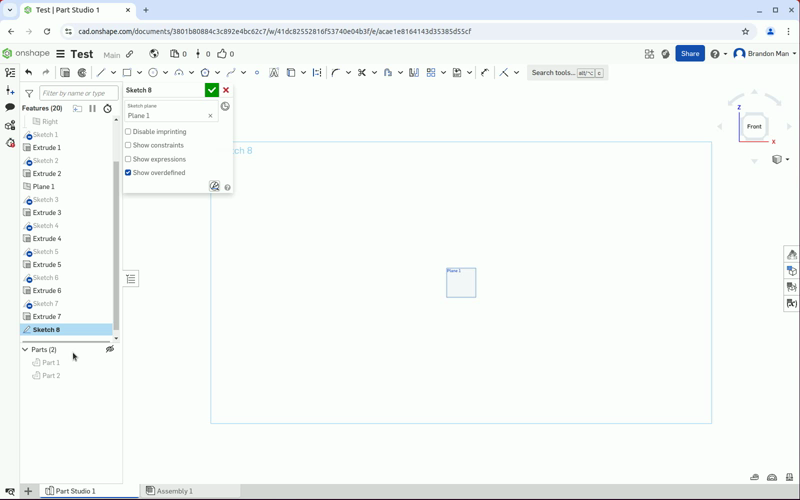
key(l)
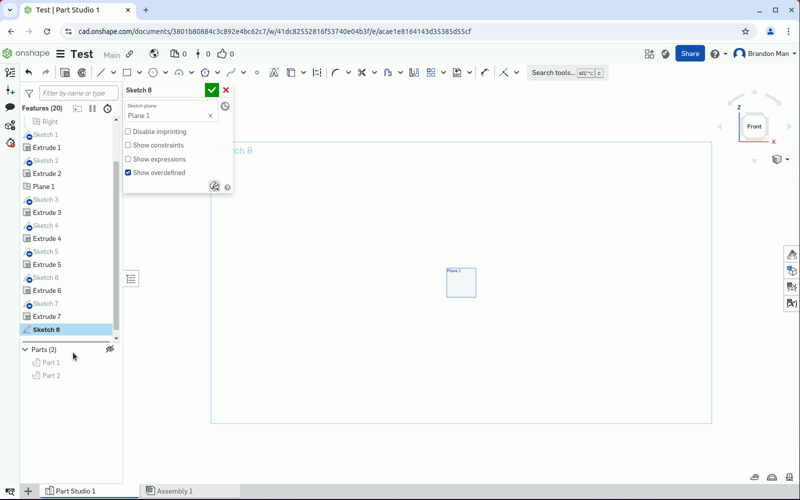
key_down(shift)
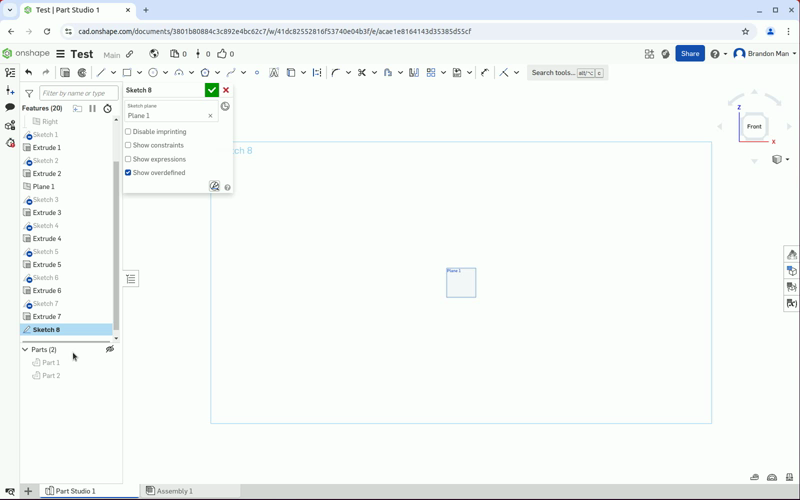
mouse_move(510, 227)
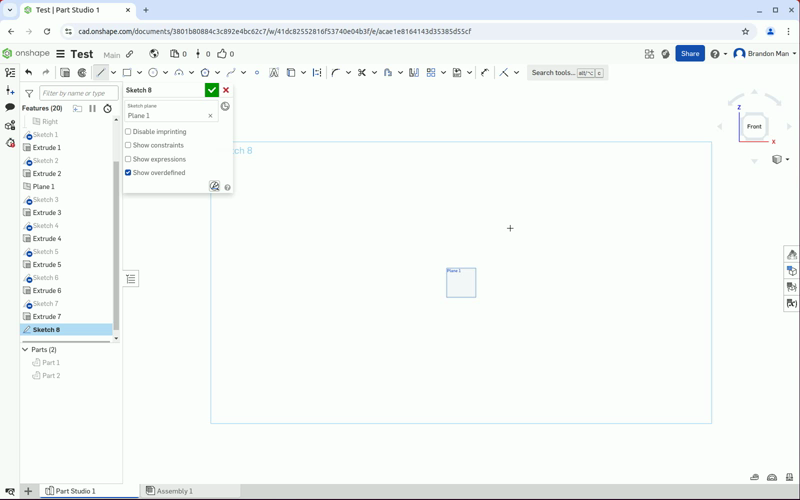
click(510, 227)
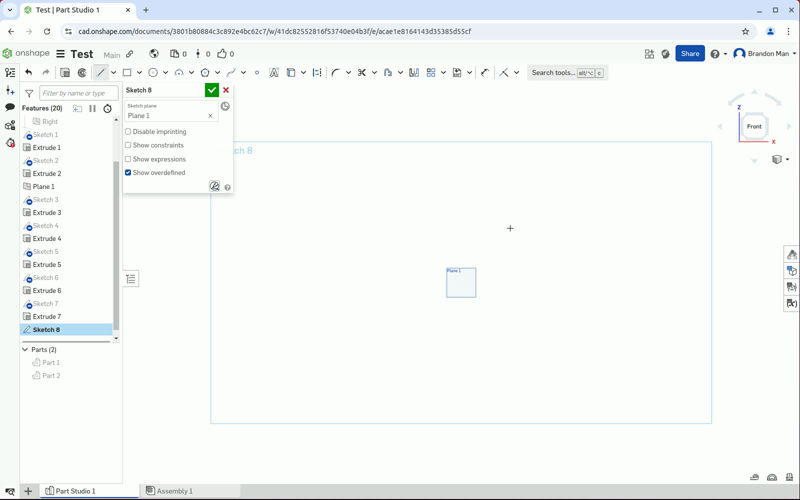
key_up(shift)
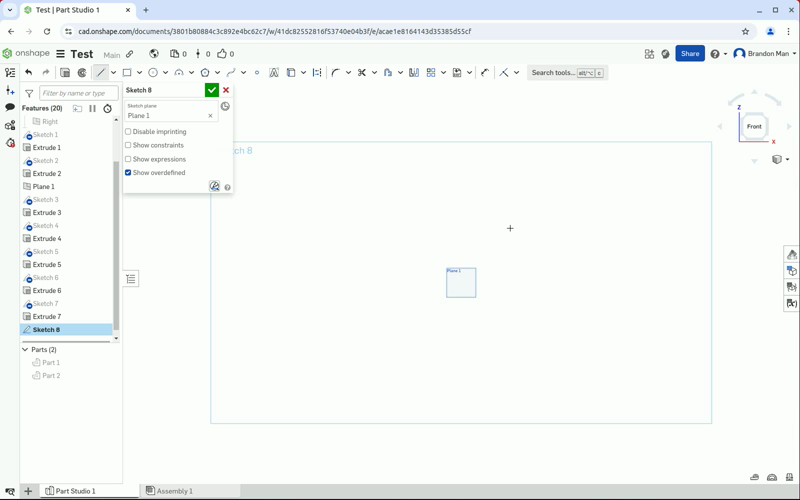
key_down(shift)
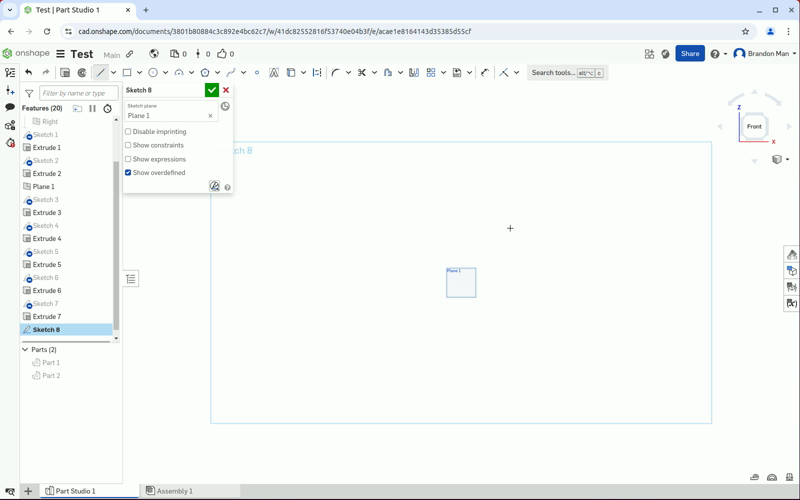
mouse_move(540, 227)
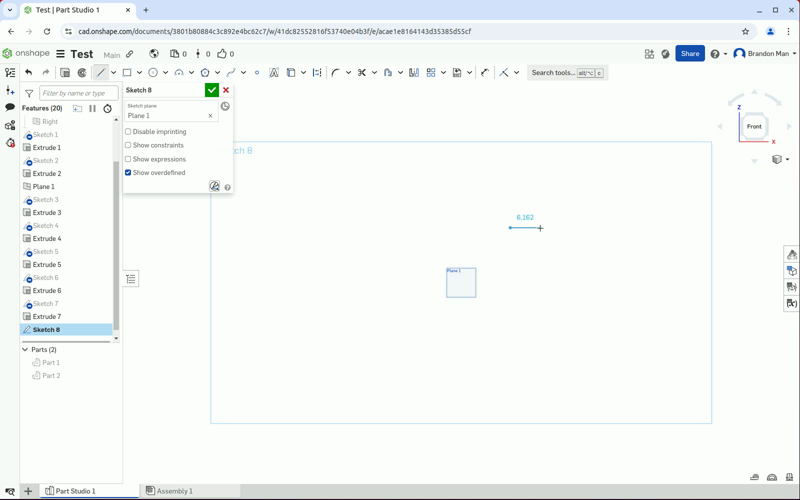
mouse_move(526, 227)
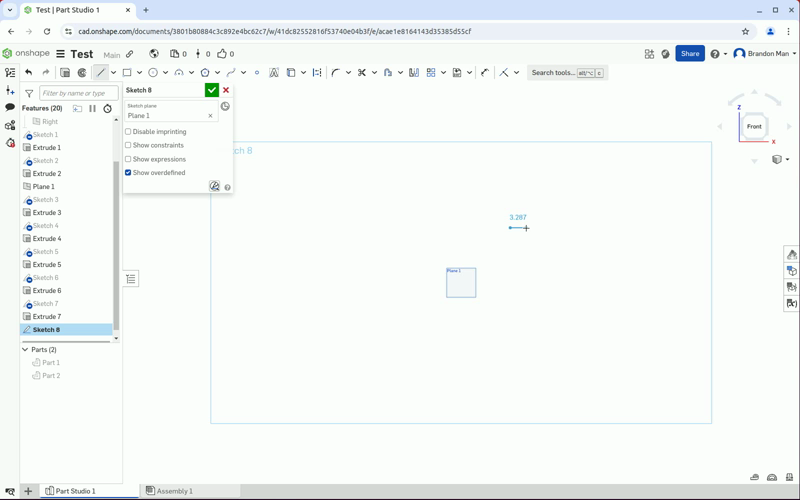
click(526, 227)
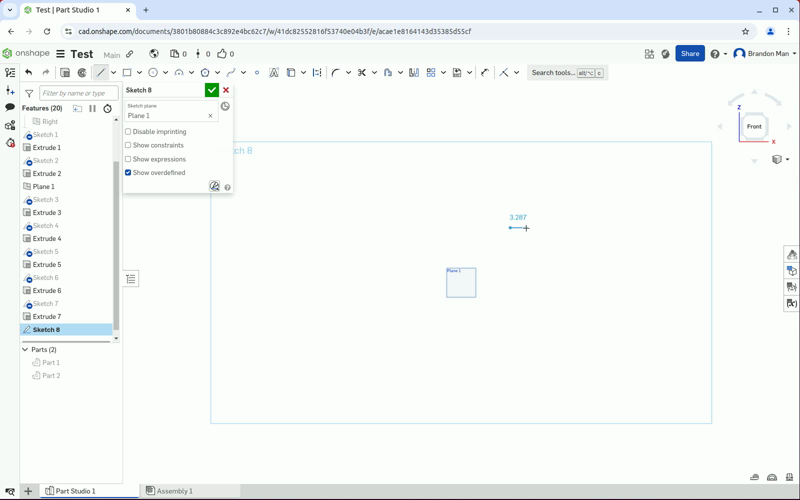
key_up(shift)
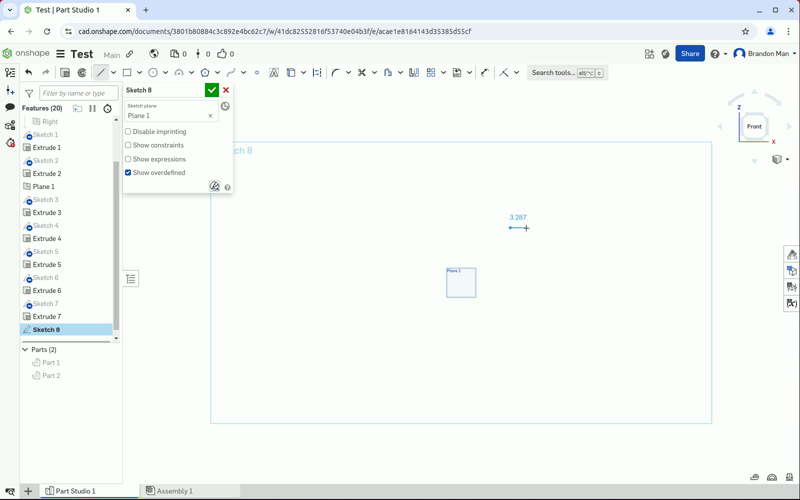
key_down(shift)
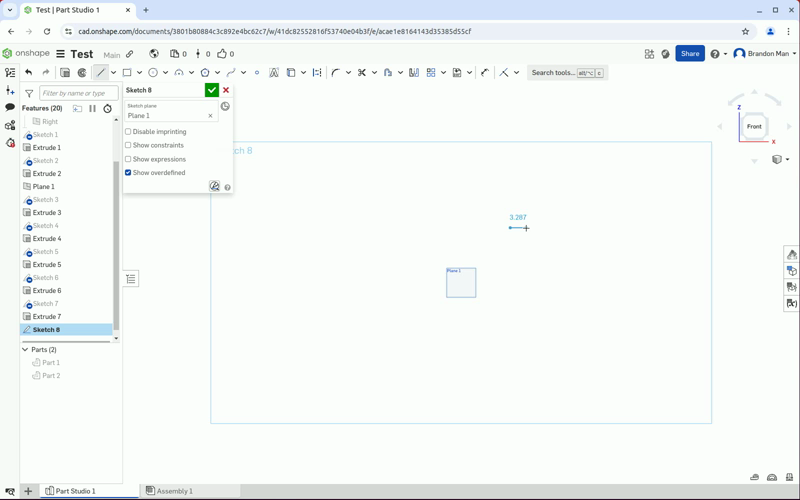
mouse_move(556, 227)
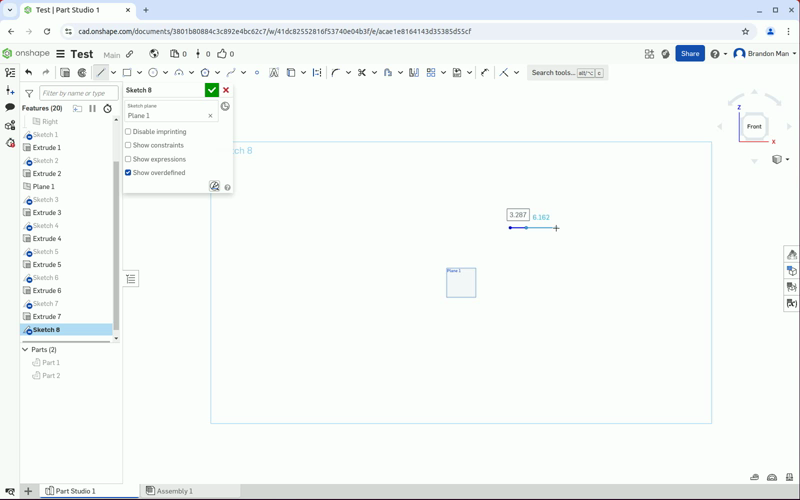
mouse_move(526, 200)
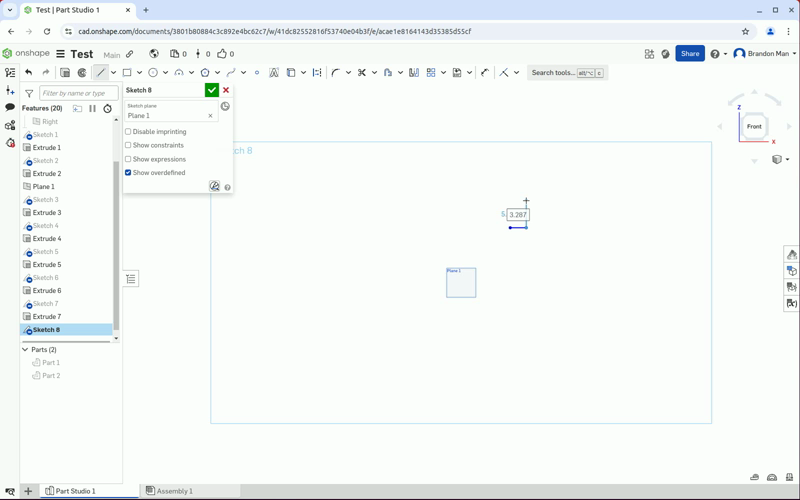
click(526, 200)
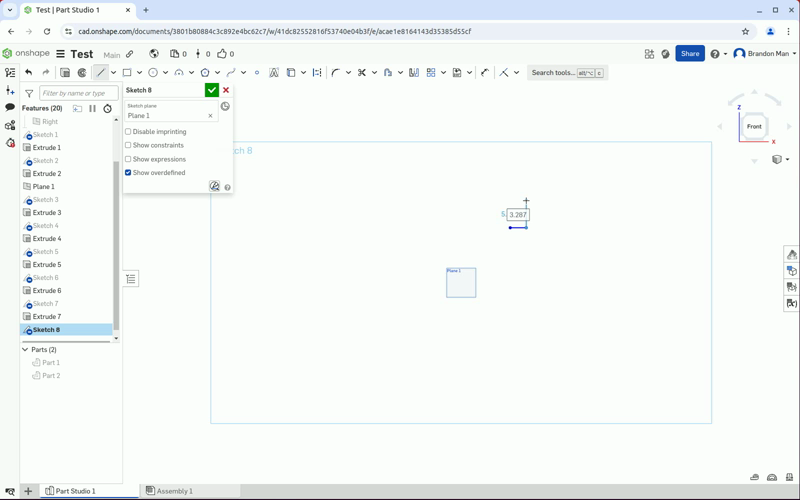
key_up(shift)
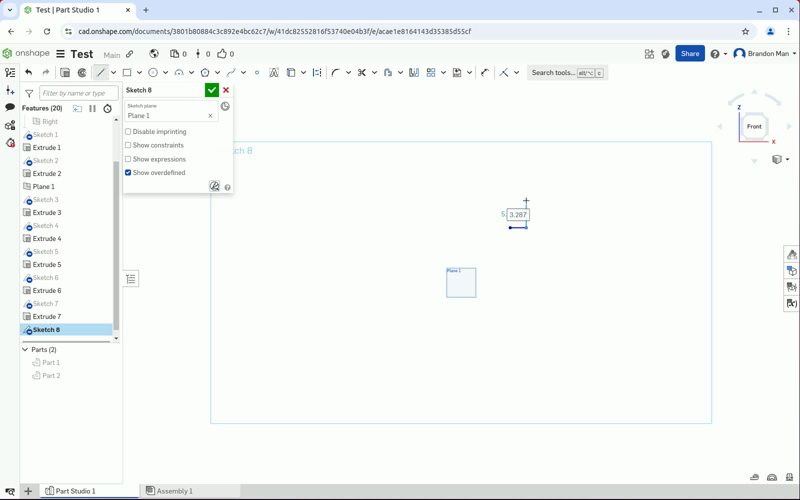
key_down(shift)
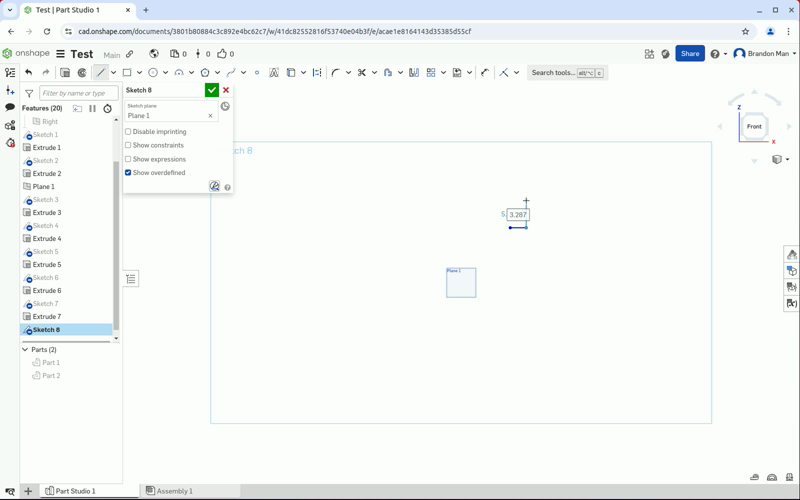
mouse_move(556, 200)
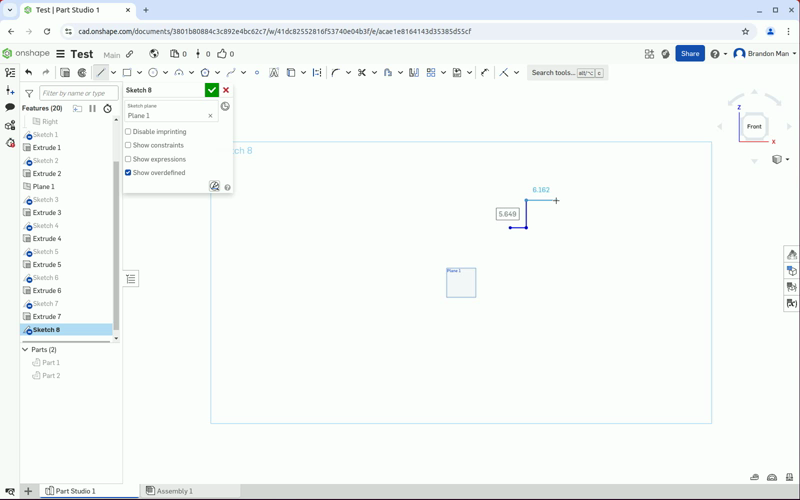
mouse_move(510, 200)
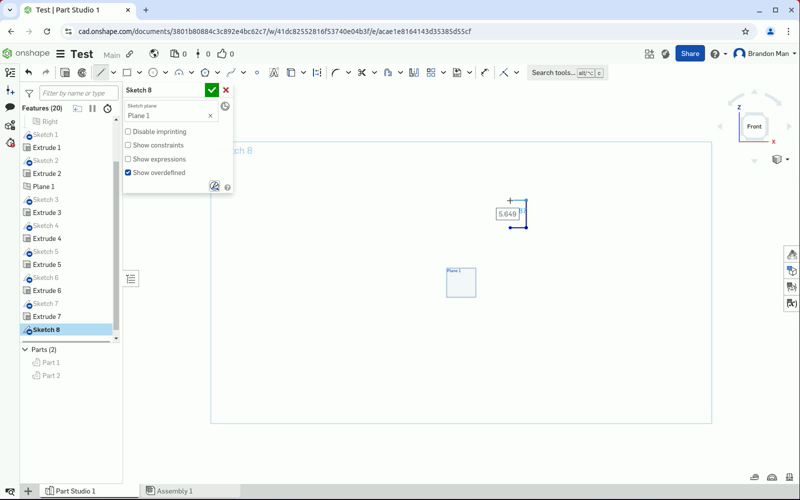
click(510, 200)
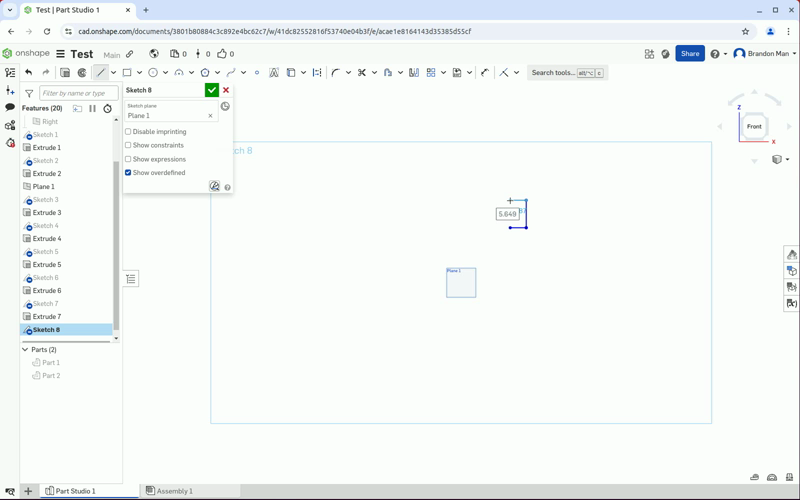
key_up(shift)
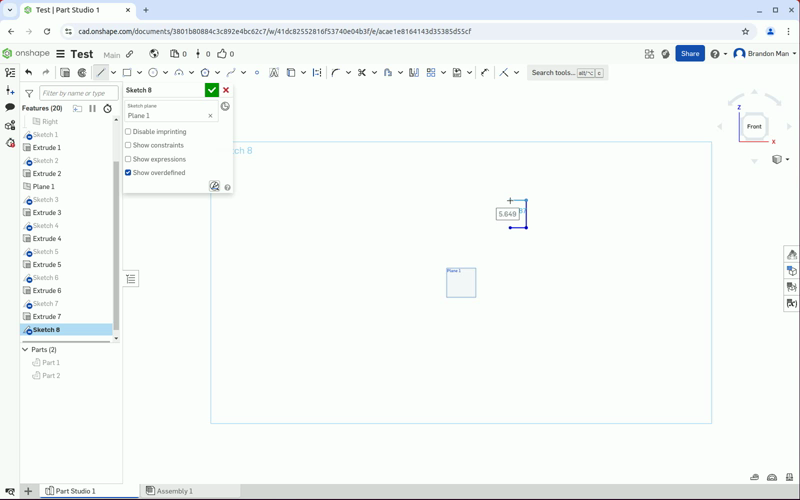
mouse_move(540, 200)
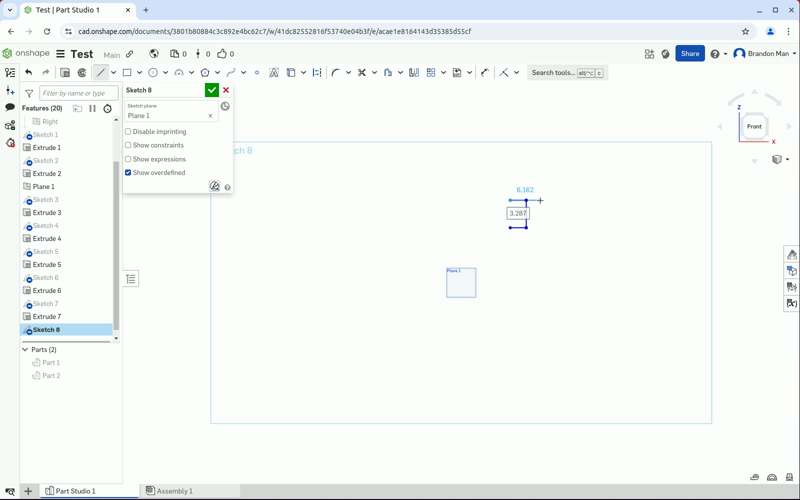
key_down(shift)
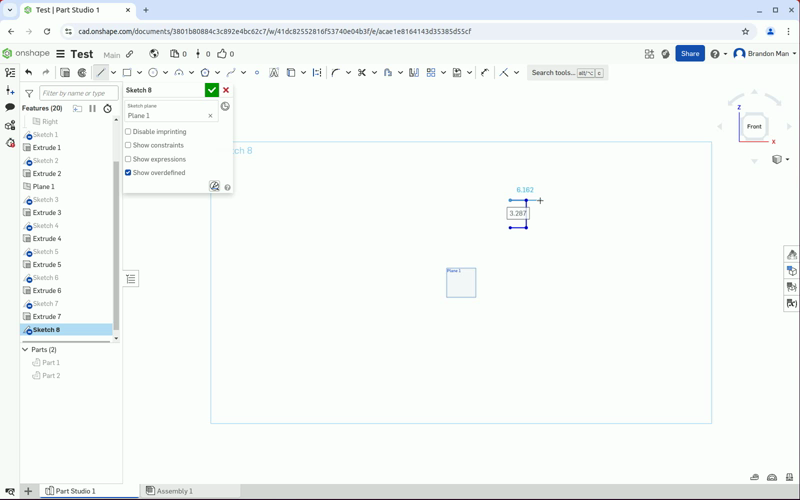
mouse_move(510, 227)
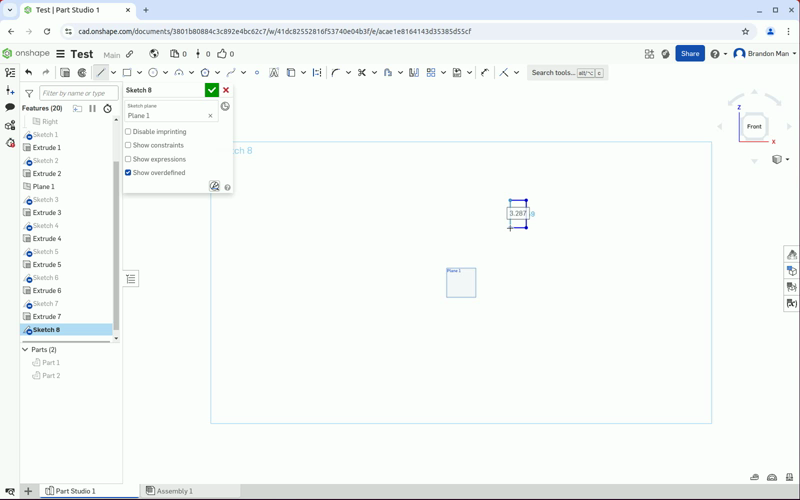
key_up(shift)
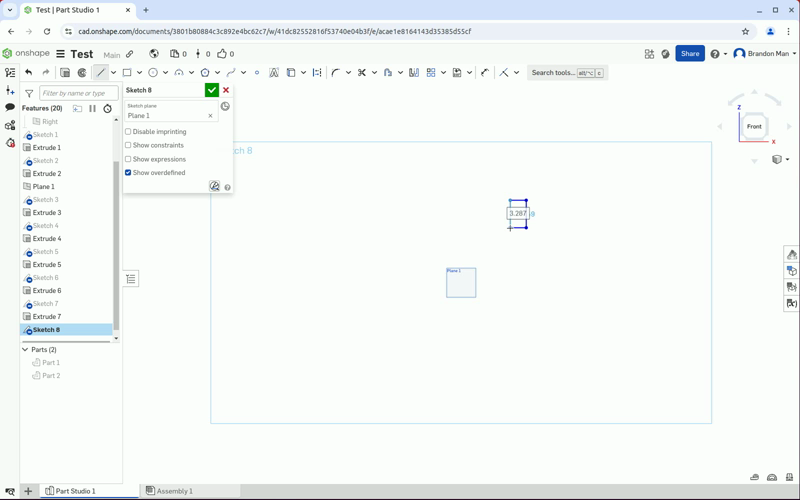
click(510, 227)
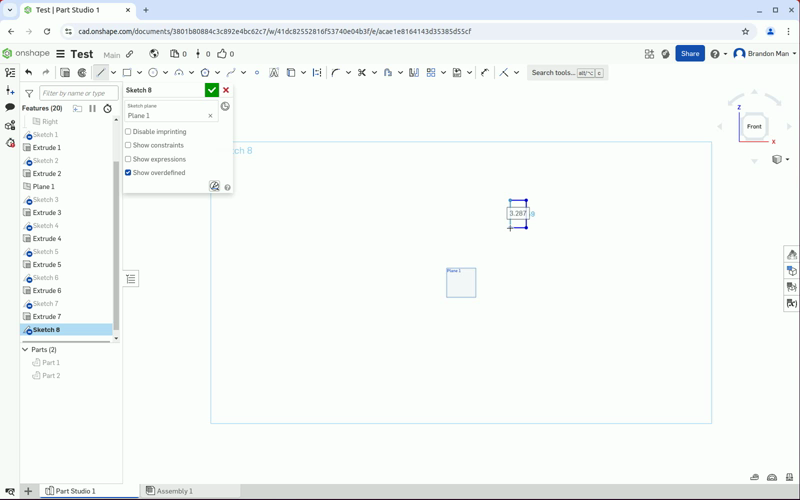
key(esc)
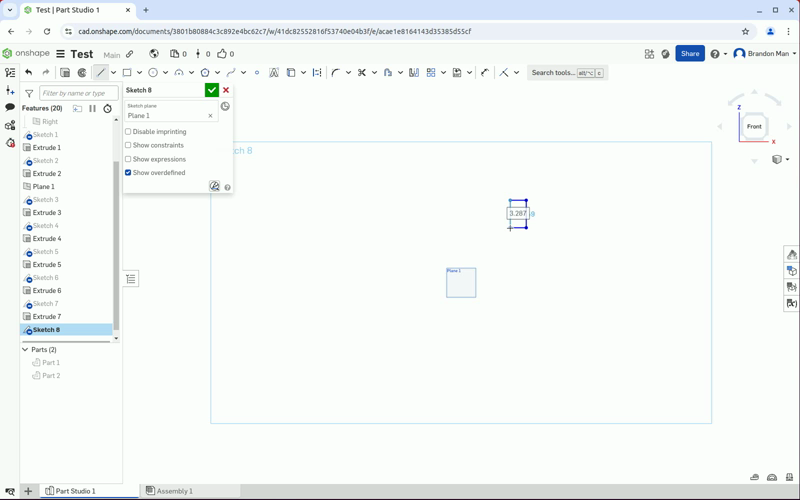
mouse_move(517, 222)
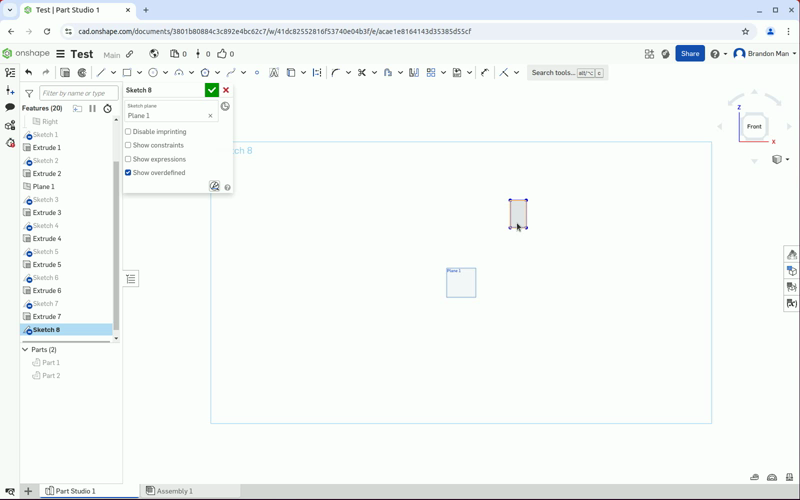
scroll(6)
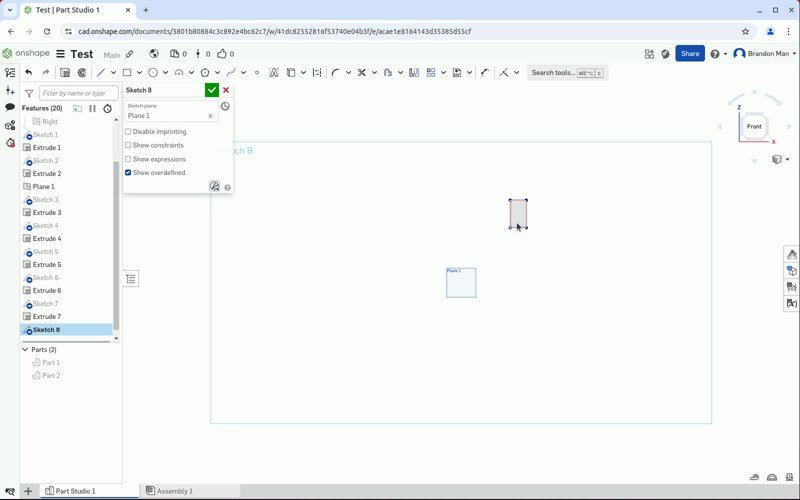
scroll(6)
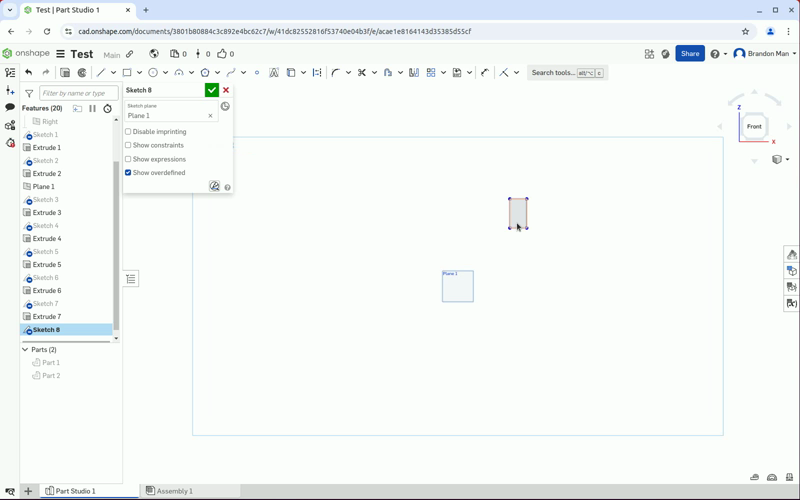
scroll(6)
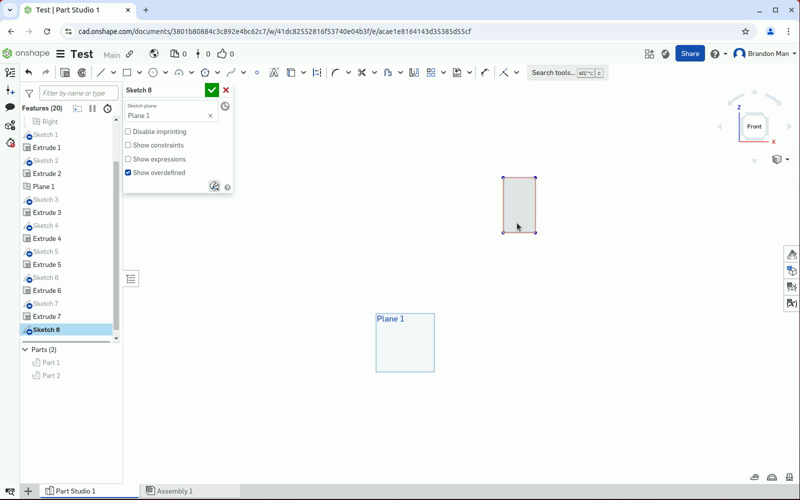
scroll(6)
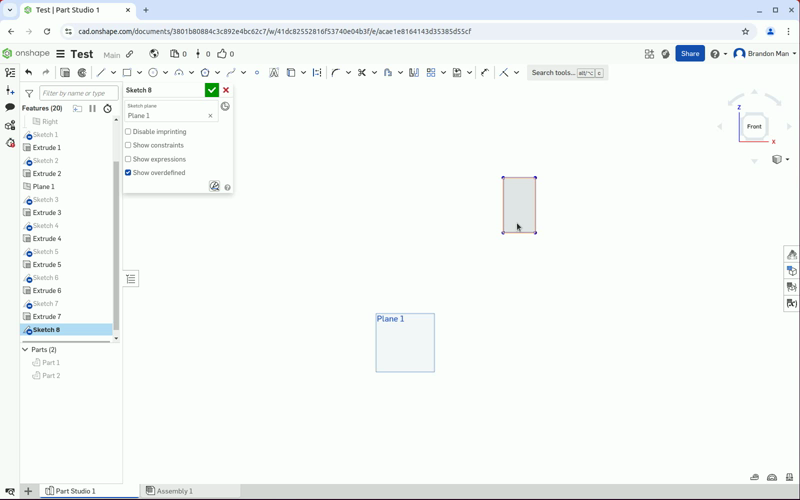
scroll(6)
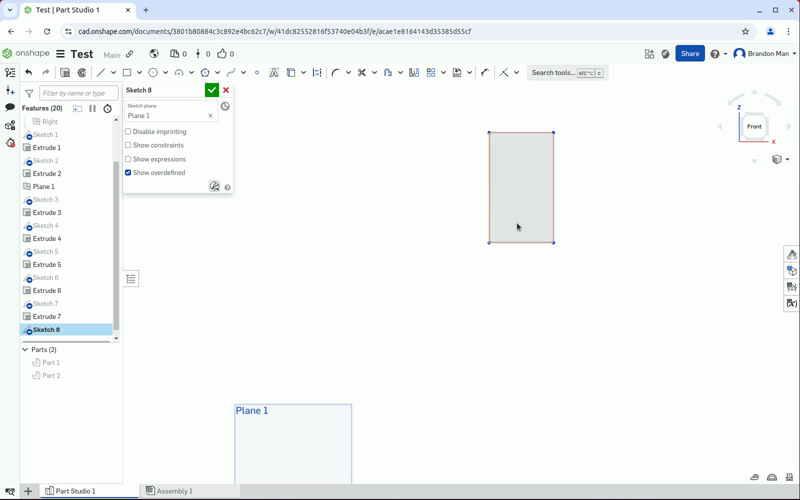
scroll(6)
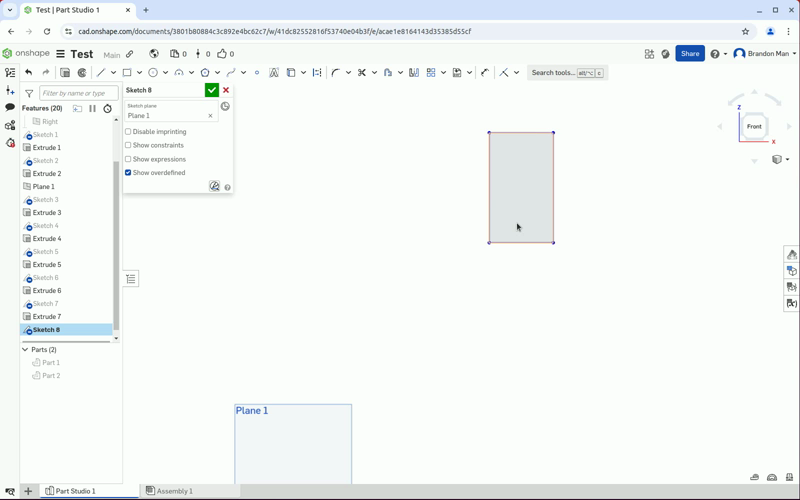
scroll(6)
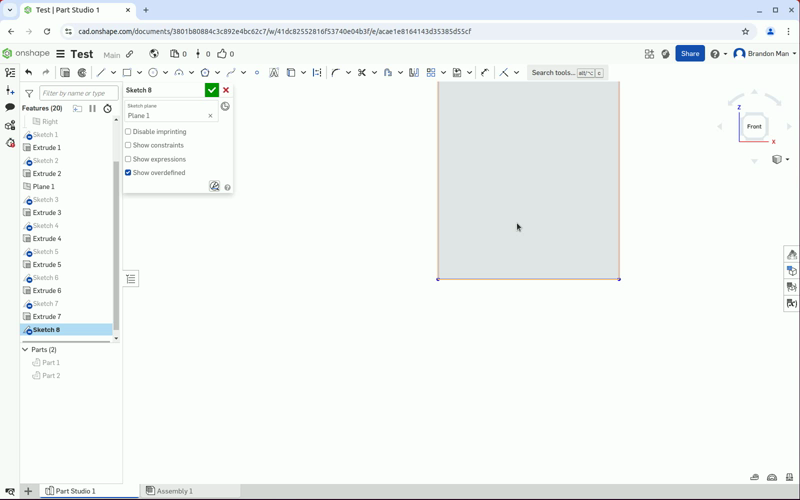
click(517, 222)
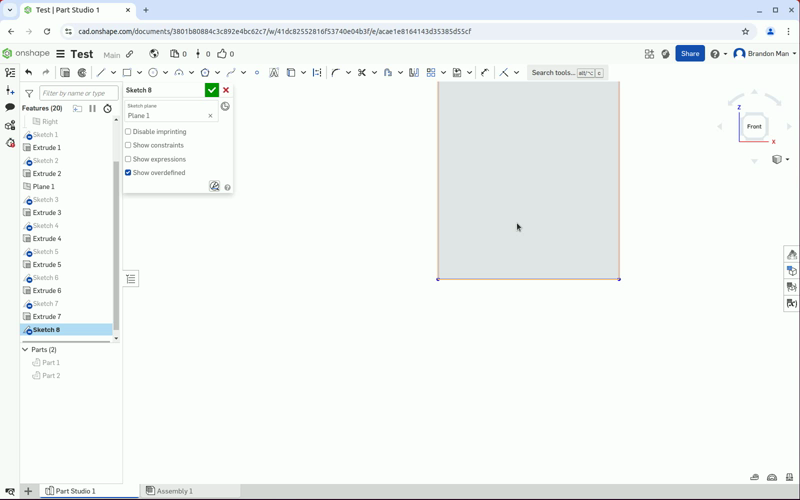
scroll(-6)
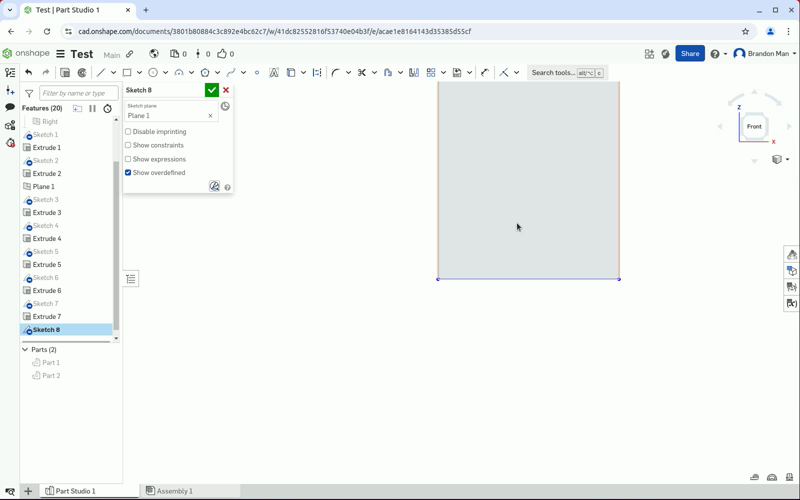
scroll(-6)
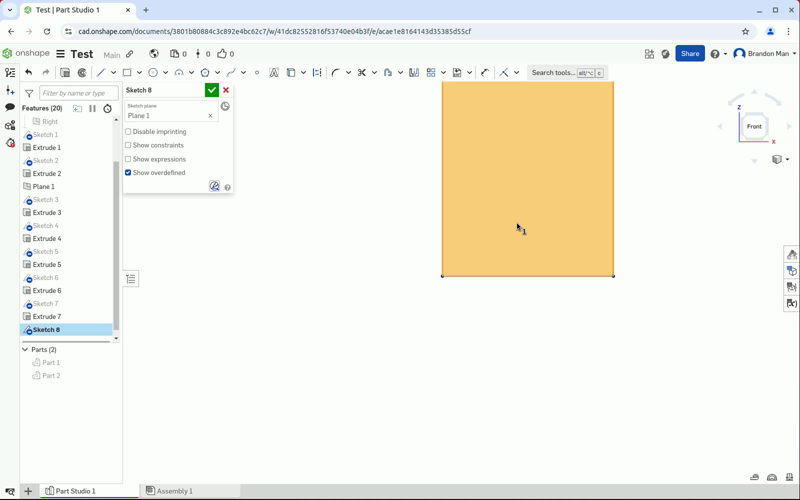
scroll(-6)
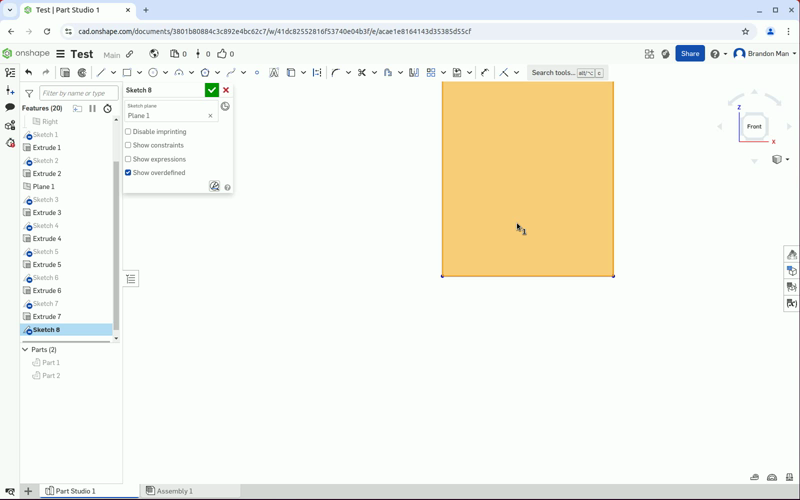
scroll(-6)
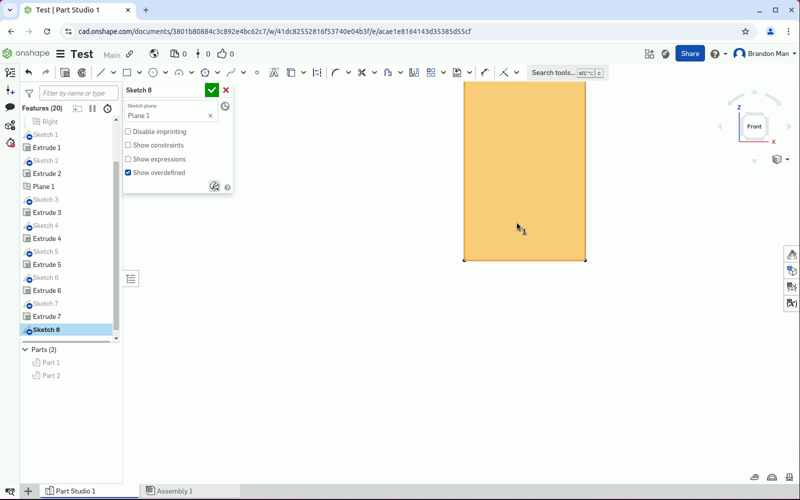
scroll(-6)
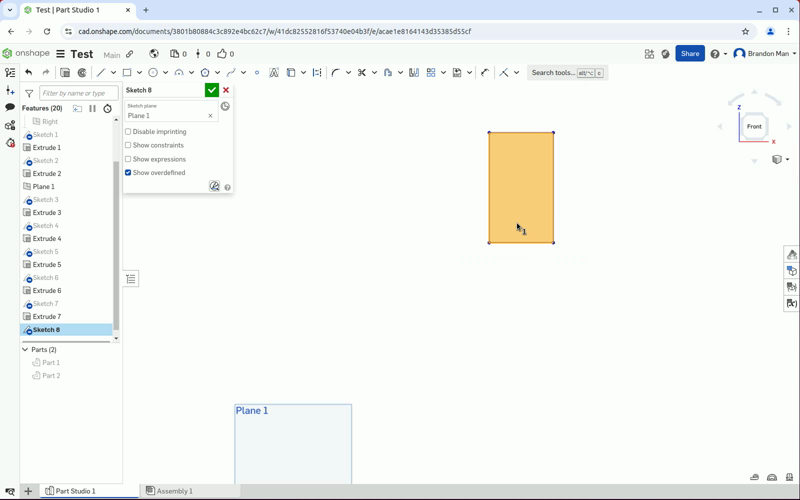
scroll(-6)
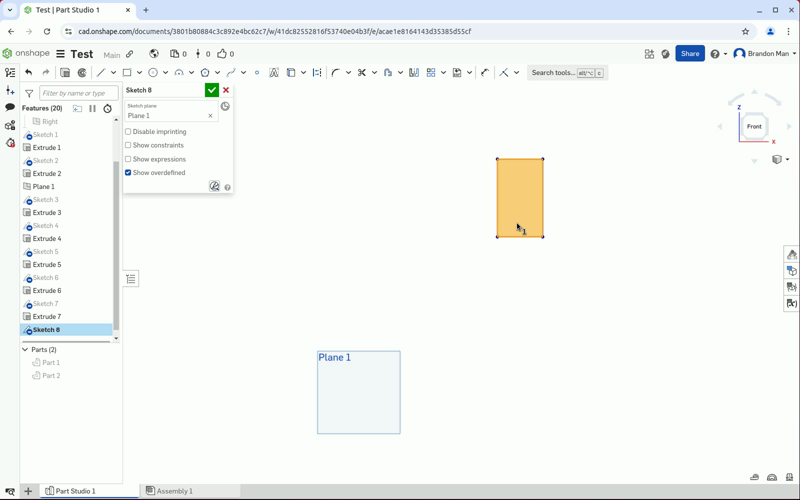
scroll(-6)
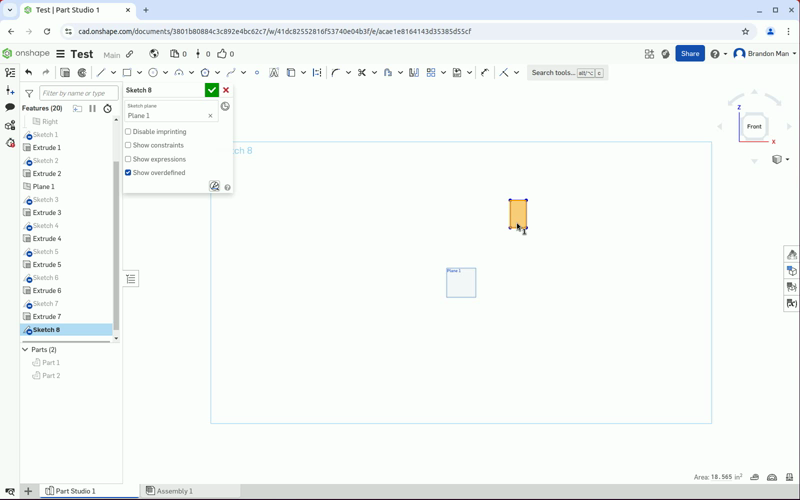
mouse_move(73, 352)
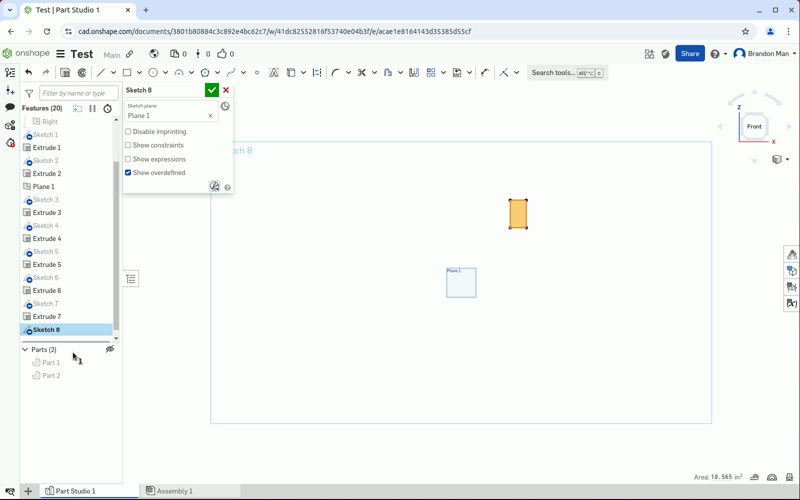
key(shift+y)
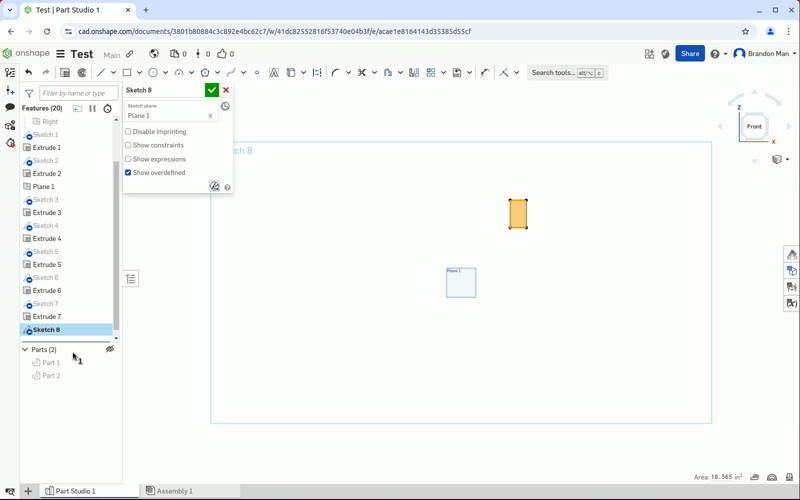
key(shift+e)
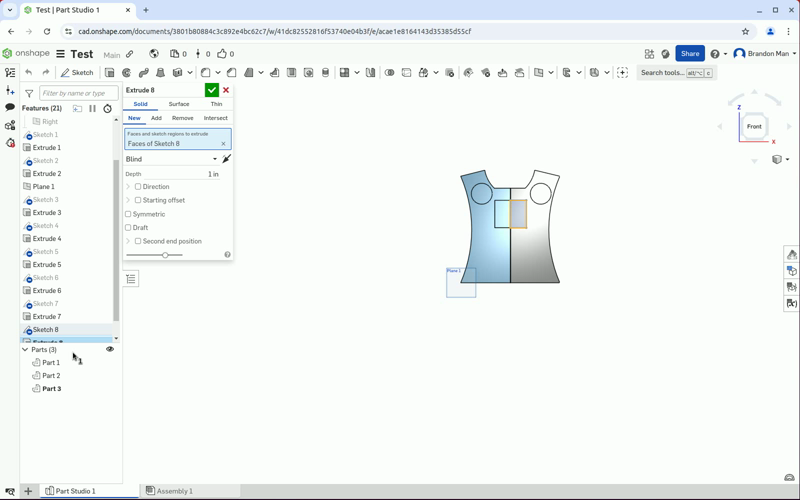
mouse_move(143, 106)
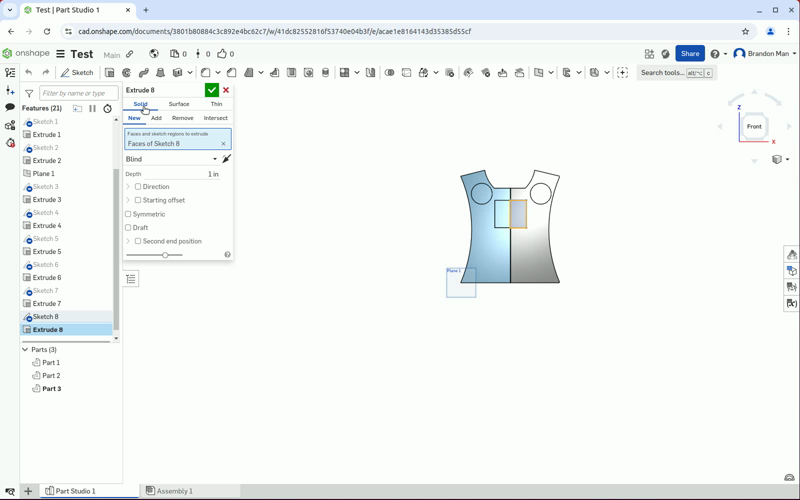
click(143, 106)
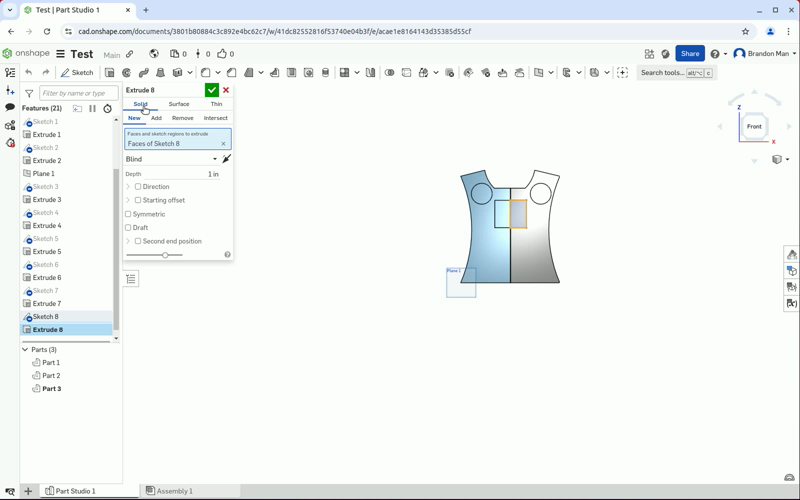
mouse_move(186, 120)
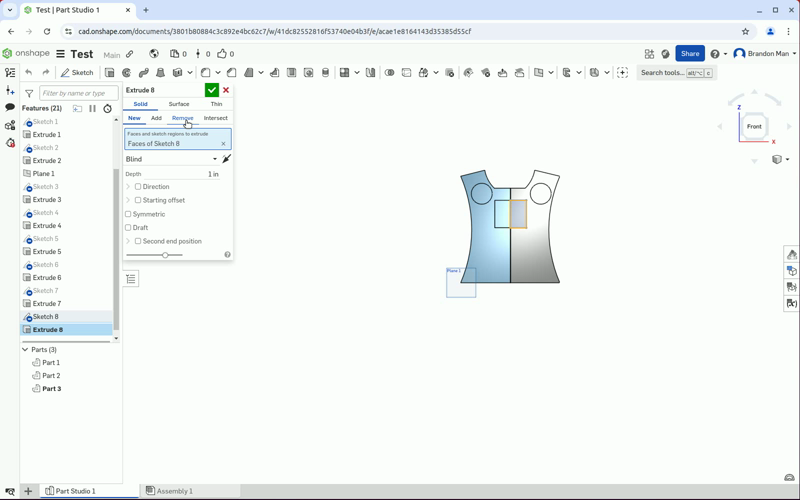
click(186, 120)
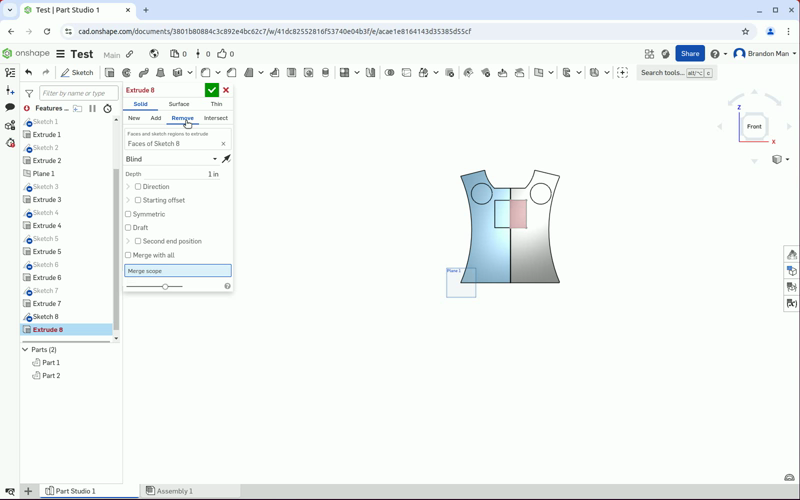
key(tab, 4)
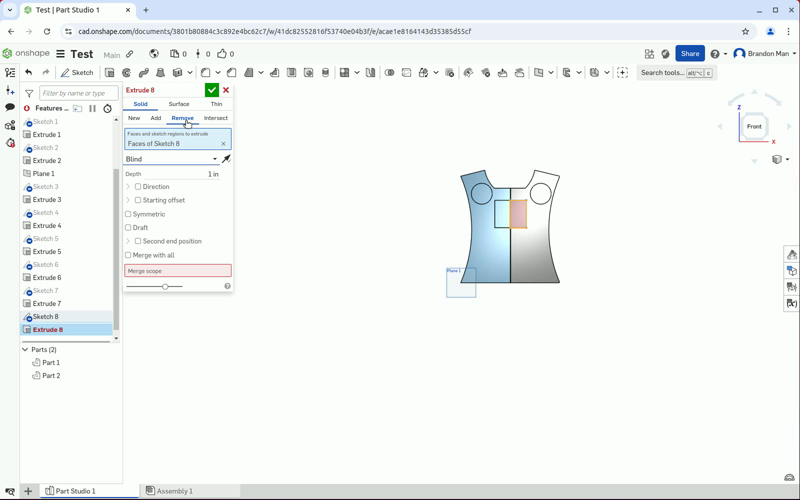
text(1.926)
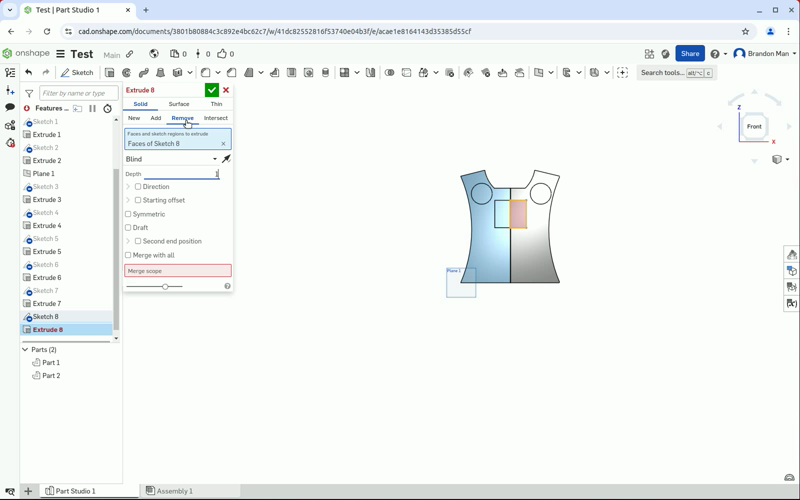
key(tab, 6)
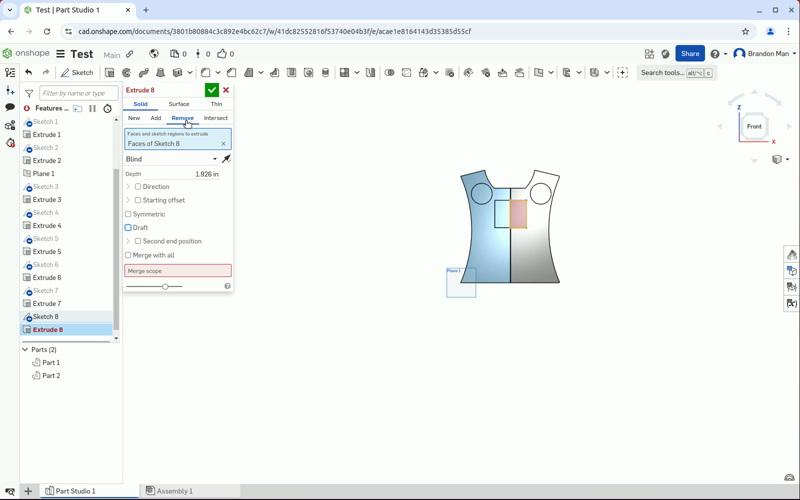
key(space)
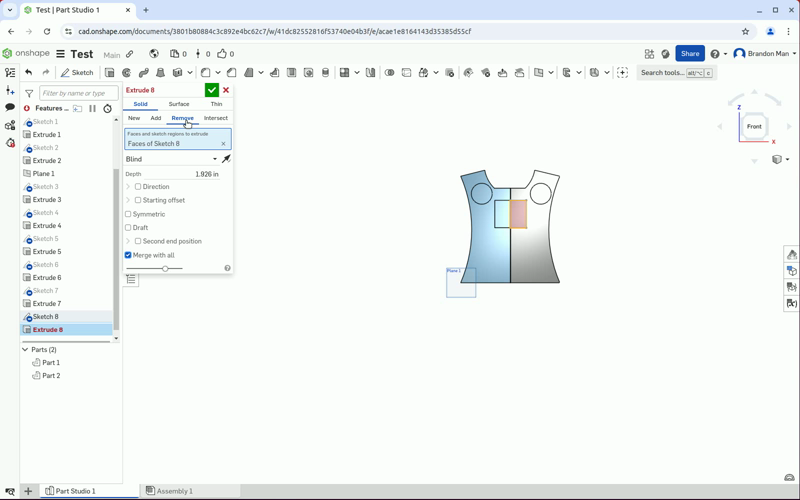
key(enter)
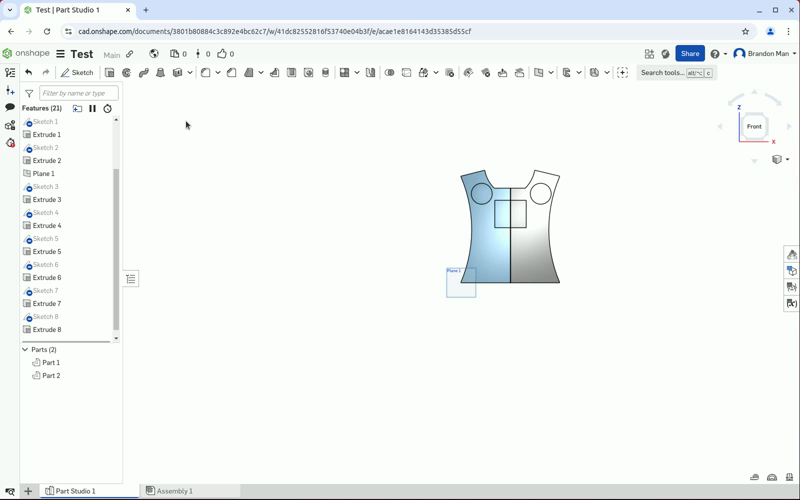
key(shift+h)
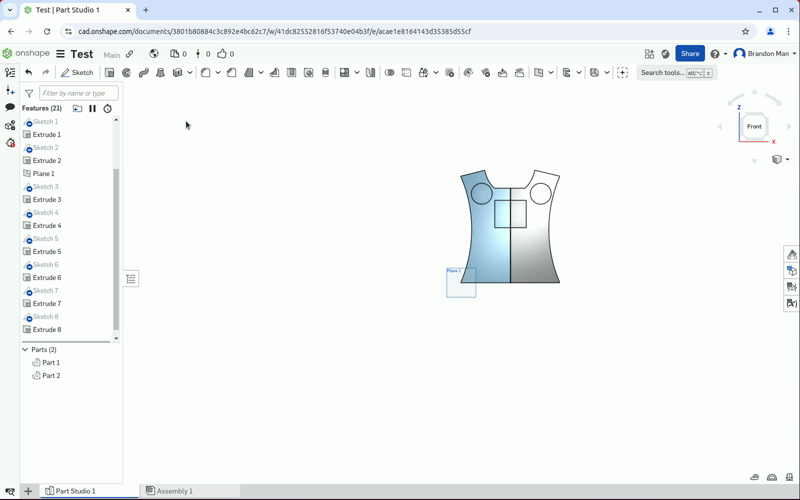
key(shift+h)
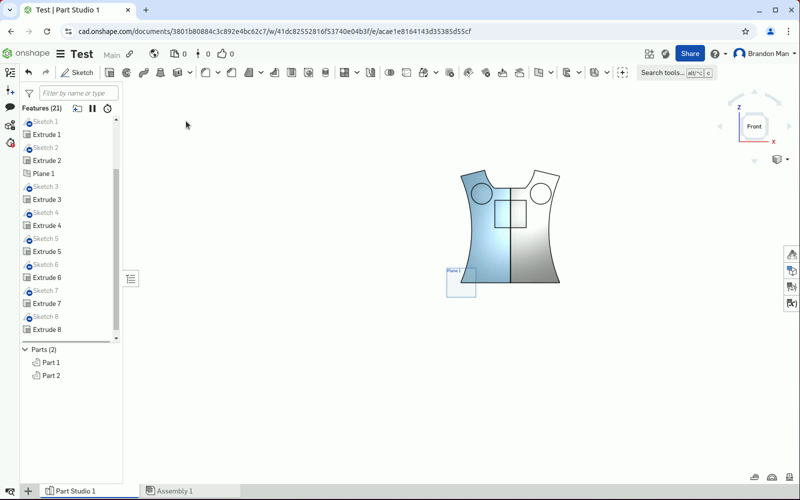
mouse_move(69, 124)
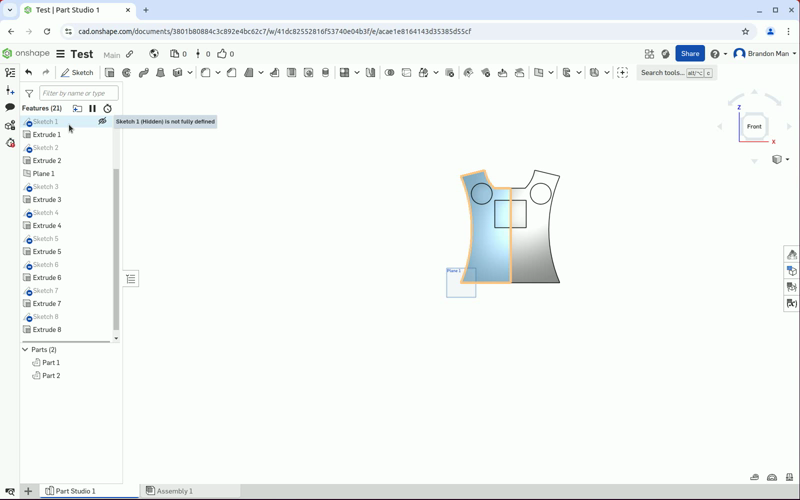
click(69, 124)
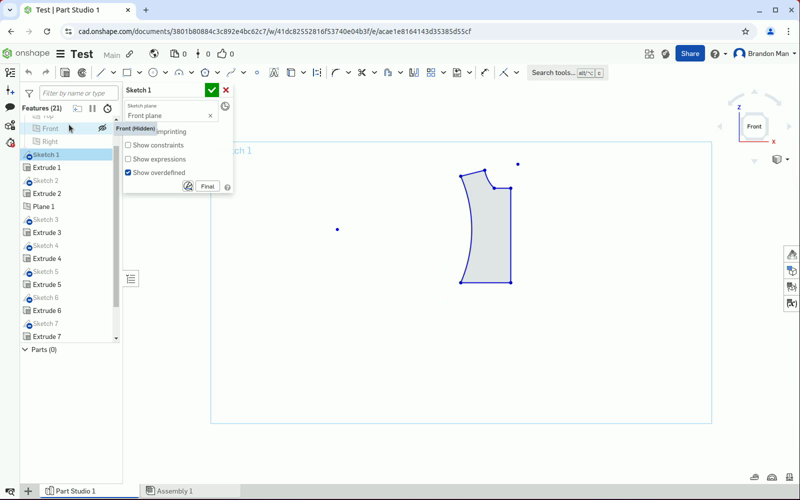
mouse_move(229, 92)
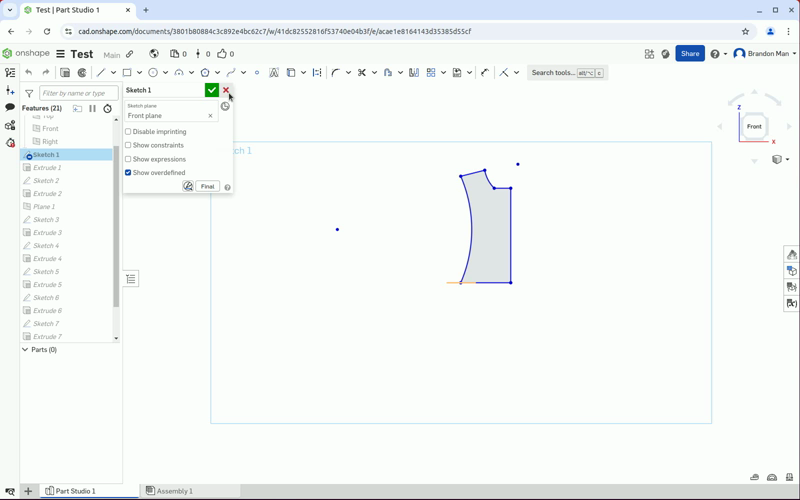
click(229, 92)
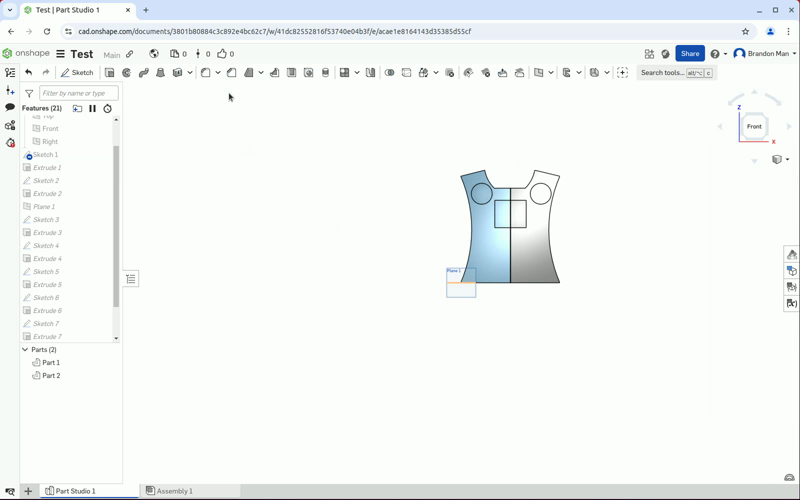
mouse_move(73, 352)
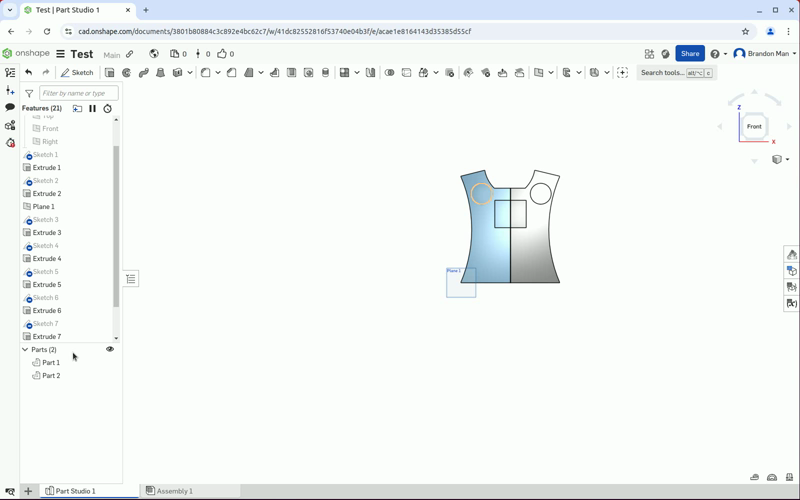
key(y)
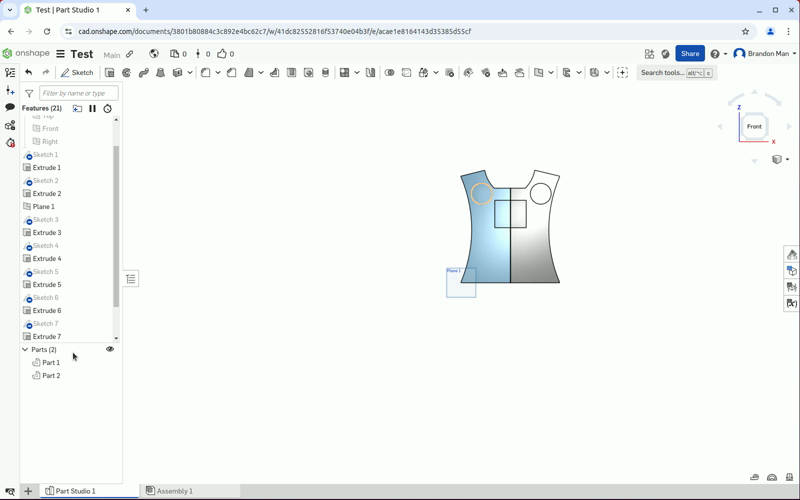
key(shift+p)
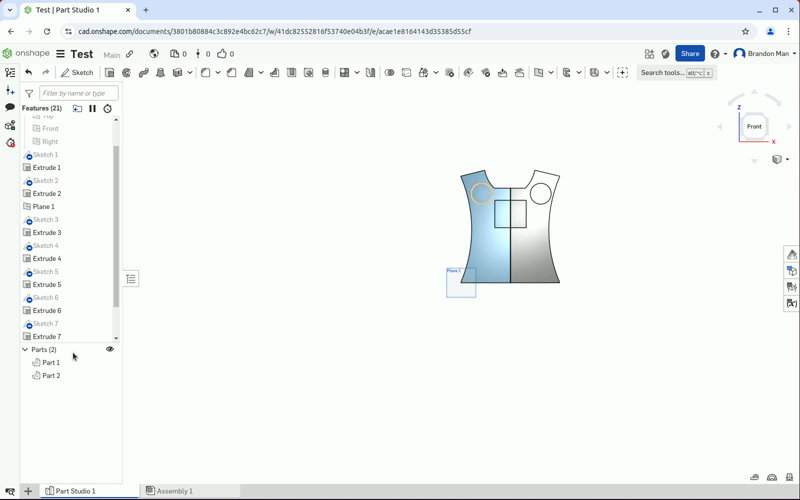
key(space)
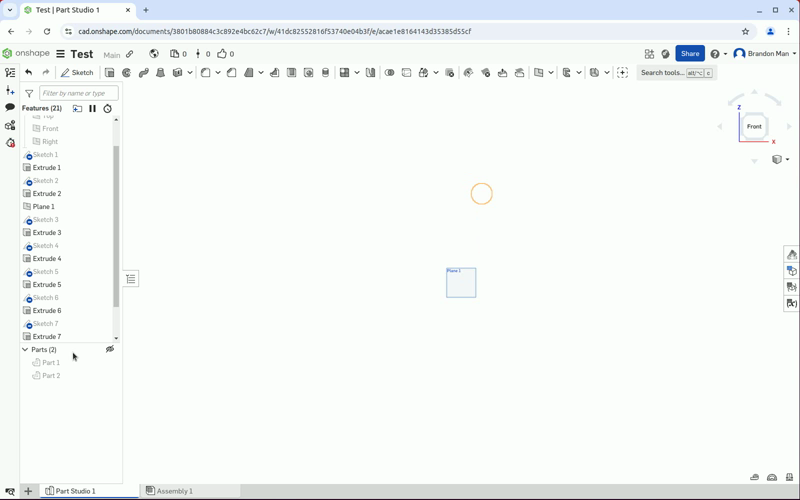
key_down(shift)
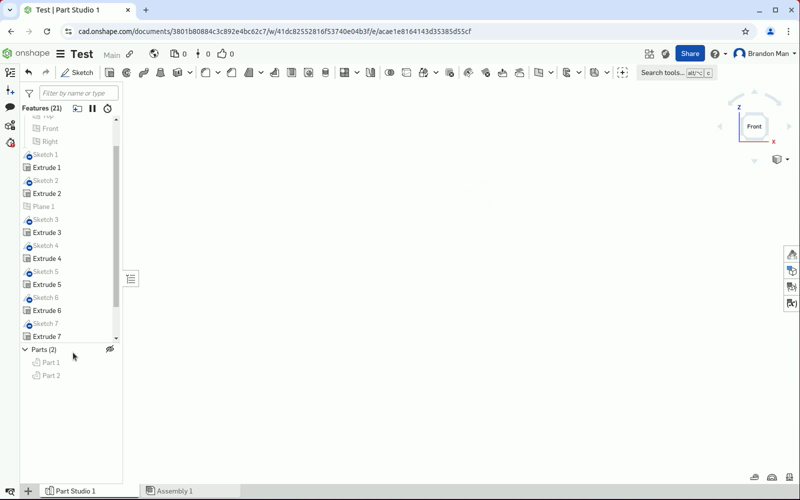
key(down)
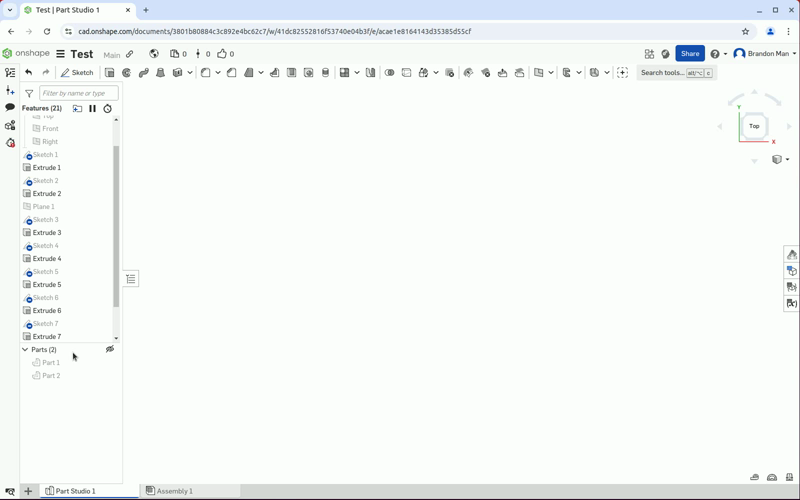
key_up(shift)
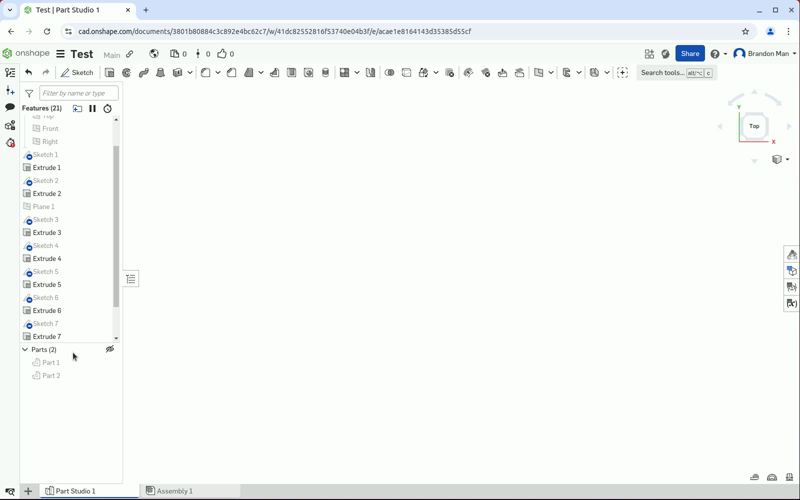
mouse_move(73, 352)
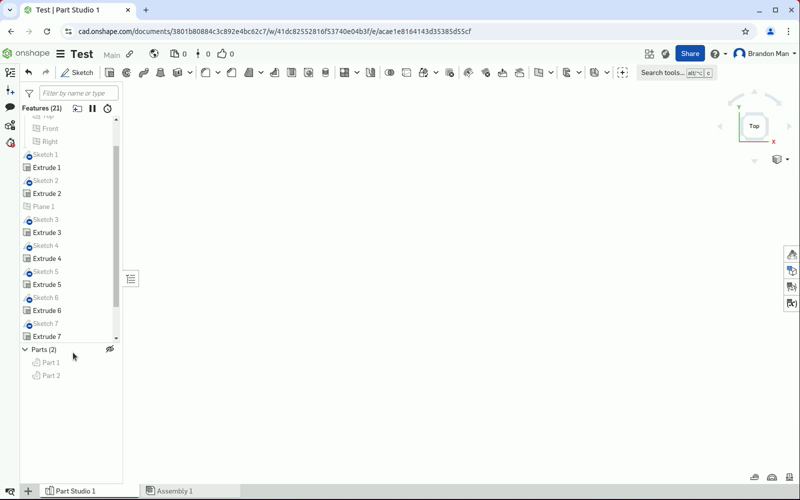
key(shift+y)
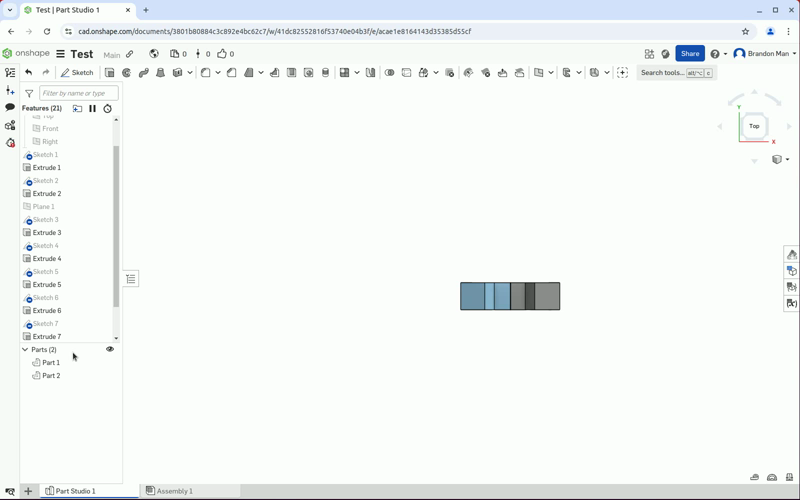
mouse_move(541, 75)
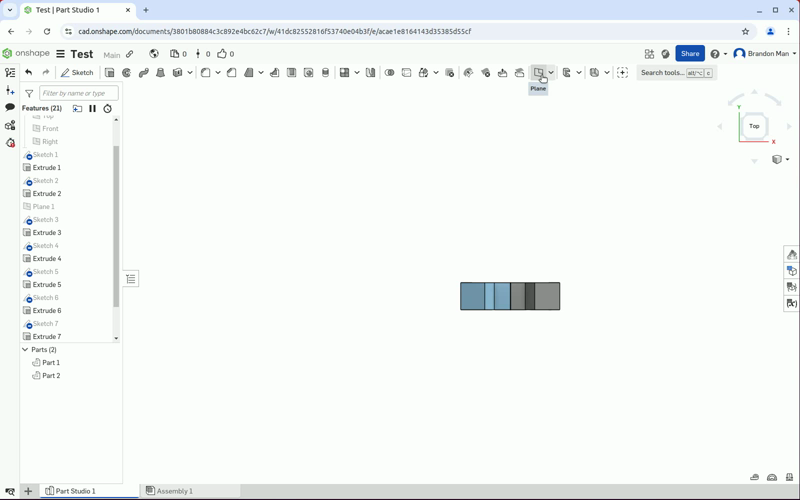
click(541, 75)
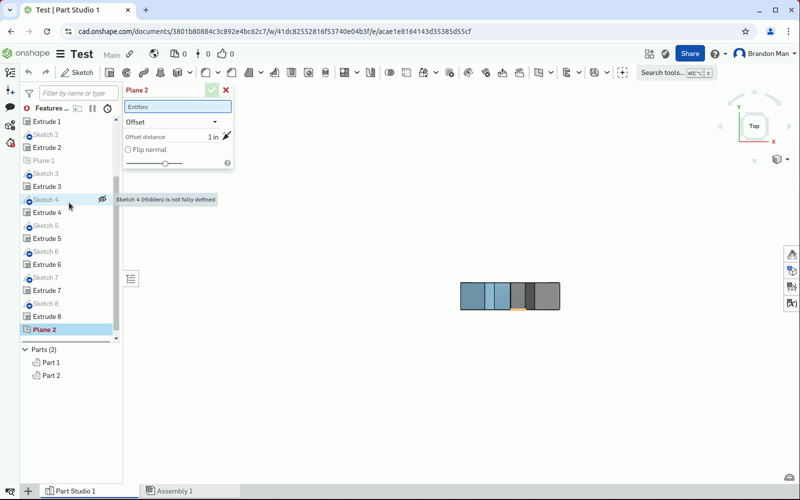
scroll(3)
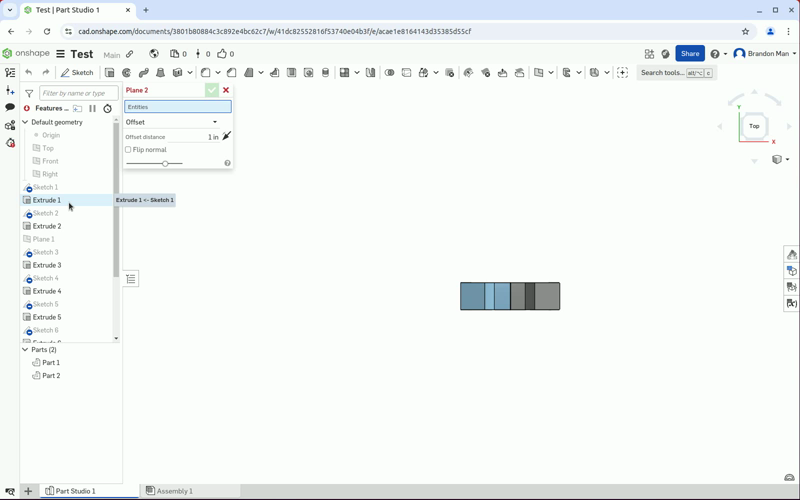
mouse_move(69, 150)
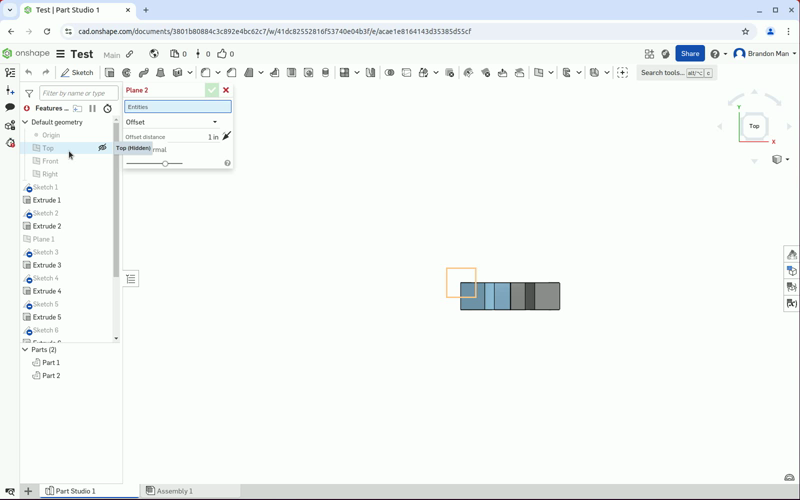
click(69, 150)
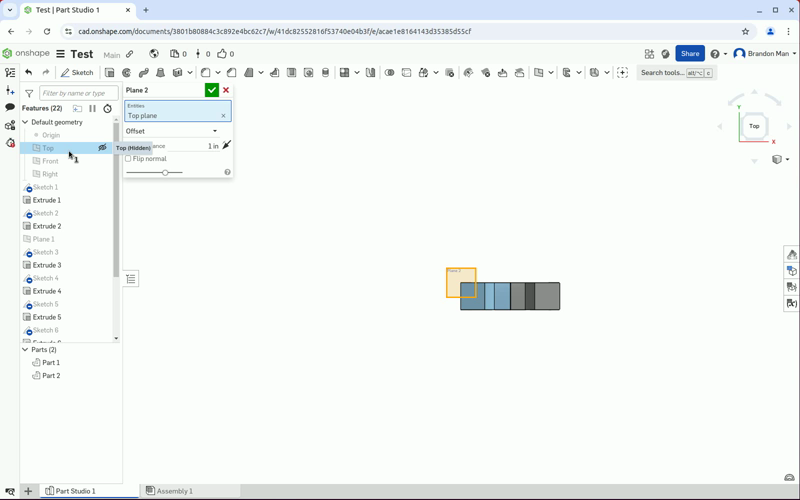
key(tab, 2)
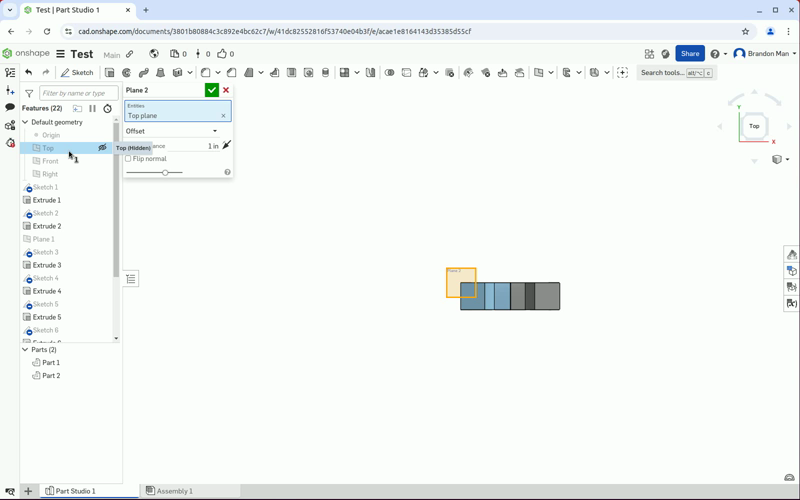
text(19.503)
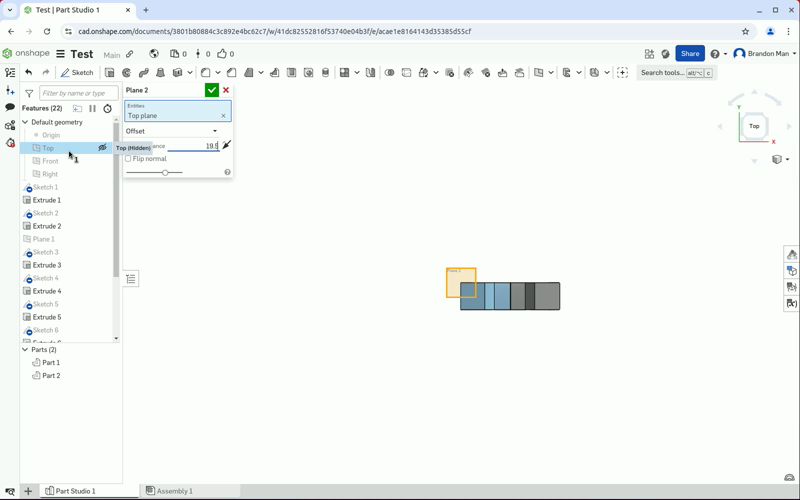
key(enter, 2)
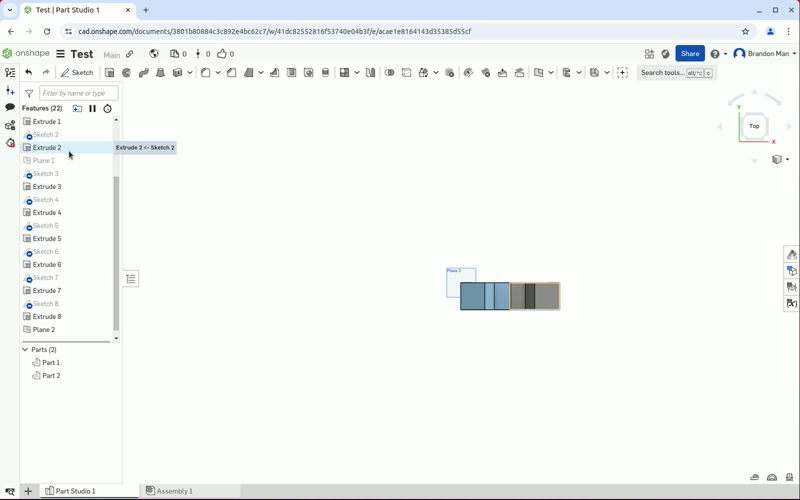
key(shift+s)
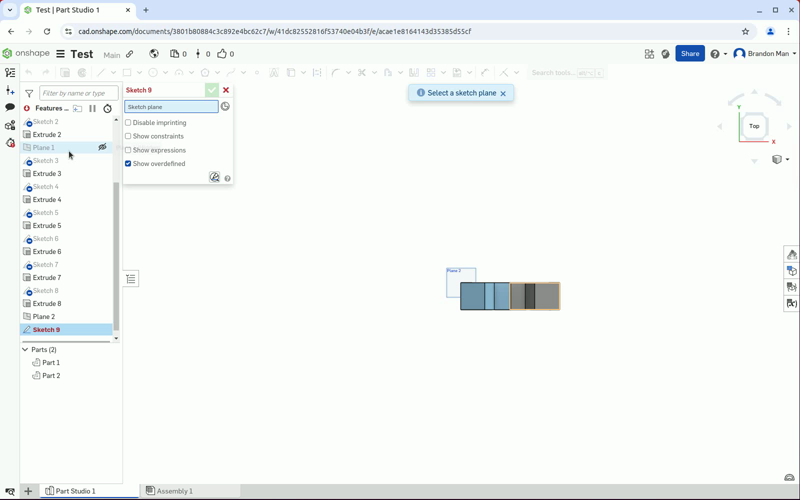
mouse_move(69, 319)
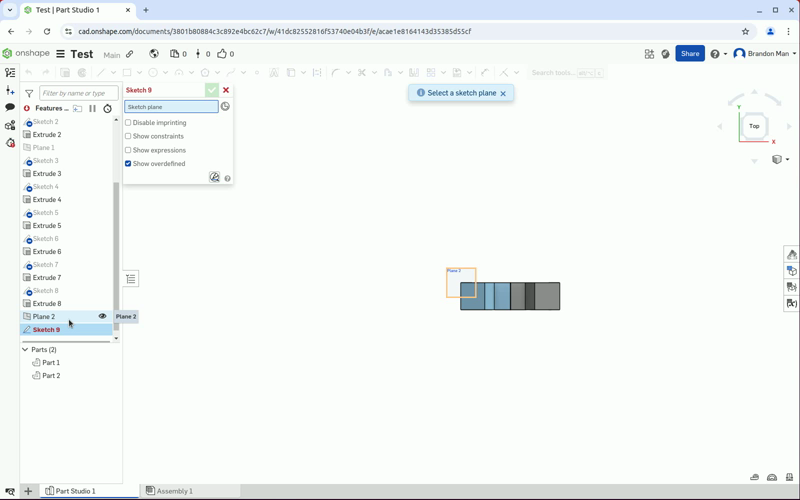
click(69, 319)
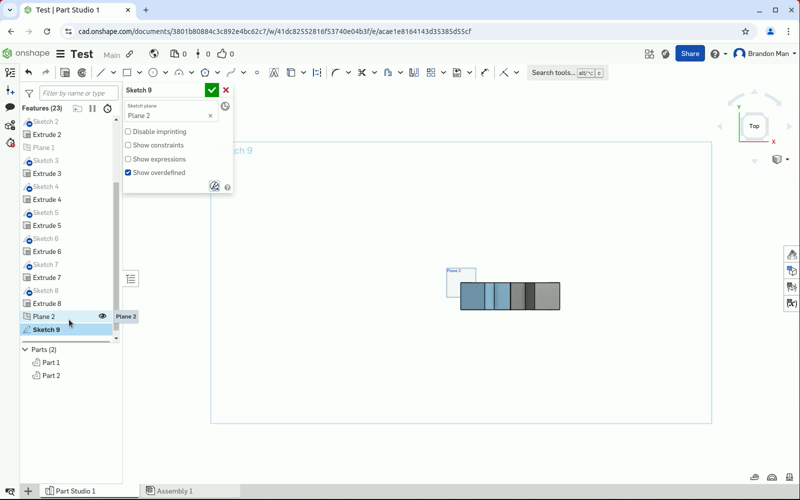
mouse_move(73, 352)
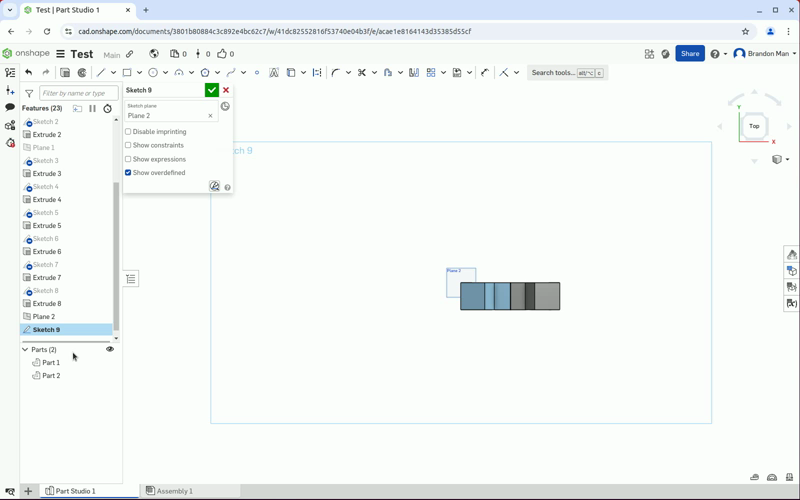
key(y)
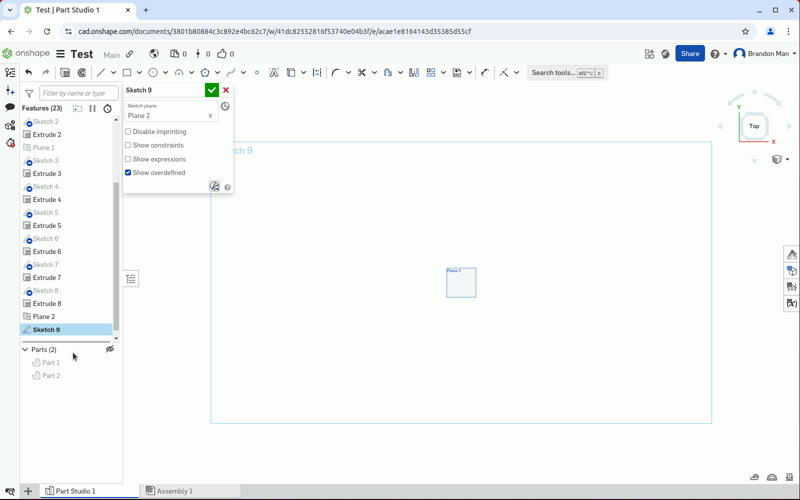
key(l)
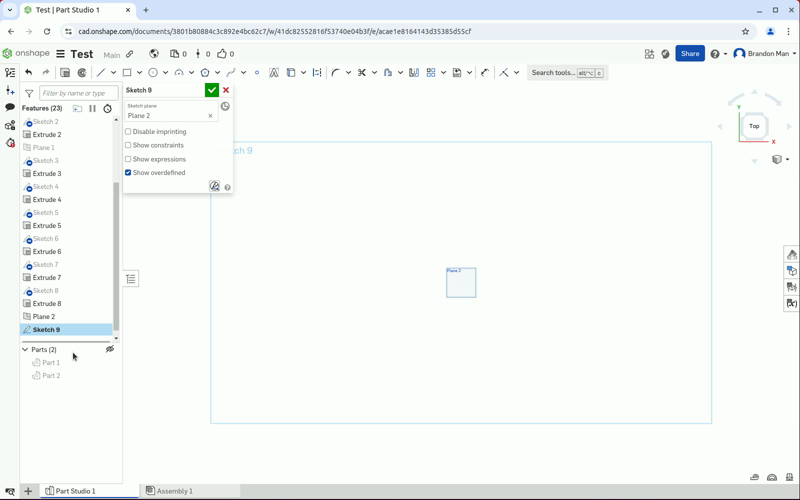
key_down(shift)
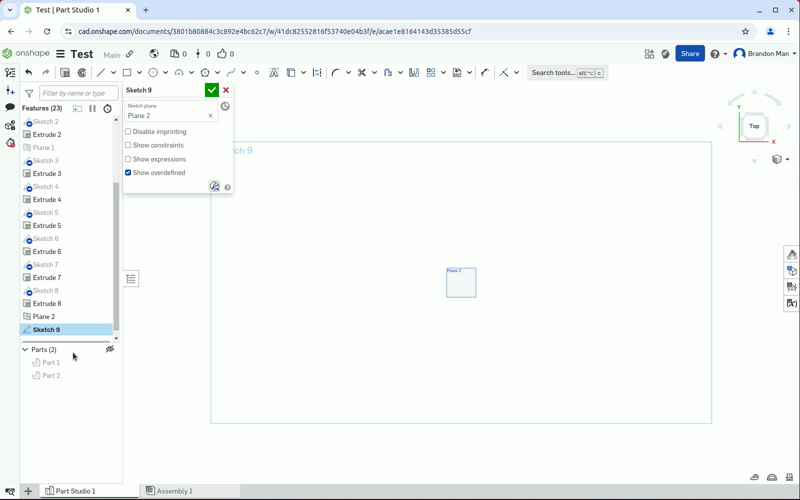
mouse_move(494, 301)
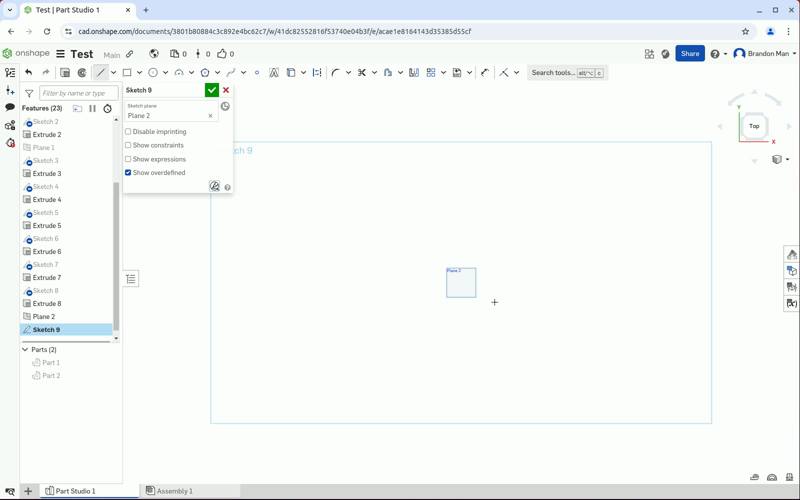
click(494, 301)
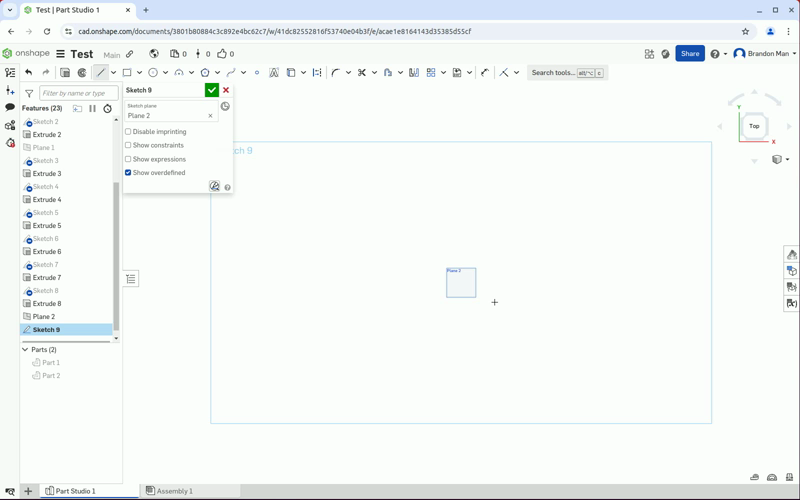
key_up(shift)
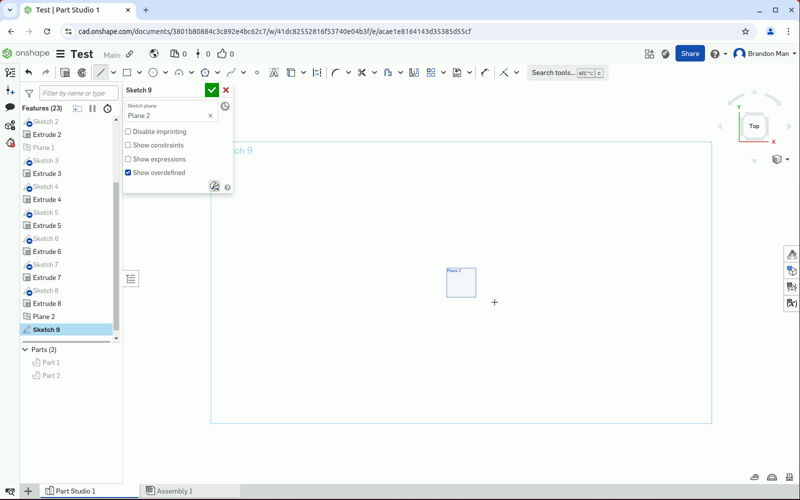
key_down(shift)
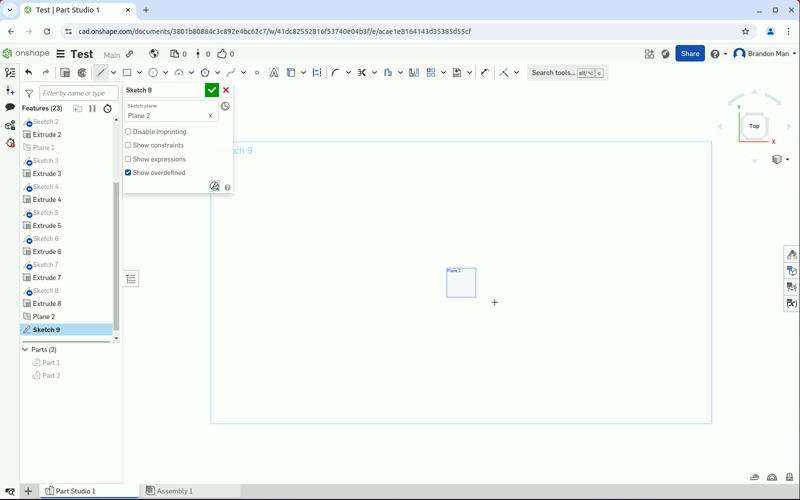
mouse_move(524, 301)
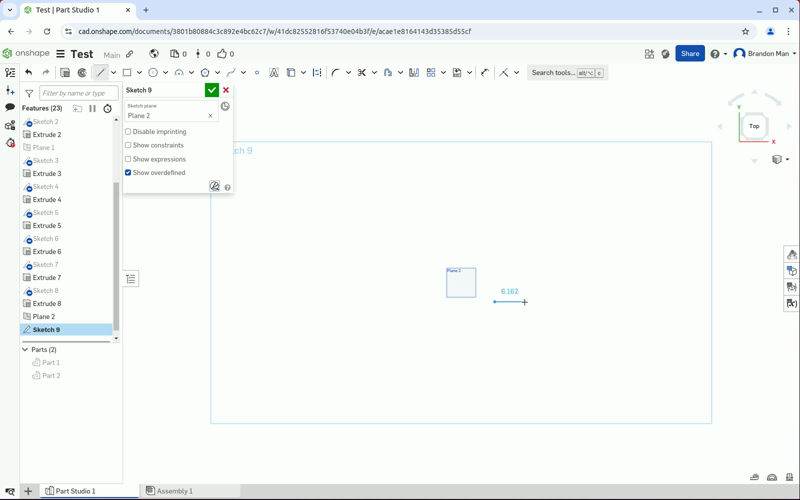
mouse_move(527, 301)
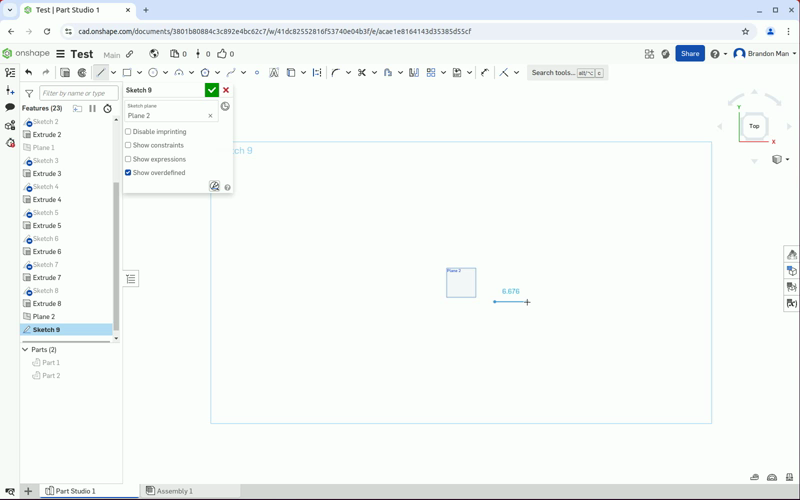
click(527, 301)
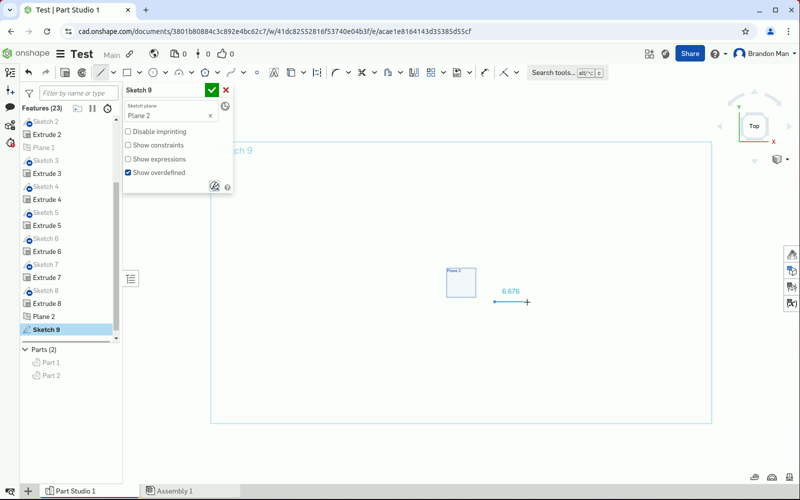
key_up(shift)
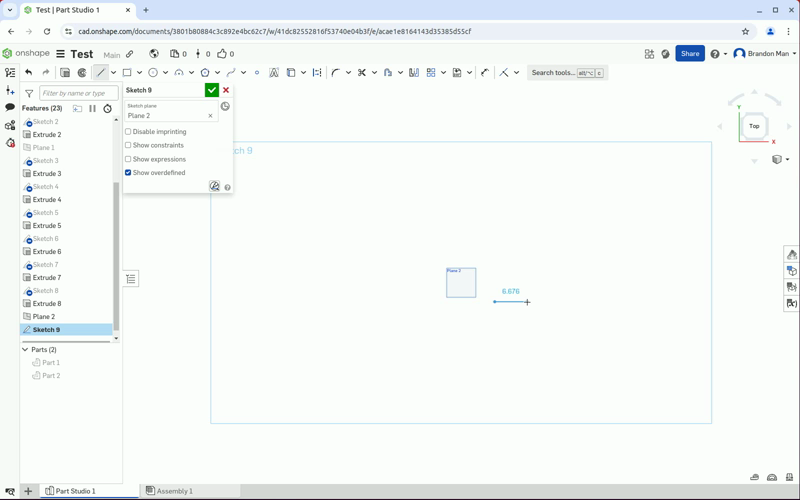
key_down(shift)
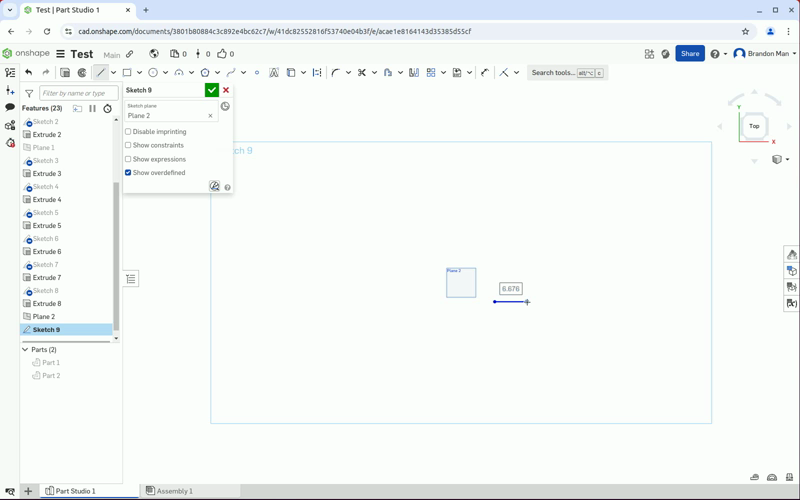
mouse_move(557, 301)
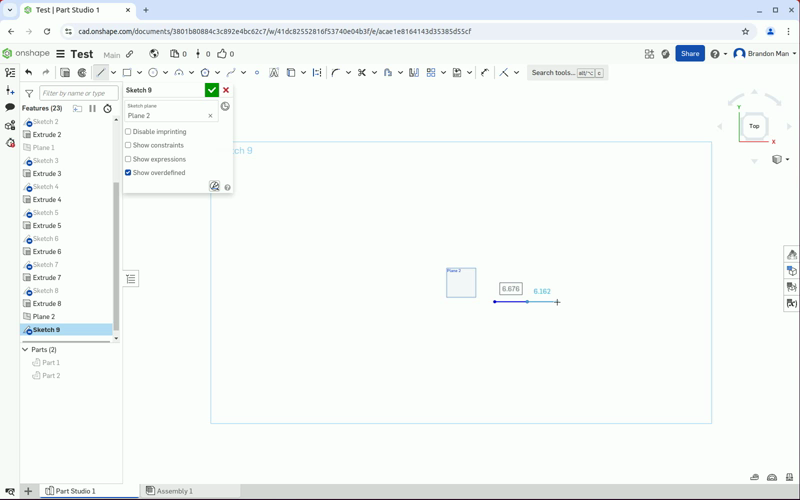
mouse_move(527, 295)
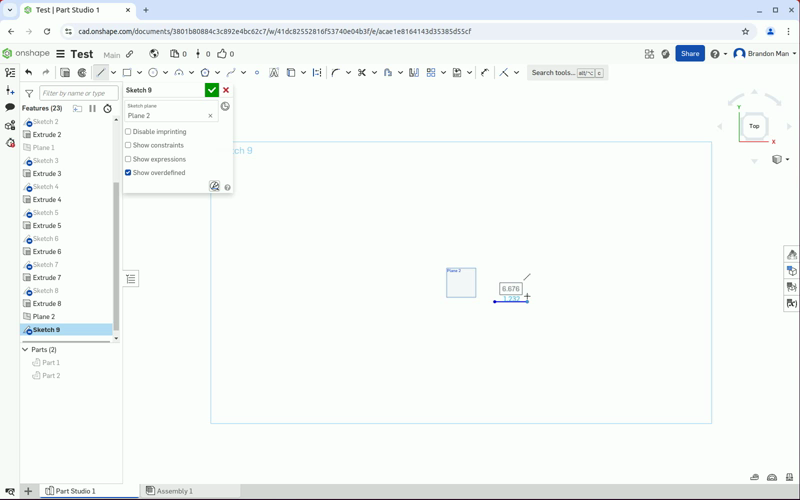
scroll(6)
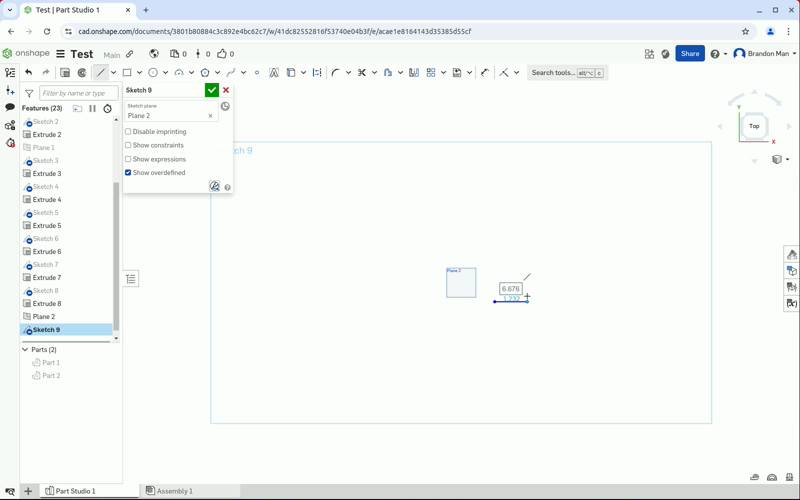
scroll(6)
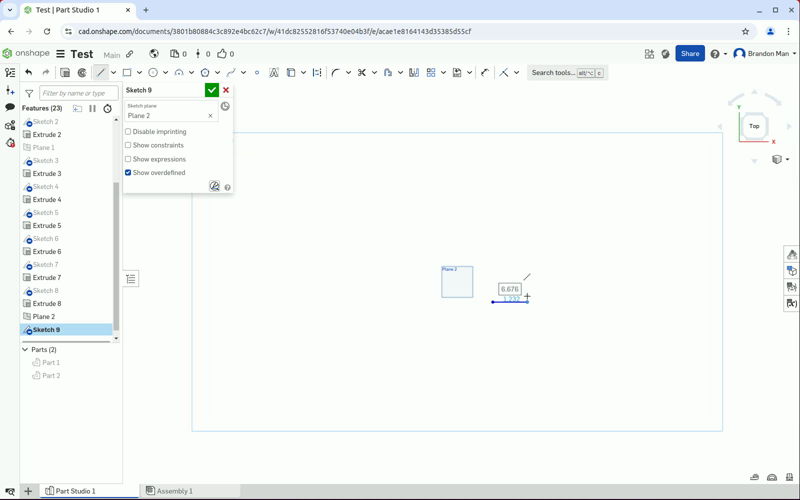
scroll(6)
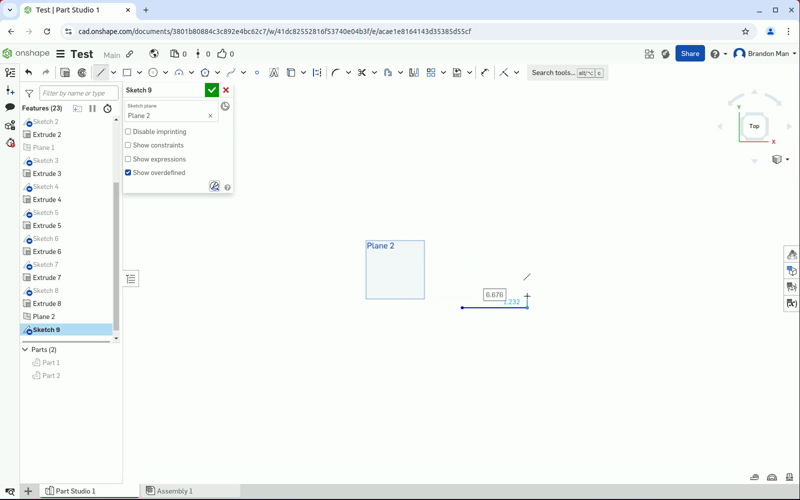
scroll(6)
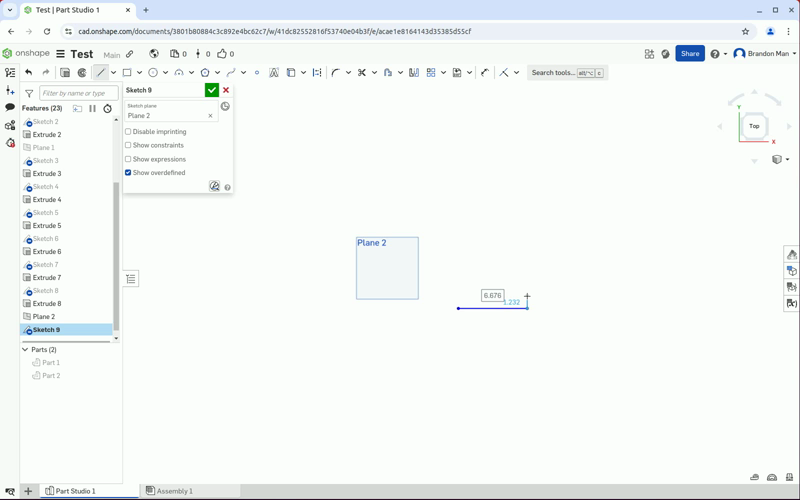
scroll(6)
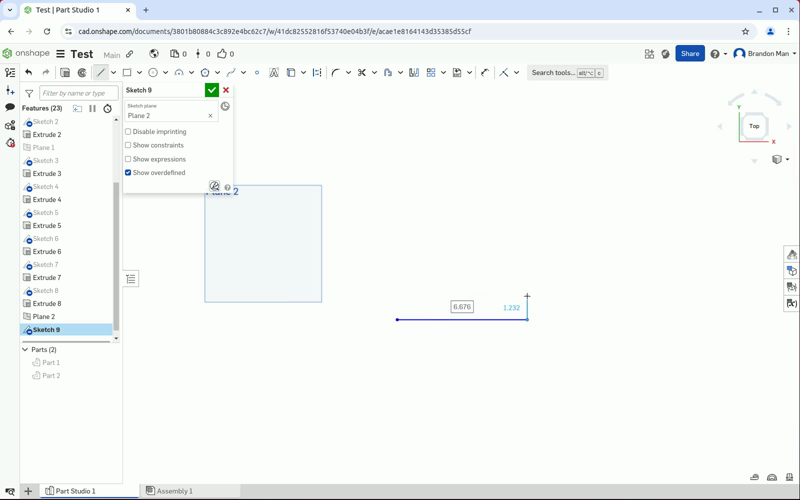
scroll(6)
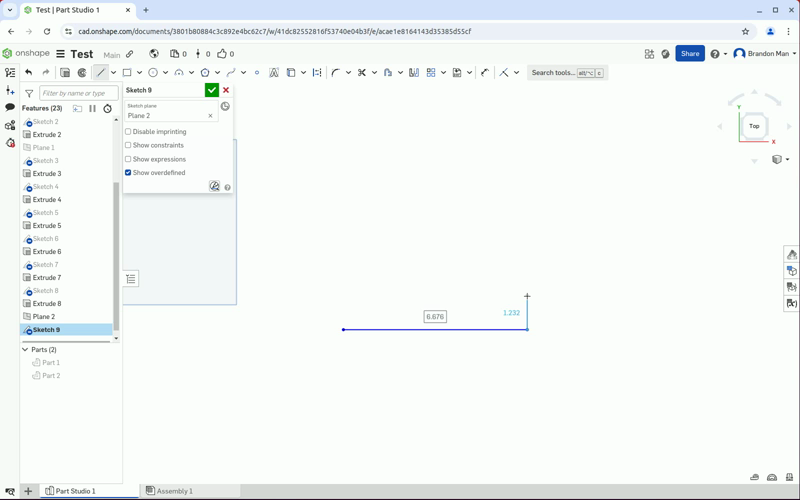
scroll(6)
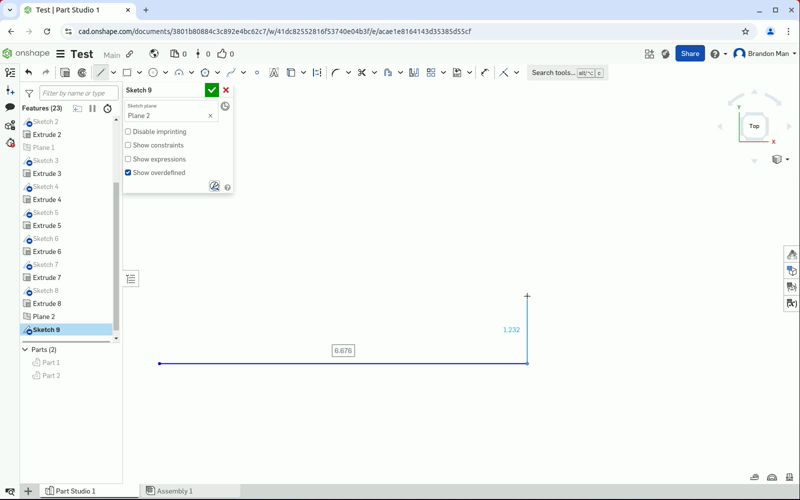
click(527, 295)
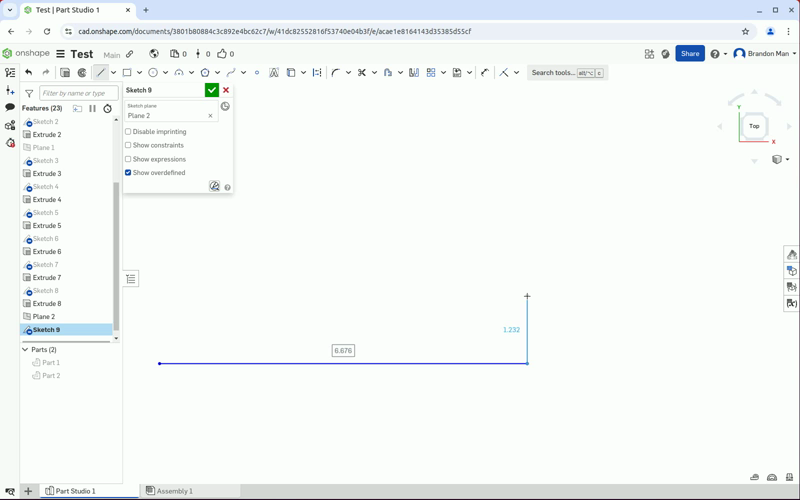
scroll(-6)
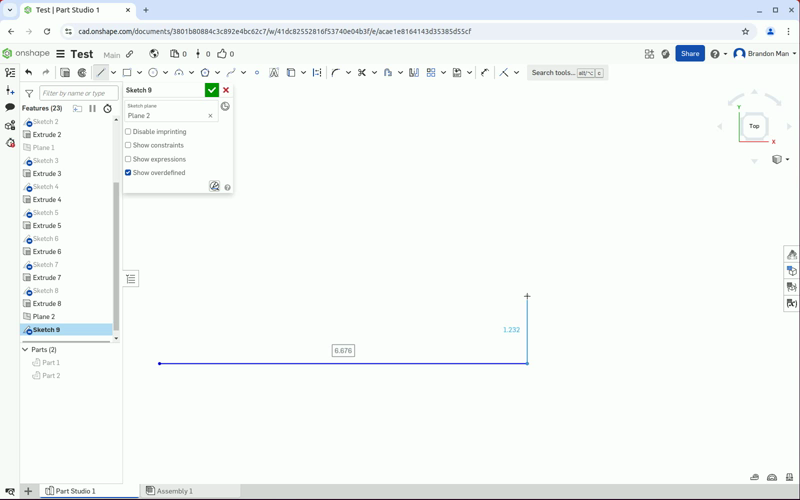
scroll(-6)
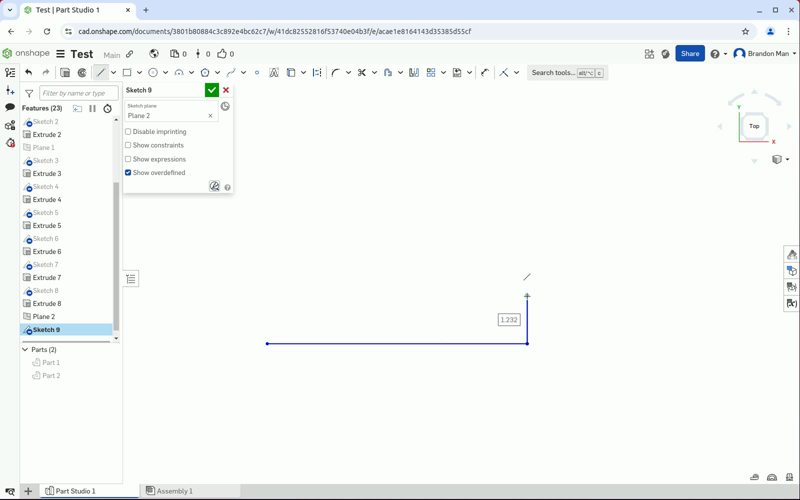
scroll(-6)
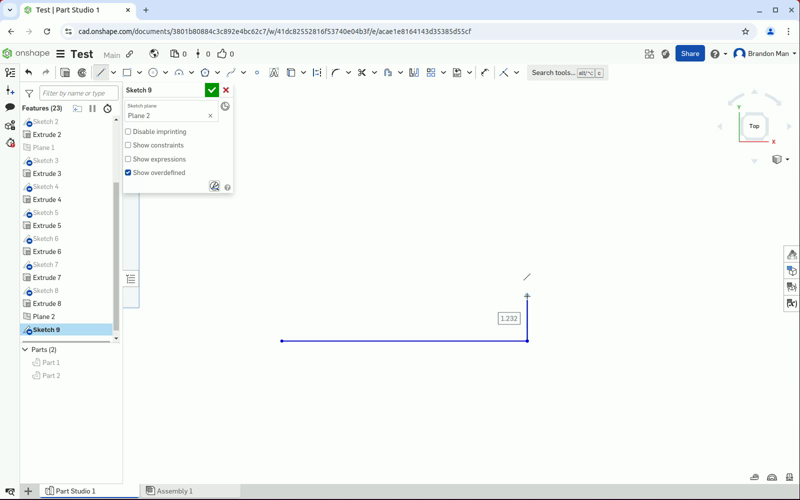
scroll(-6)
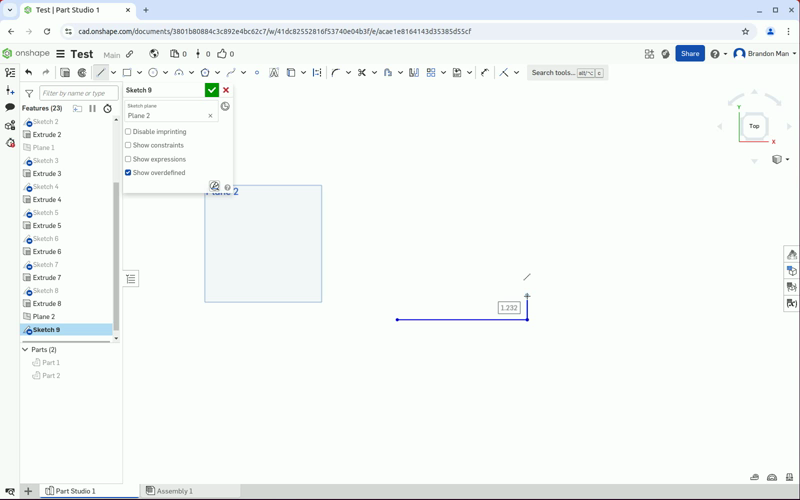
scroll(-6)
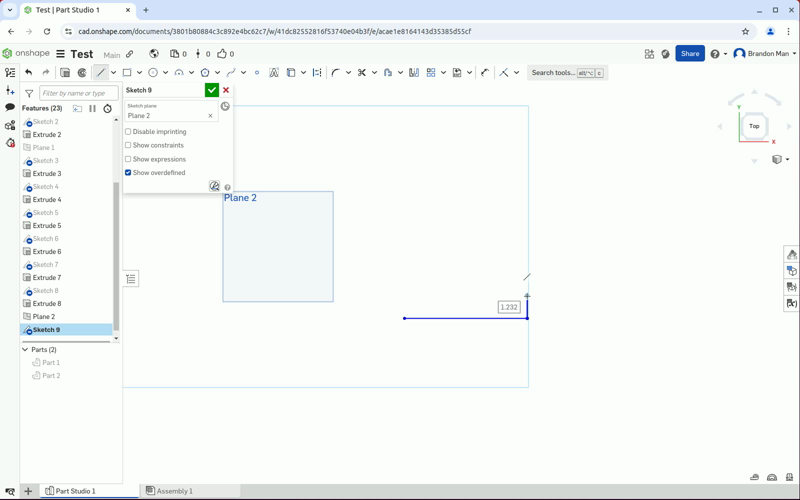
scroll(-6)
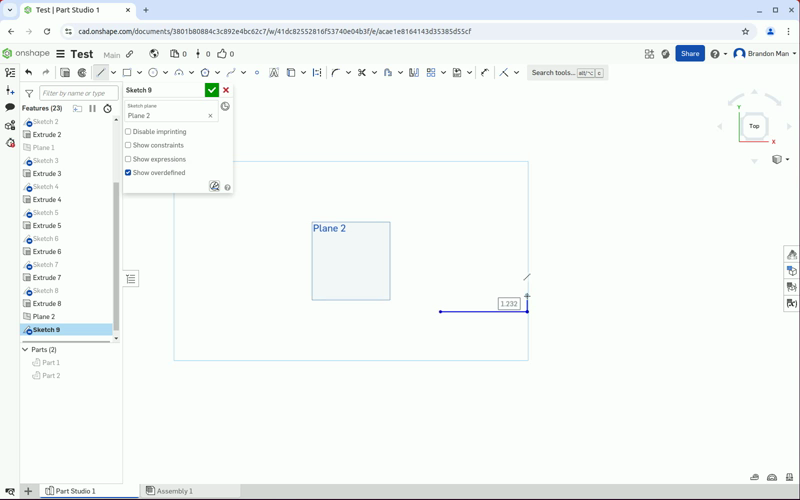
scroll(-6)
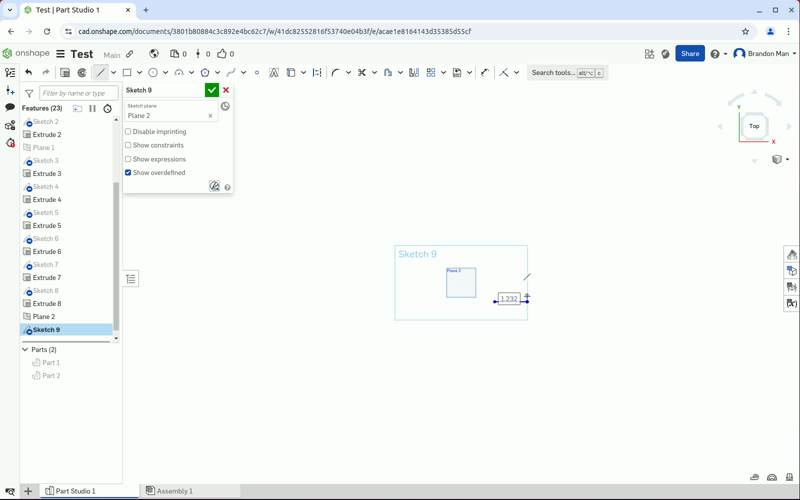
key_up(shift)
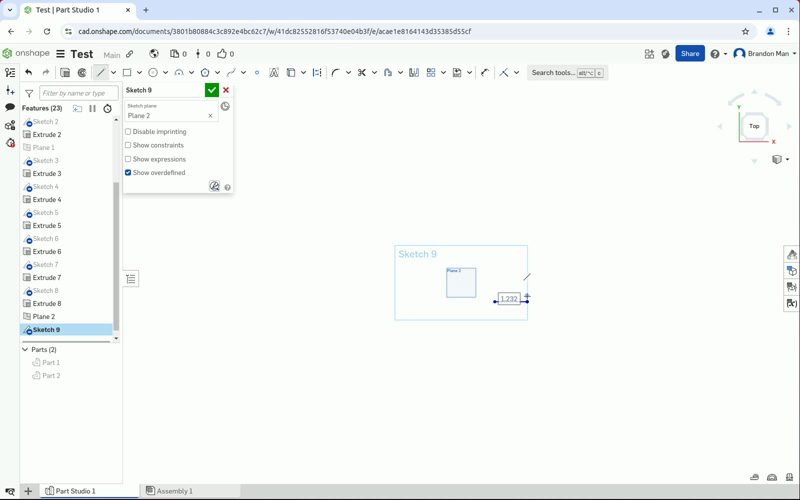
key_down(shift)
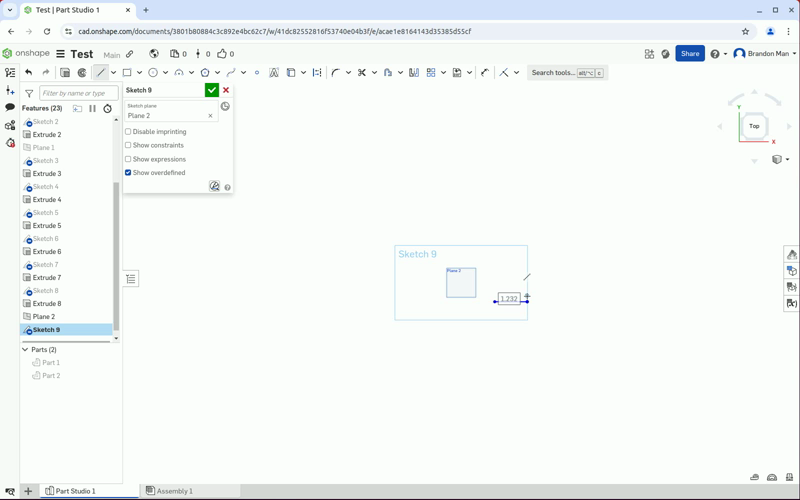
mouse_move(557, 295)
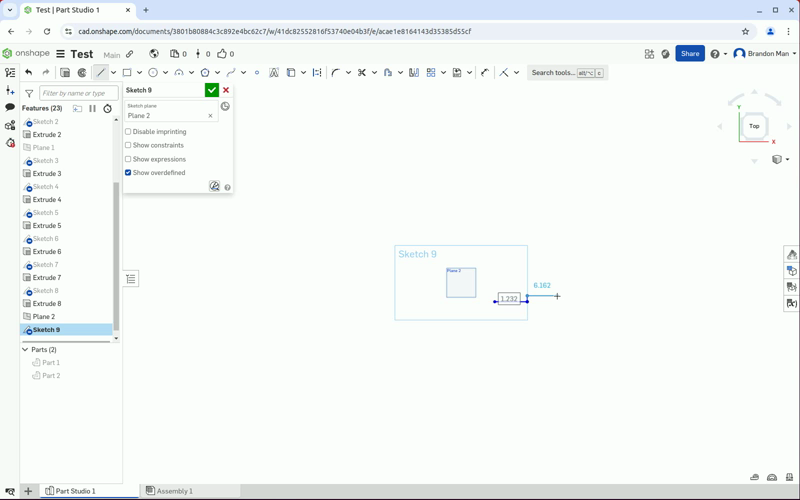
mouse_move(494, 295)
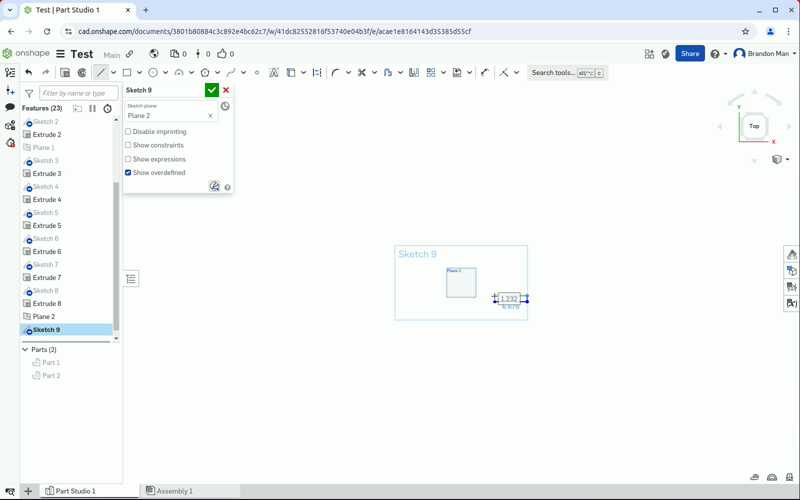
click(494, 295)
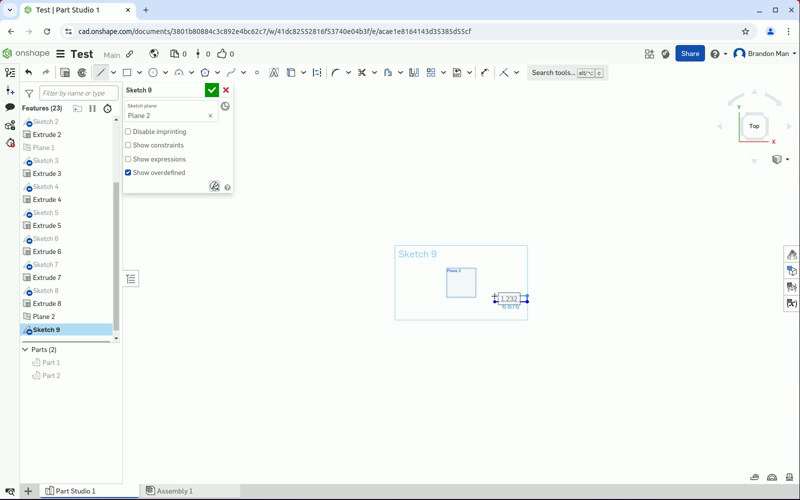
key_up(shift)
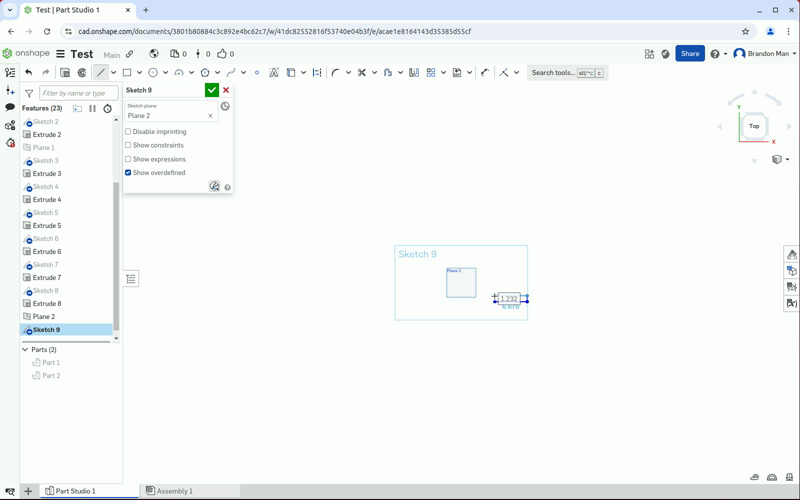
mouse_move(524, 295)
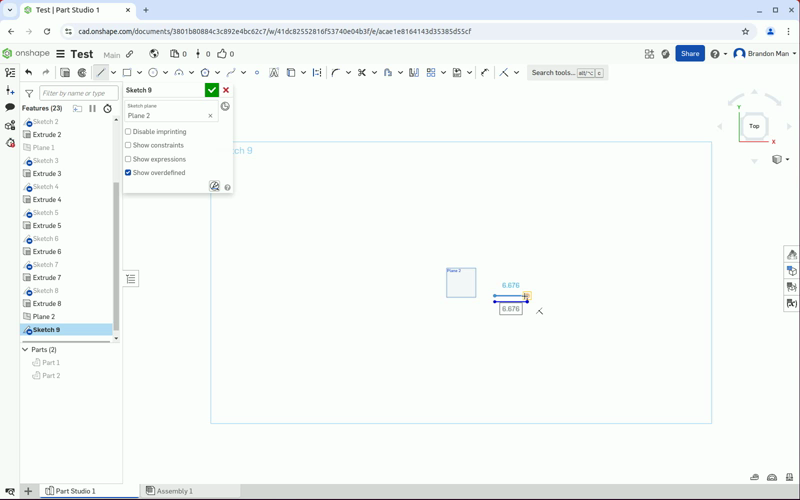
key_down(shift)
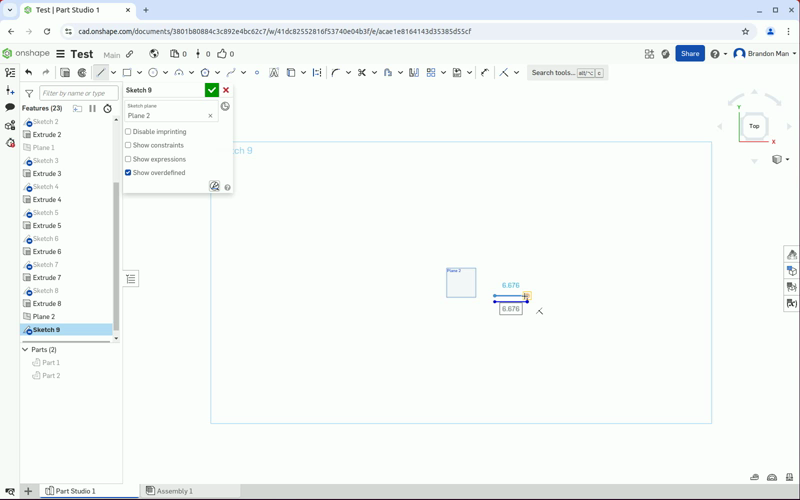
mouse_move(494, 301)
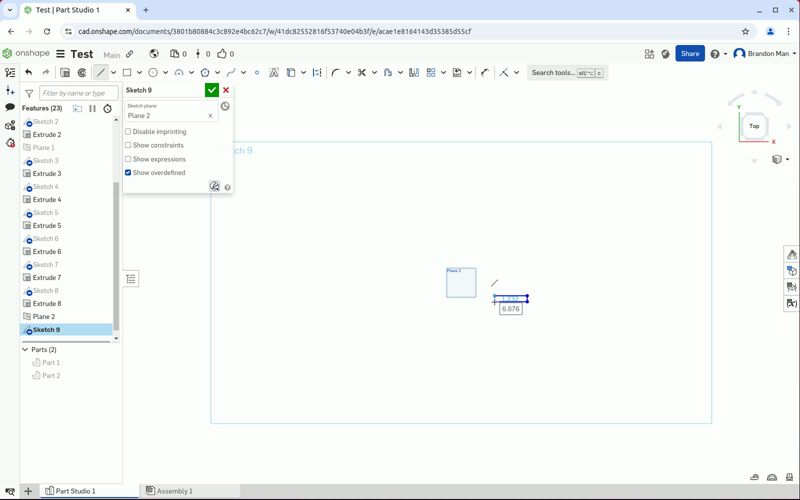
scroll(6)
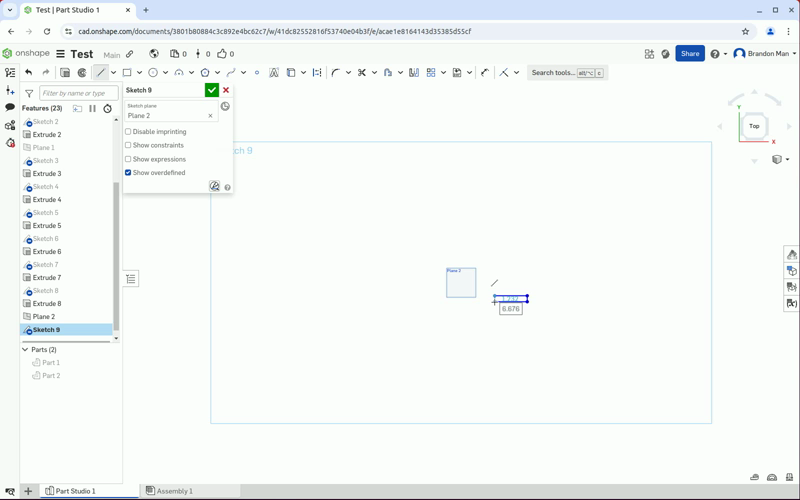
scroll(6)
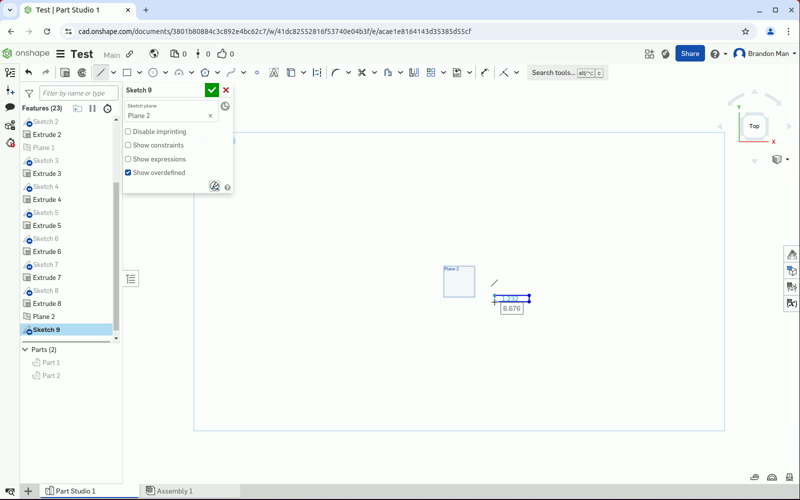
scroll(6)
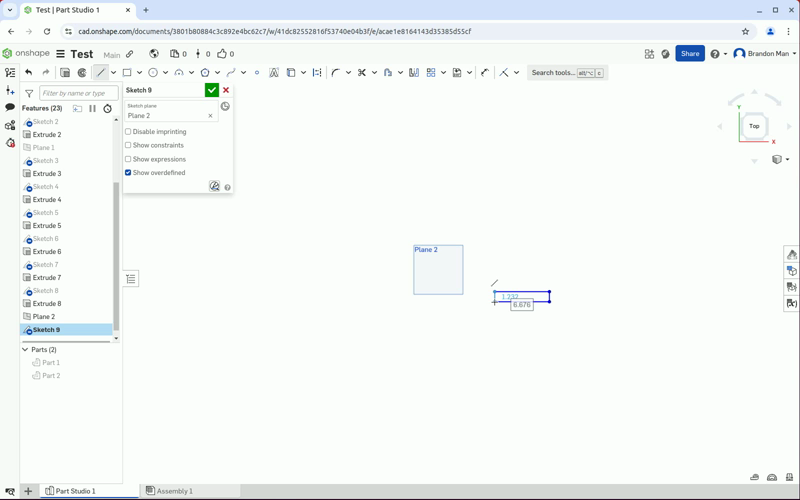
scroll(6)
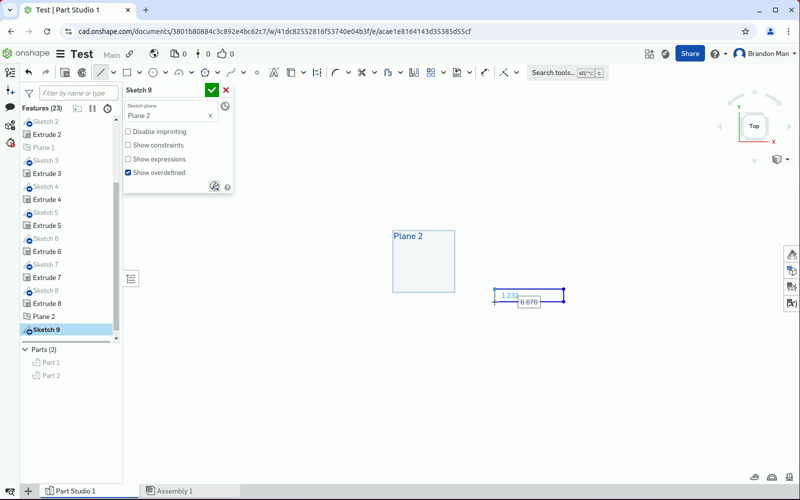
scroll(6)
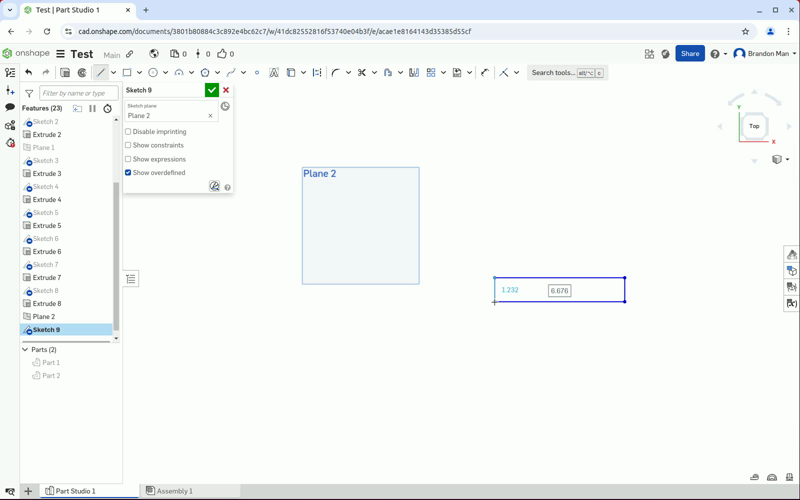
scroll(6)
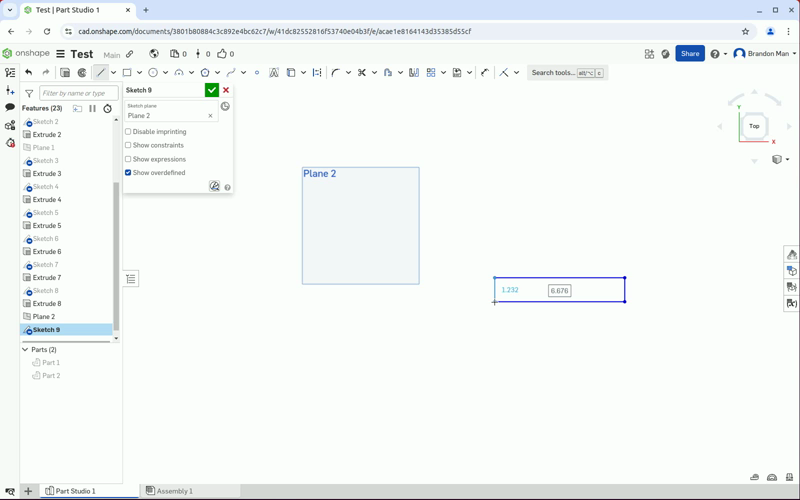
scroll(6)
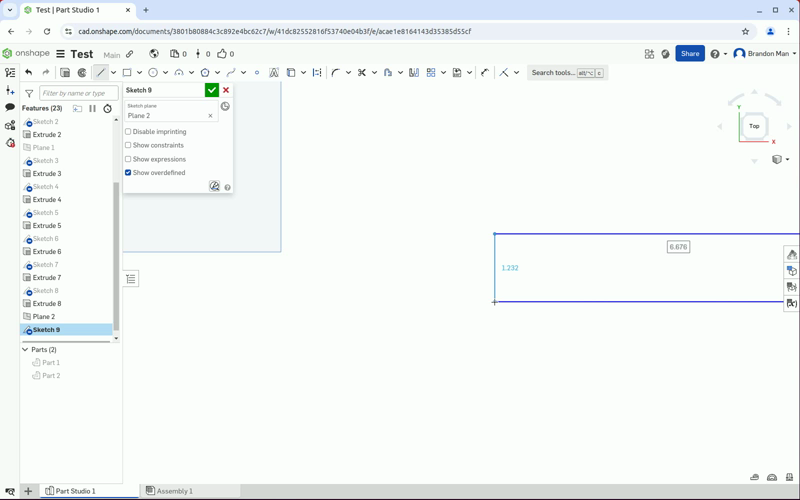
key_up(shift)
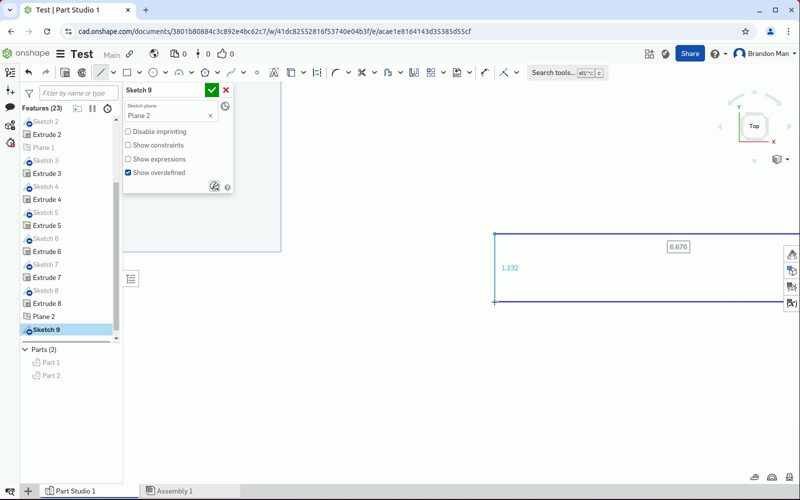
click(494, 301)
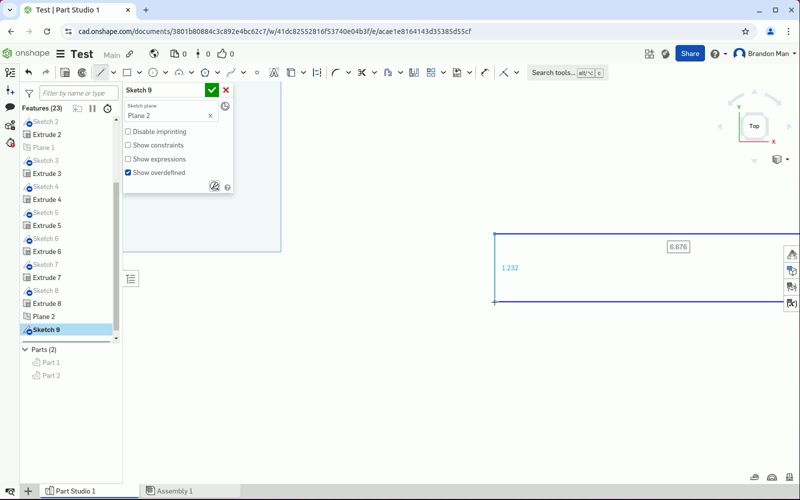
scroll(-6)
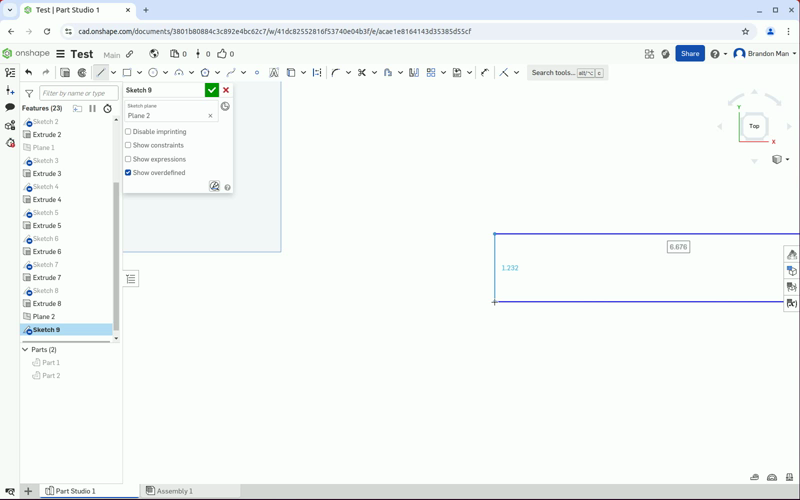
scroll(-6)
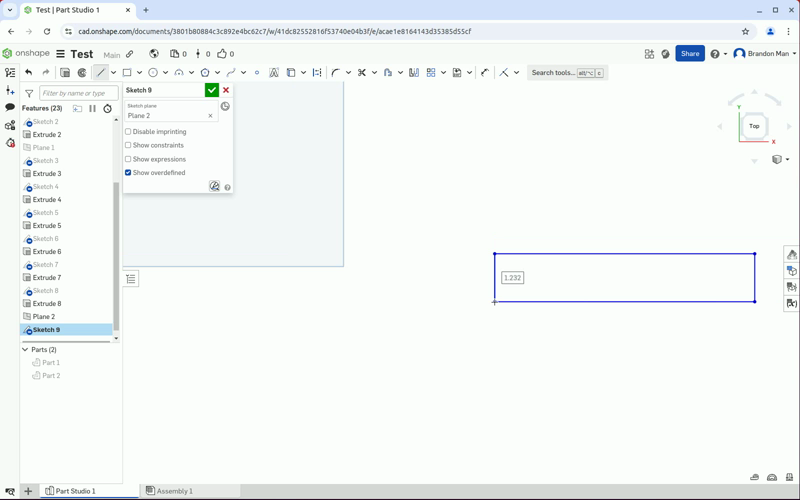
scroll(-6)
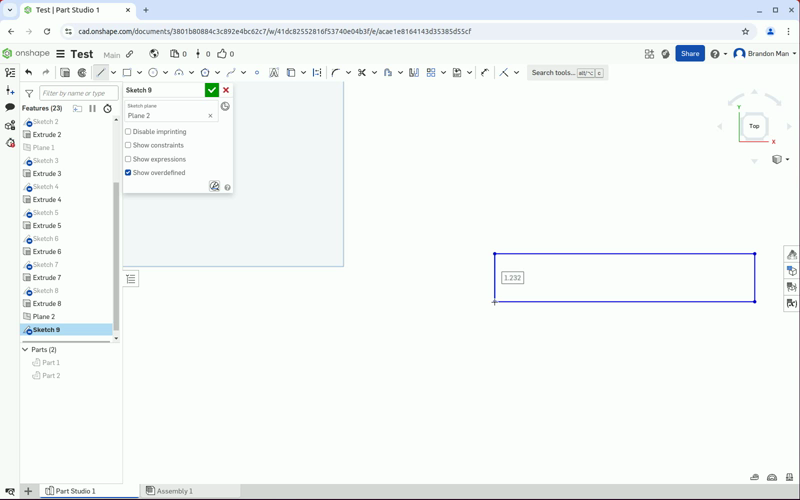
scroll(-6)
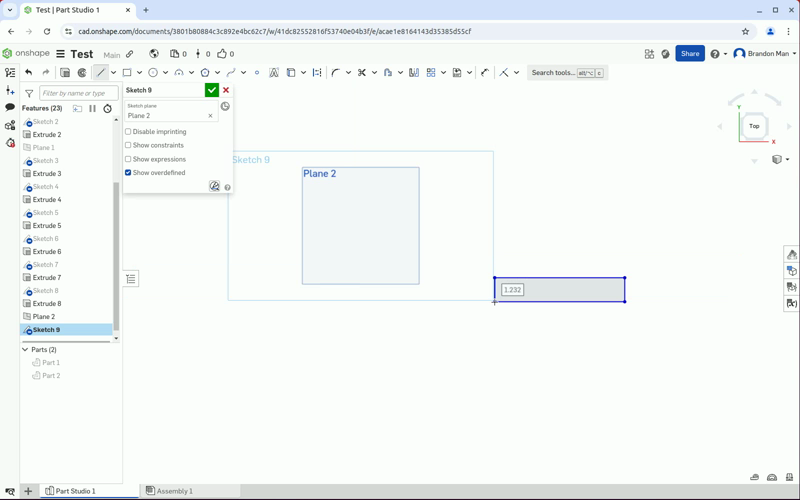
scroll(-6)
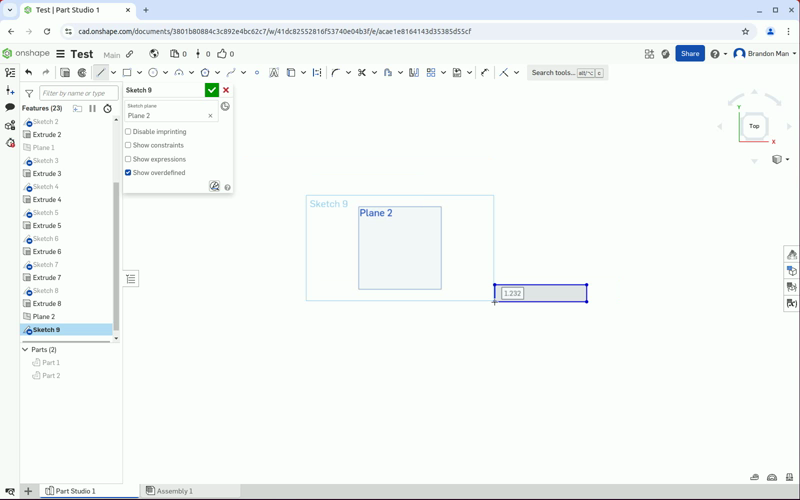
scroll(-6)
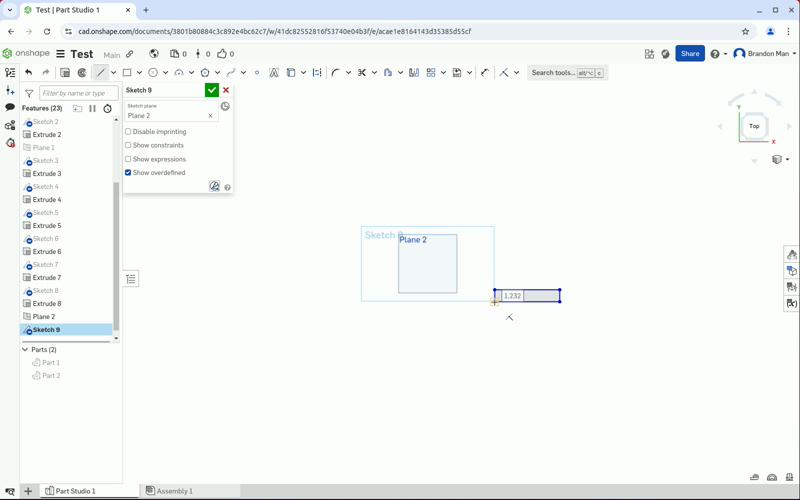
scroll(-6)
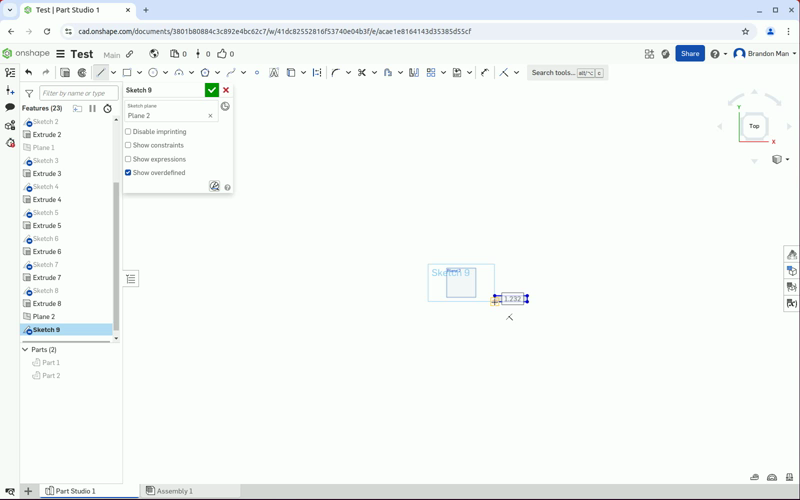
key(esc)
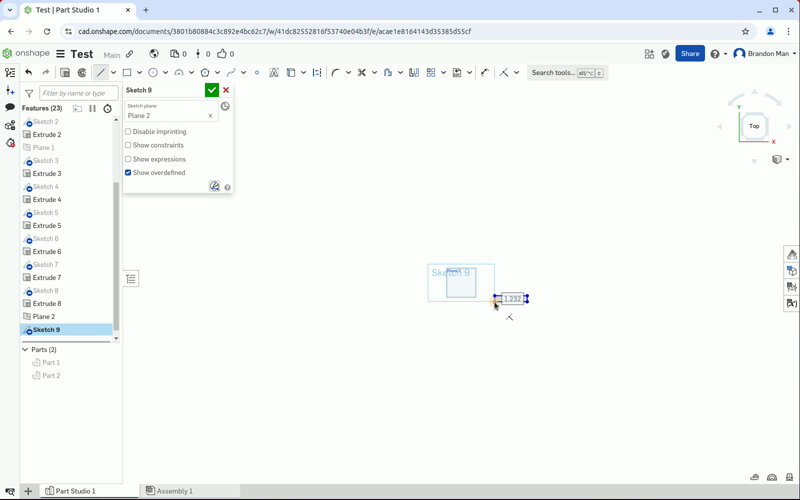
mouse_move(522, 297)
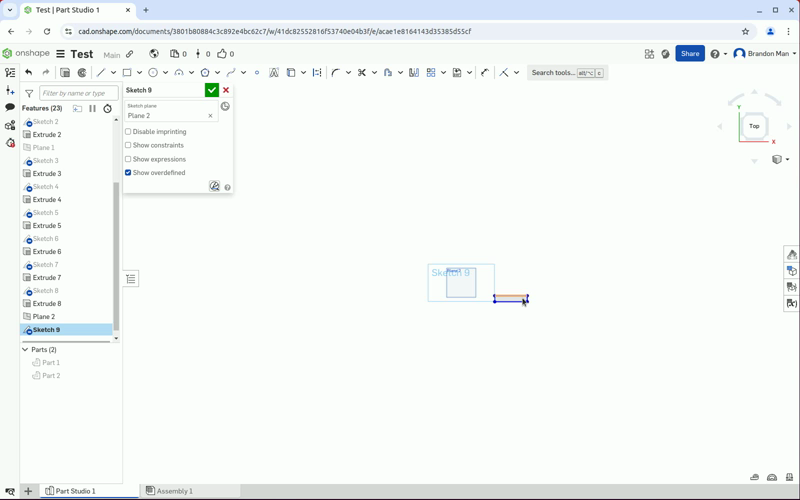
scroll(6)
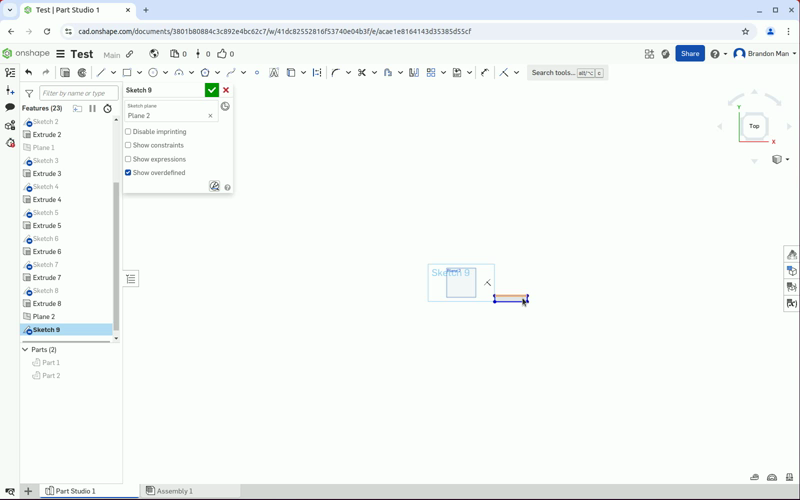
scroll(6)
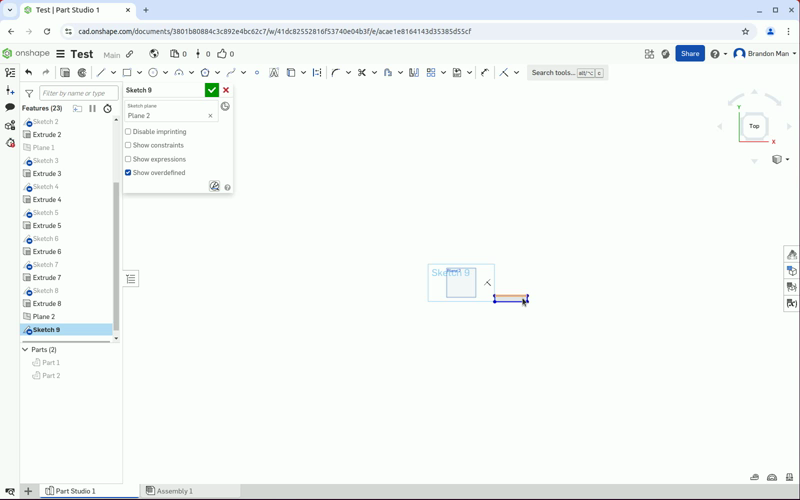
scroll(6)
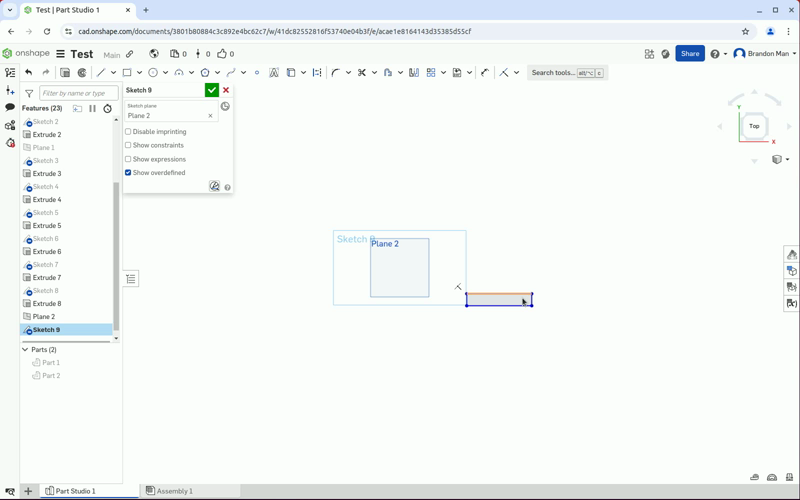
scroll(6)
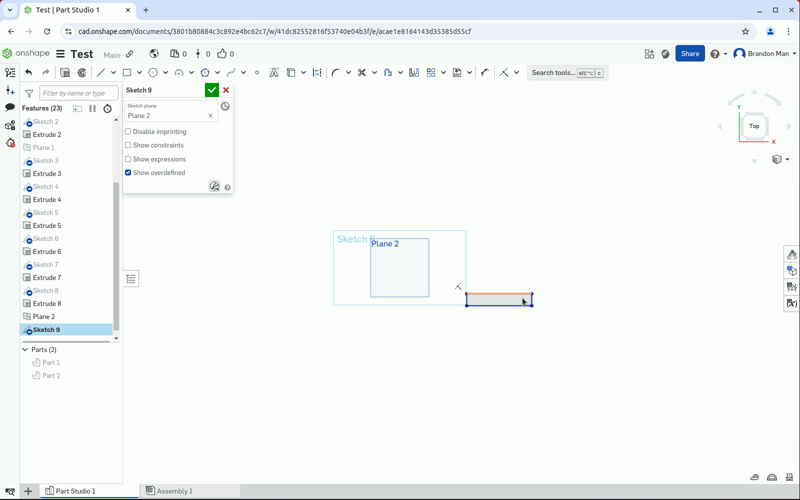
scroll(6)
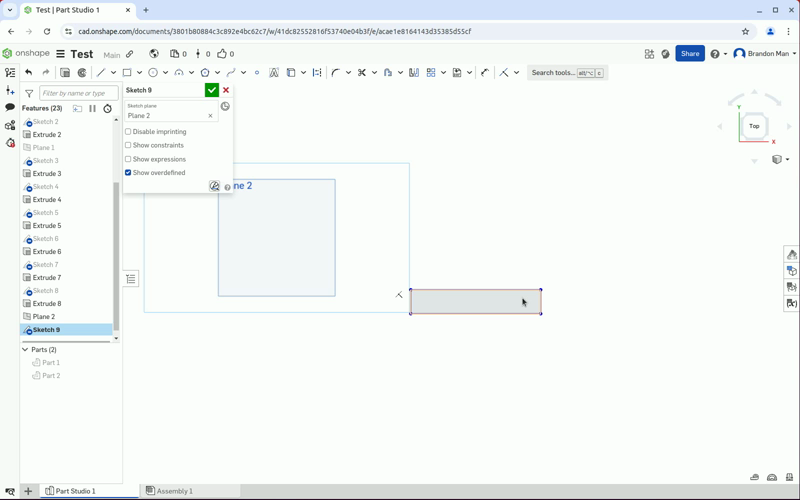
scroll(6)
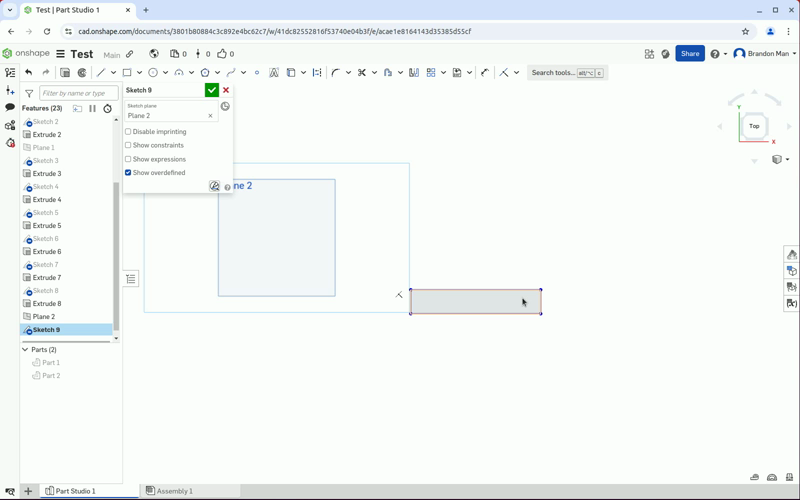
scroll(6)
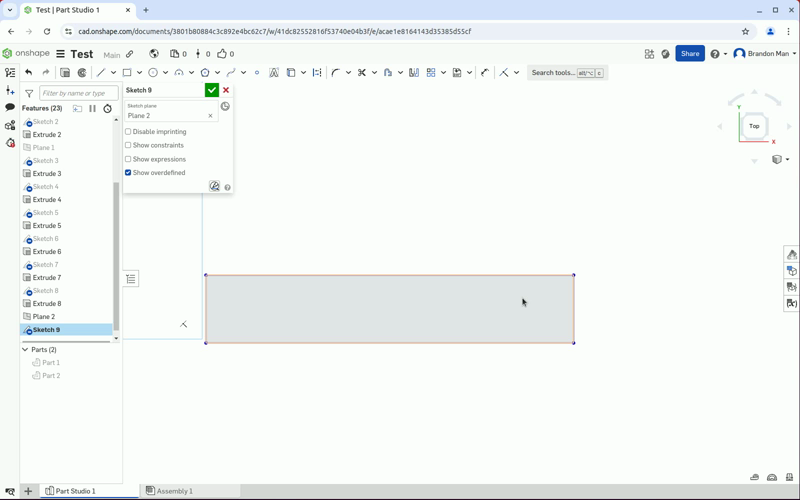
click(522, 297)
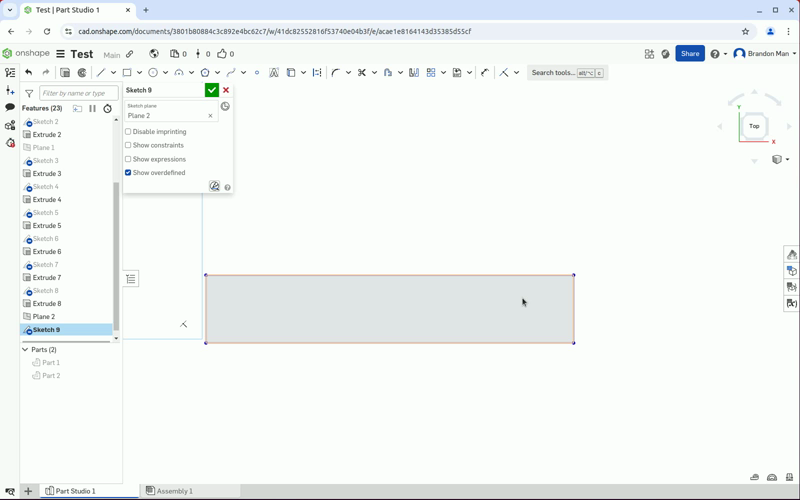
scroll(-6)
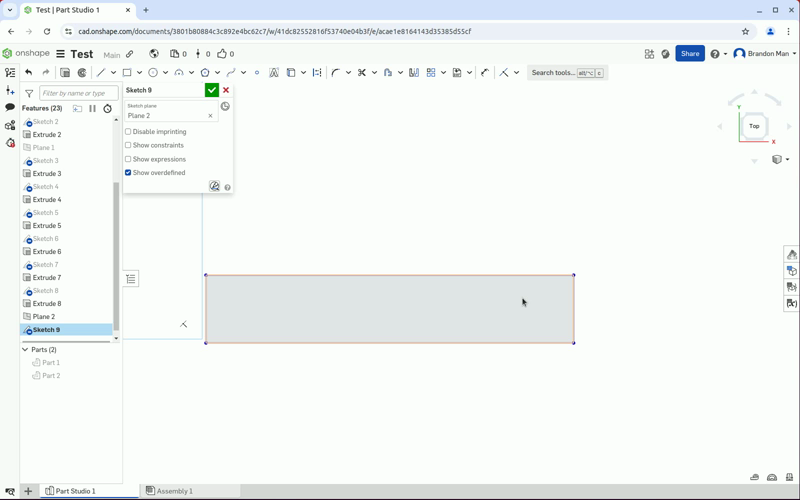
scroll(-6)
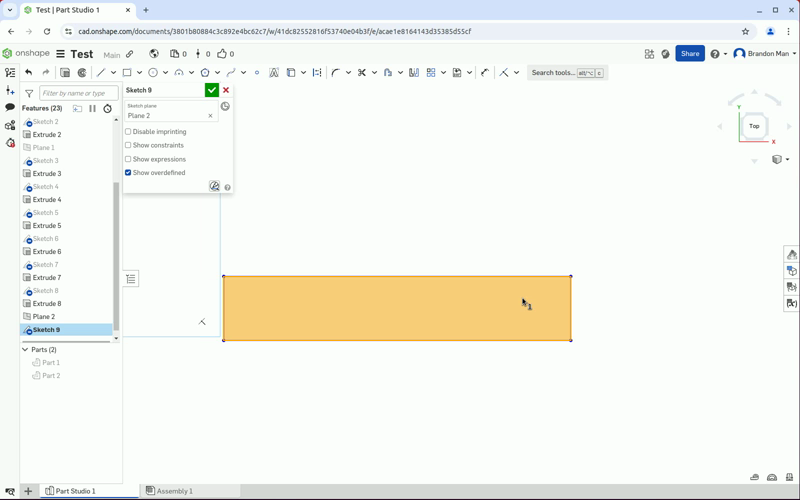
scroll(-6)
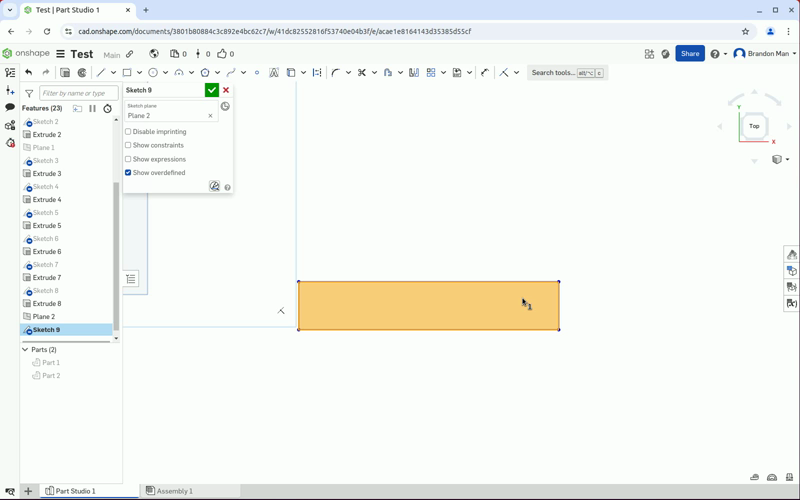
scroll(-6)
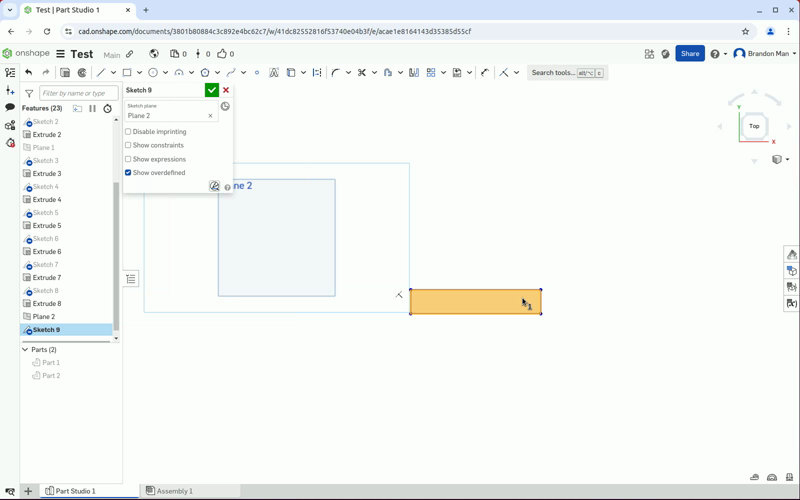
scroll(-6)
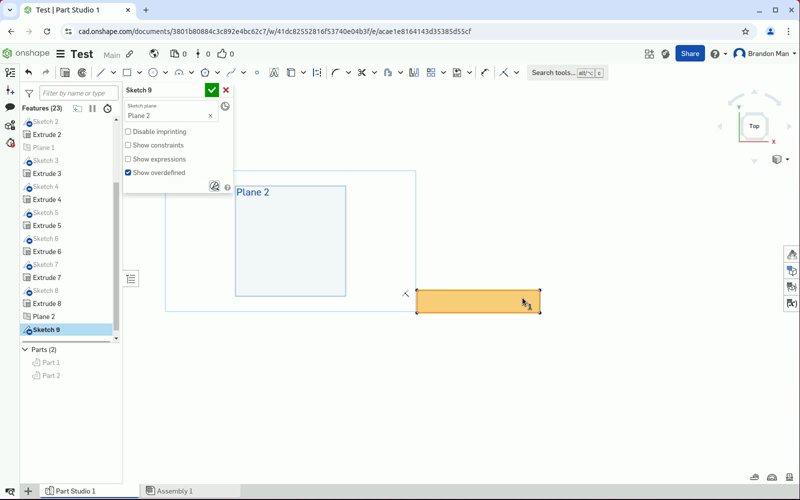
scroll(-6)
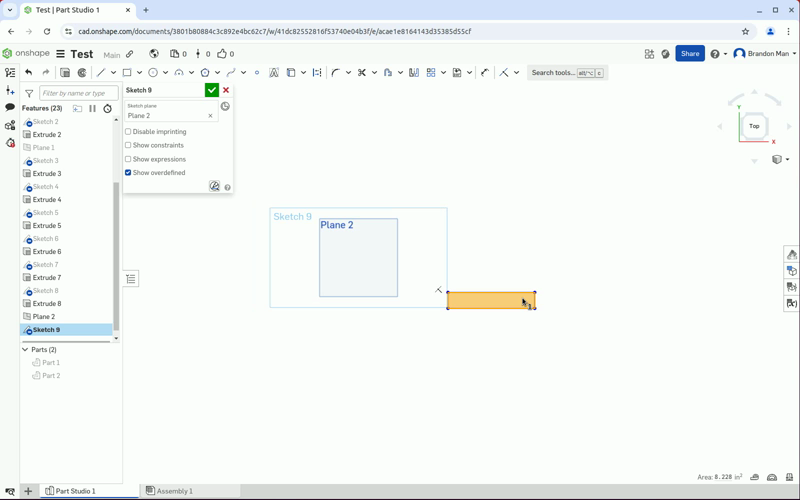
scroll(-6)
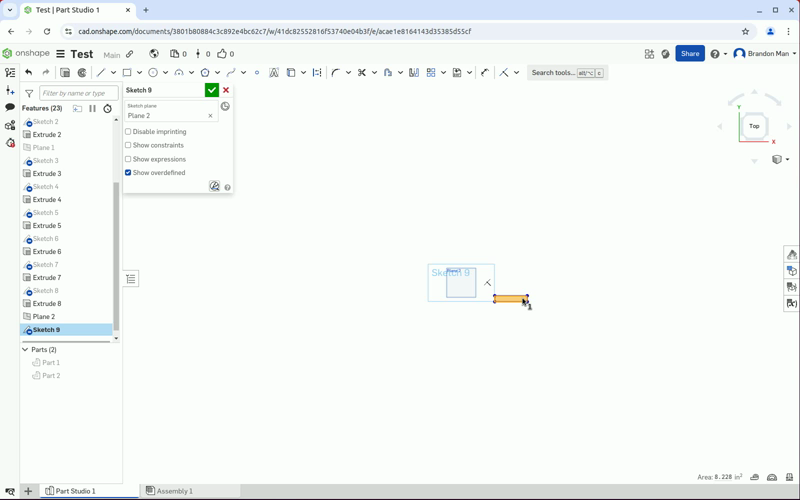
mouse_move(73, 352)
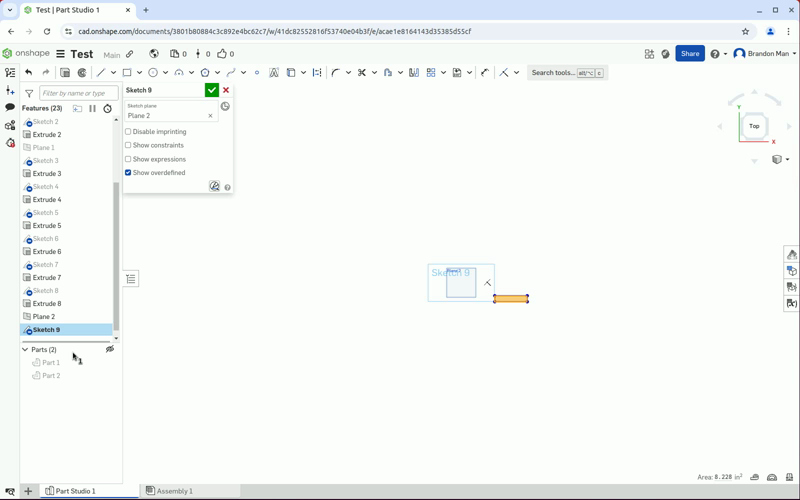
key(shift+y)
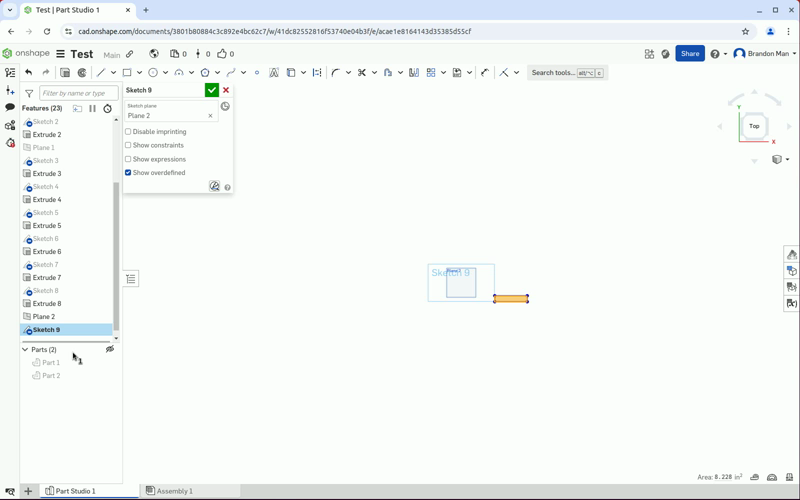
key(shift+e)
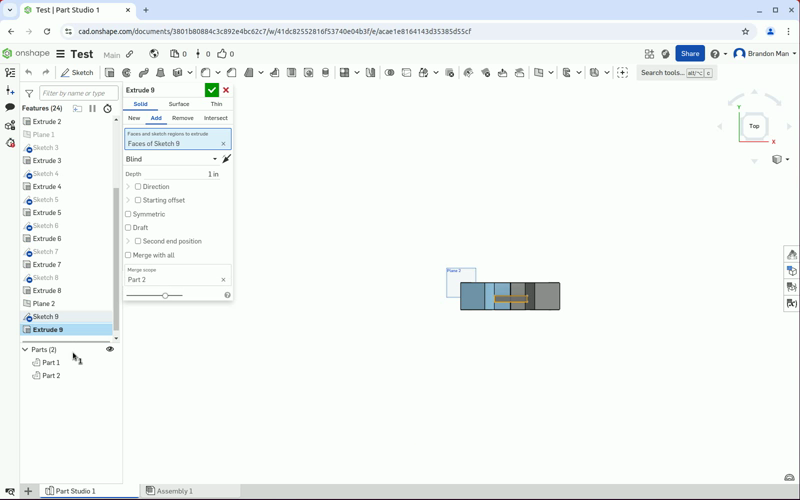
mouse_move(143, 106)
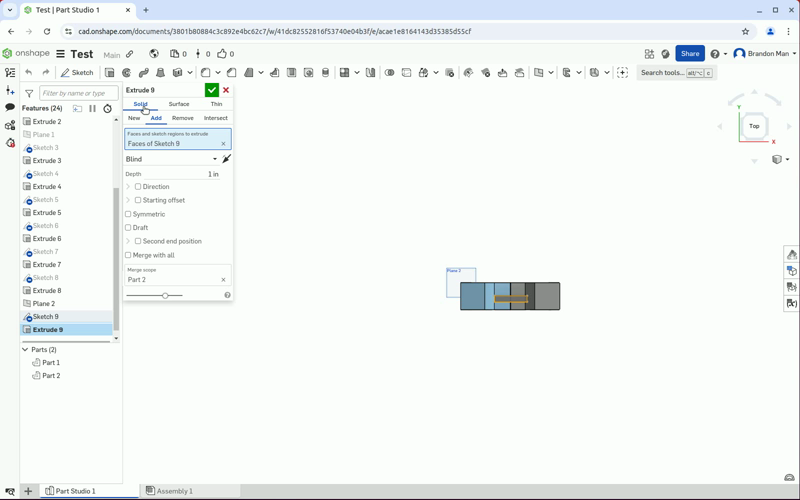
click(143, 106)
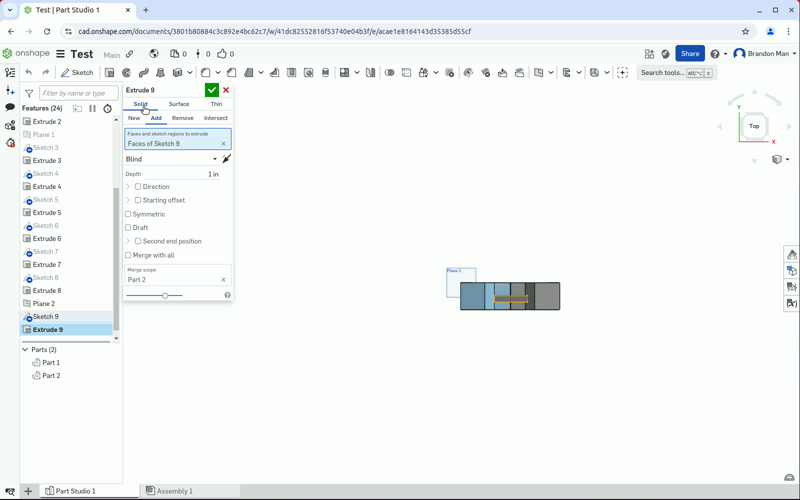
mouse_move(186, 120)
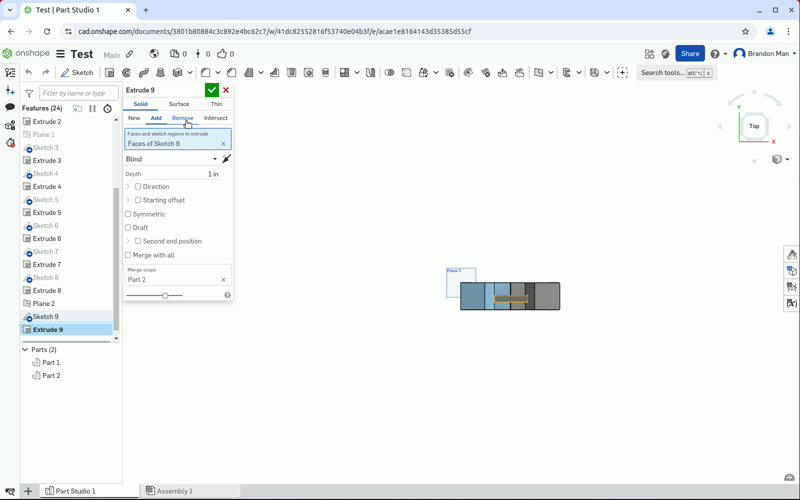
click(186, 120)
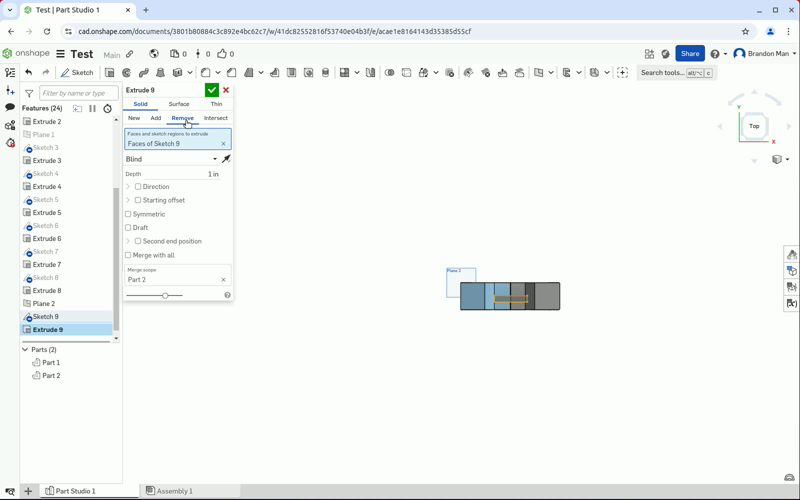
key(tab, 4)
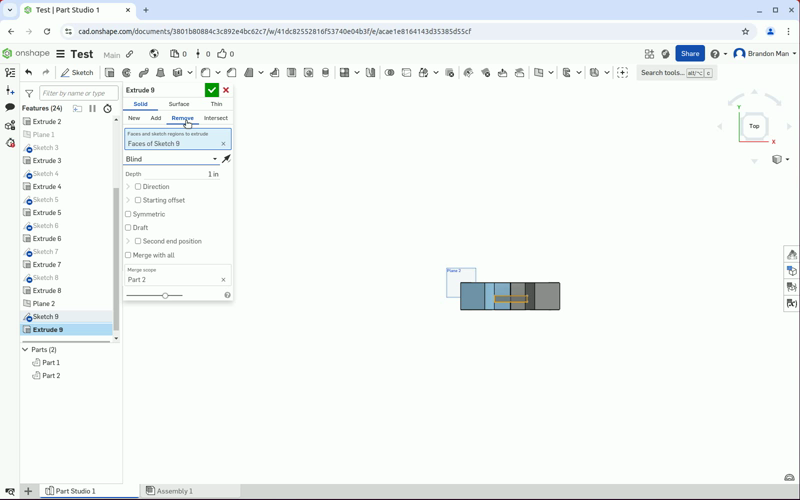
text(8.184)
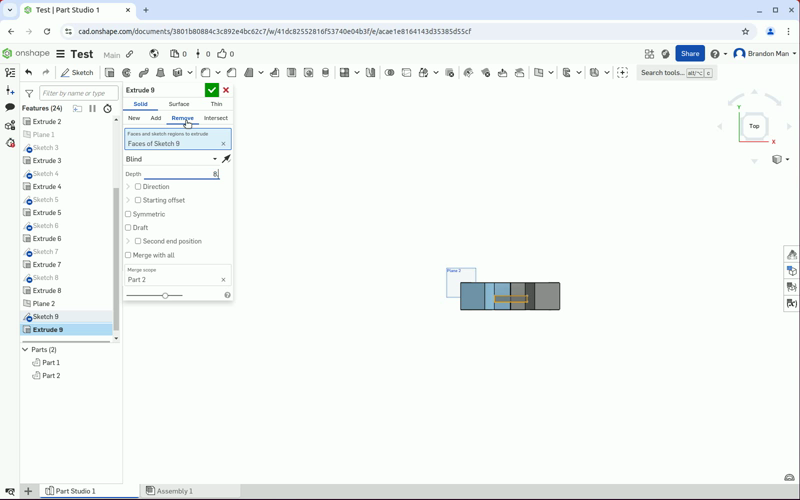
key(tab, 6)
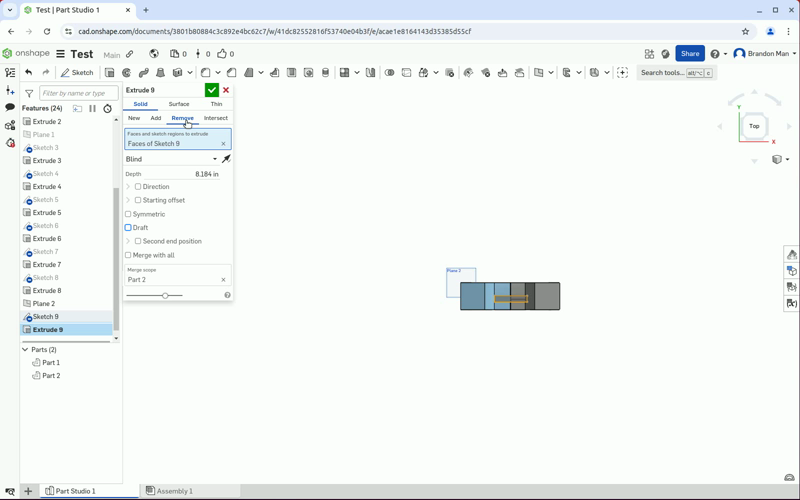
key(space)
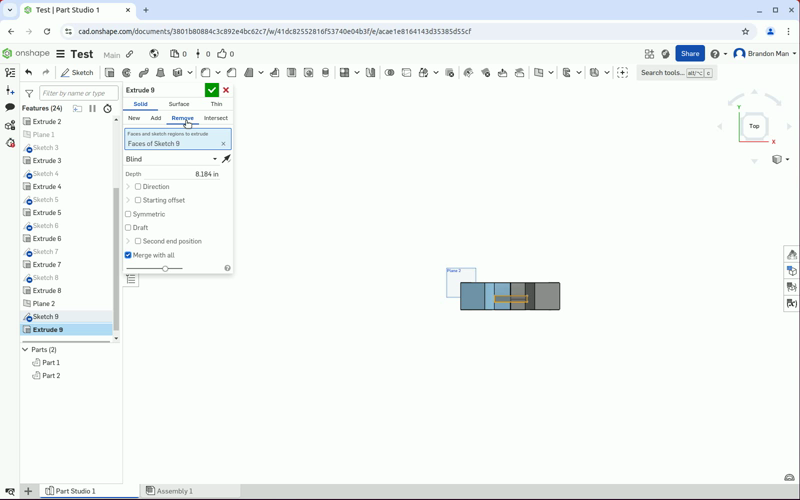
key(enter)
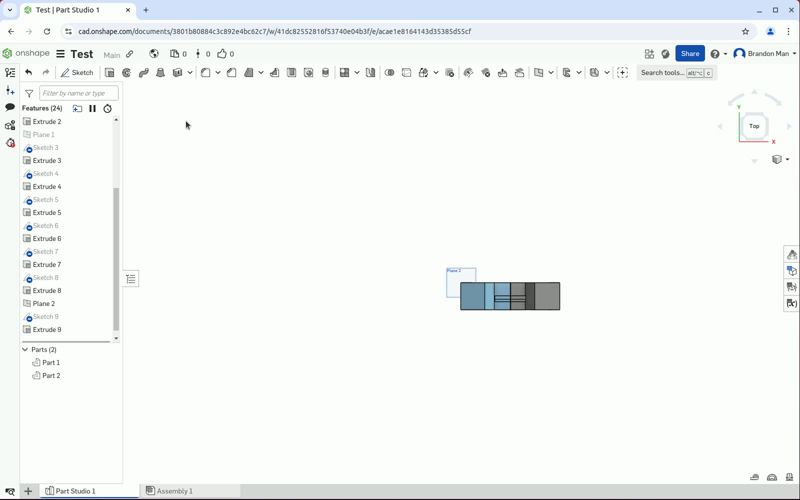
key(shift+h)
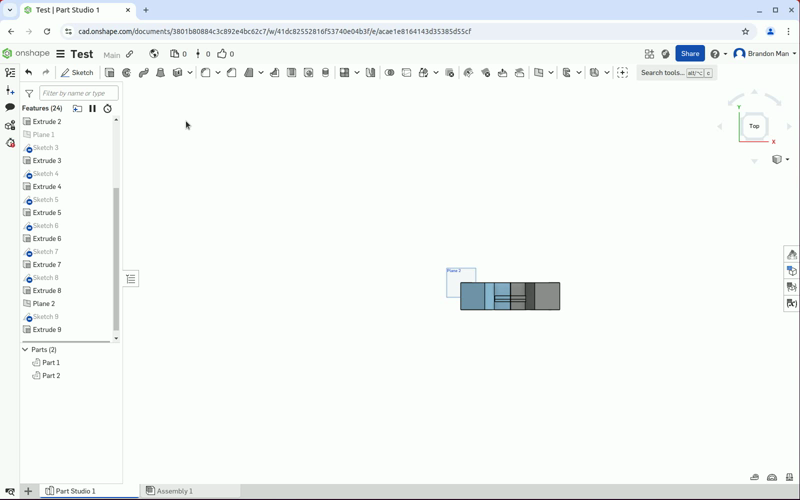
key(shift+h)
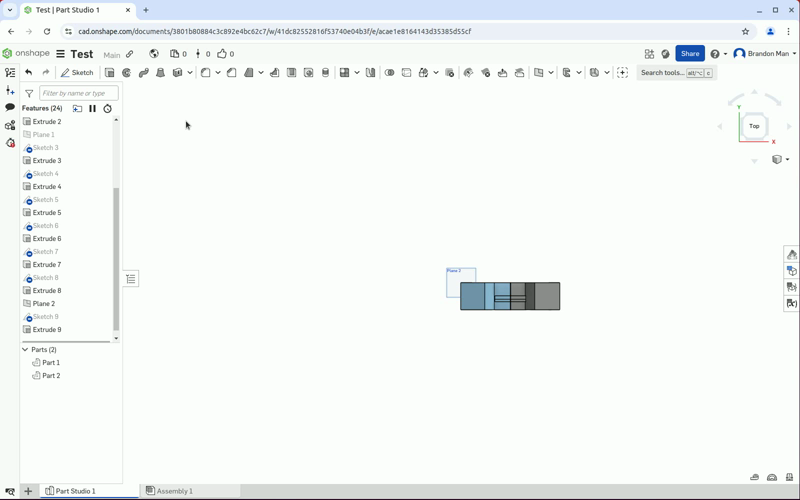
key(shift+7)
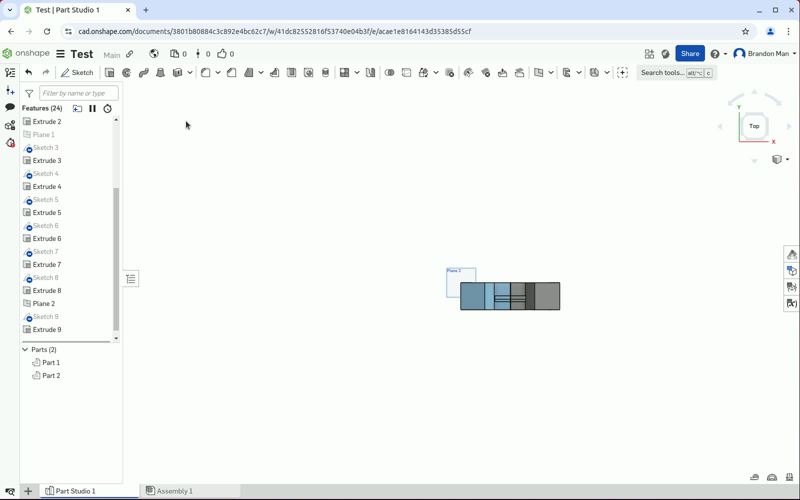
key(up, 3)
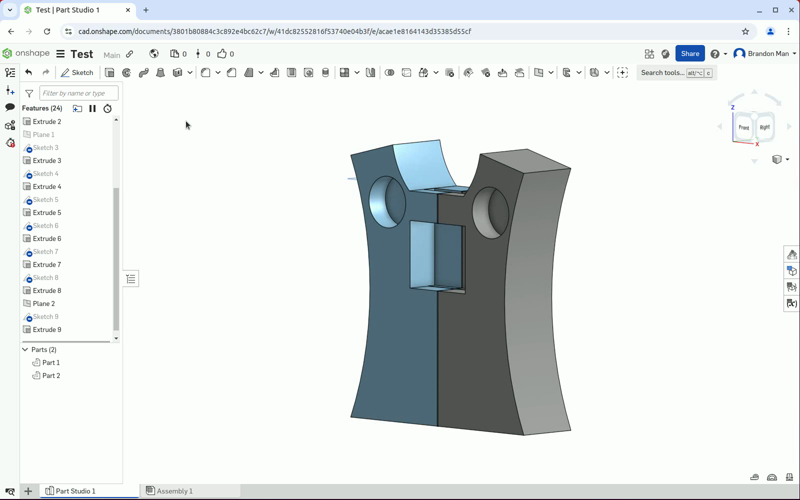
key(left, 3)
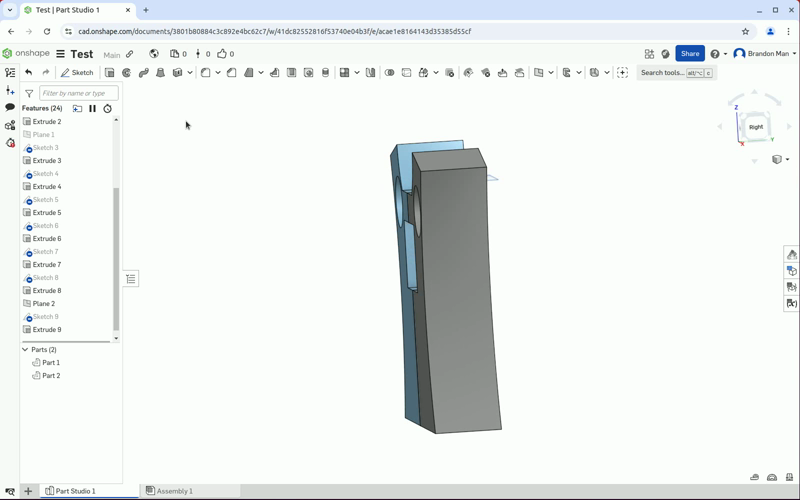
key(right, 3)
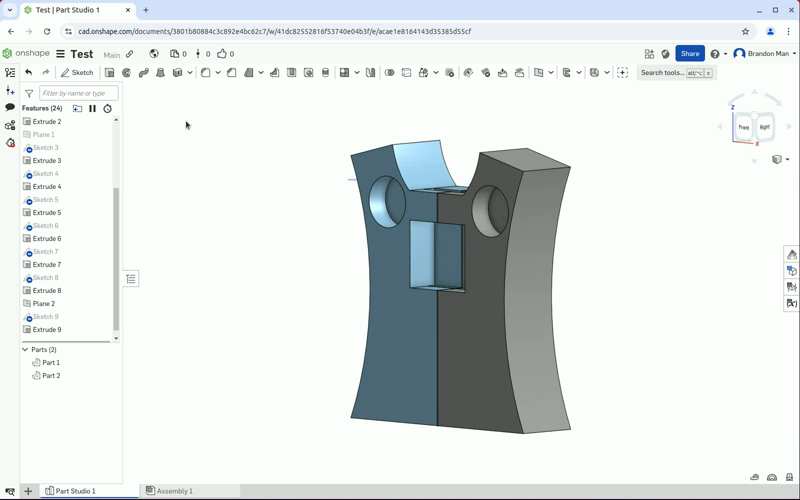
key(down, 3)
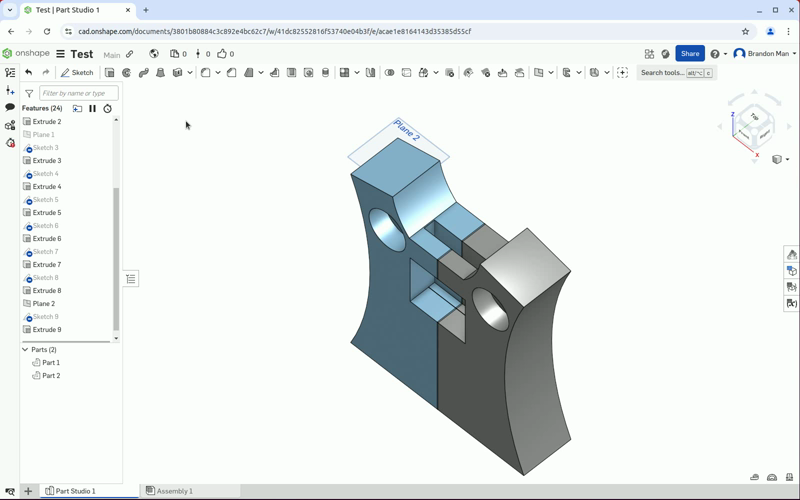
mouse_move(69, 85)
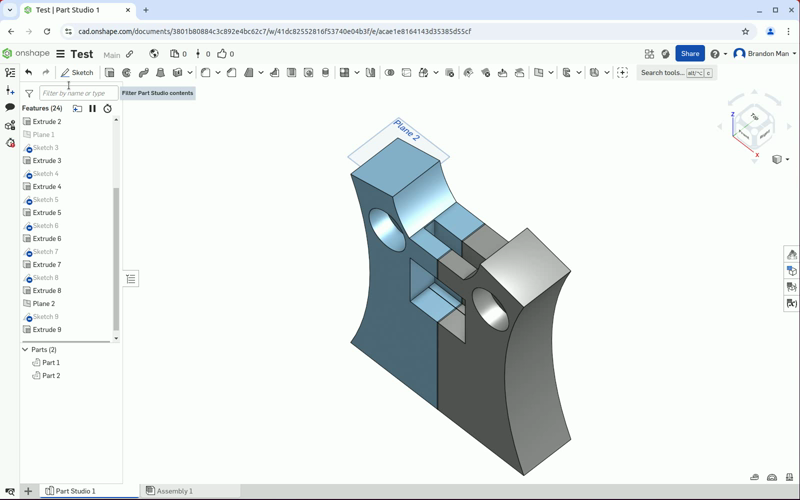
click(69, 85)